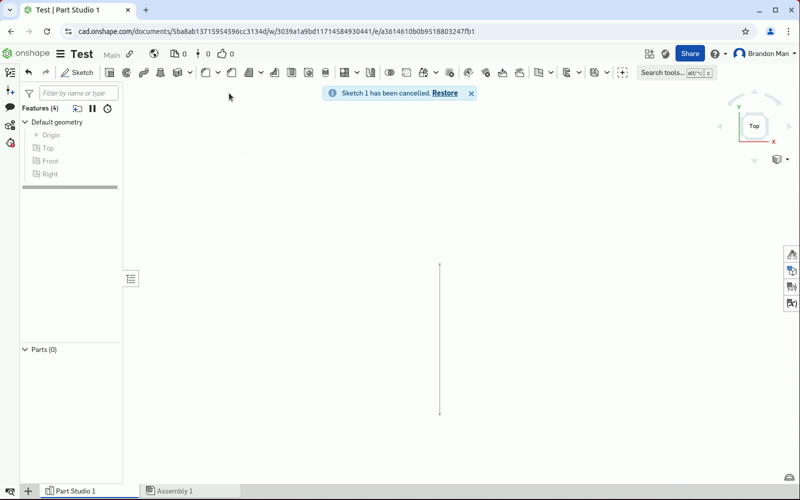
key(shift+h)
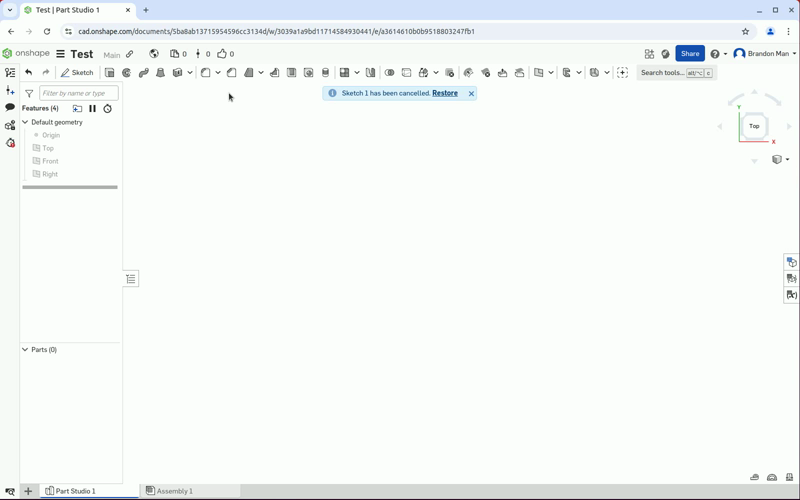
mouse_move(73, 352)
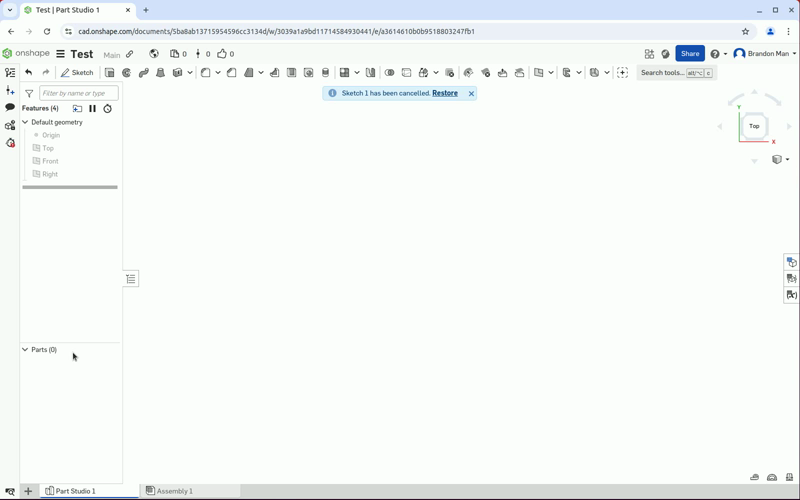
key(y)
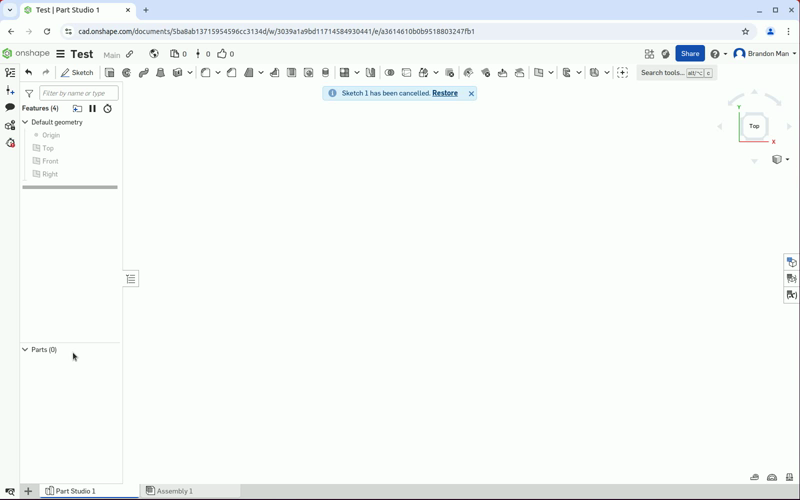
key(shift+p)
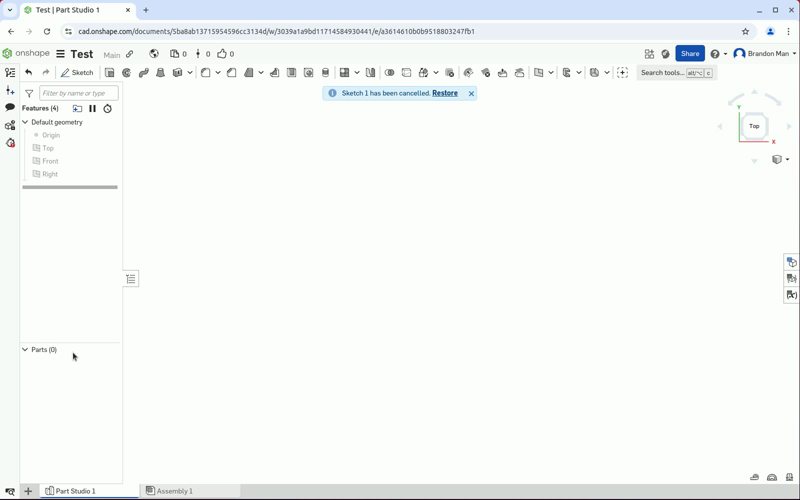
key(space)
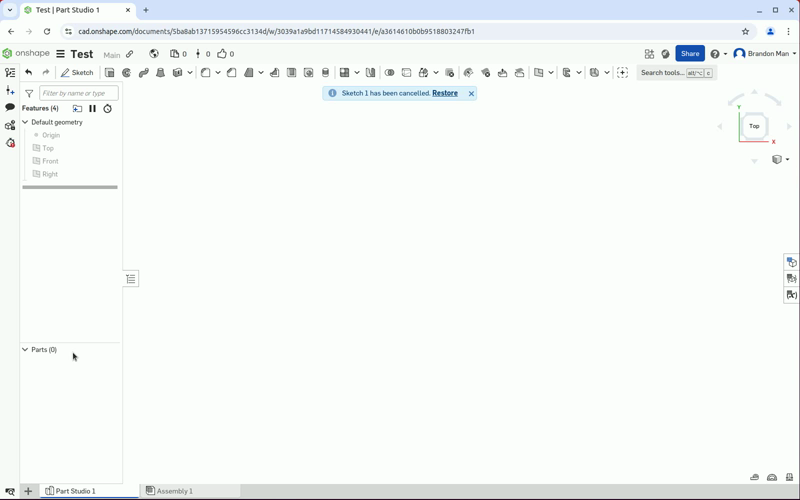
key_down(shift)
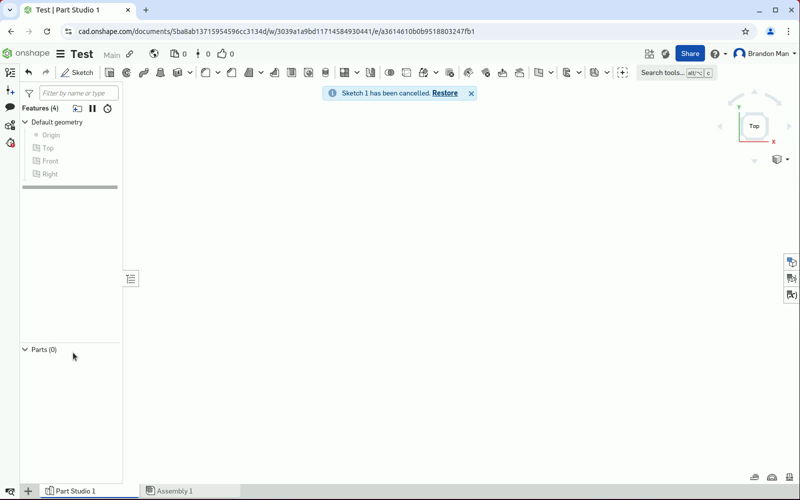
key(up)
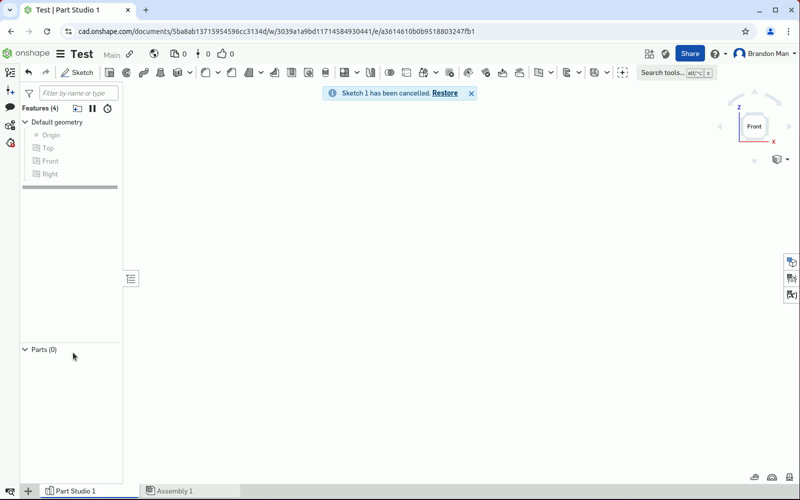
key_up(shift)
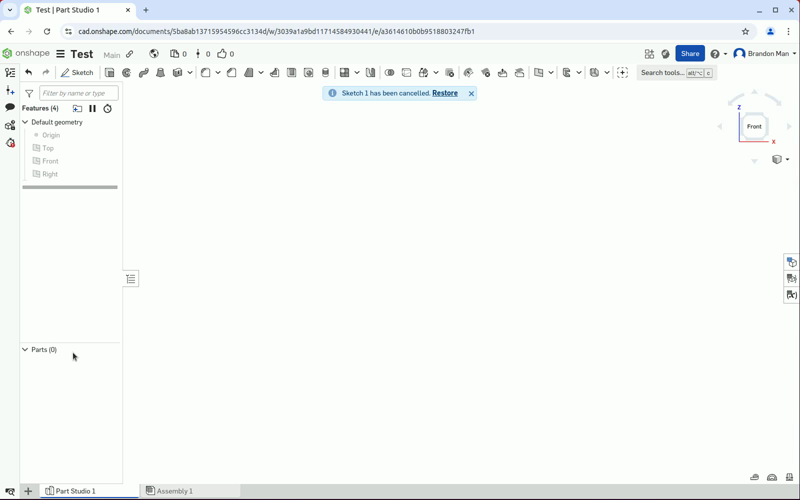
mouse_move(73, 352)
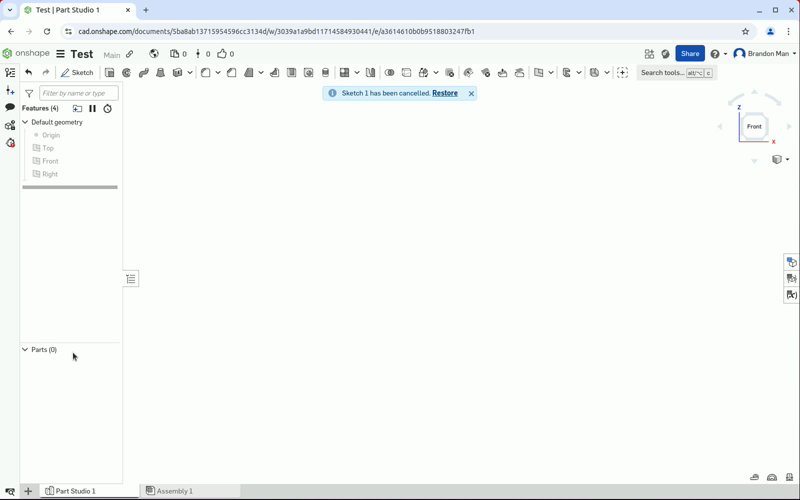
key(shift+y)
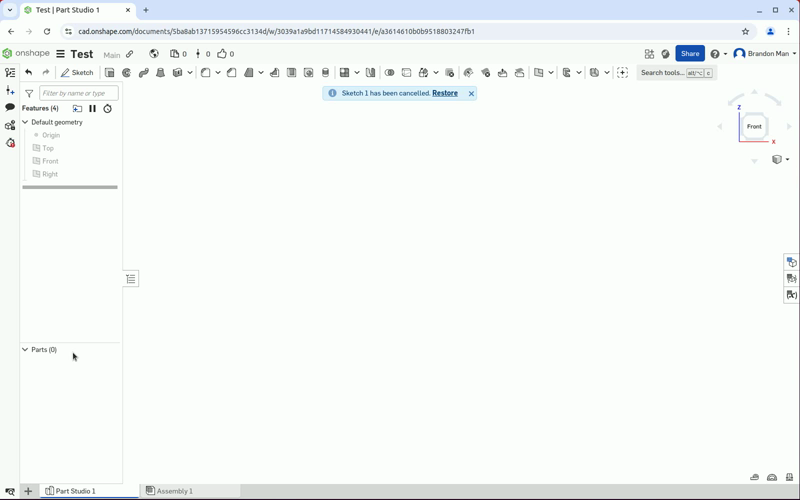
key(shift+s)
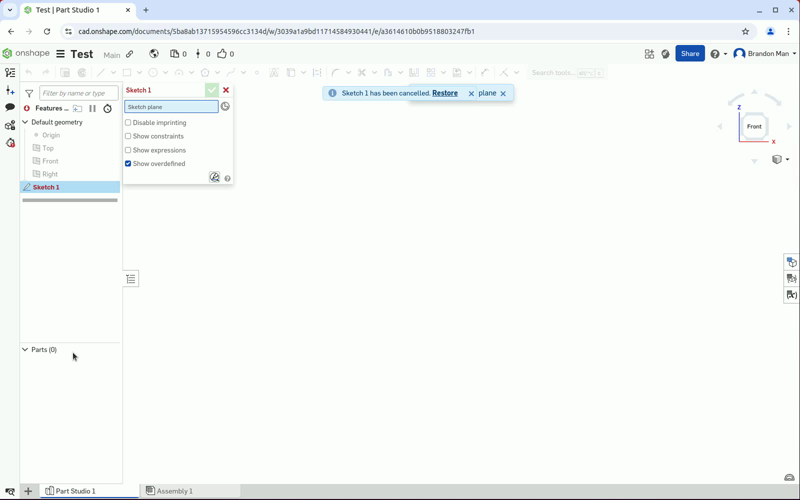
mouse_move(73, 163)
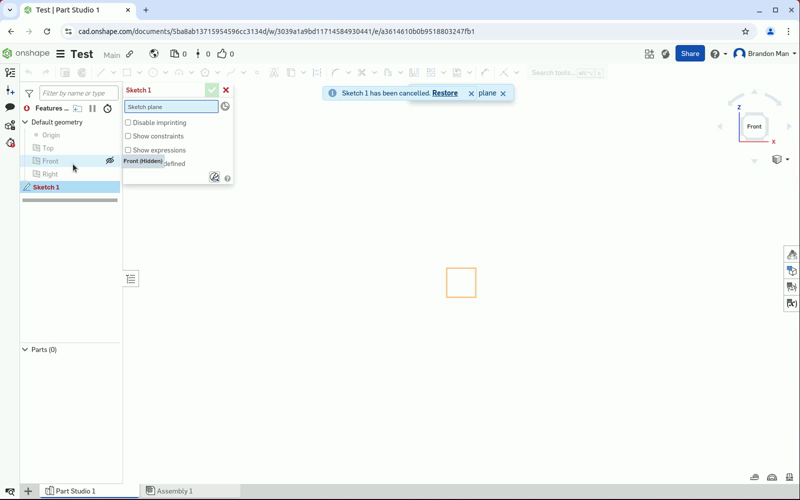
click(73, 163)
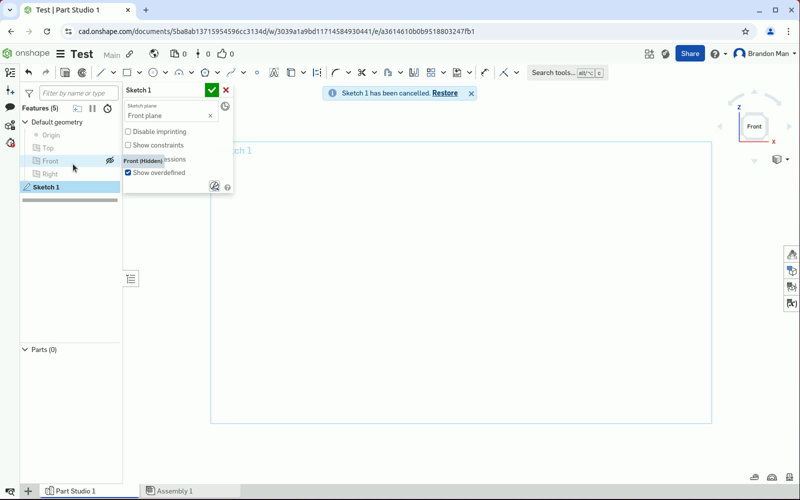
mouse_move(73, 352)
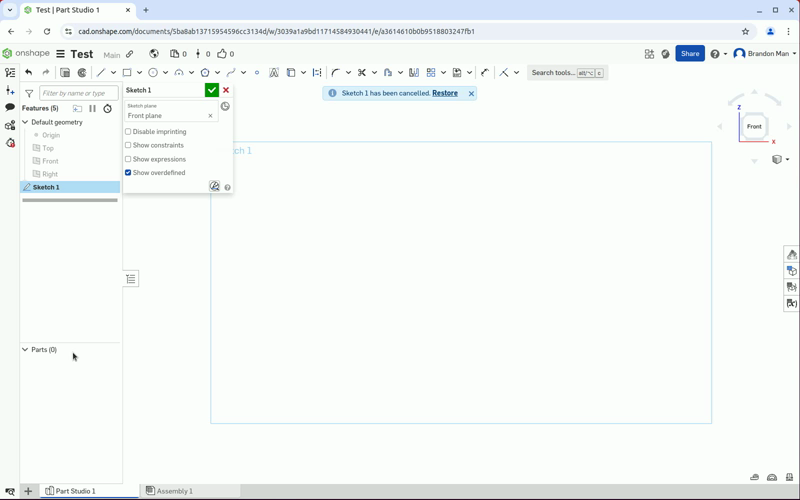
key(y)
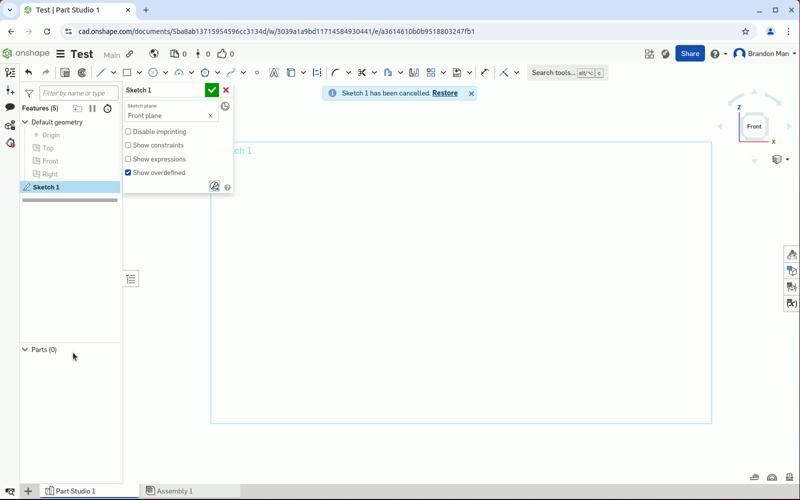
key(c)
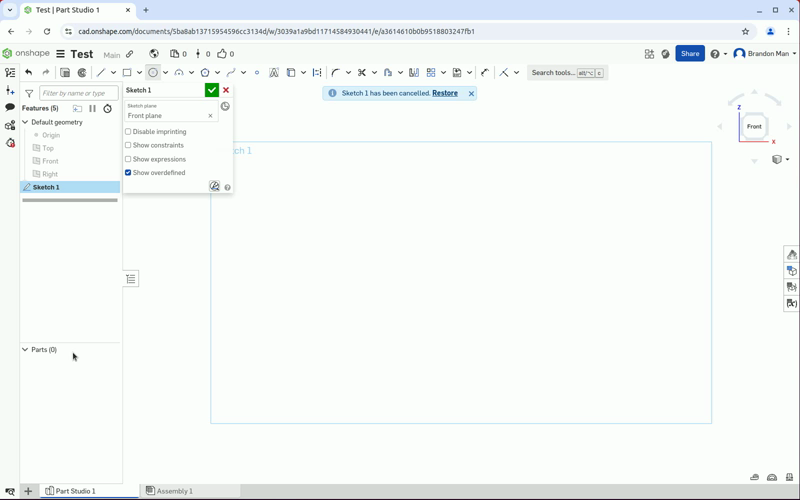
key_down(shift)
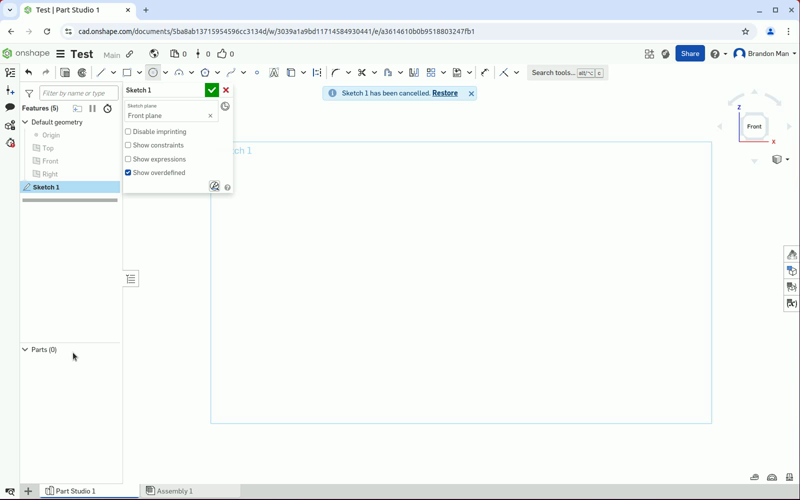
mouse_move(461, 177)
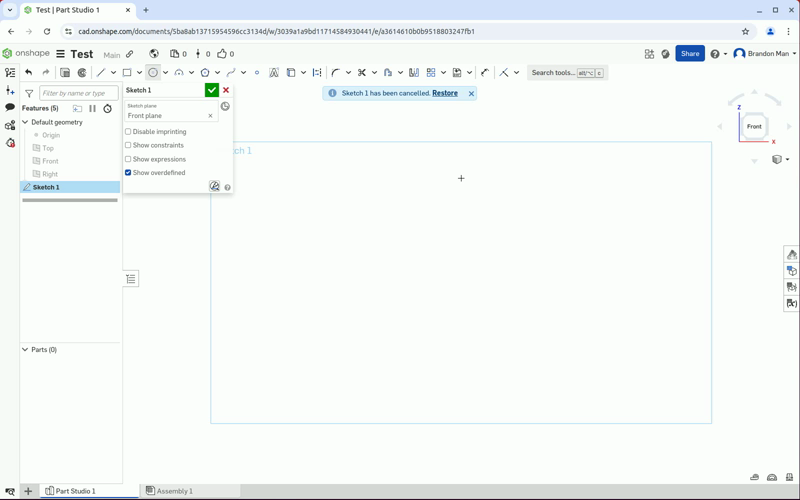
click(461, 177)
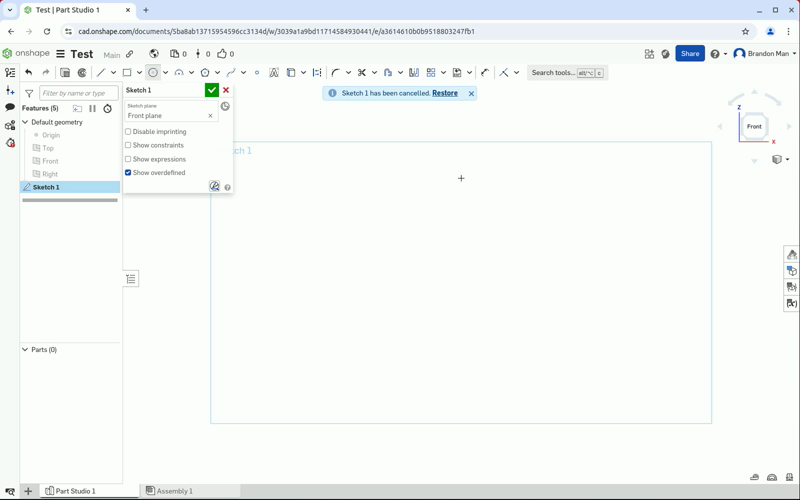
key_up(shift)
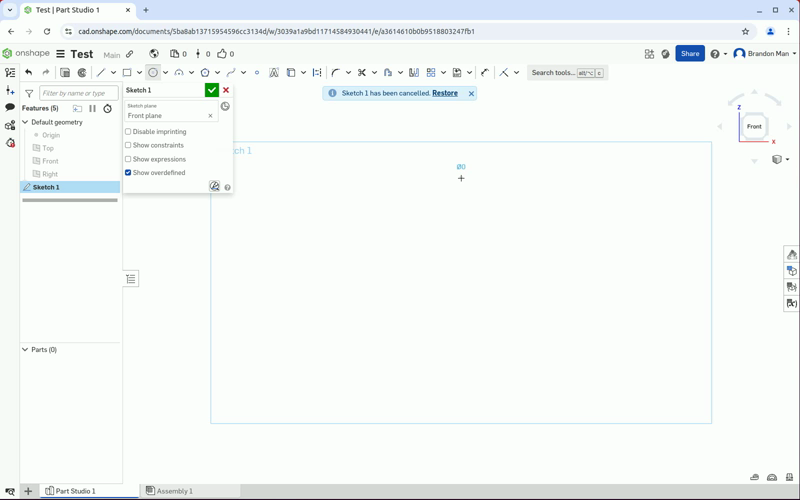
mouse_move(468, 177)
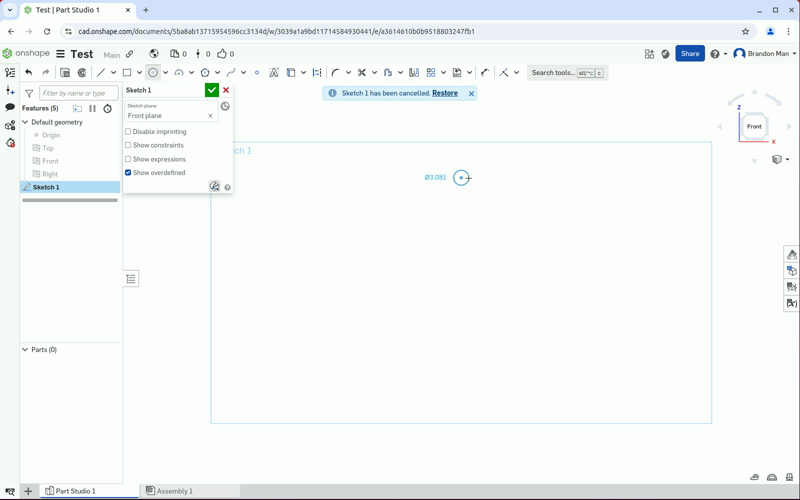
click(468, 177)
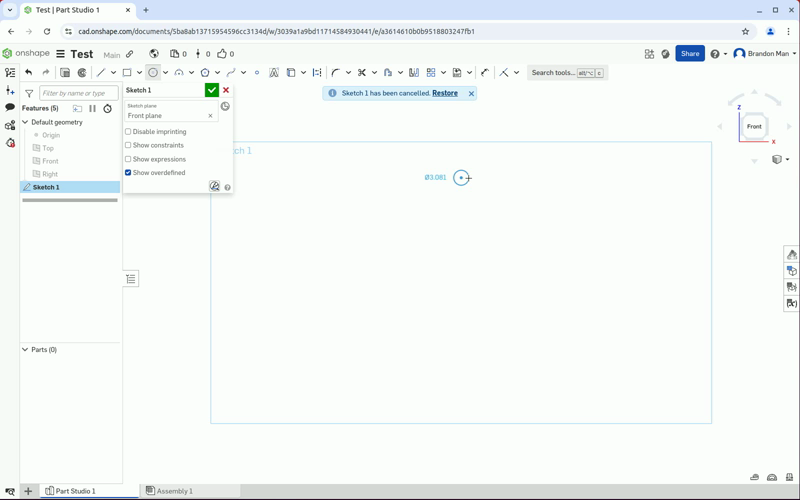
key(esc)
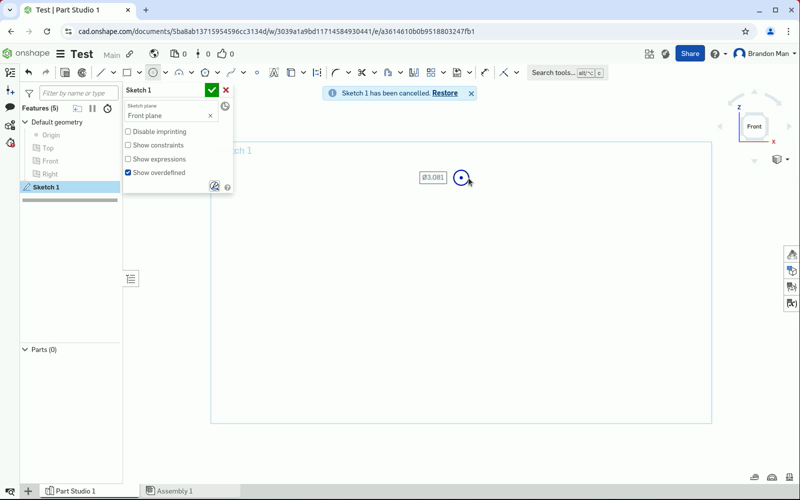
key(c)
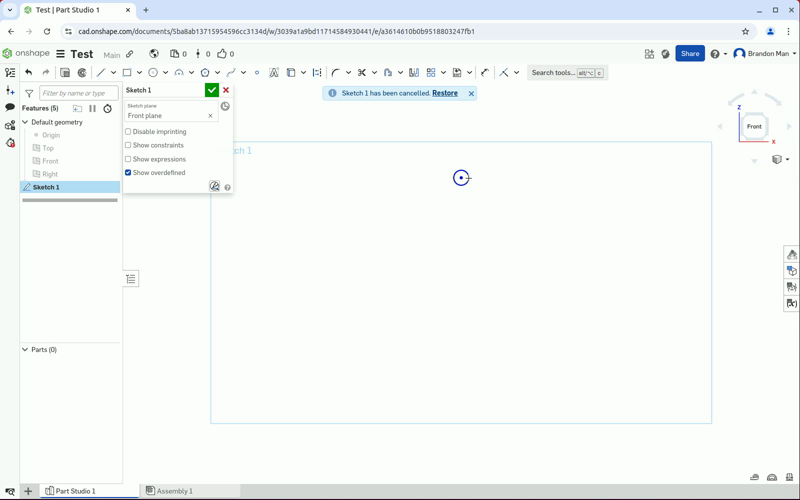
key_down(shift)
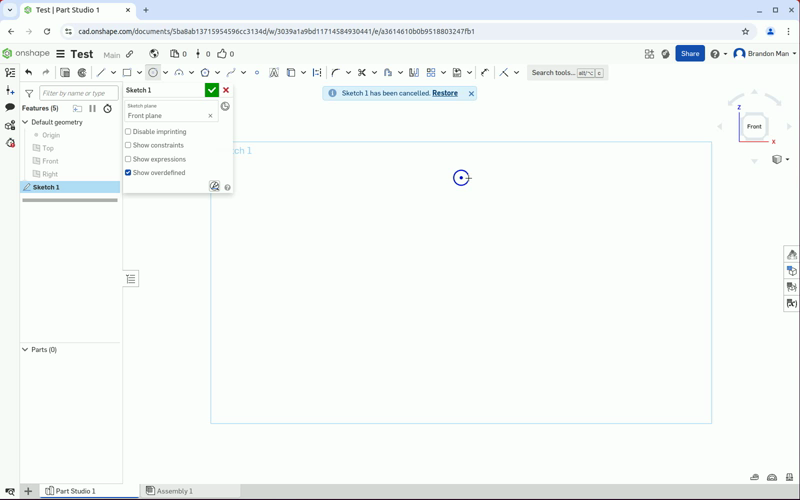
mouse_move(461, 177)
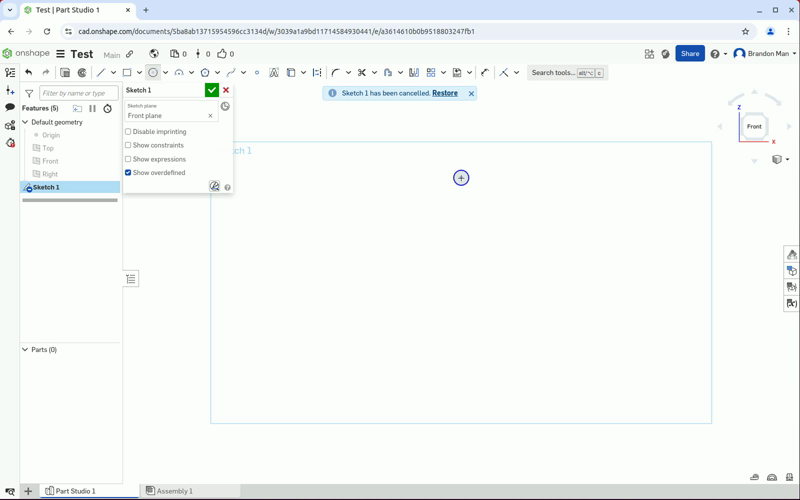
click(461, 177)
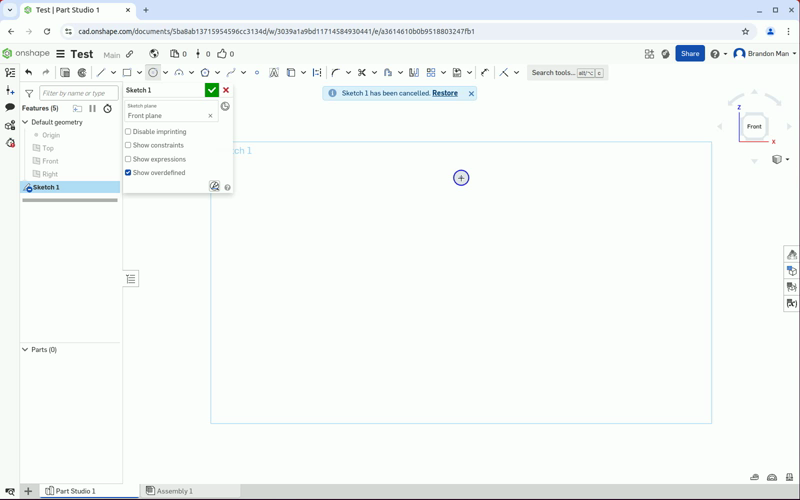
key_up(shift)
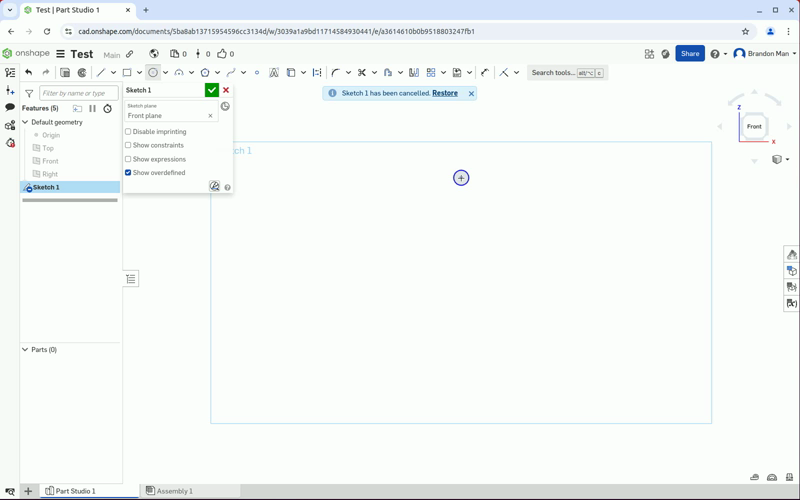
mouse_move(464, 177)
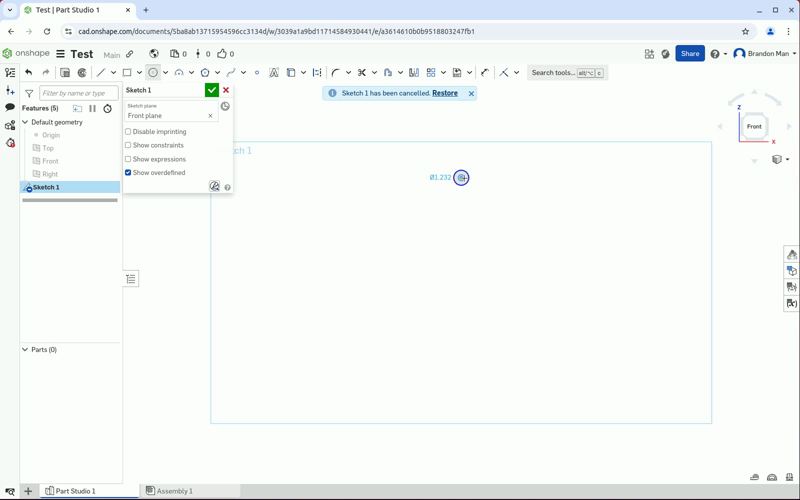
scroll(6)
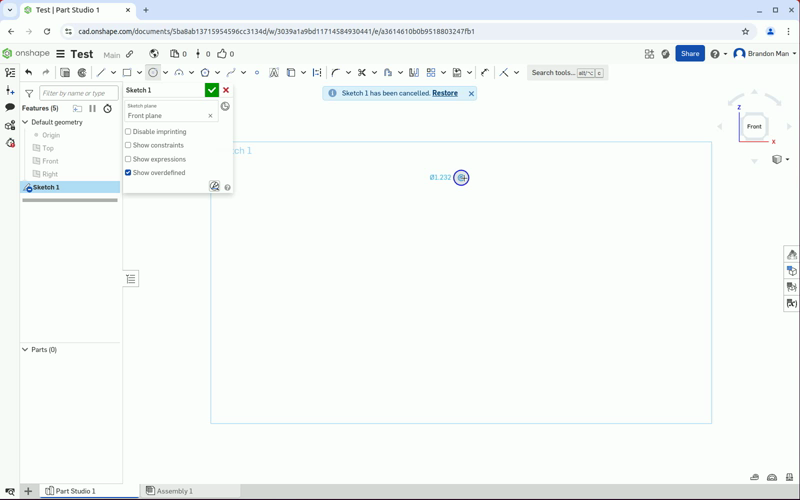
scroll(6)
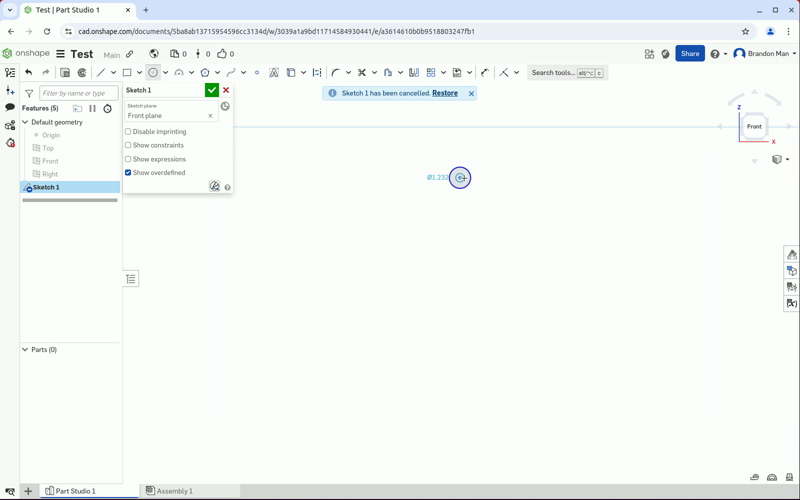
scroll(6)
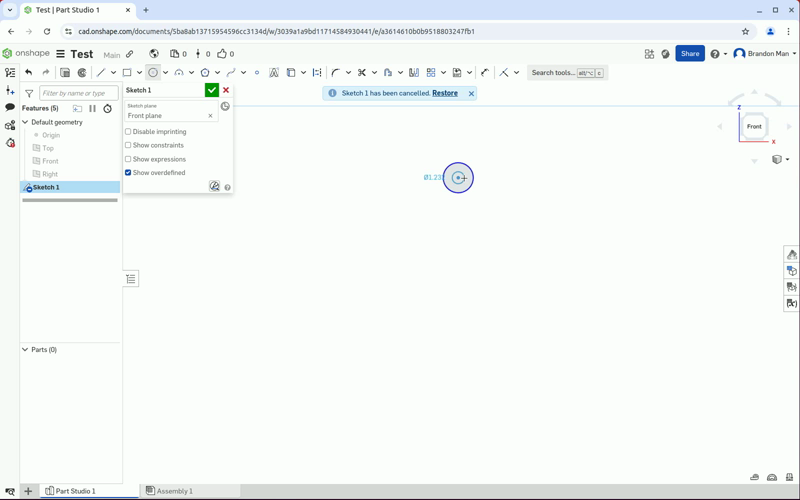
scroll(6)
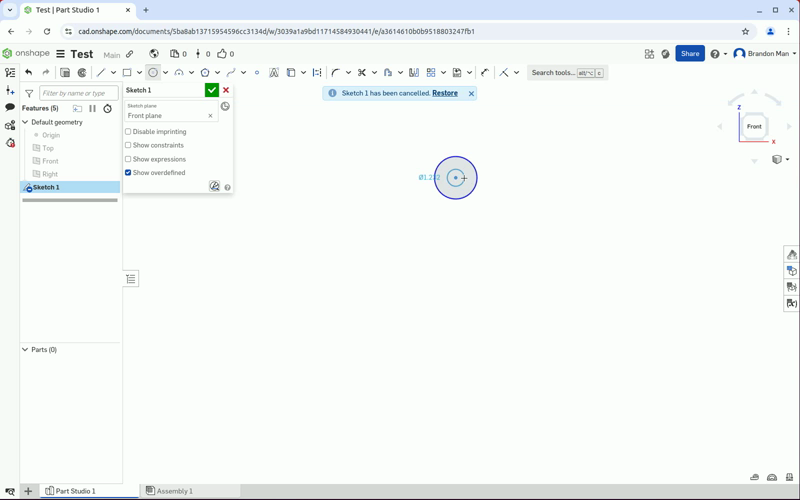
scroll(6)
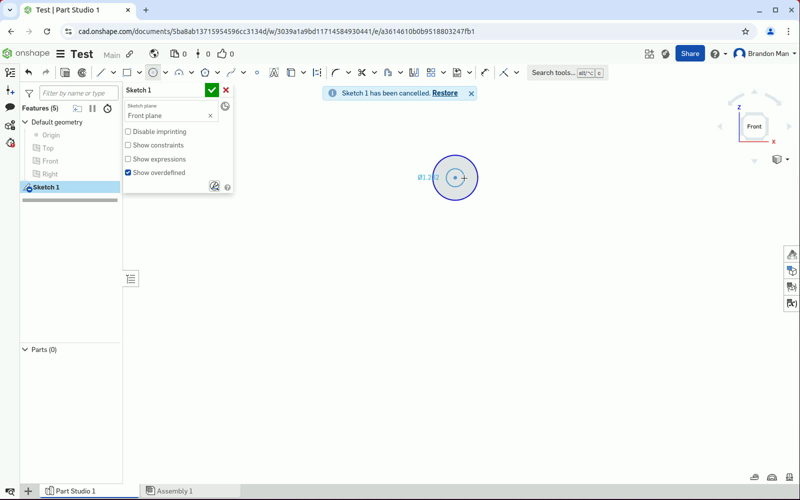
scroll(6)
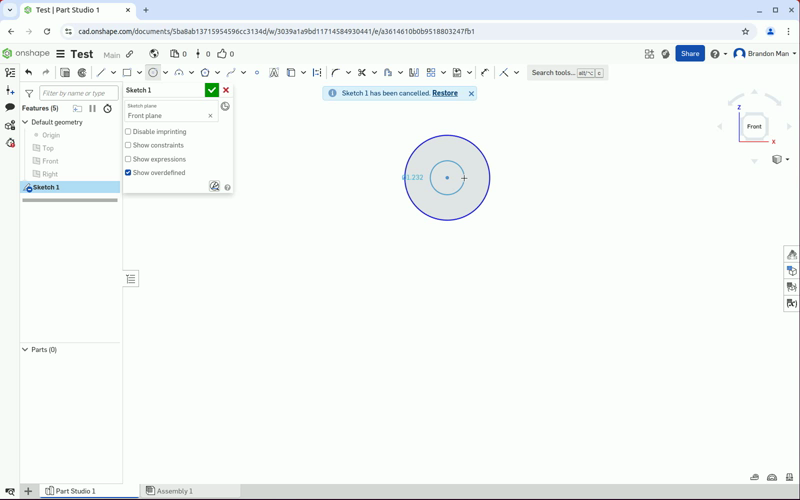
scroll(6)
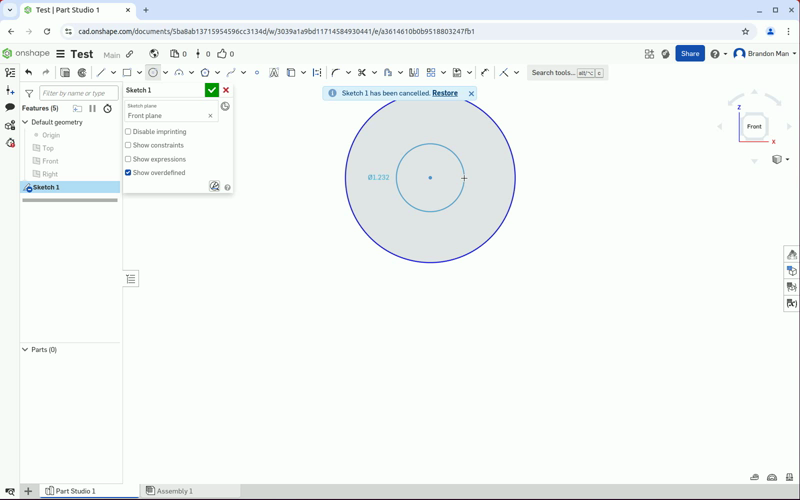
click(464, 177)
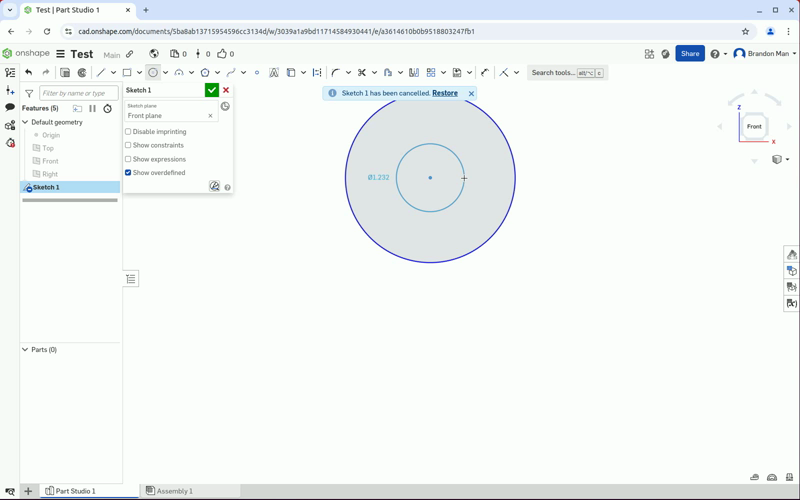
scroll(-6)
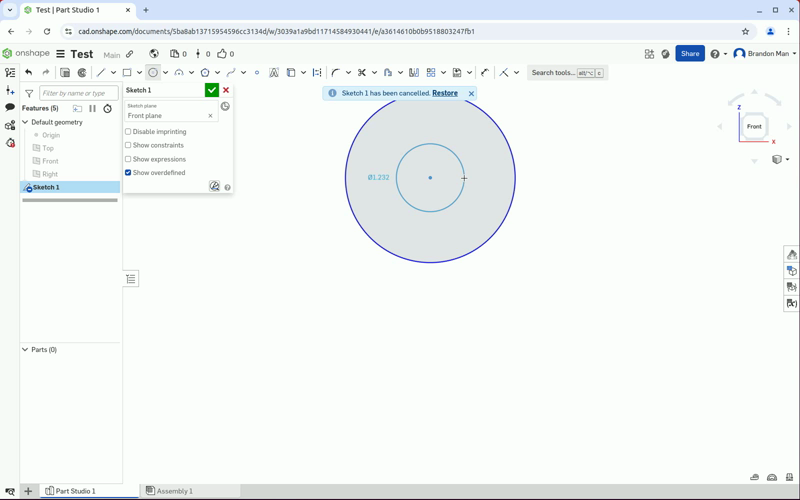
scroll(-6)
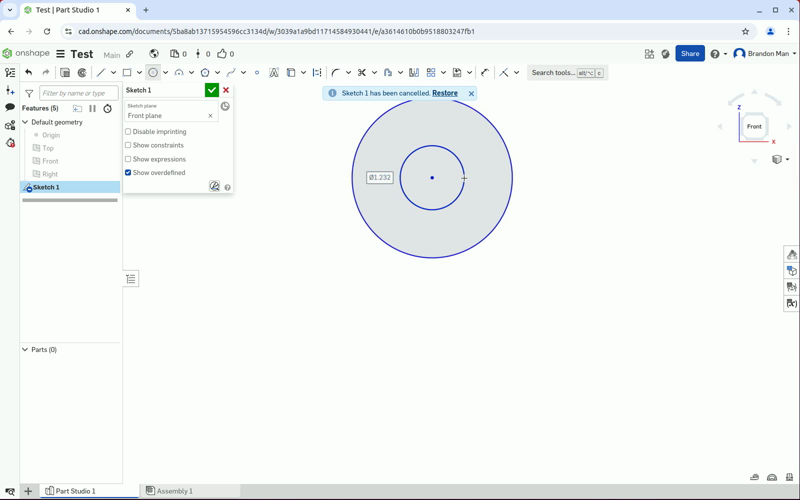
scroll(-6)
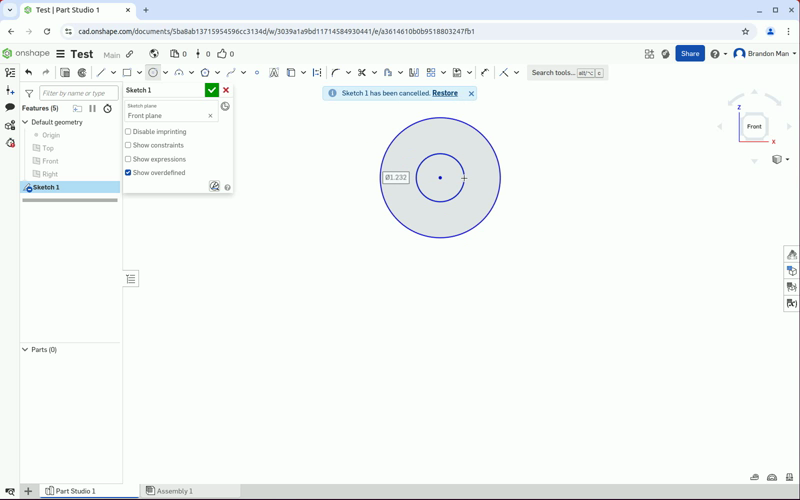
scroll(-6)
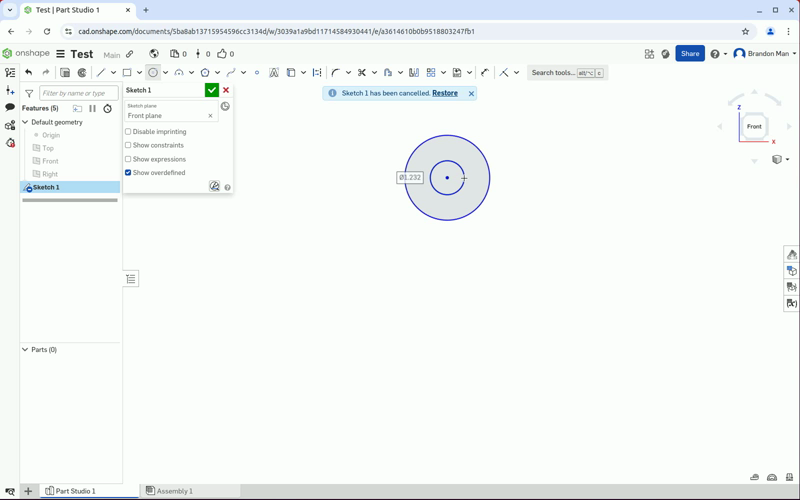
scroll(-6)
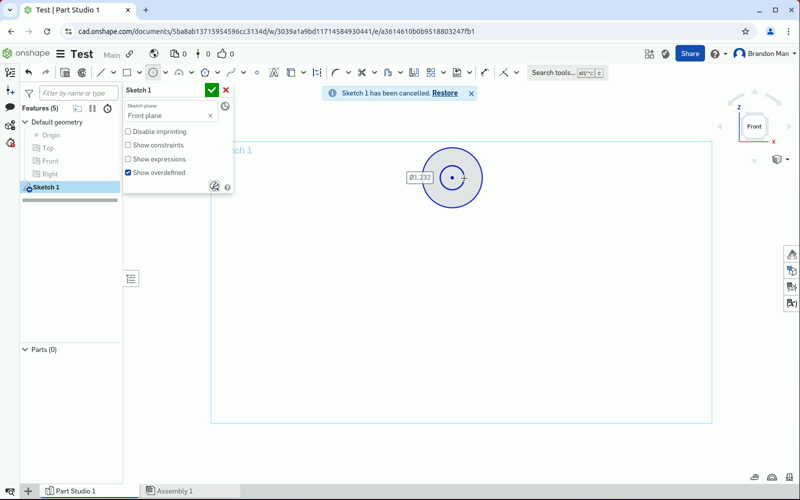
scroll(-6)
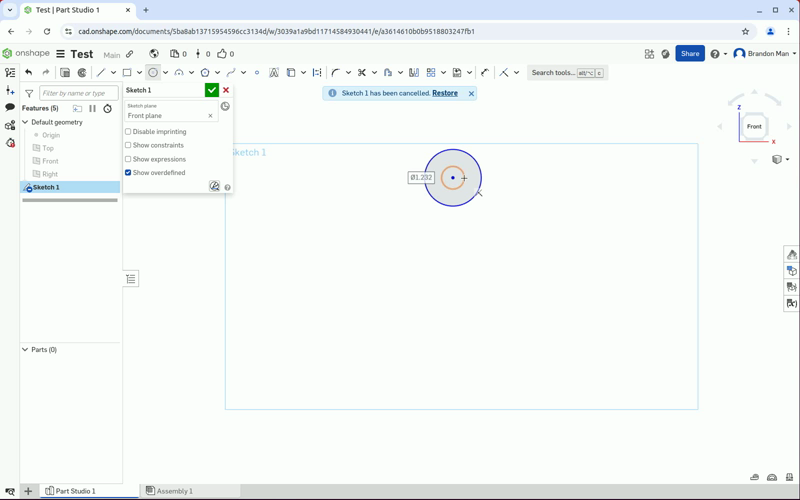
scroll(-6)
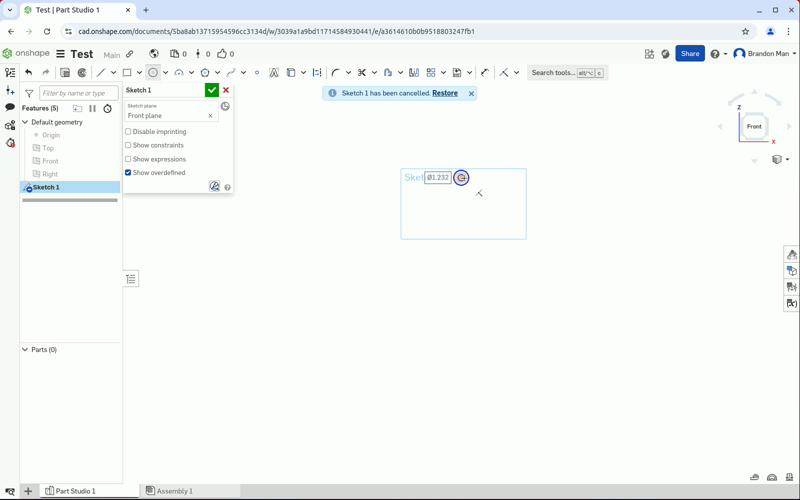
key(esc)
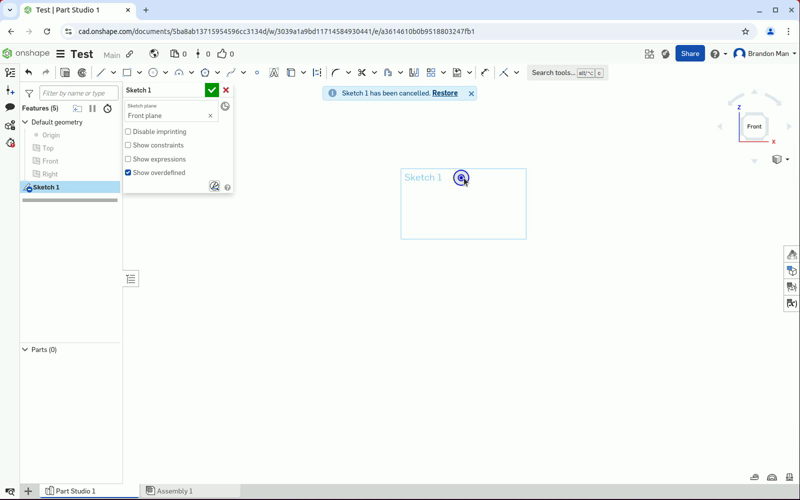
mouse_move(464, 179)
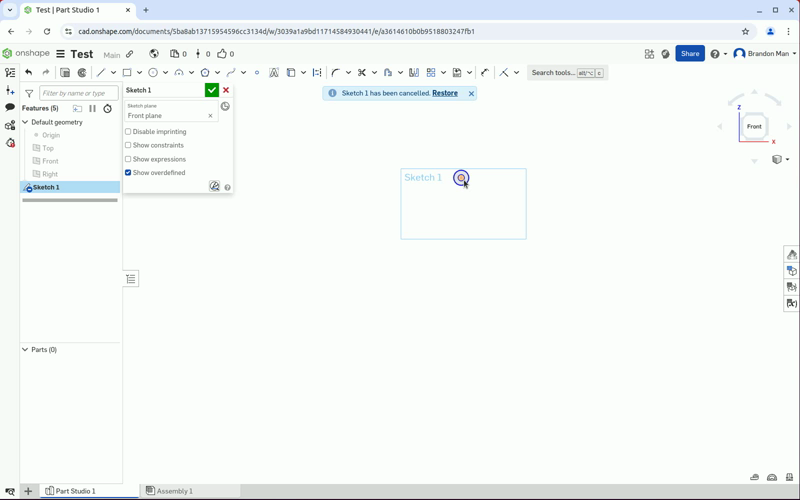
scroll(6)
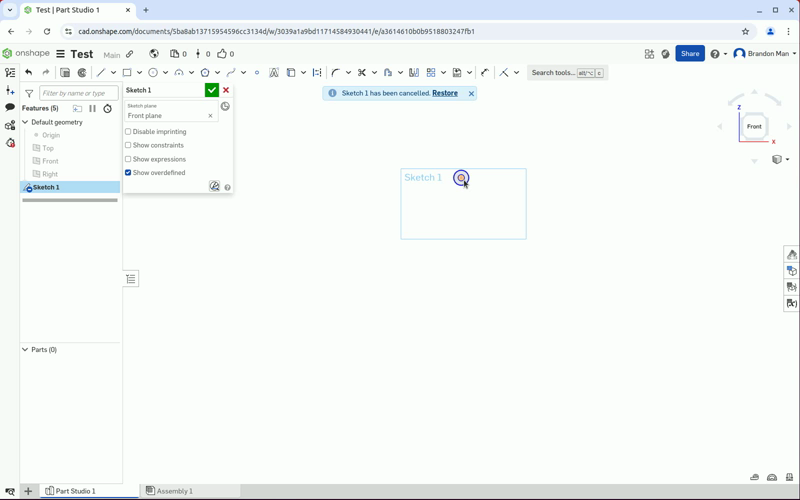
scroll(6)
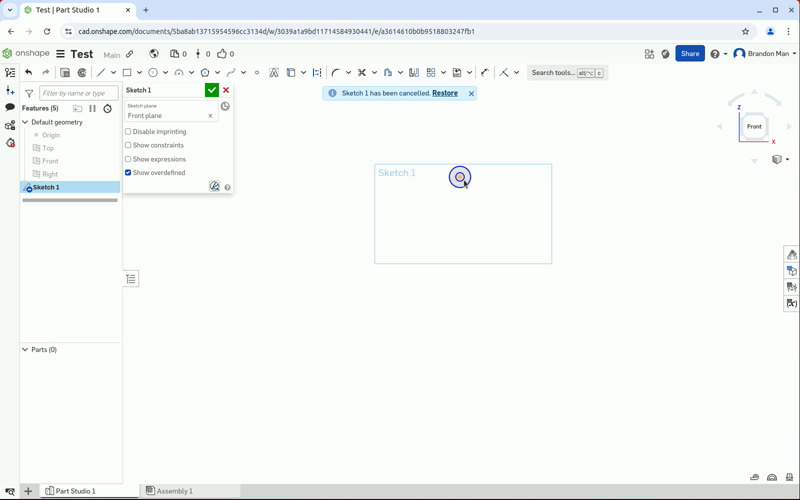
scroll(6)
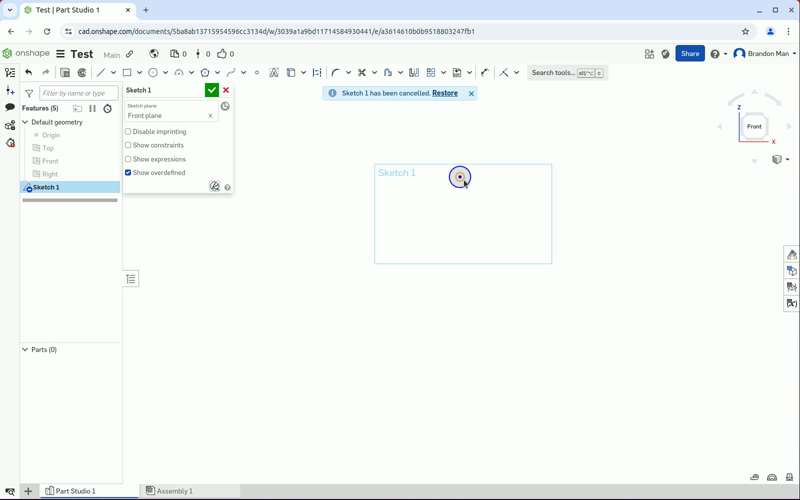
scroll(6)
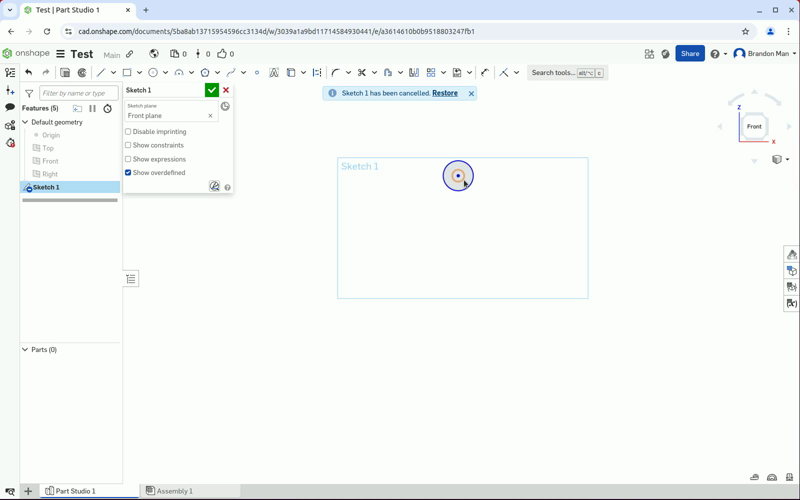
scroll(6)
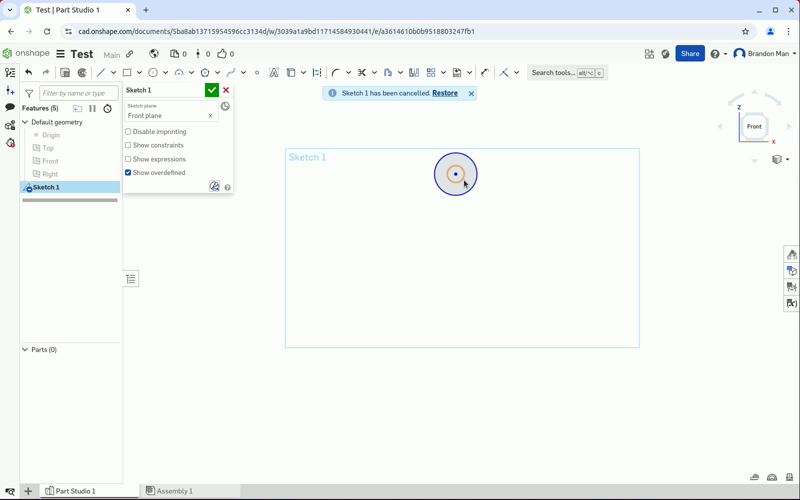
scroll(6)
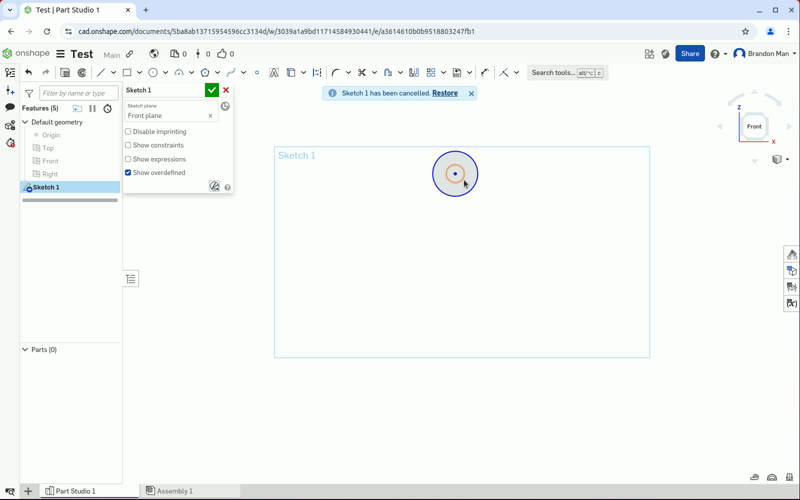
scroll(6)
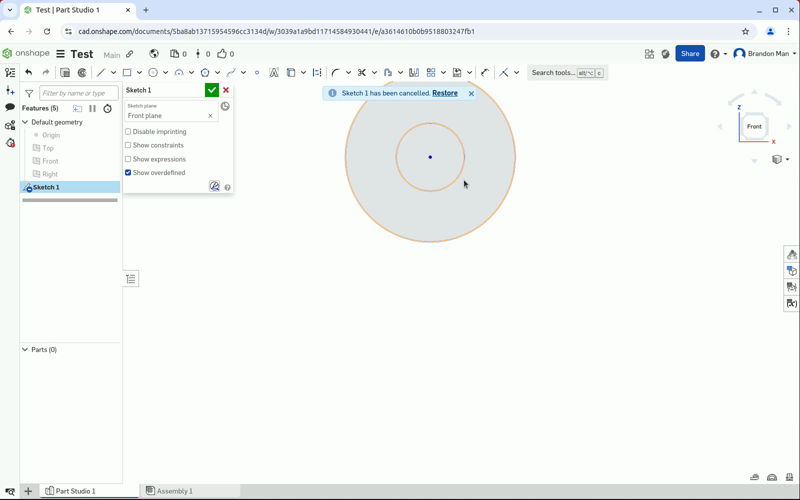
click(464, 179)
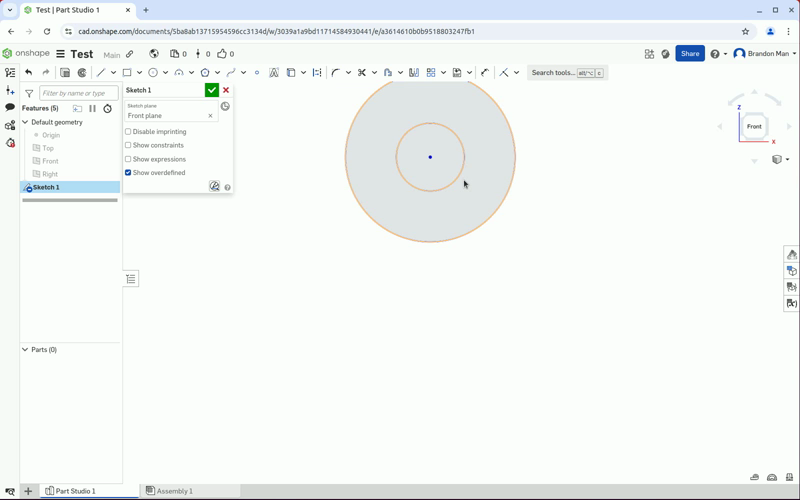
scroll(-6)
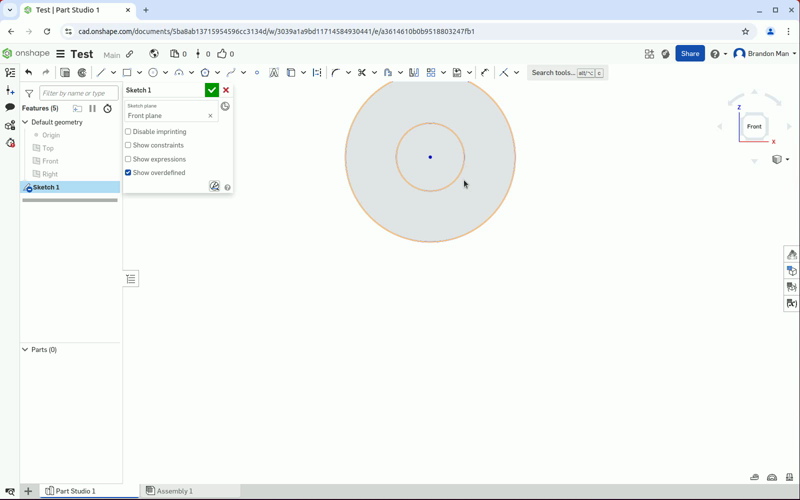
scroll(-6)
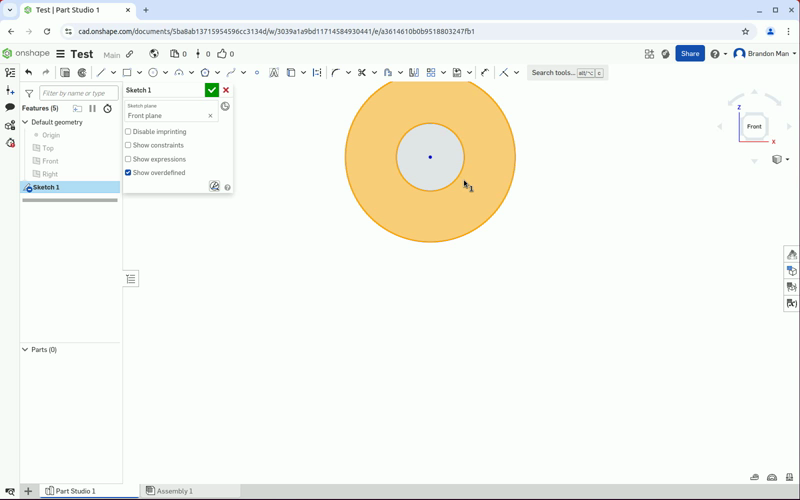
scroll(-6)
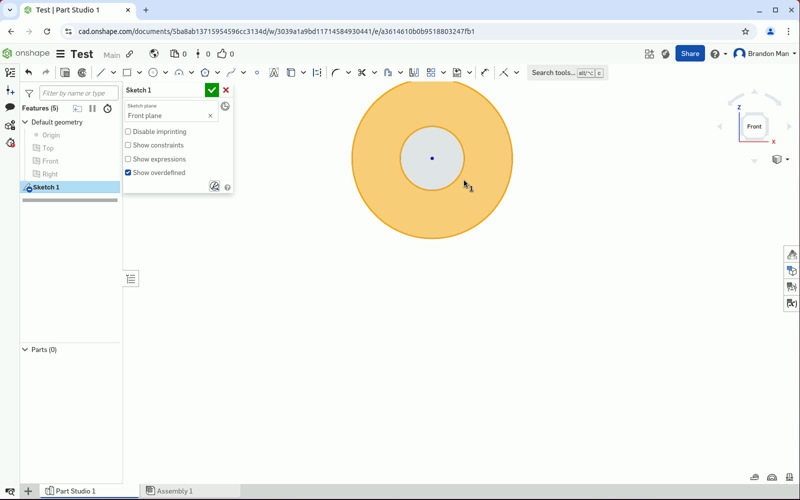
scroll(-6)
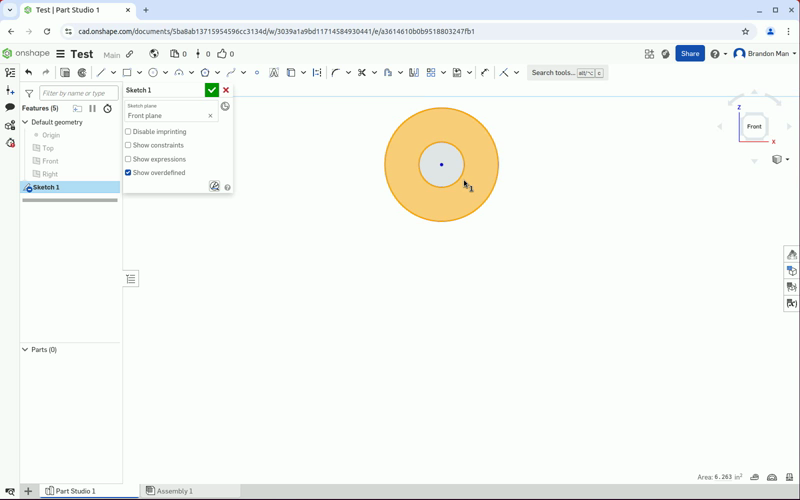
scroll(-6)
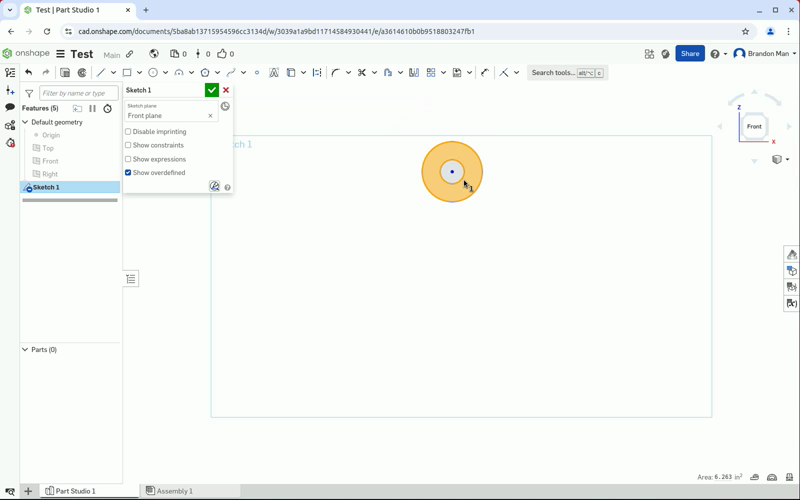
scroll(-6)
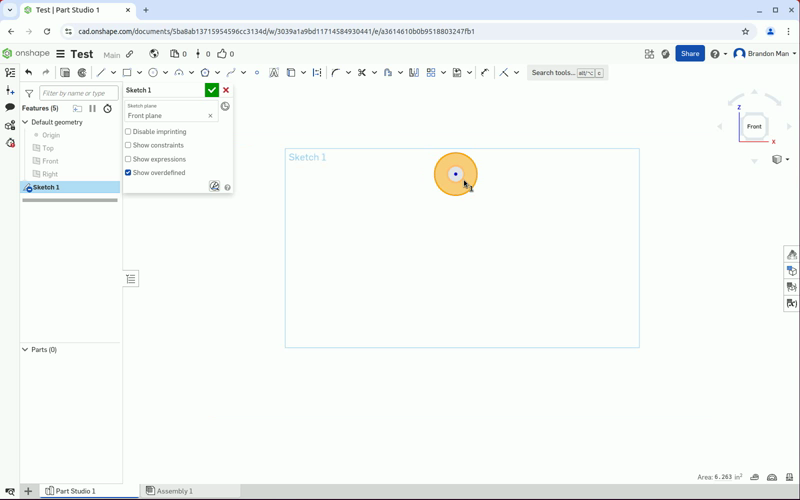
scroll(-6)
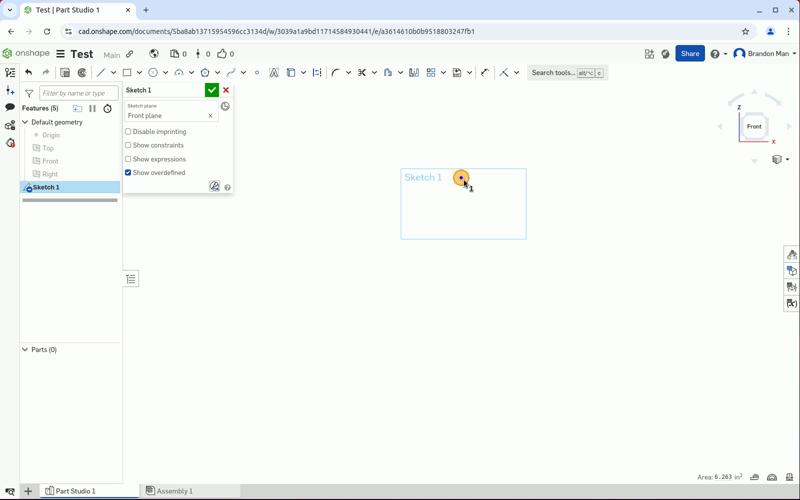
mouse_move(73, 352)
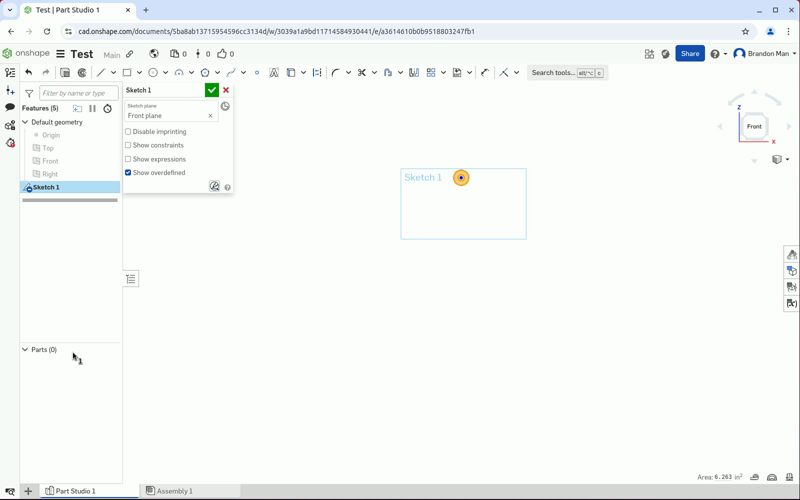
key(shift+y)
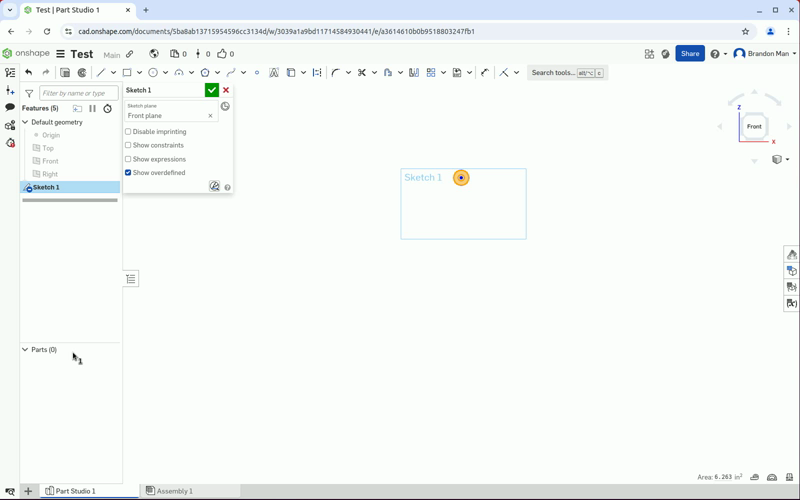
key(shift+e)
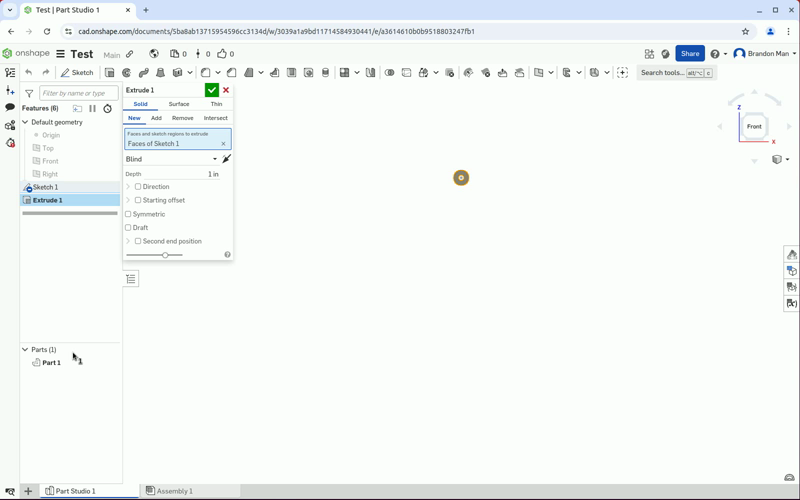
mouse_move(143, 106)
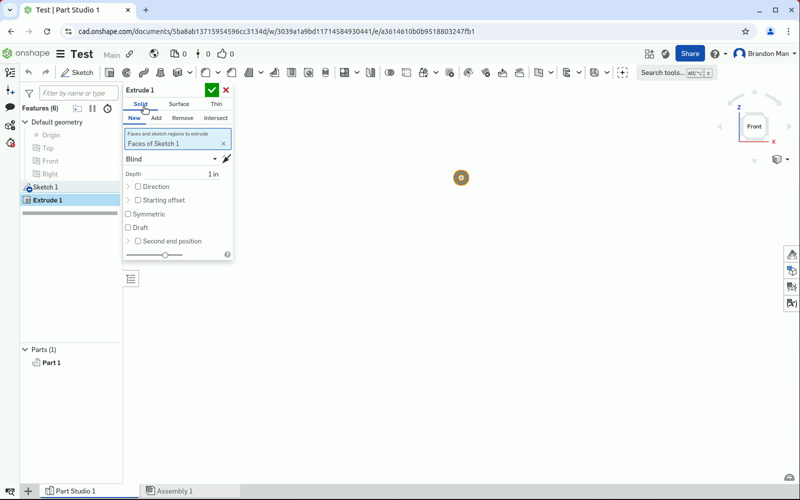
click(143, 106)
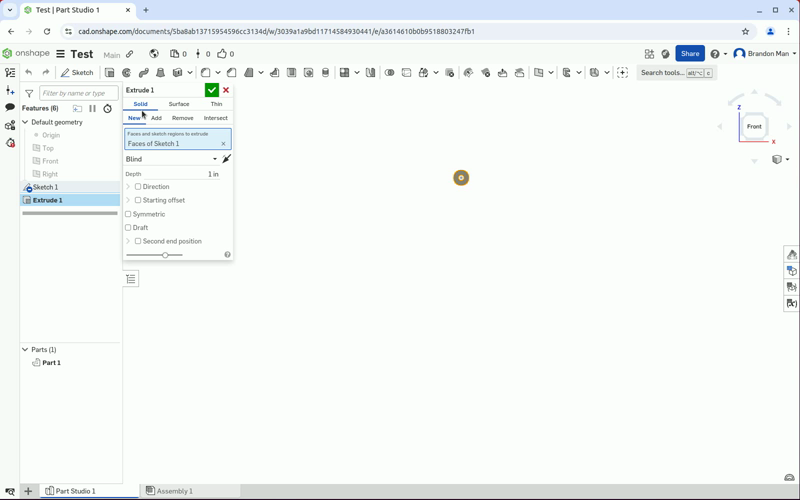
mouse_move(137, 120)
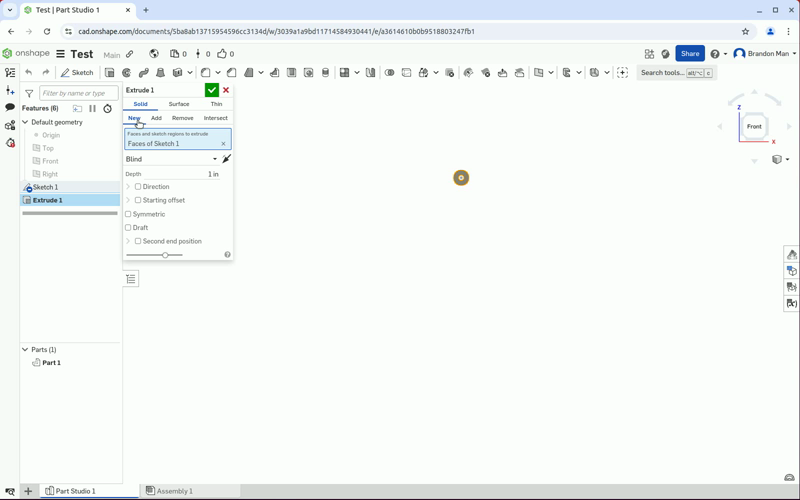
click(137, 120)
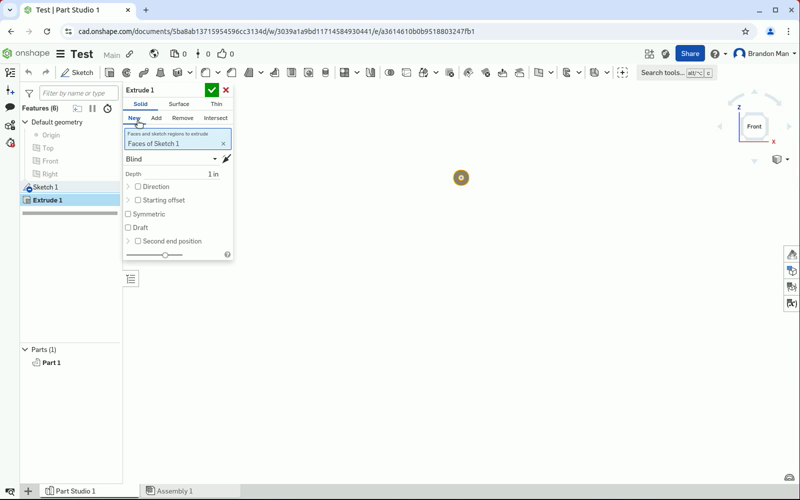
key(tab, 4)
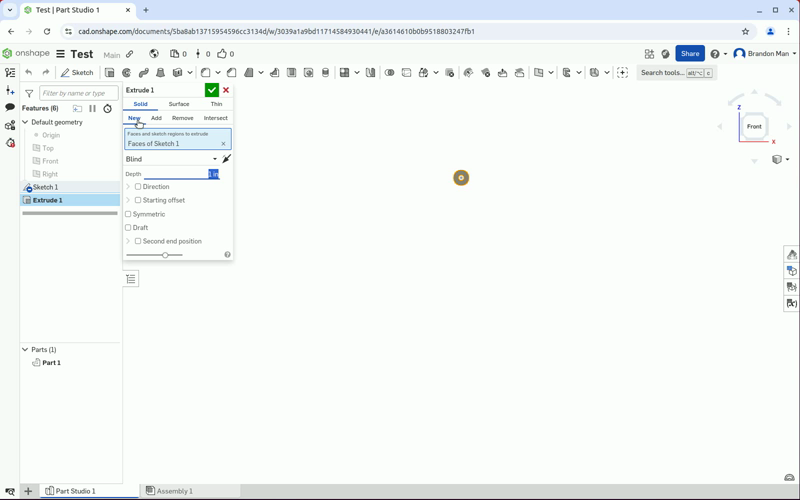
text(0.481)
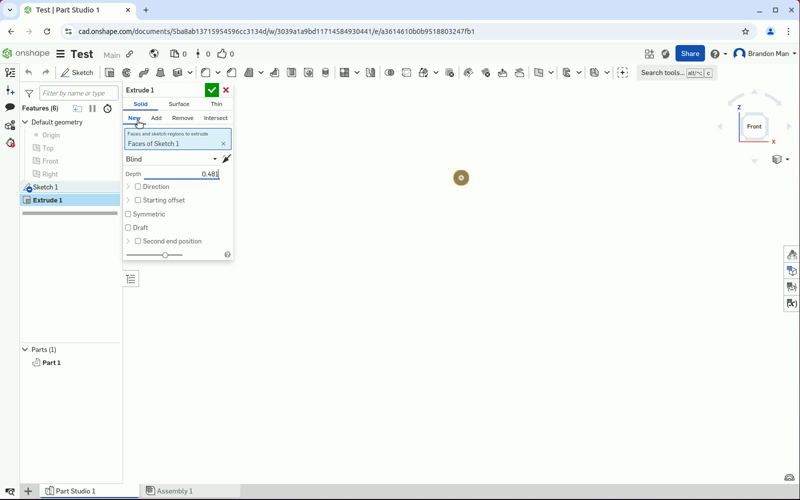
key(enter)
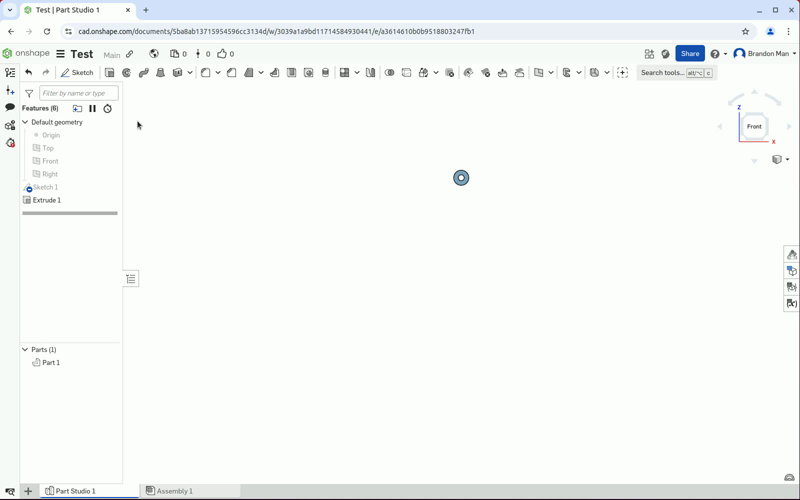
key(shift+h)
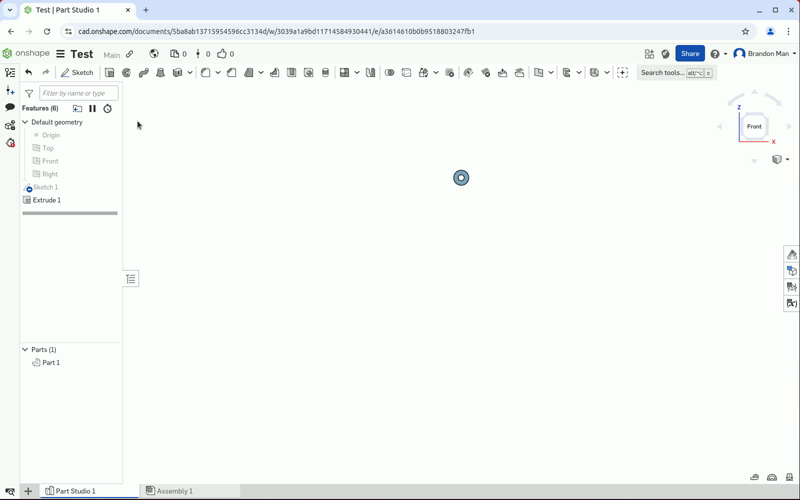
key(shift+h)
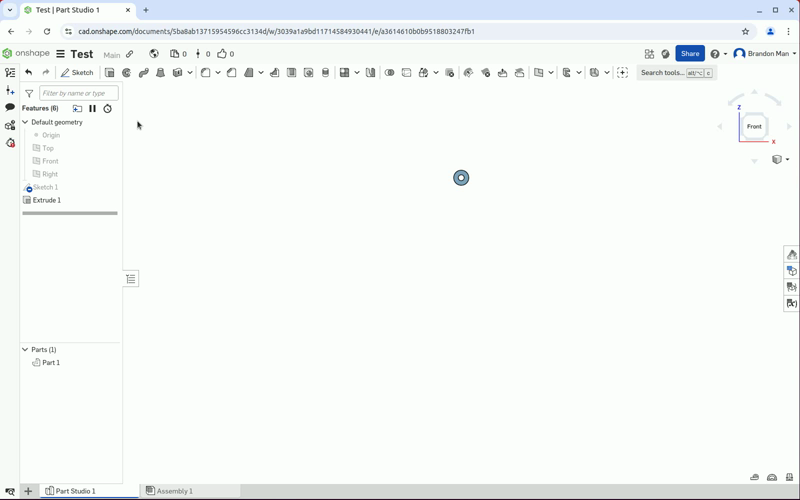
mouse_move(73, 189)
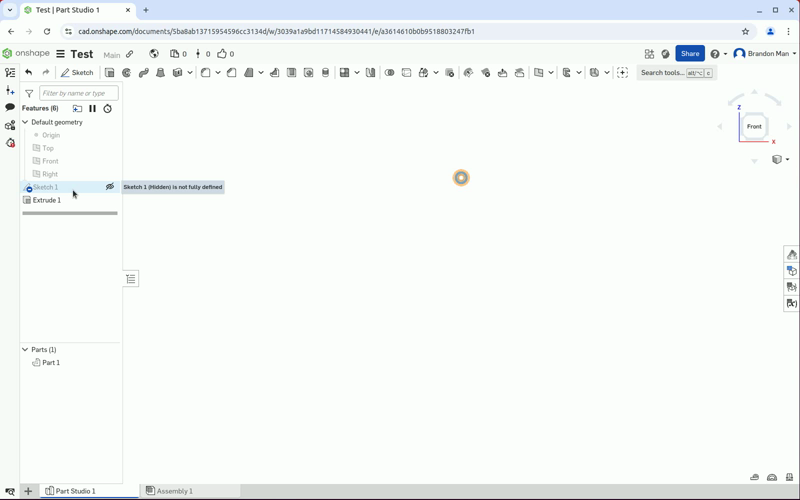
click(73, 189)
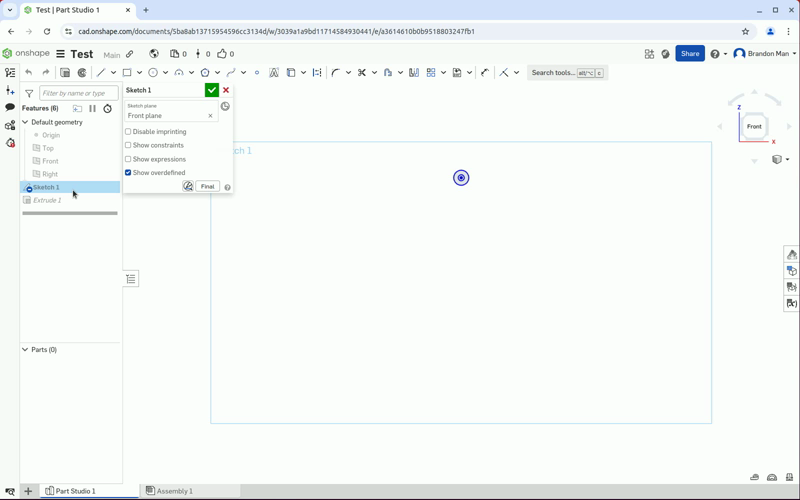
mouse_move(229, 92)
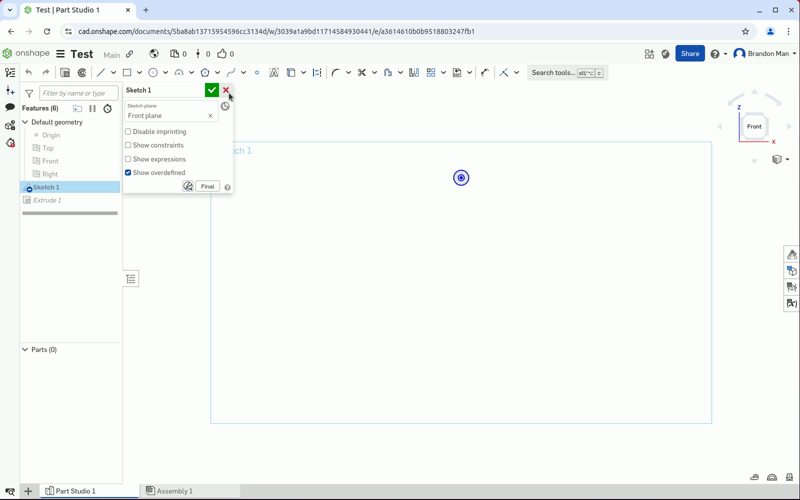
click(229, 92)
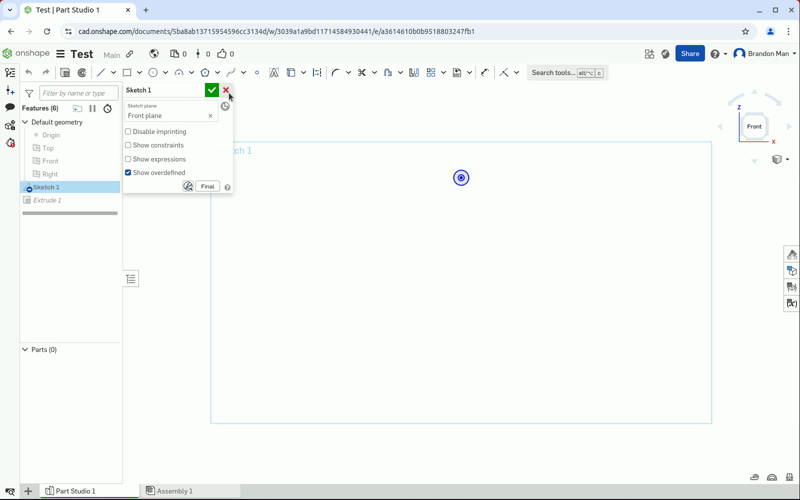
key(shift+s)
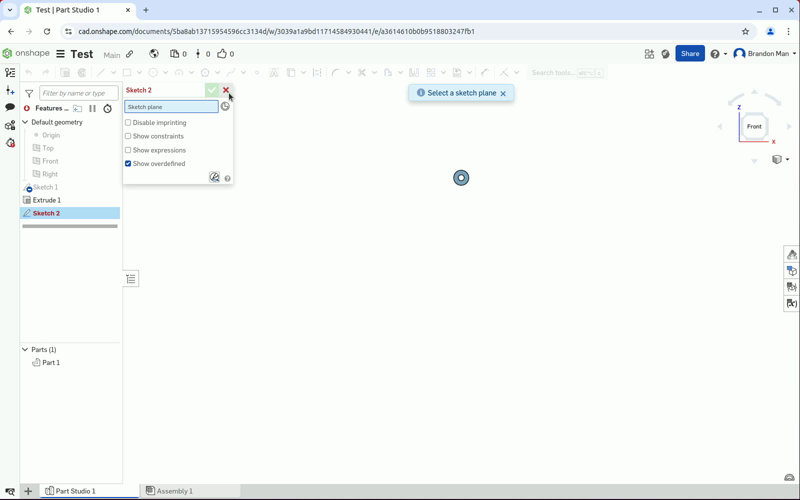
mouse_move(73, 163)
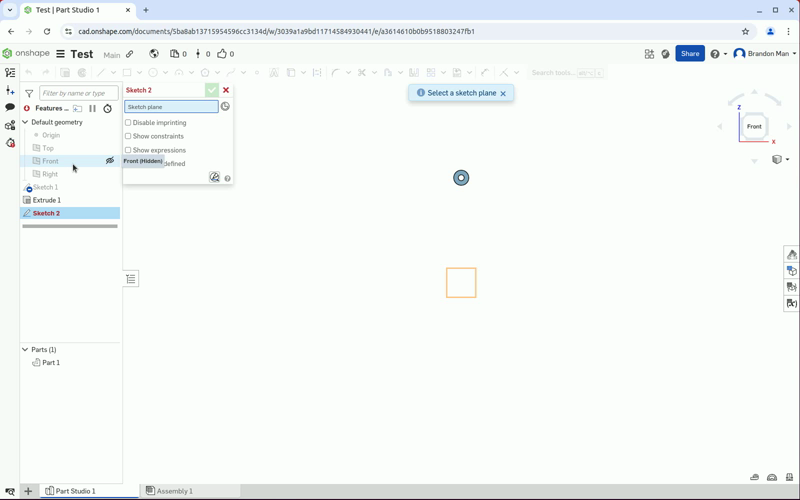
click(73, 163)
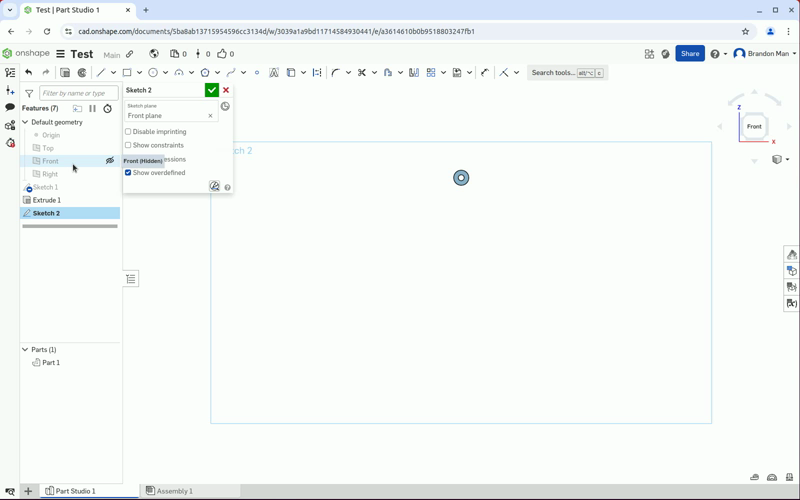
mouse_move(73, 352)
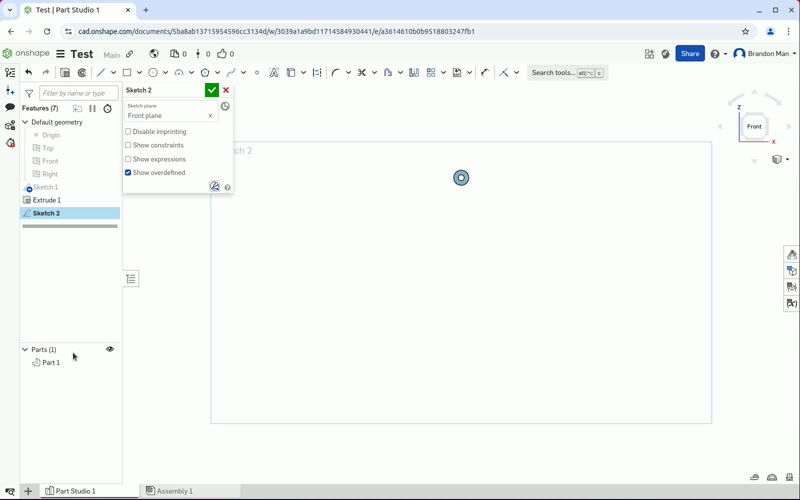
key(y)
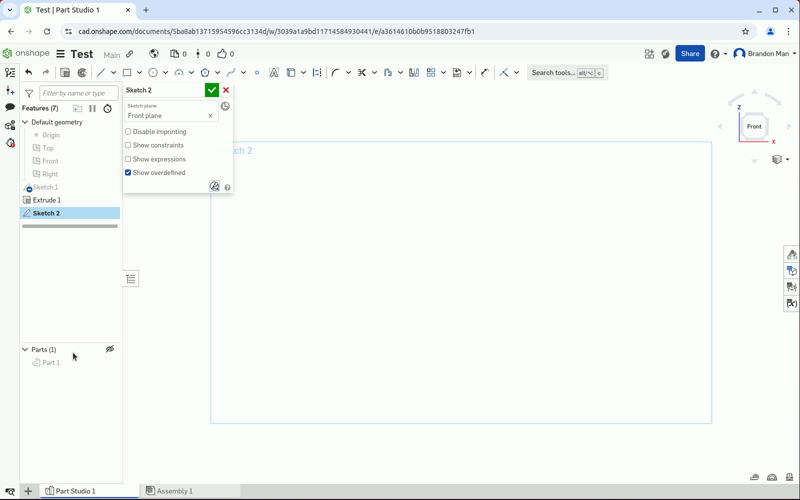
key(c)
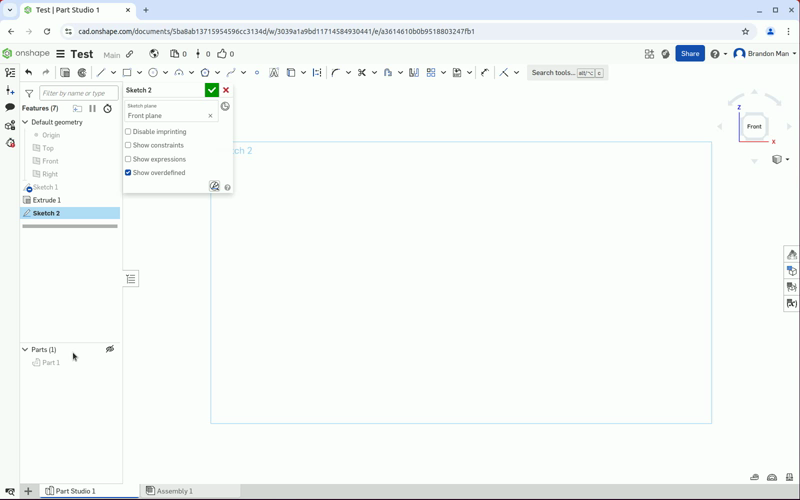
key_down(shift)
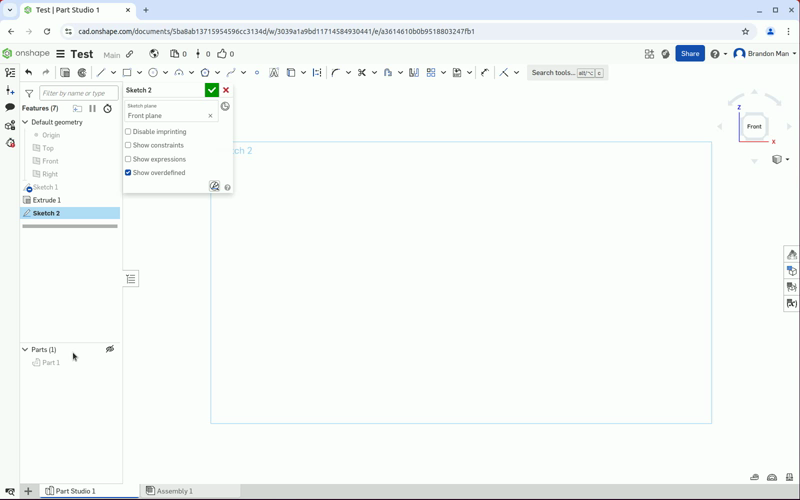
mouse_move(502, 282)
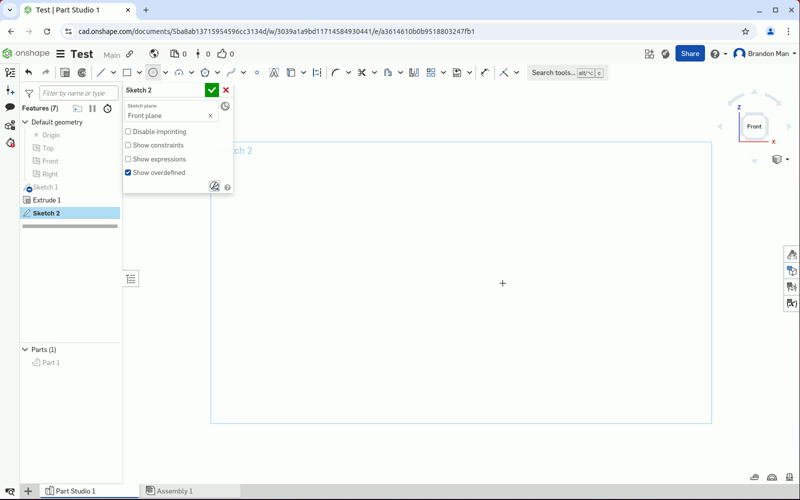
click(502, 282)
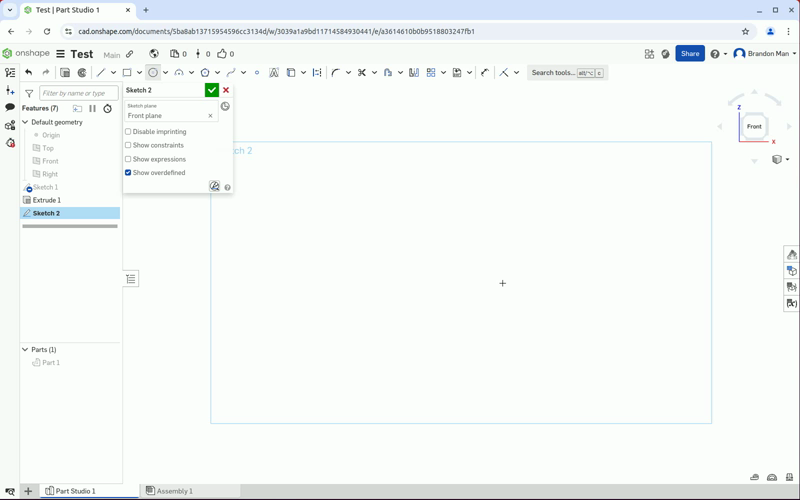
key_up(shift)
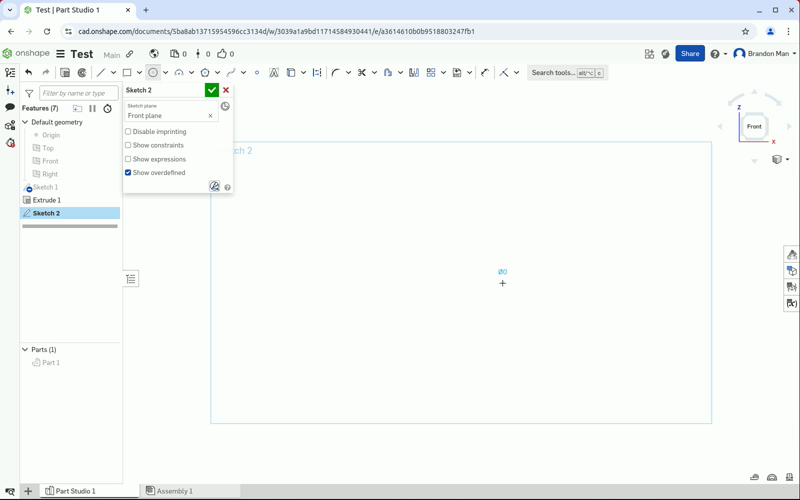
mouse_move(510, 282)
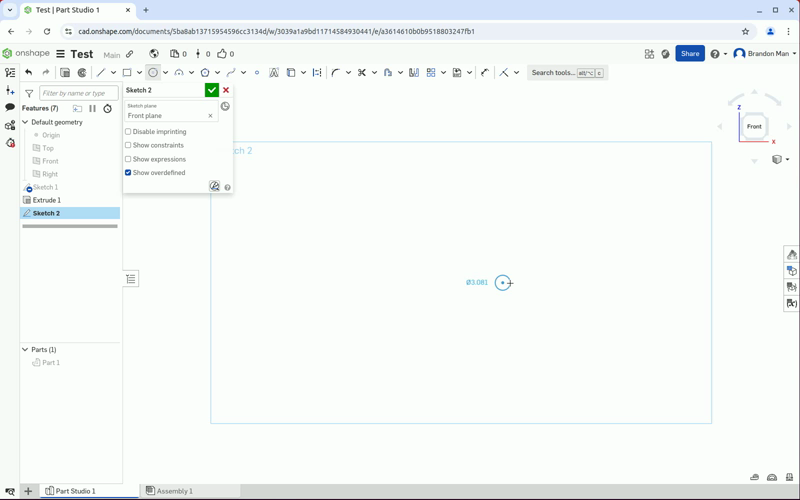
click(510, 282)
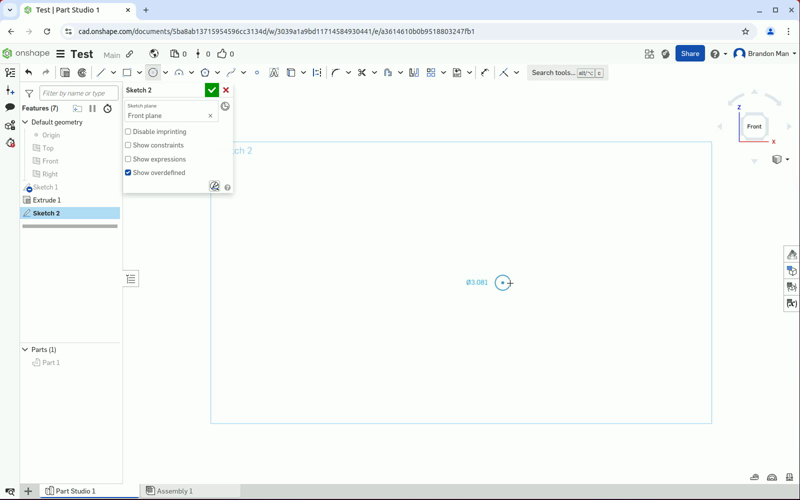
key(esc)
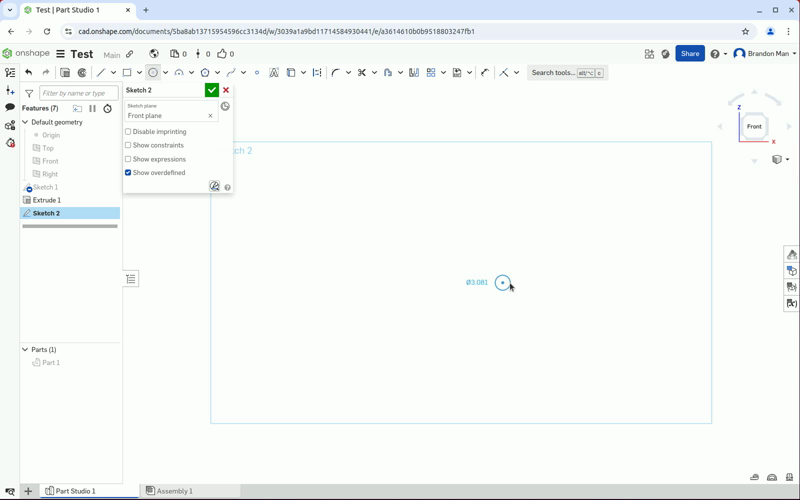
key(c)
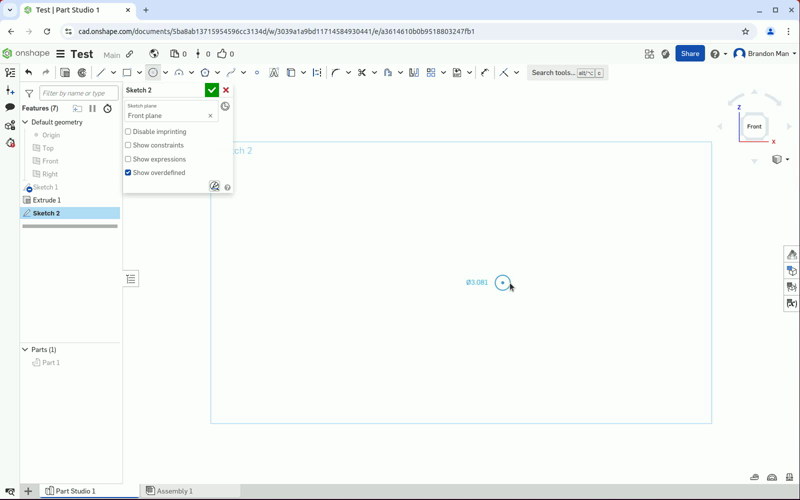
key_down(shift)
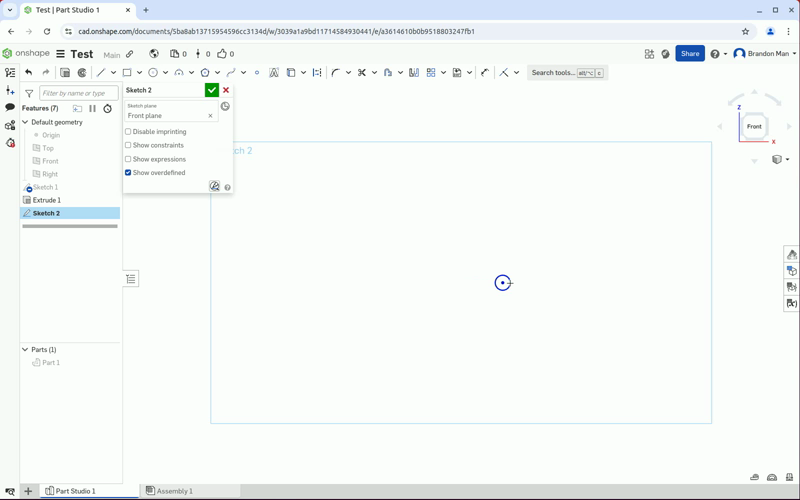
mouse_move(502, 282)
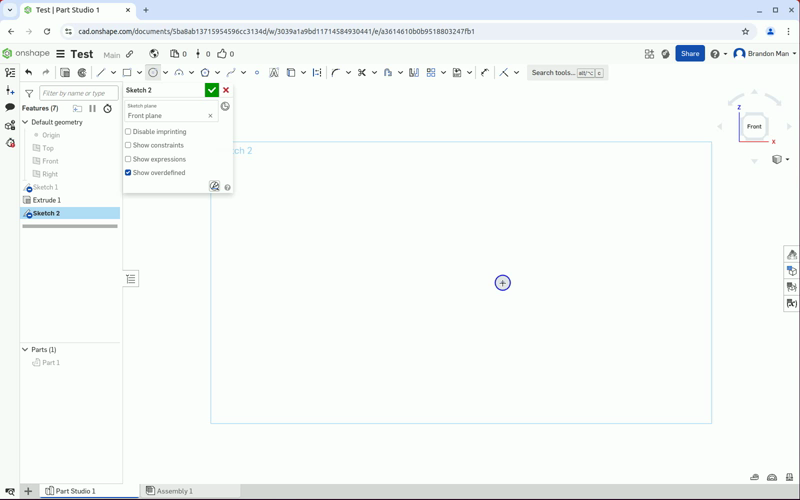
click(502, 282)
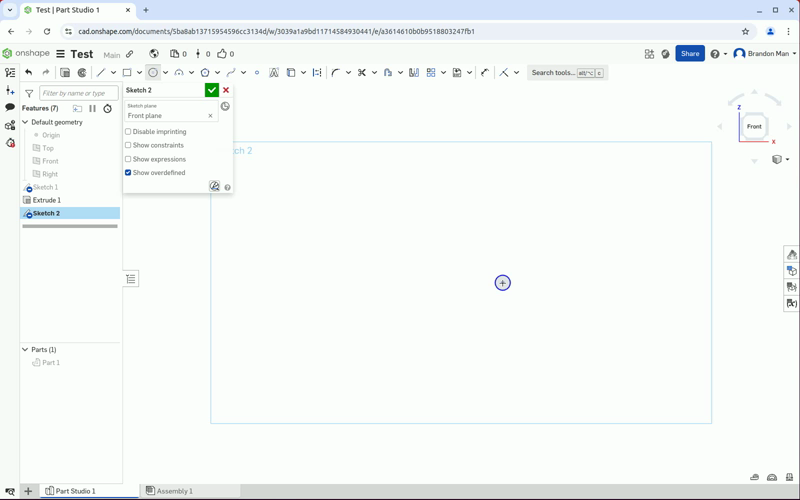
key_up(shift)
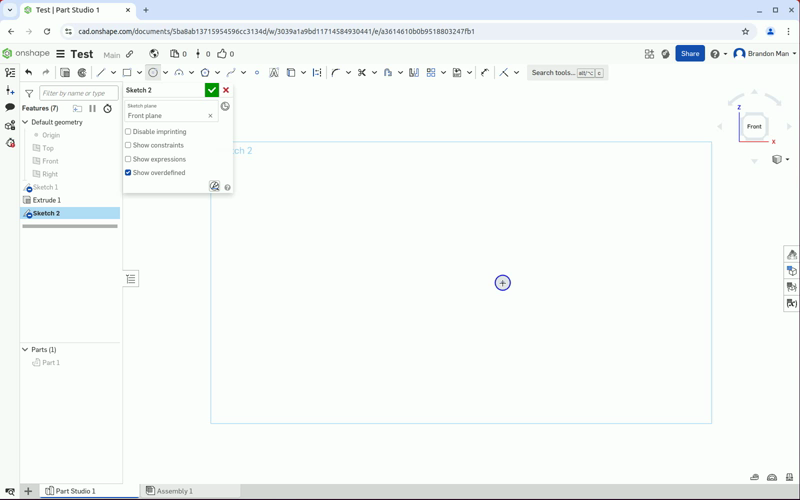
mouse_move(505, 282)
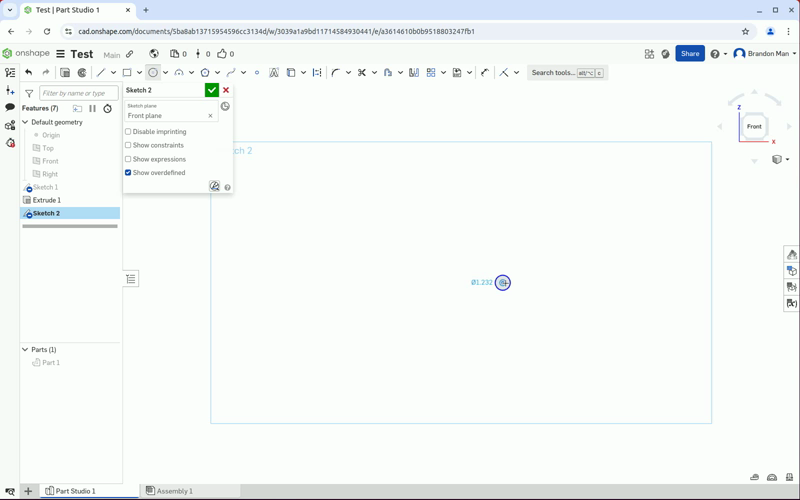
scroll(6)
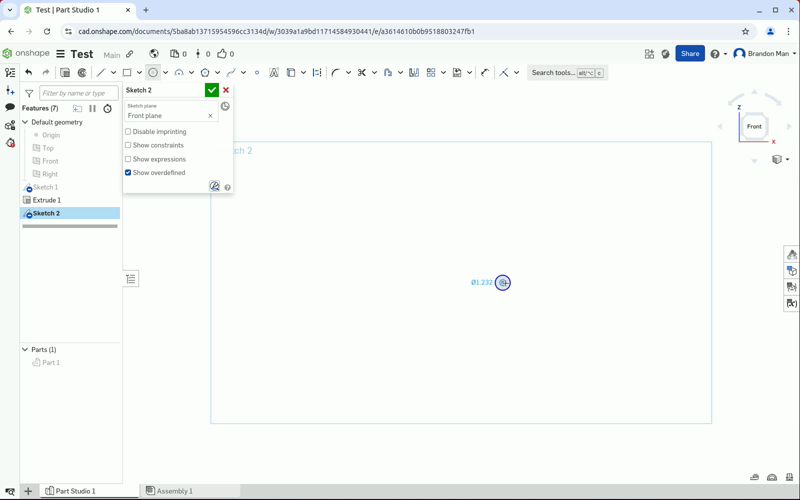
scroll(6)
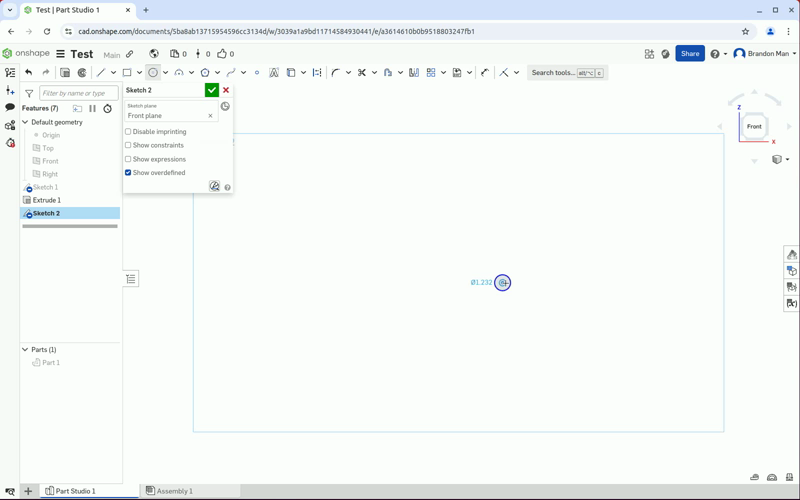
scroll(6)
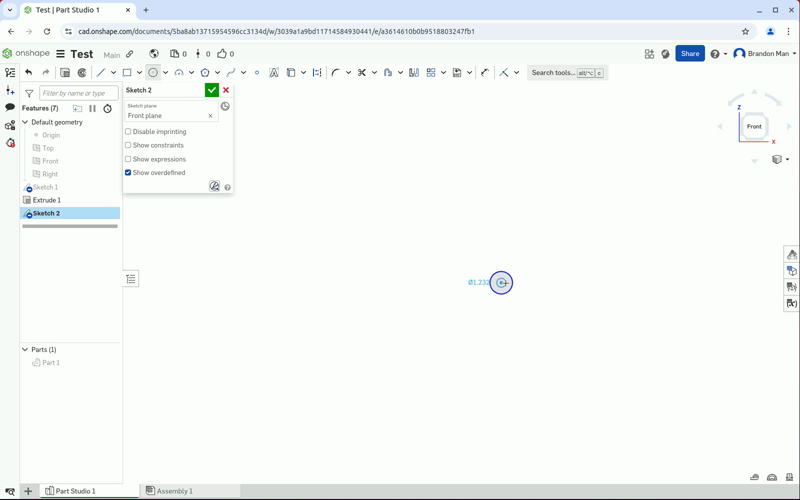
scroll(6)
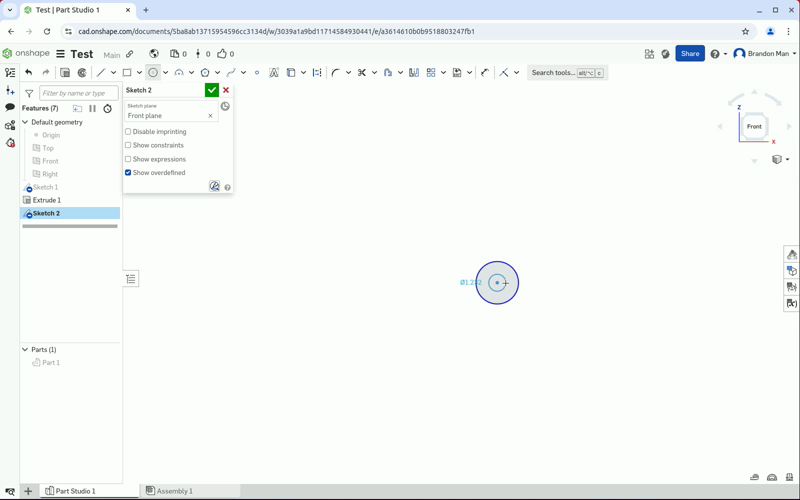
scroll(6)
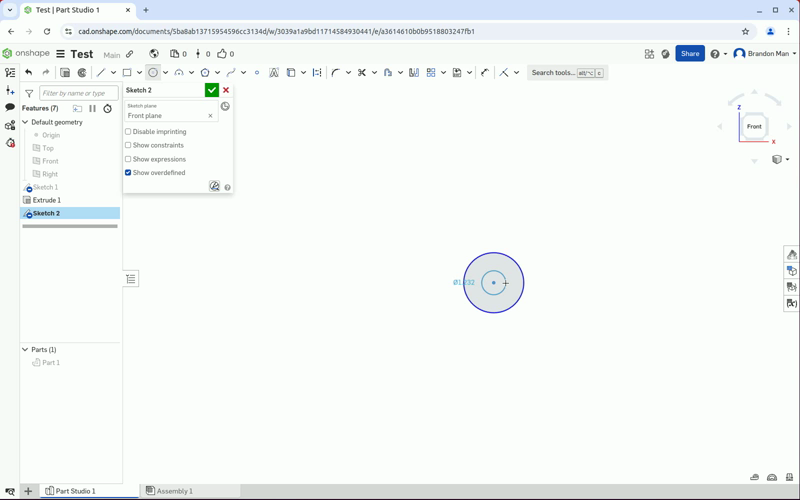
scroll(6)
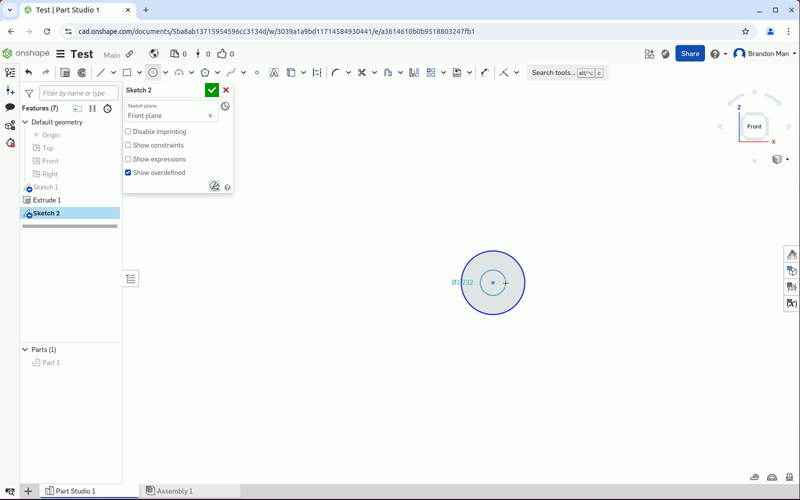
scroll(6)
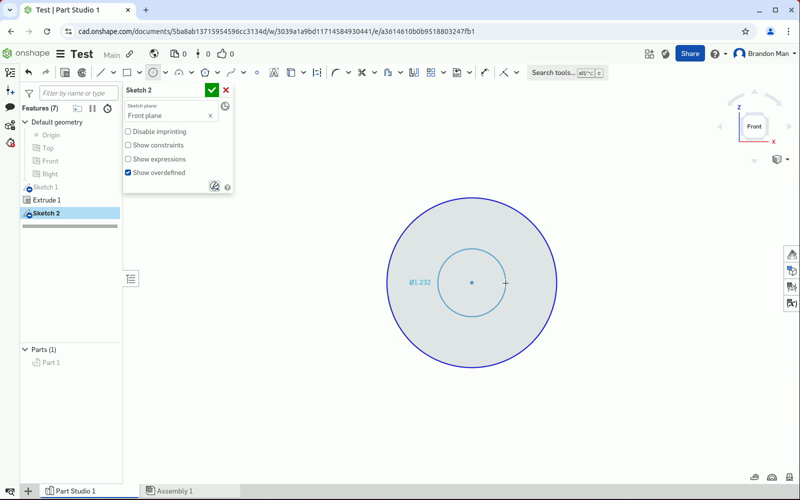
click(505, 282)
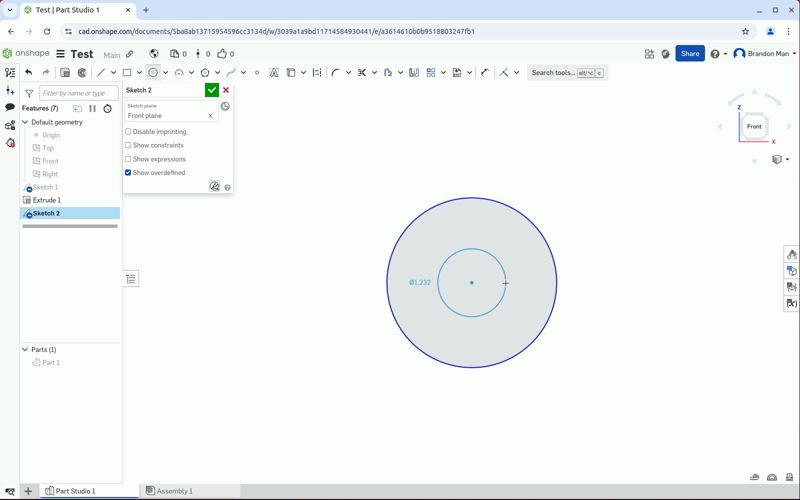
scroll(-6)
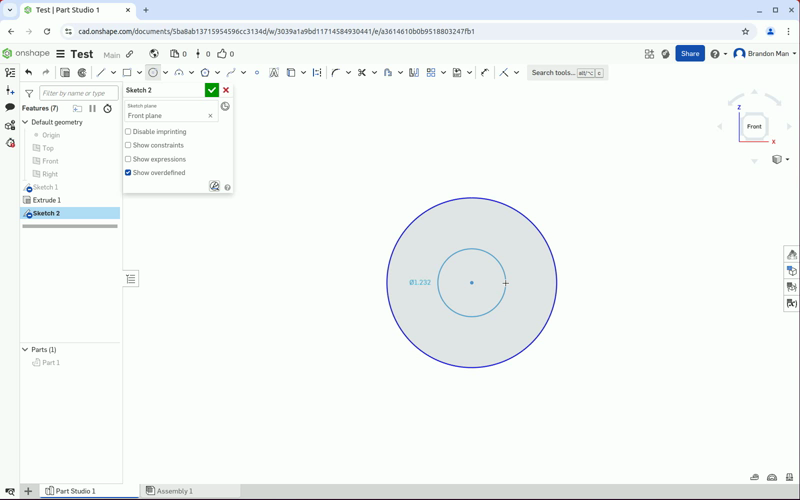
scroll(-6)
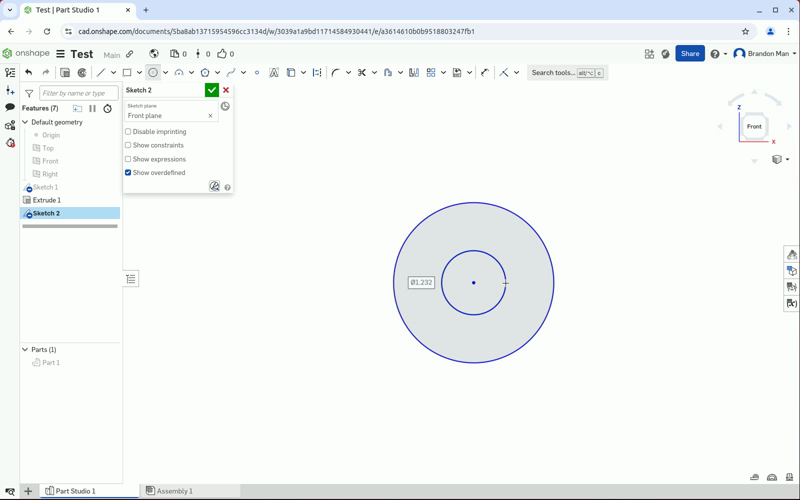
scroll(-6)
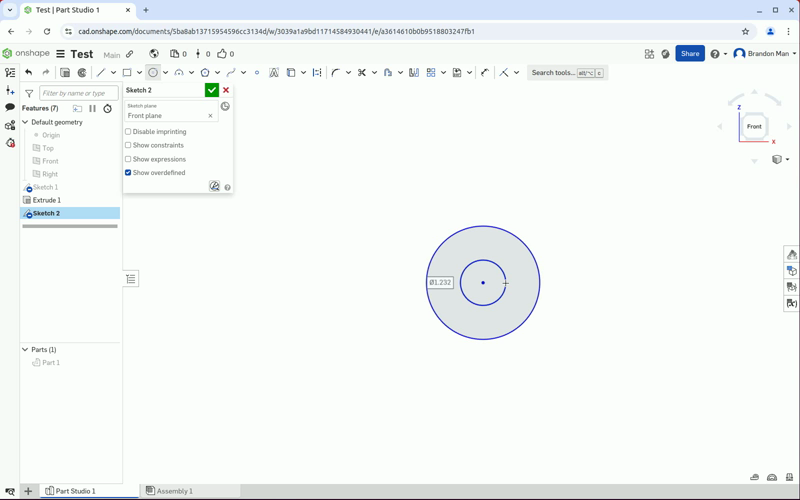
scroll(-6)
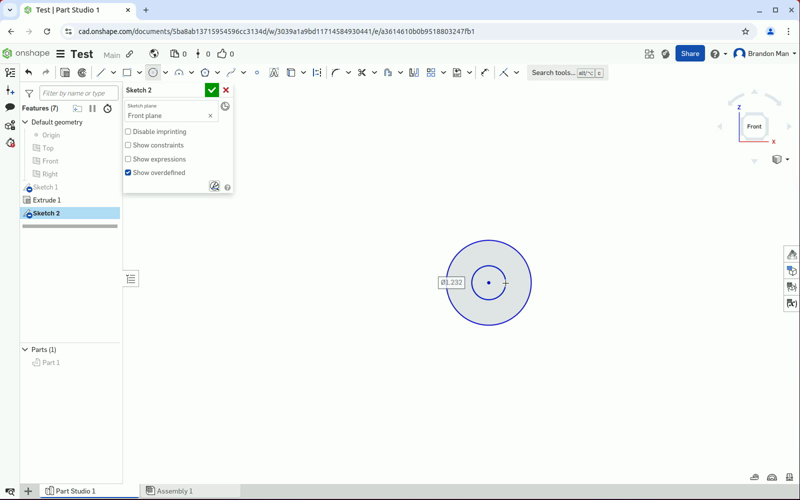
scroll(-6)
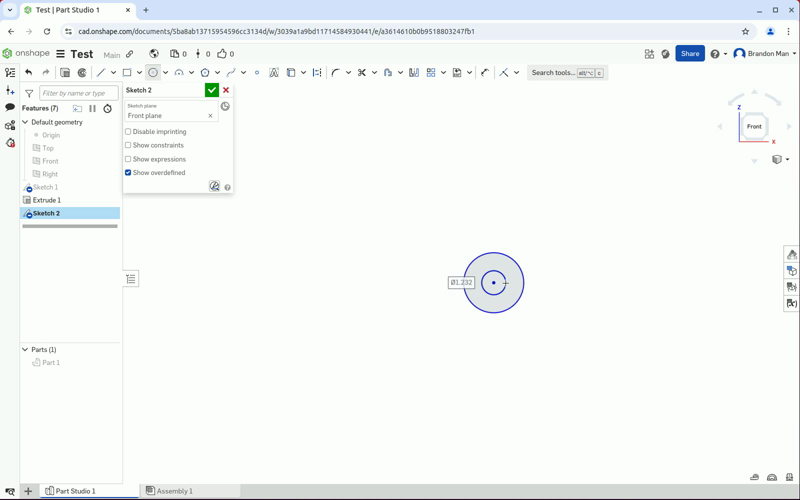
scroll(-6)
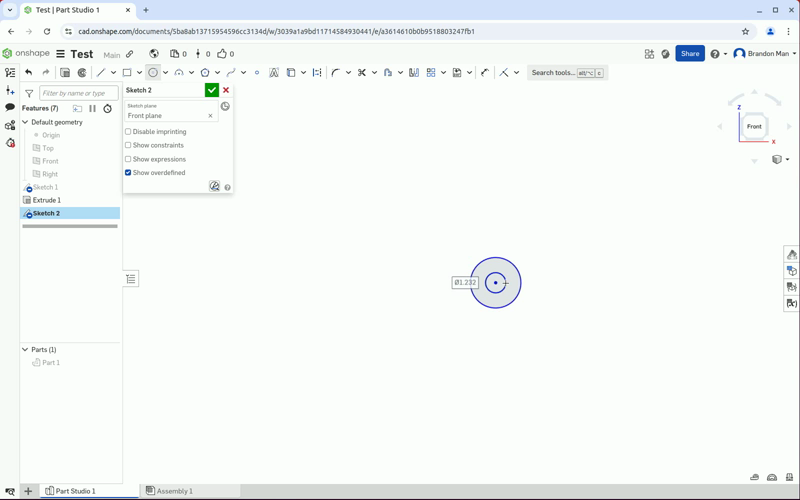
scroll(-6)
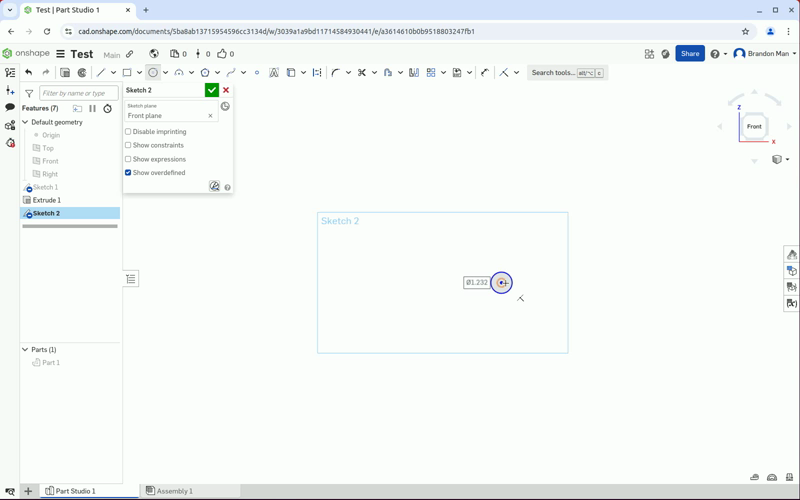
key(esc)
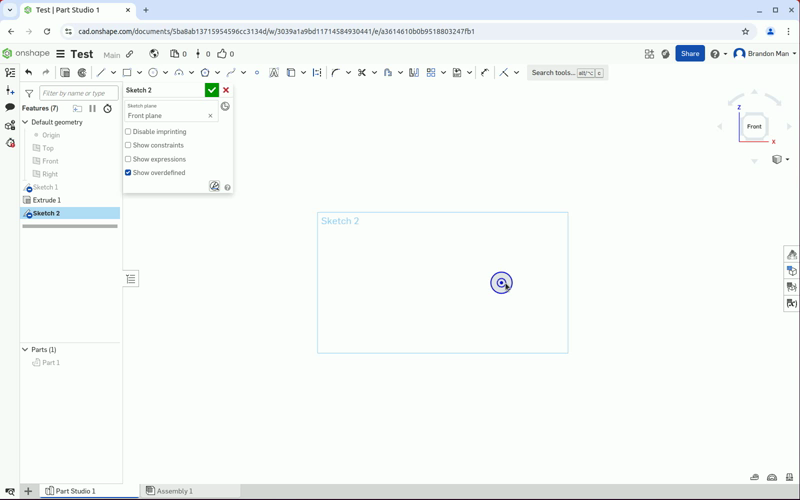
mouse_move(497, 285)
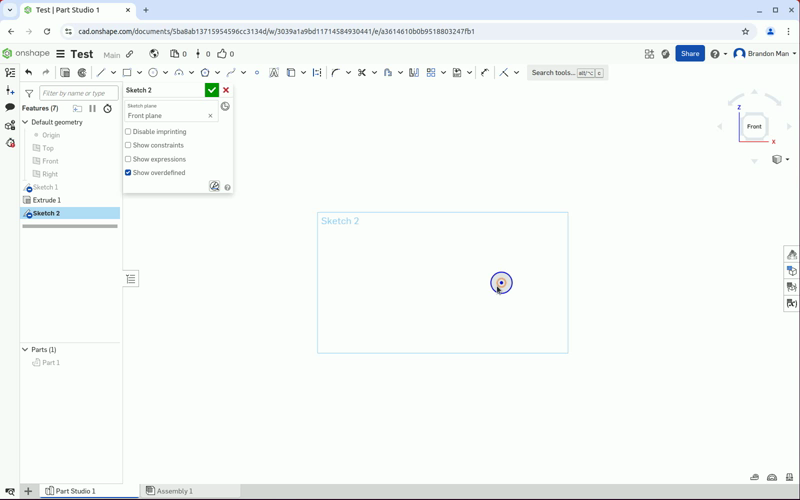
scroll(6)
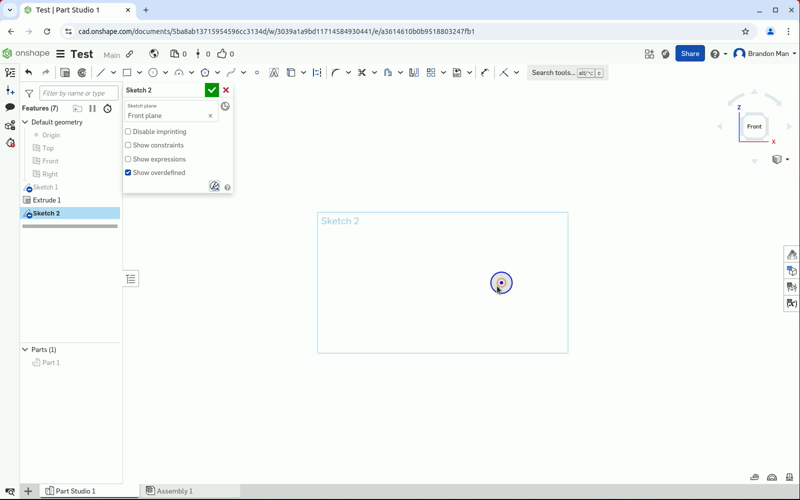
scroll(6)
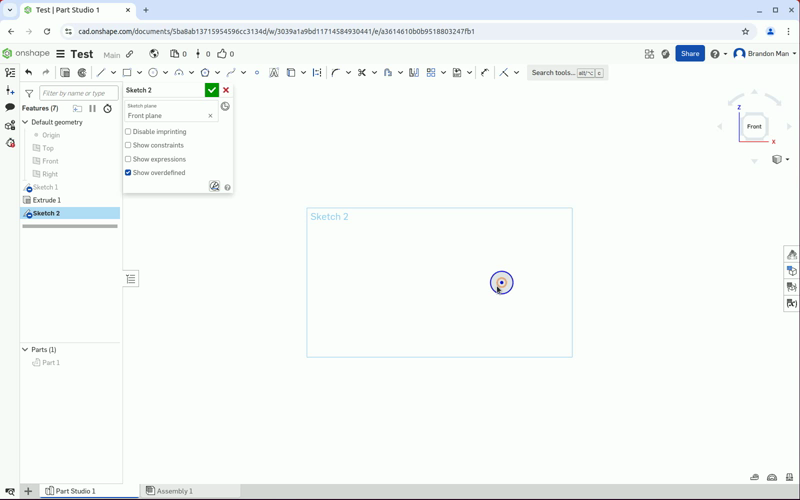
scroll(6)
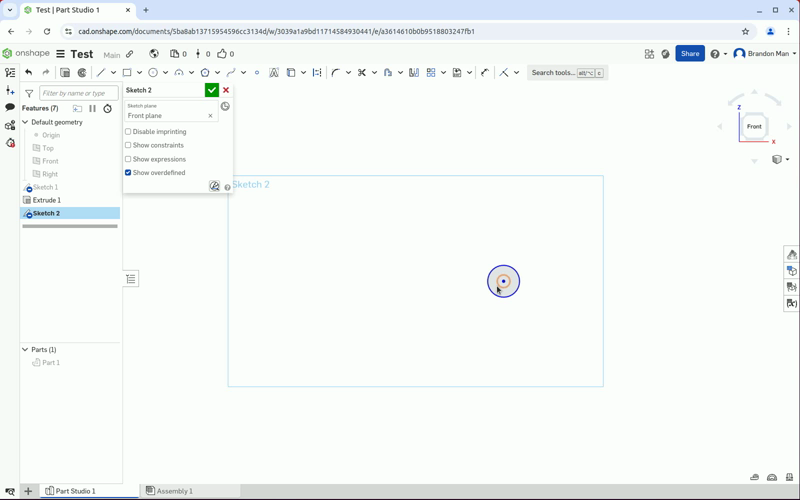
scroll(6)
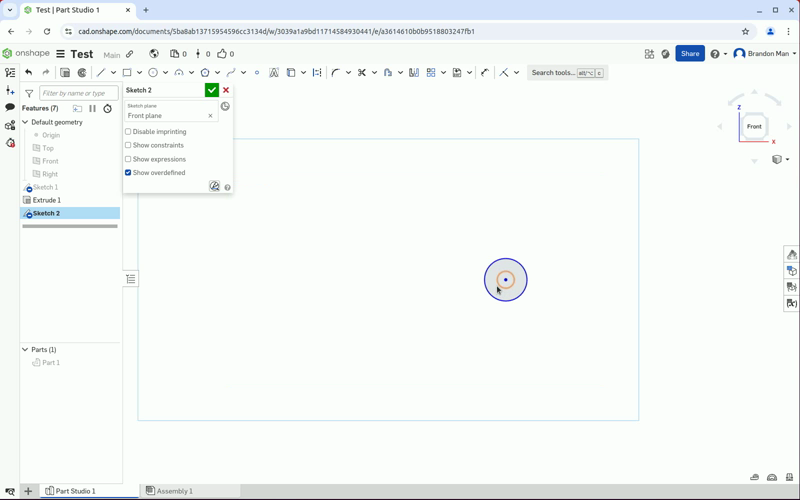
scroll(6)
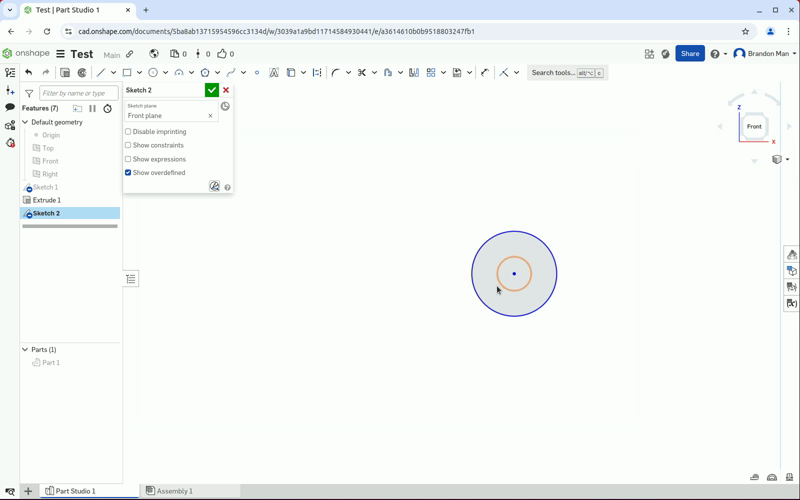
scroll(6)
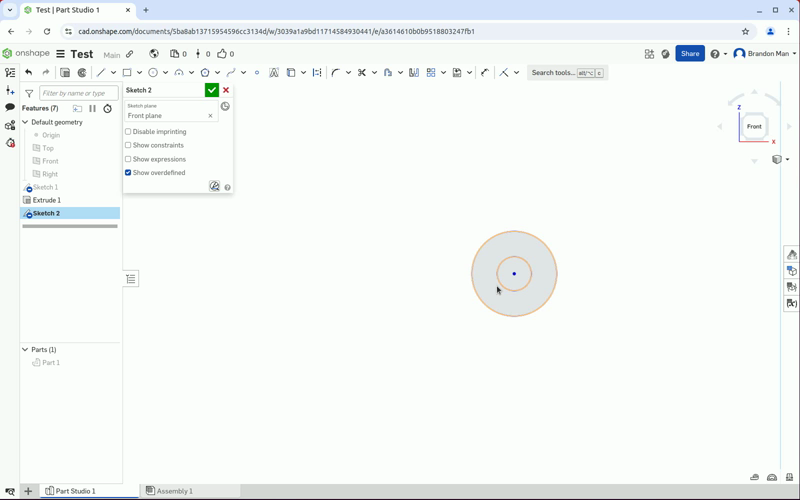
scroll(6)
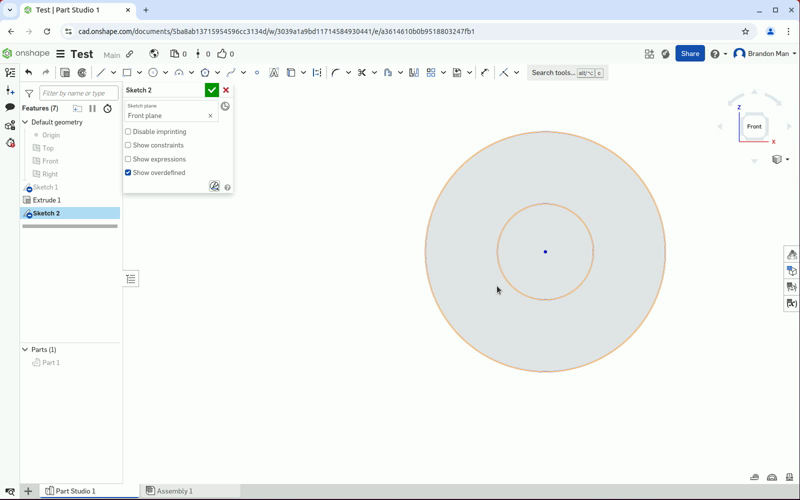
click(497, 285)
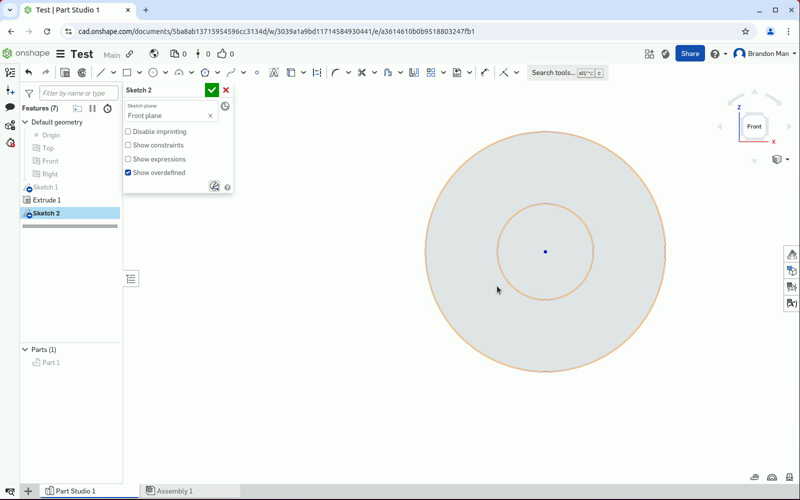
scroll(-6)
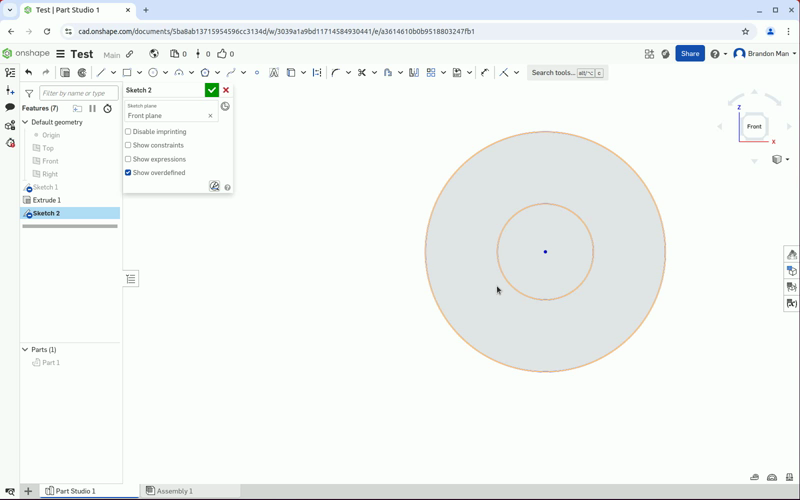
scroll(-6)
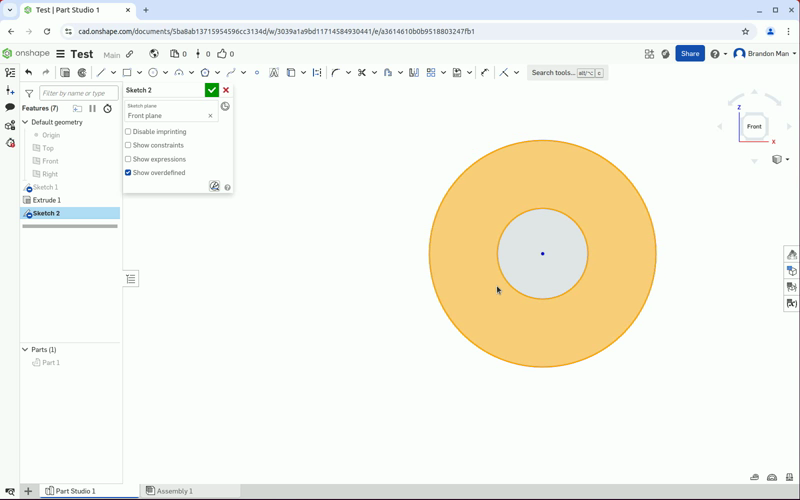
scroll(-6)
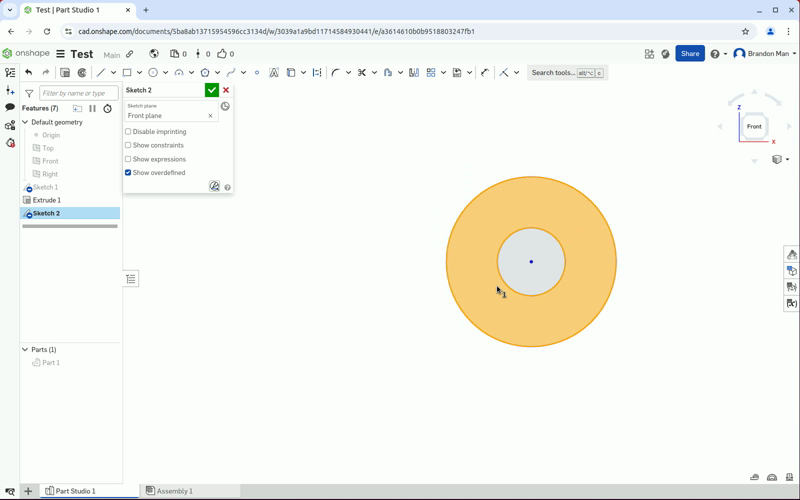
scroll(-6)
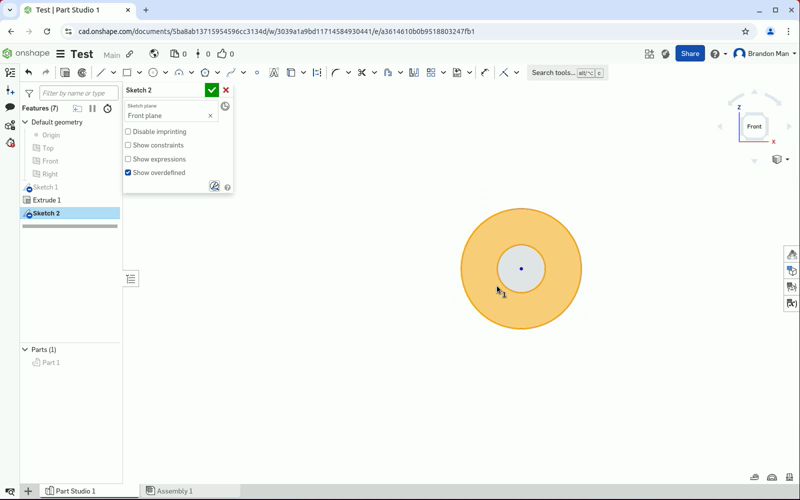
scroll(-6)
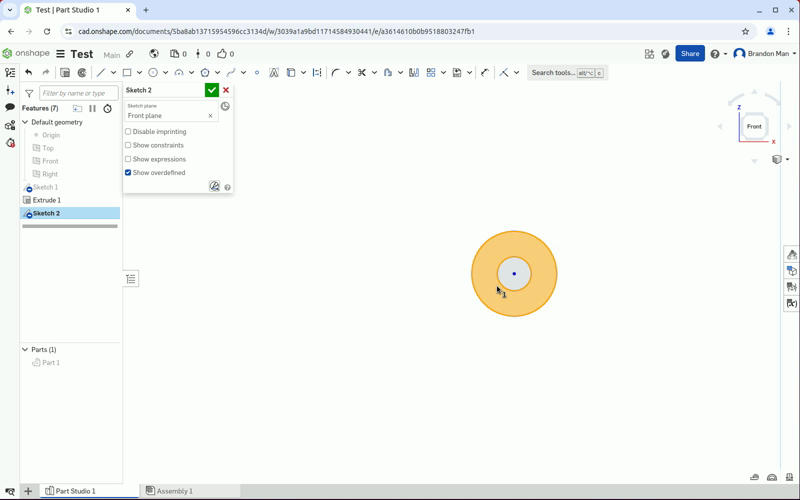
scroll(-6)
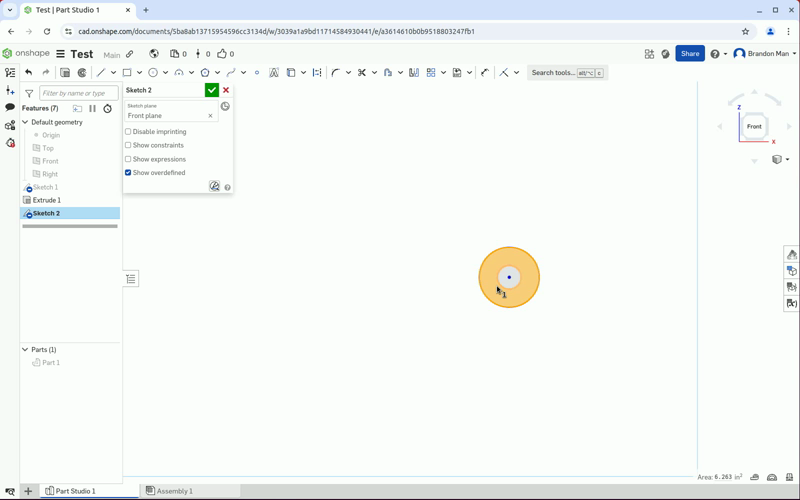
scroll(-6)
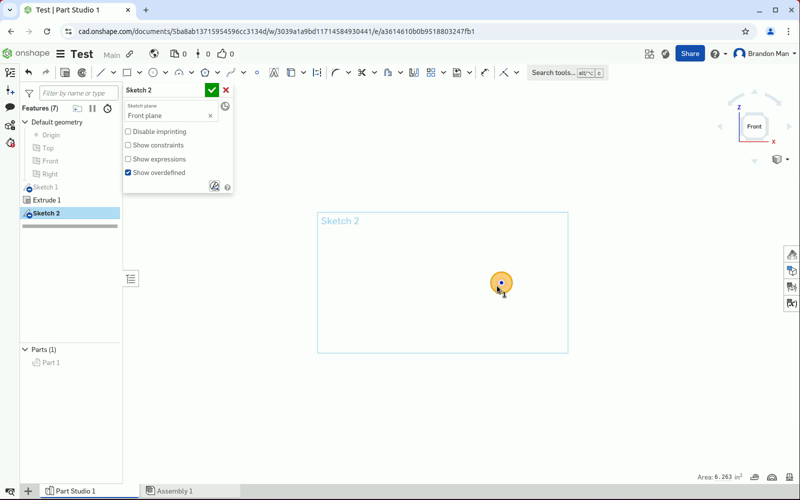
mouse_move(73, 352)
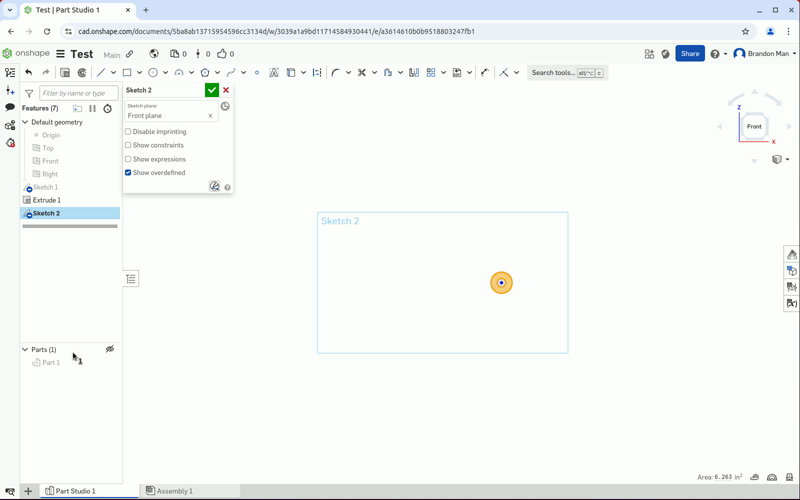
key(shift+y)
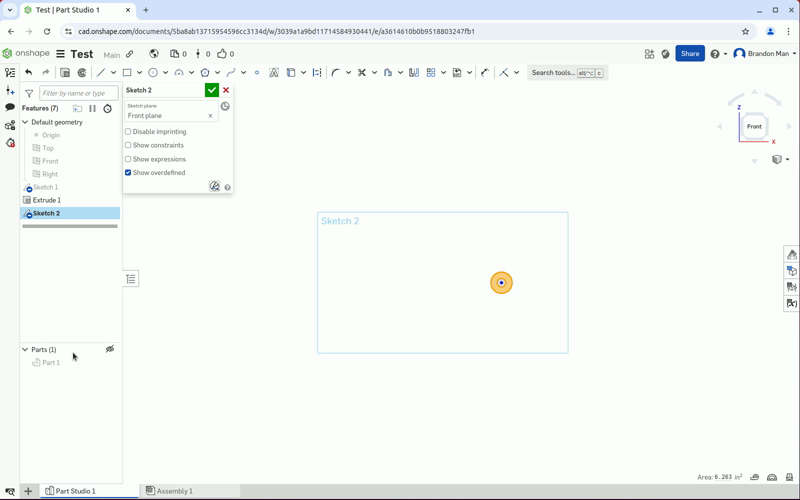
key(shift+e)
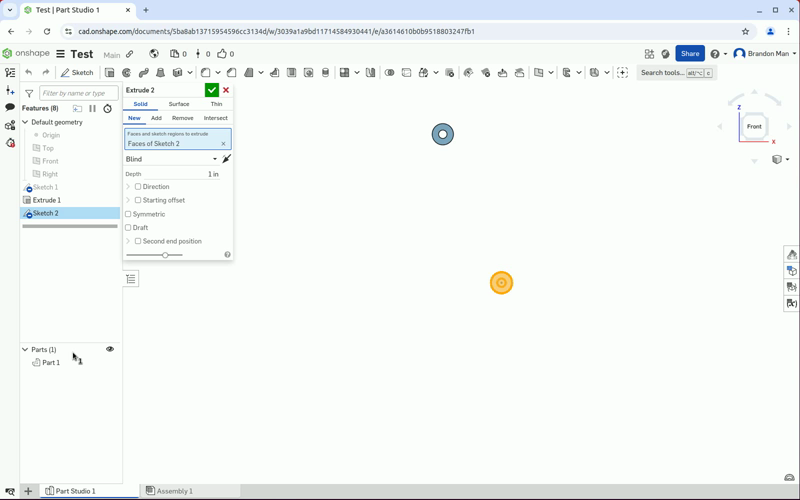
mouse_move(143, 106)
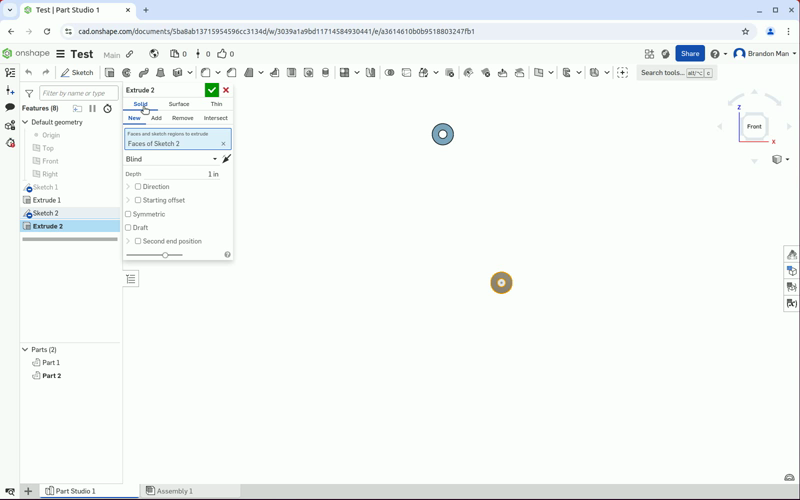
click(143, 106)
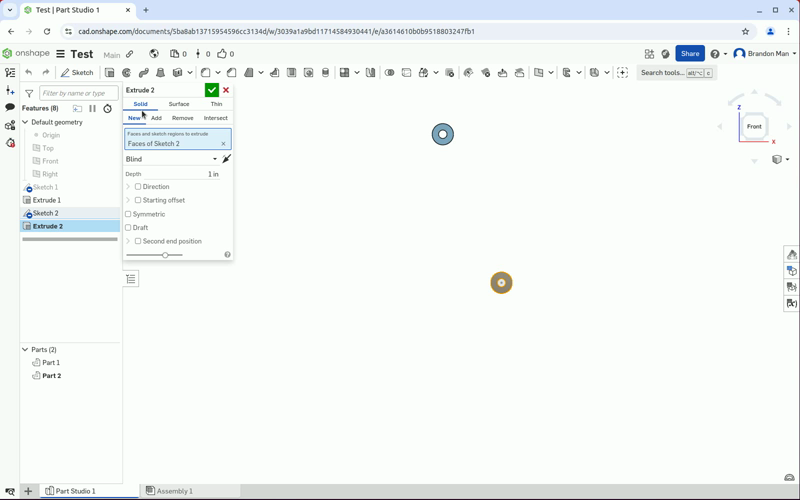
mouse_move(137, 120)
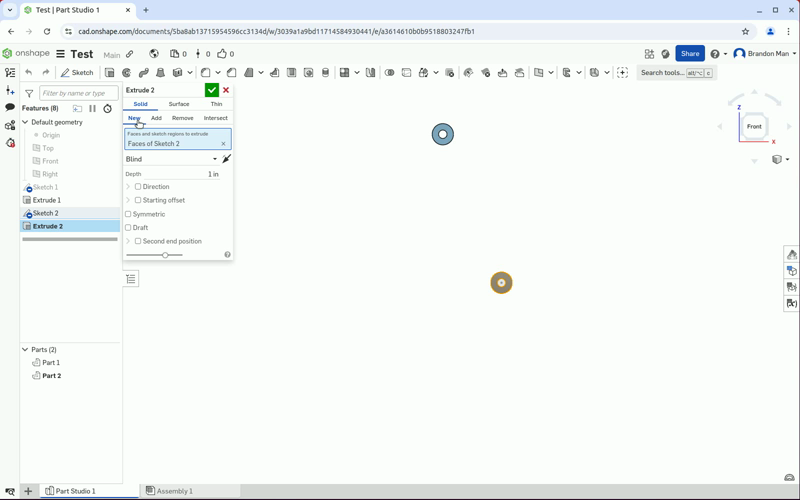
click(137, 120)
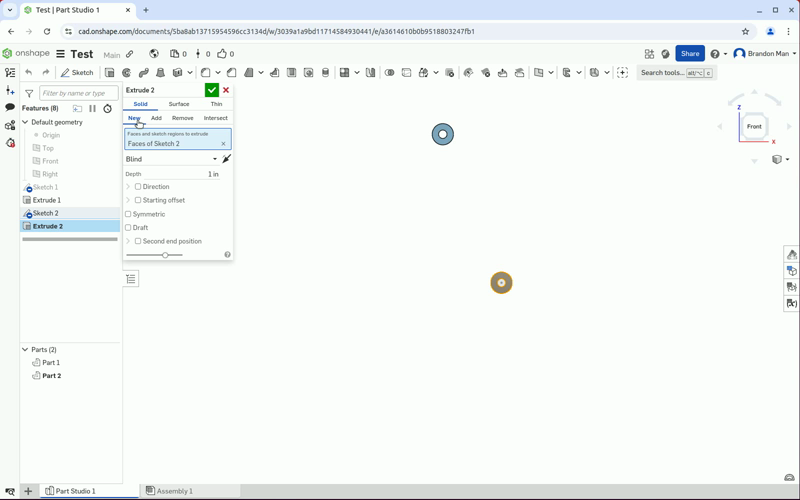
key(tab, 4)
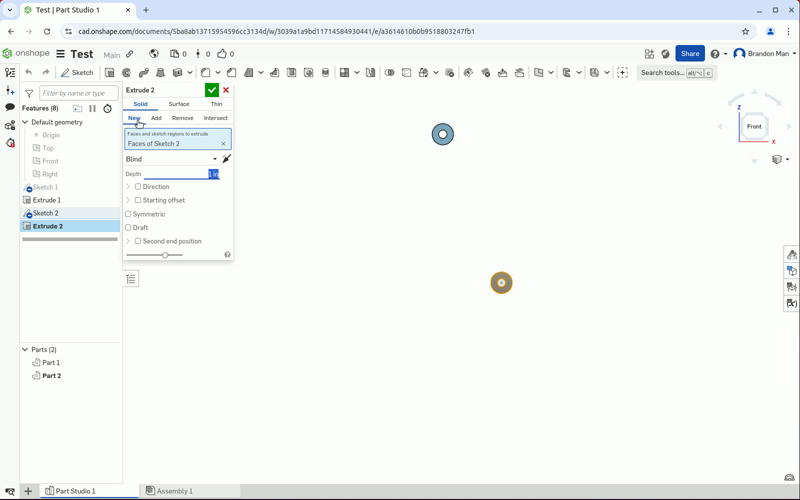
text(0.481)
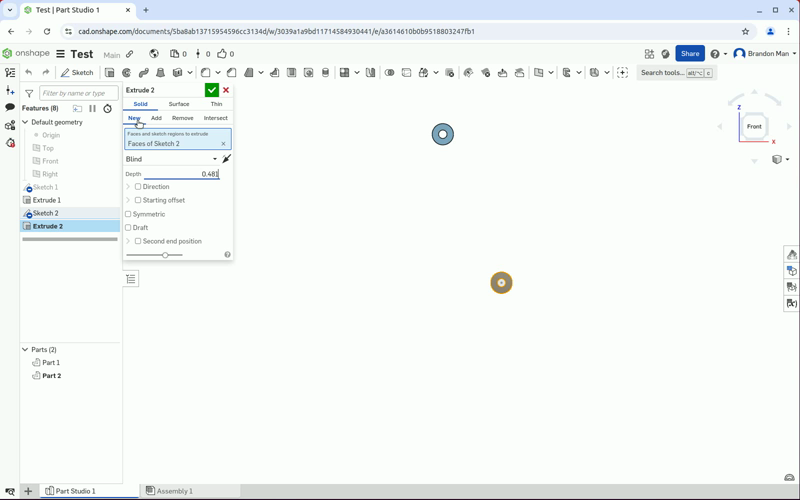
key(enter)
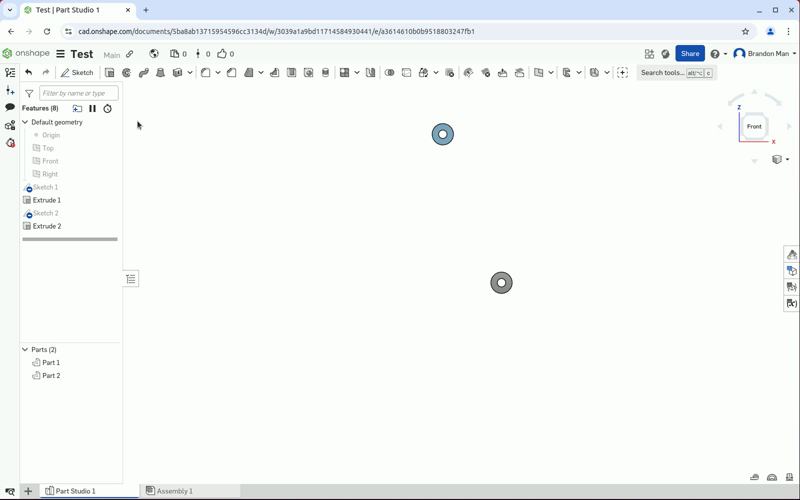
key(shift+h)
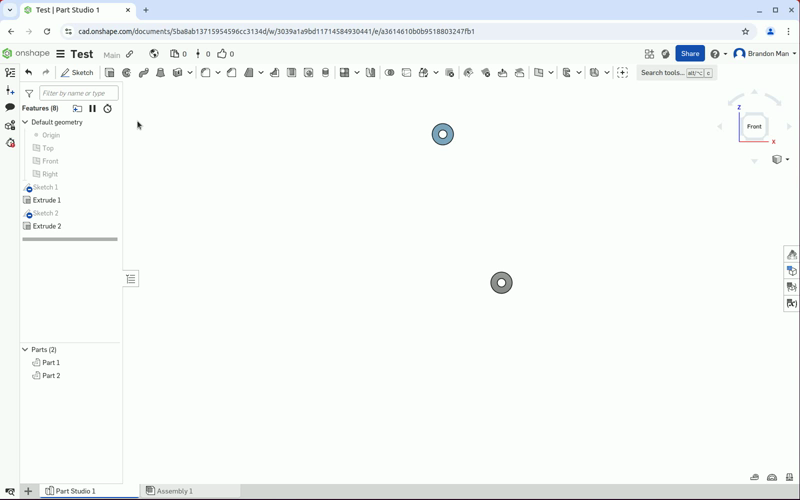
key(shift+h)
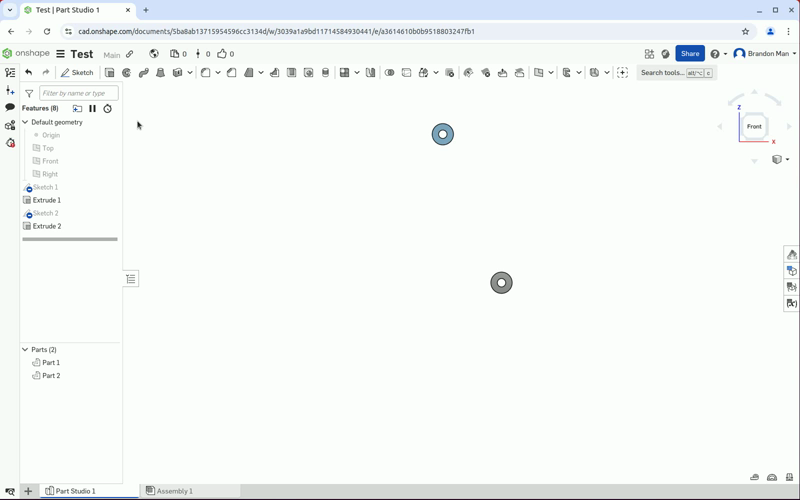
mouse_move(73, 189)
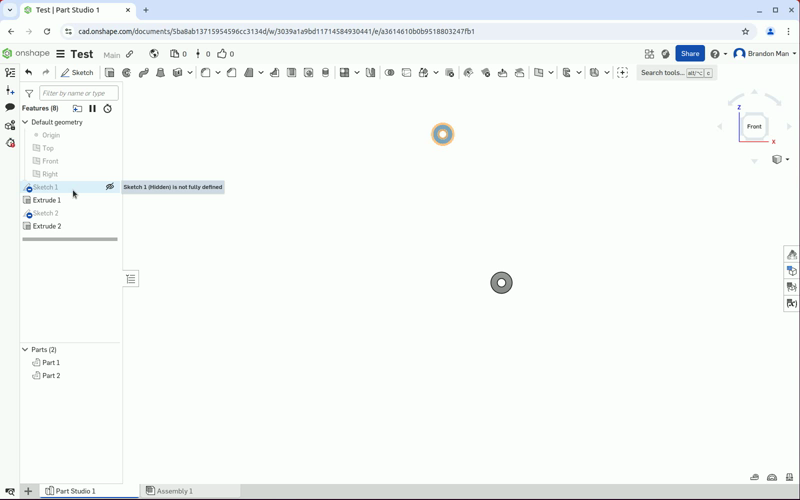
click(73, 189)
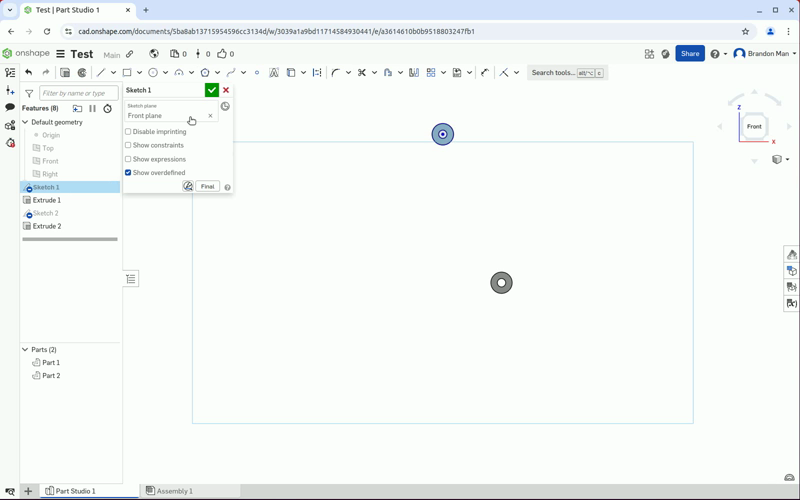
mouse_move(229, 92)
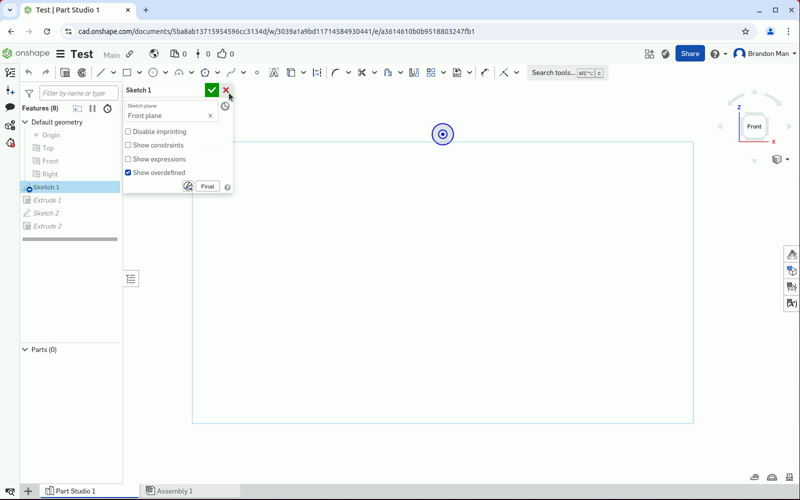
click(229, 92)
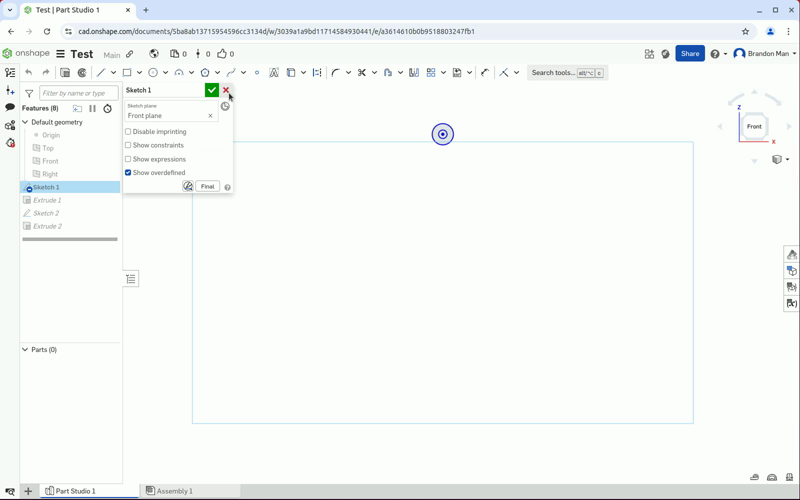
key(shift+s)
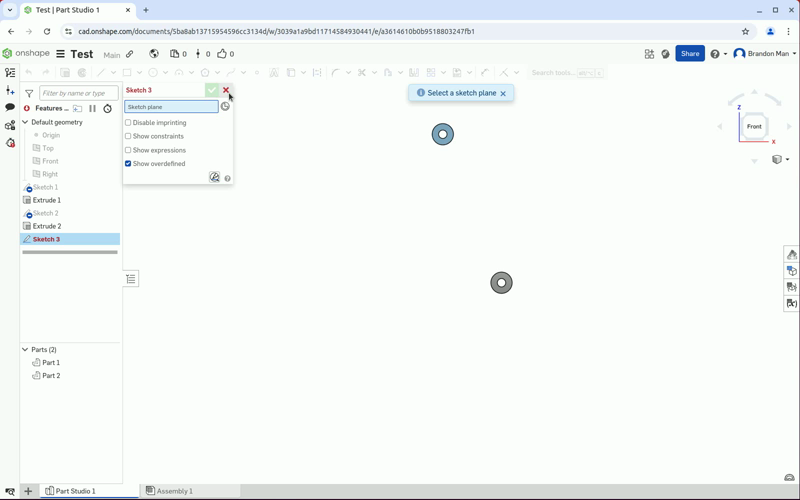
mouse_move(73, 163)
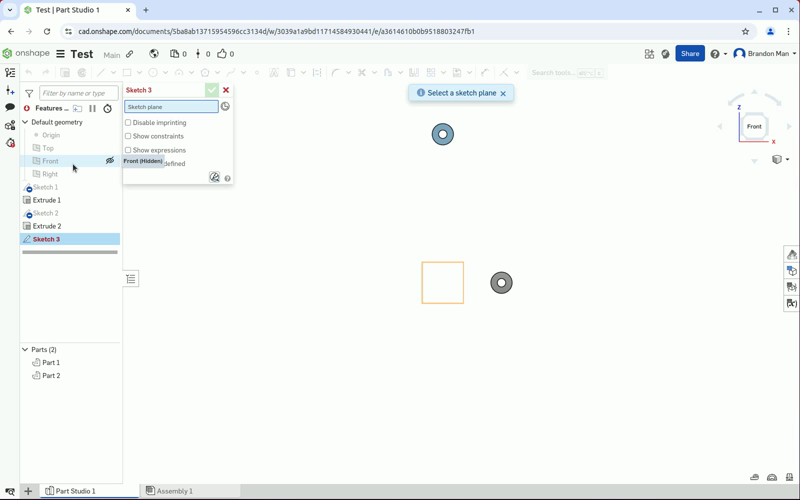
click(73, 163)
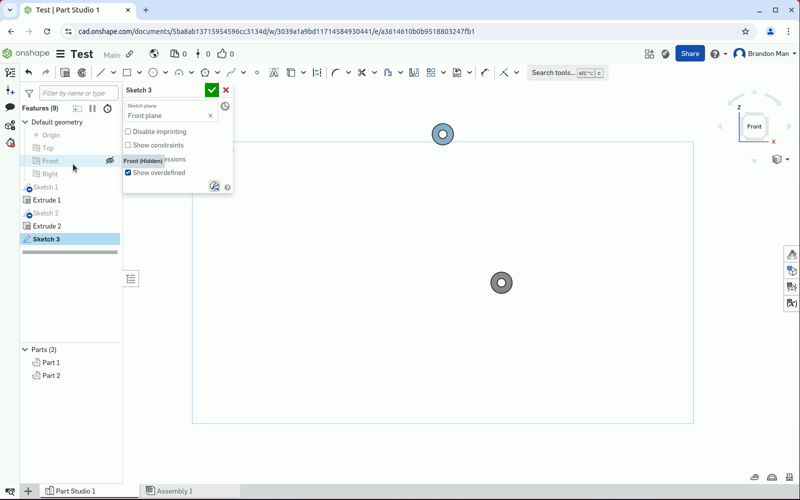
mouse_move(73, 352)
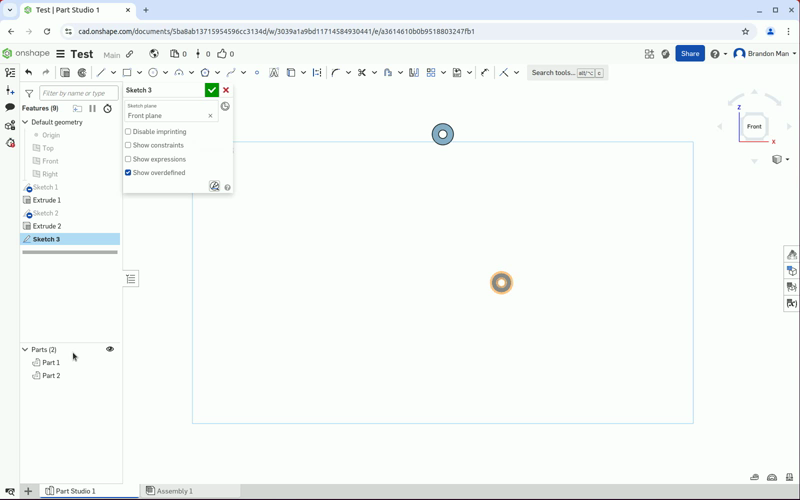
key(y)
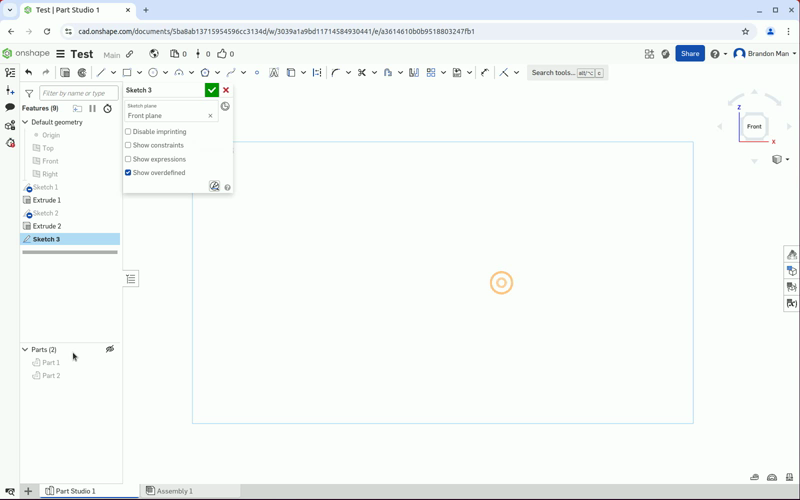
key(c)
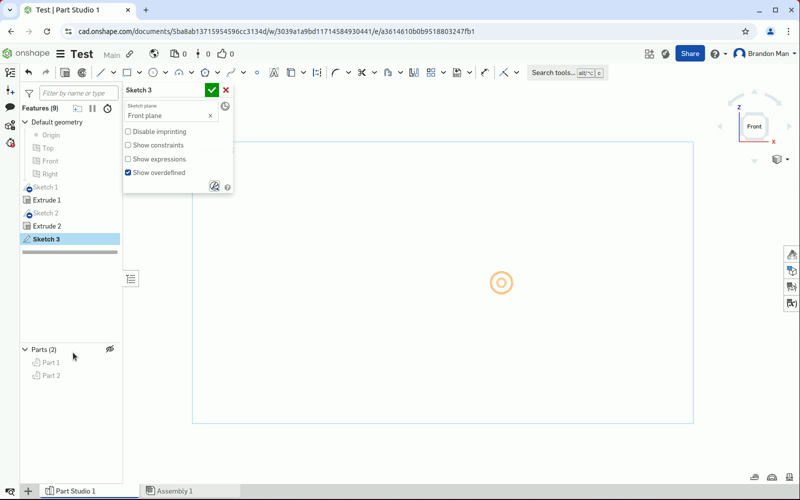
key_down(shift)
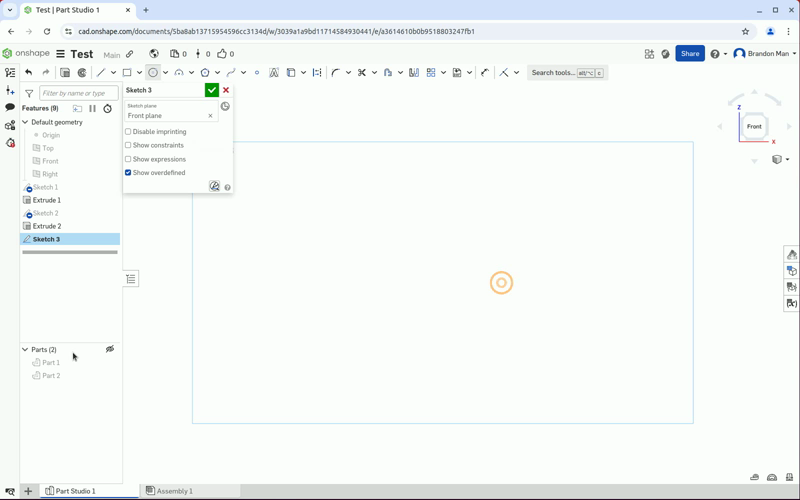
mouse_move(461, 282)
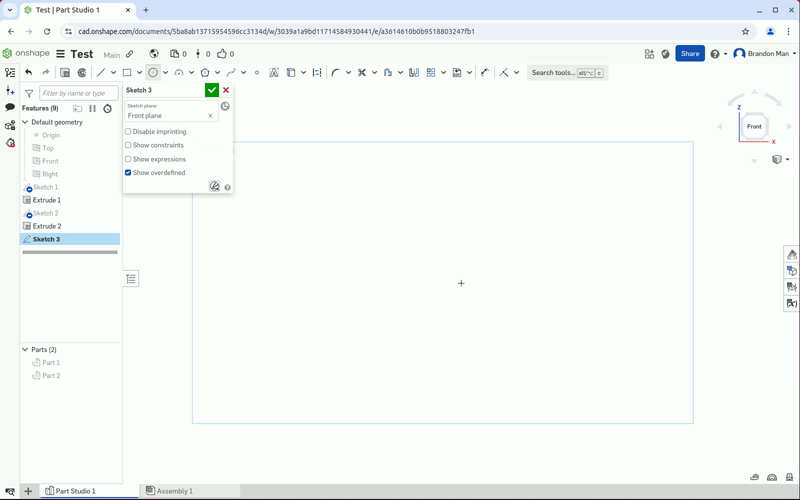
click(461, 282)
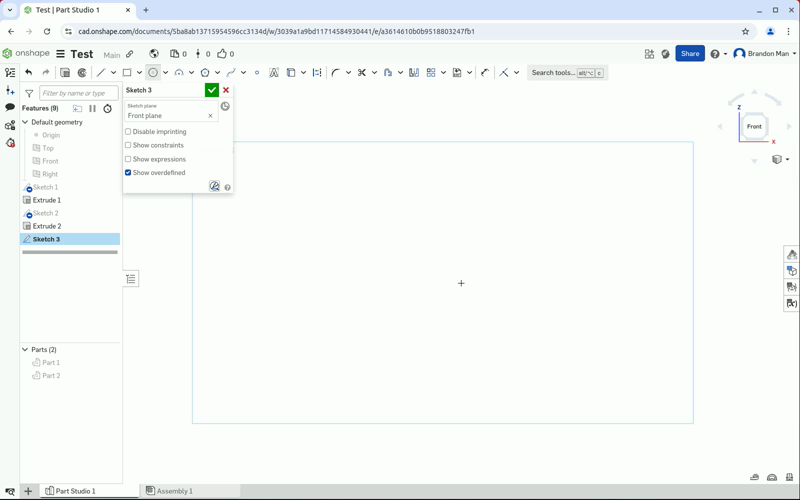
key_up(shift)
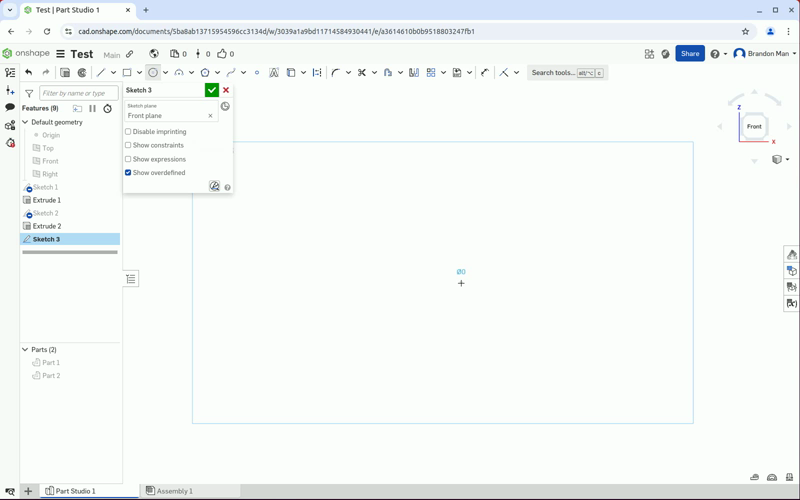
mouse_move(468, 282)
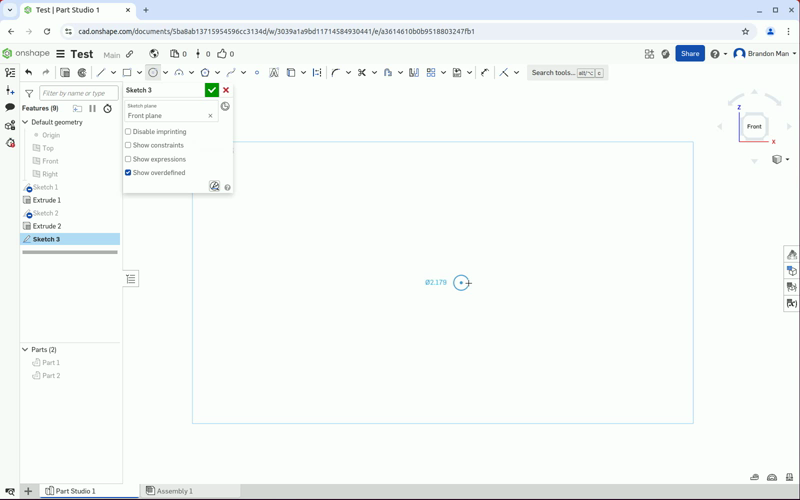
click(468, 282)
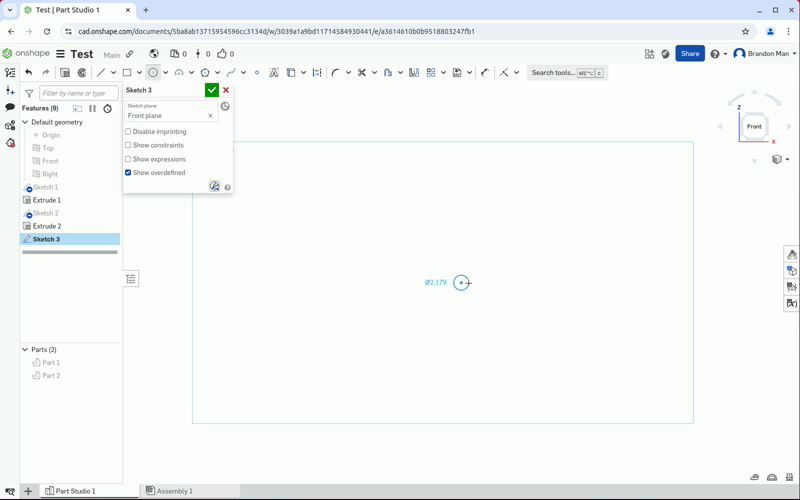
key(esc)
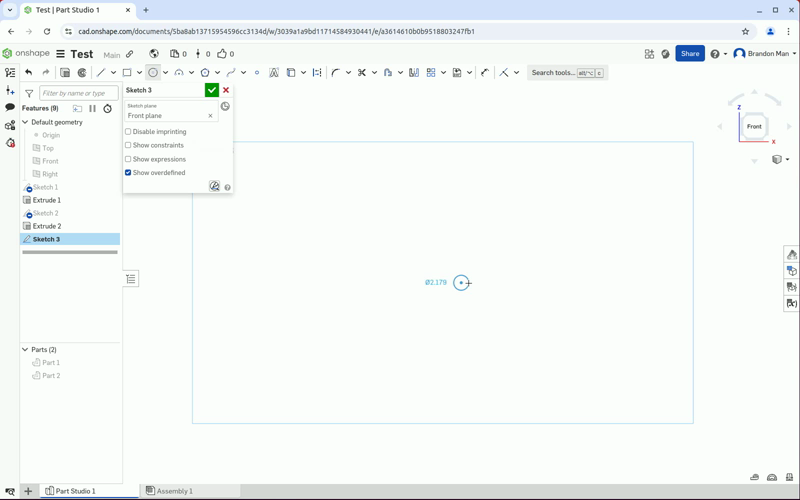
key(c)
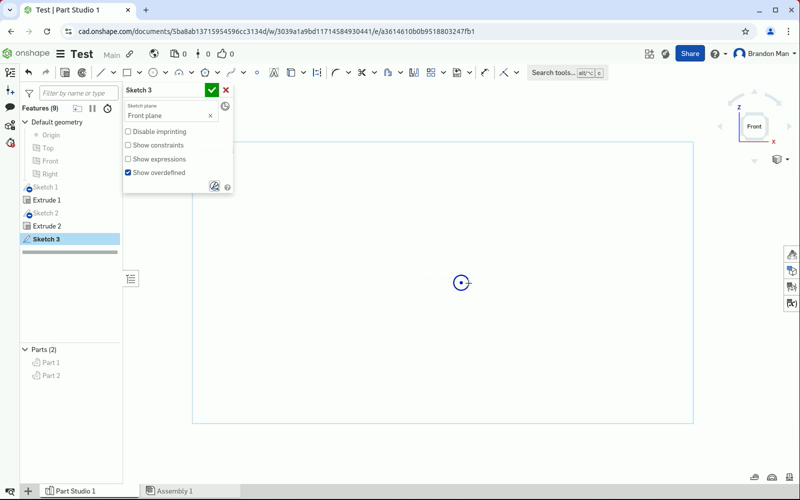
key_down(shift)
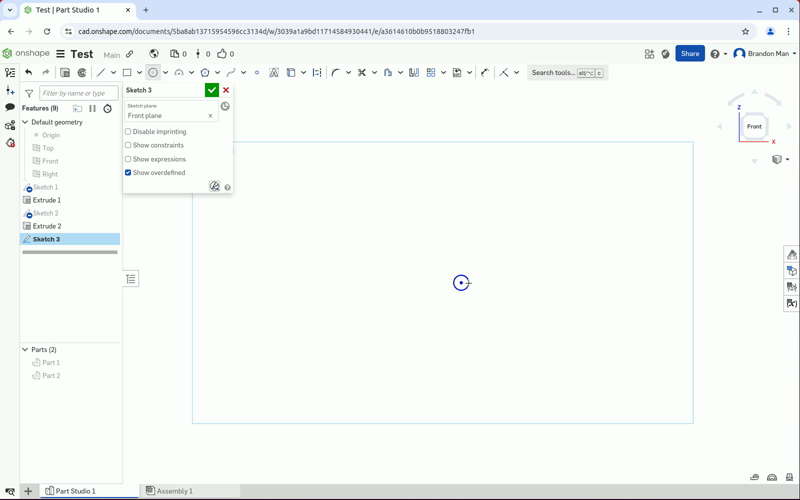
mouse_move(461, 282)
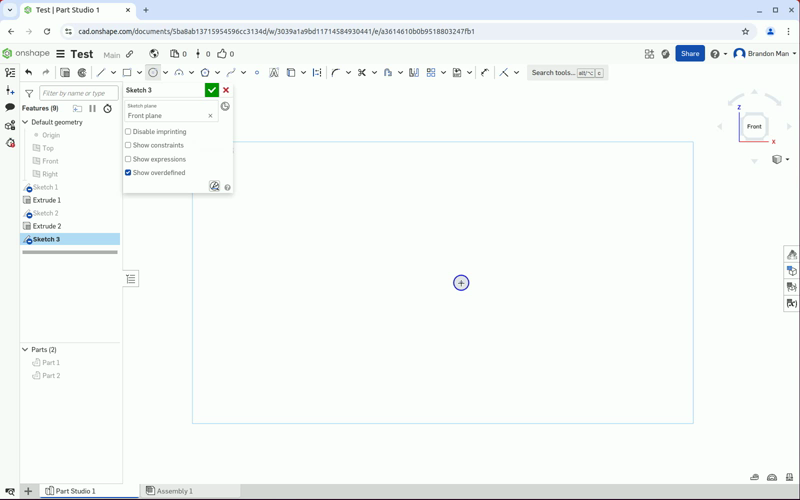
click(461, 282)
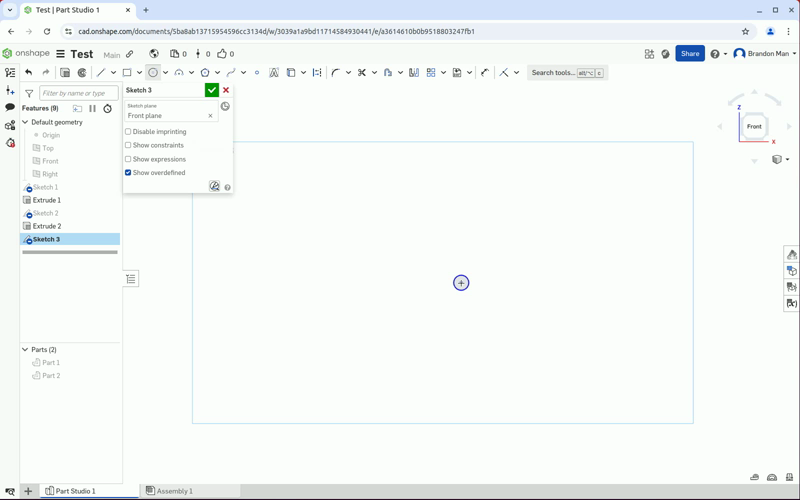
key_up(shift)
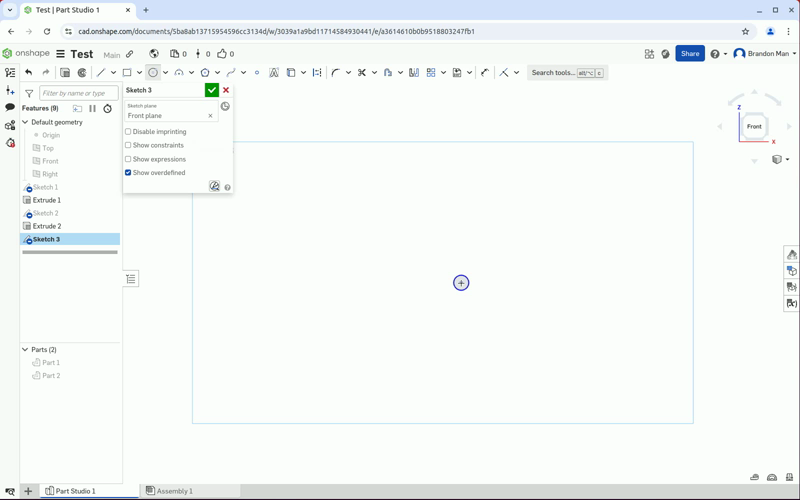
mouse_move(464, 282)
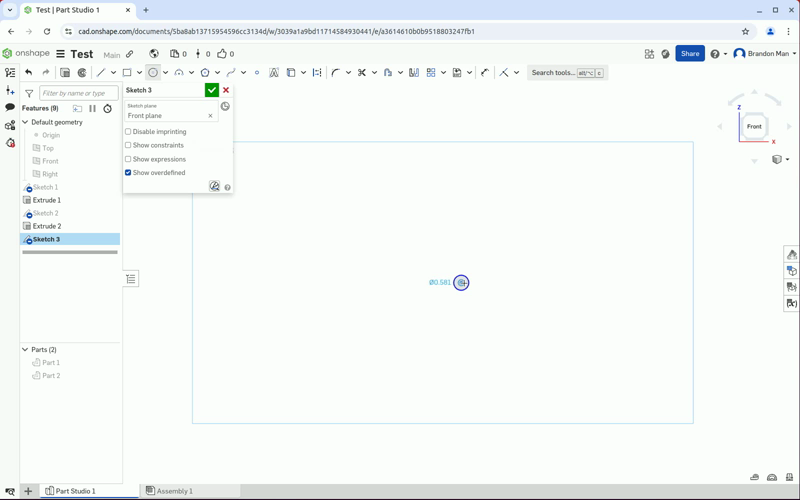
scroll(6)
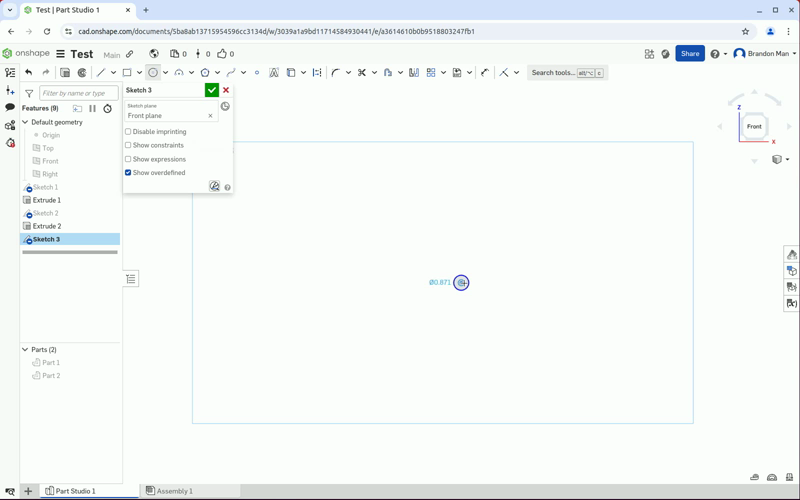
scroll(6)
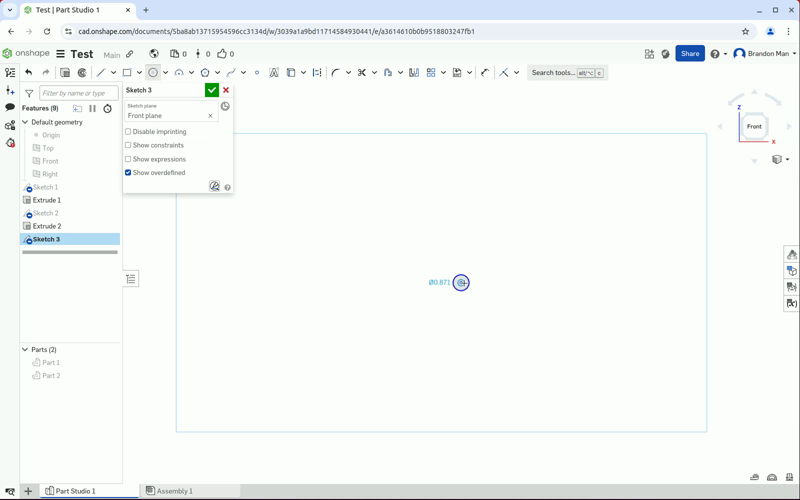
scroll(6)
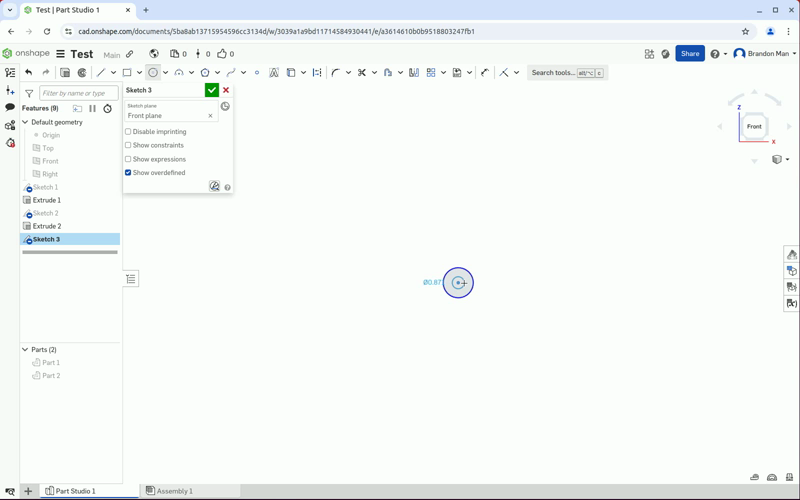
scroll(6)
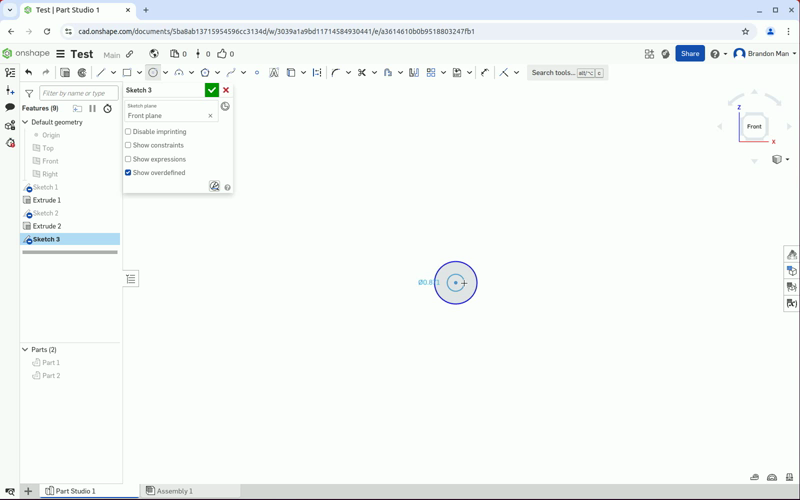
scroll(6)
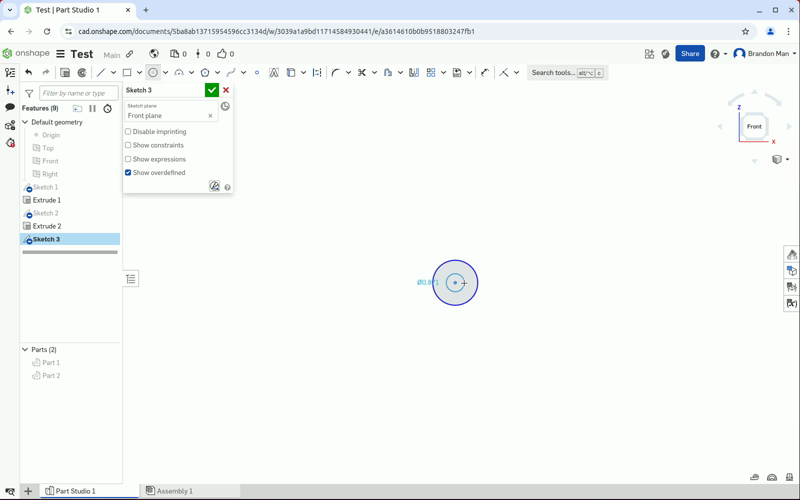
scroll(6)
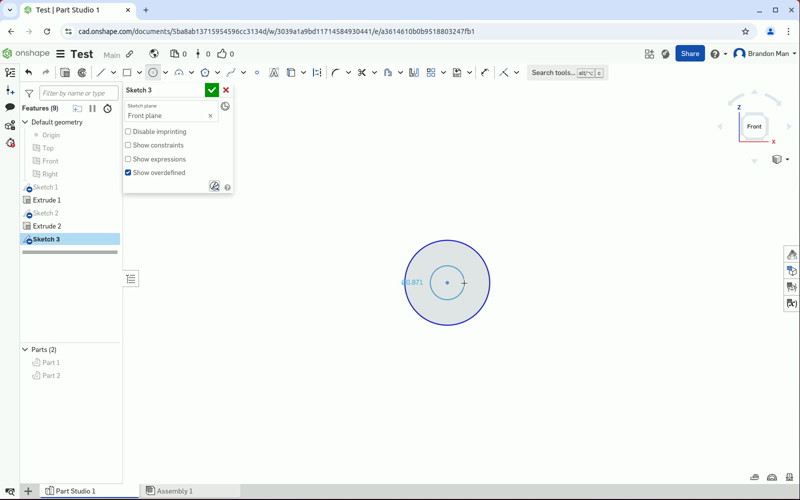
scroll(6)
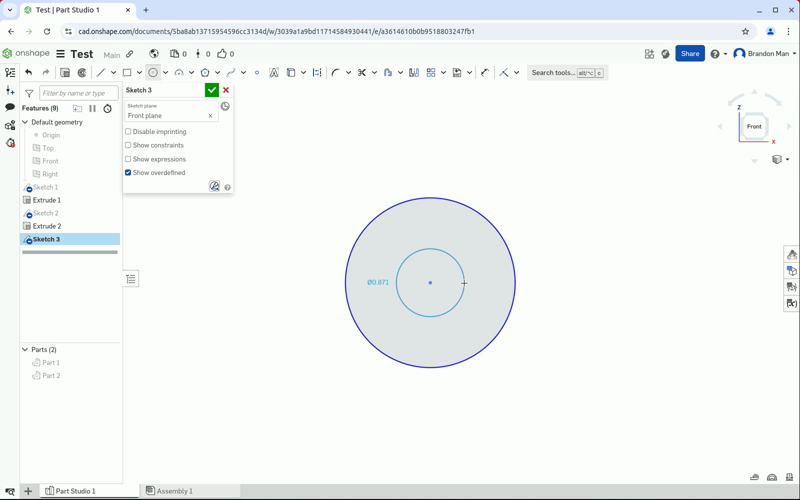
click(464, 282)
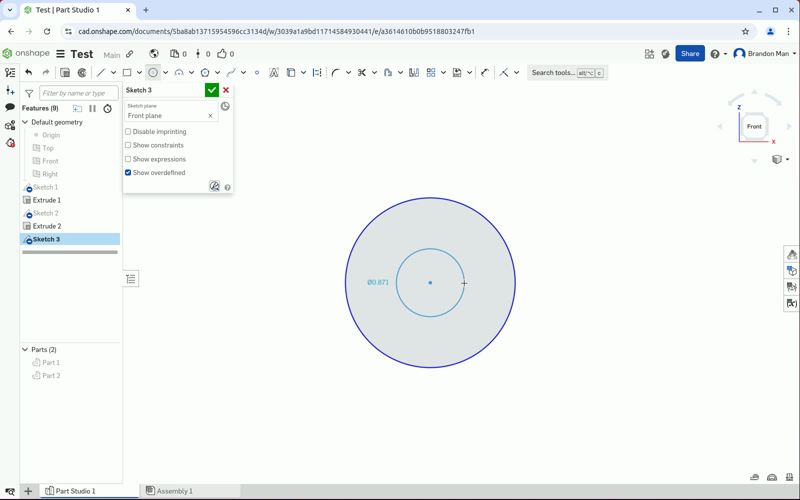
scroll(-6)
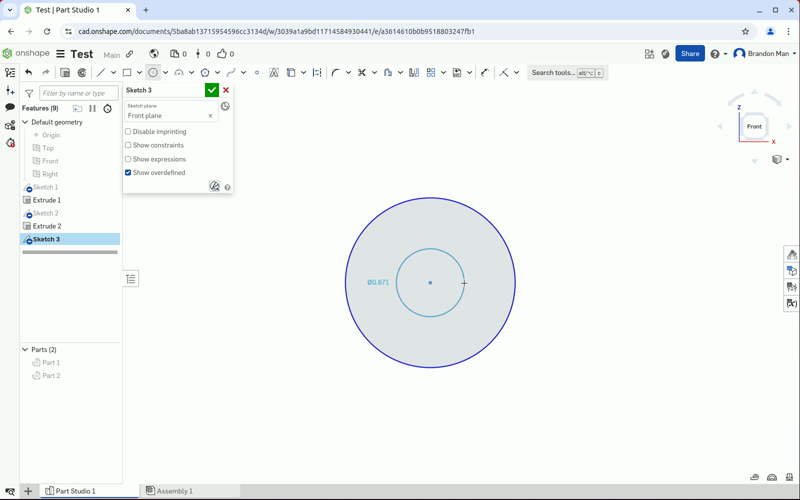
scroll(-6)
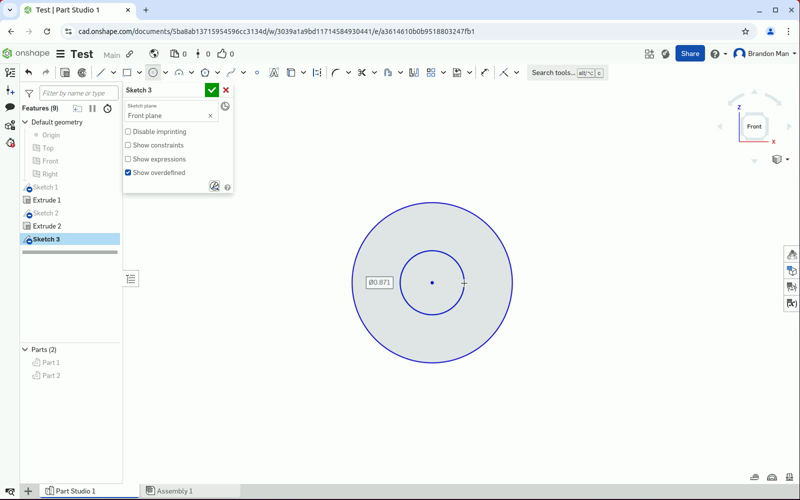
scroll(-6)
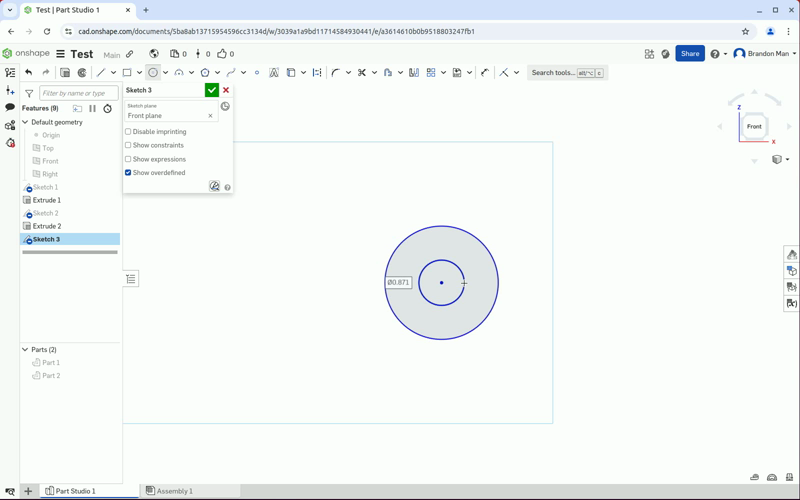
scroll(-6)
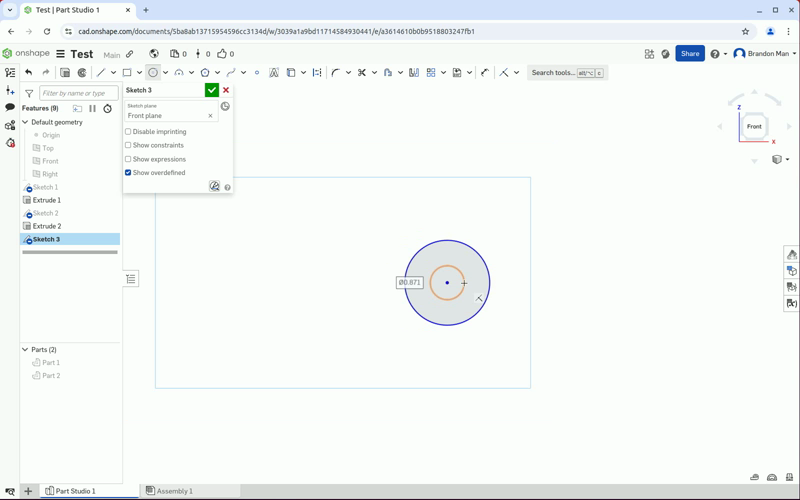
scroll(-6)
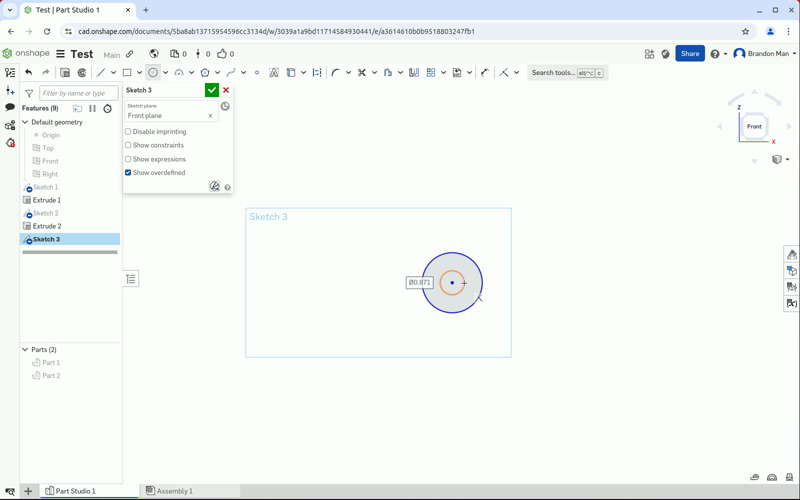
scroll(-6)
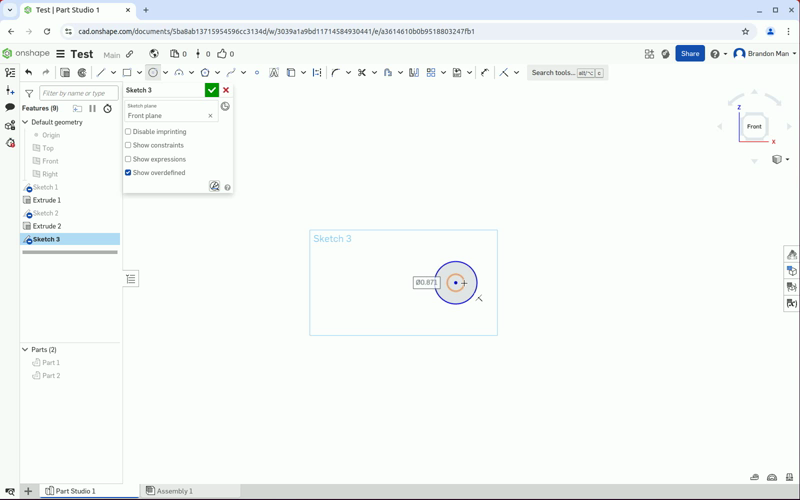
scroll(-6)
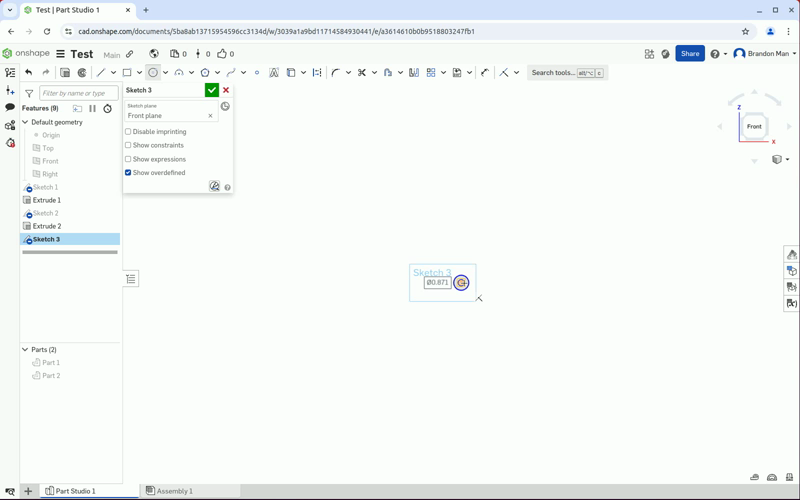
key(esc)
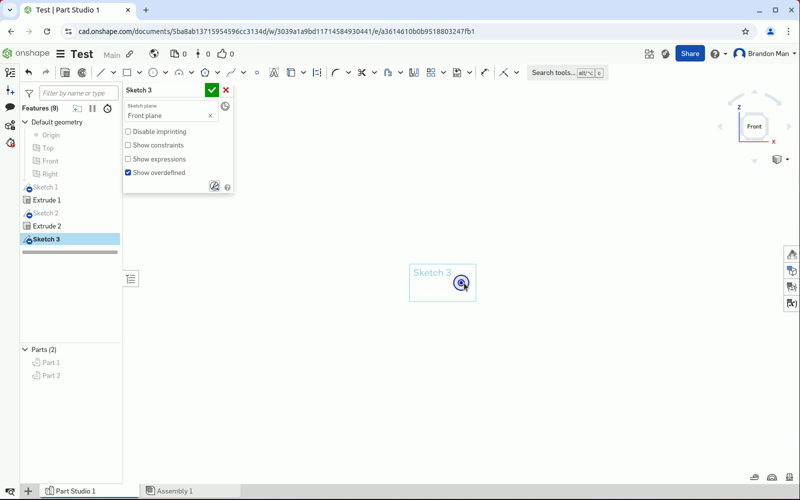
mouse_move(463, 281)
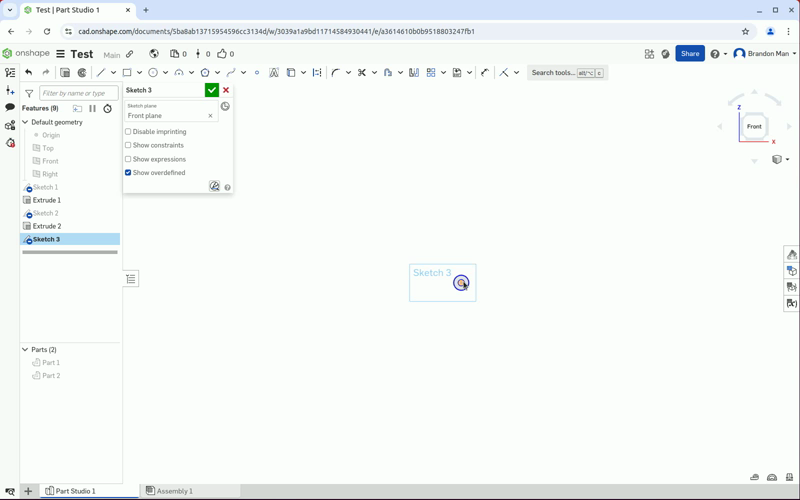
scroll(6)
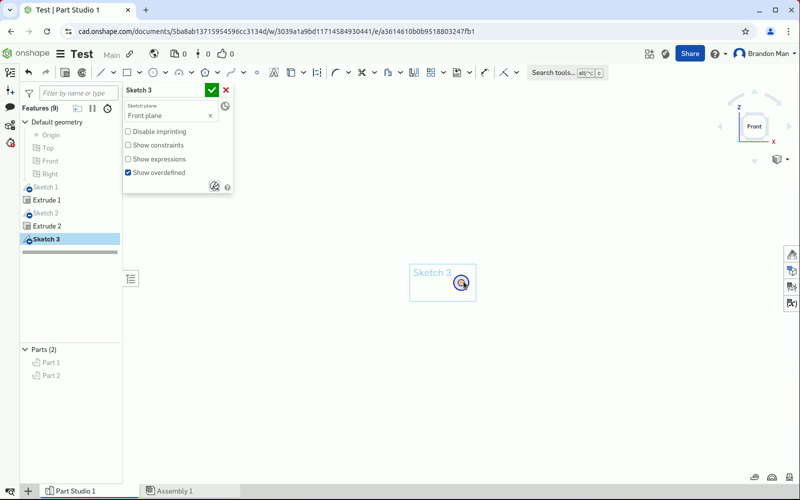
scroll(6)
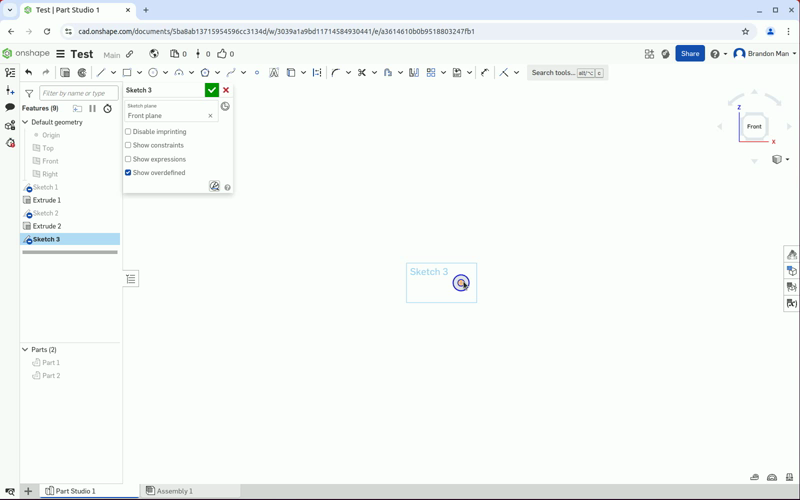
scroll(6)
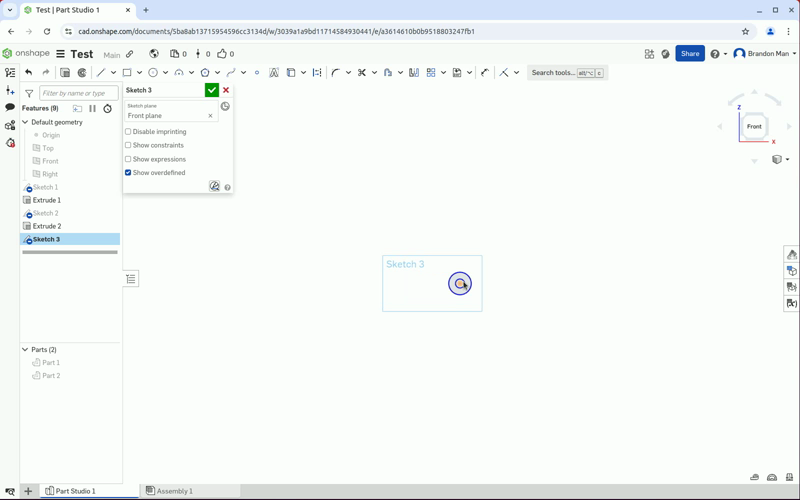
scroll(6)
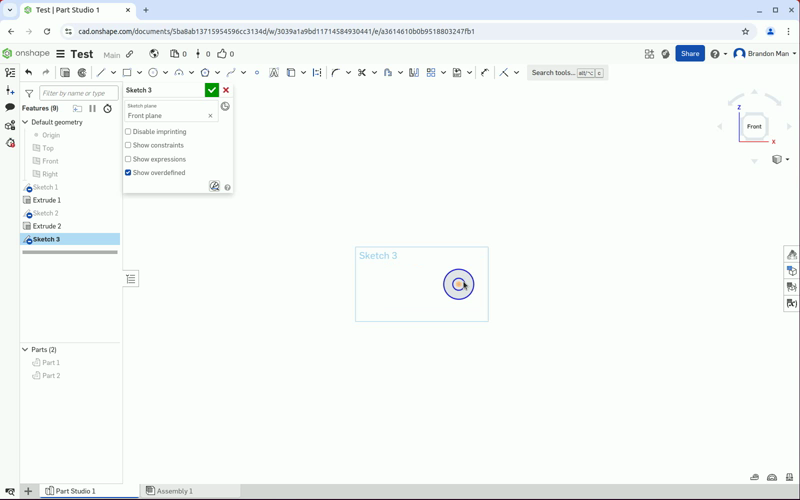
scroll(6)
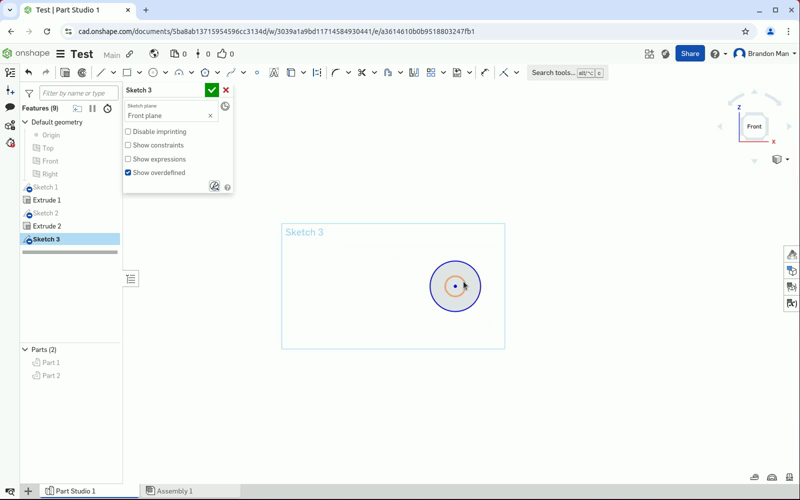
scroll(6)
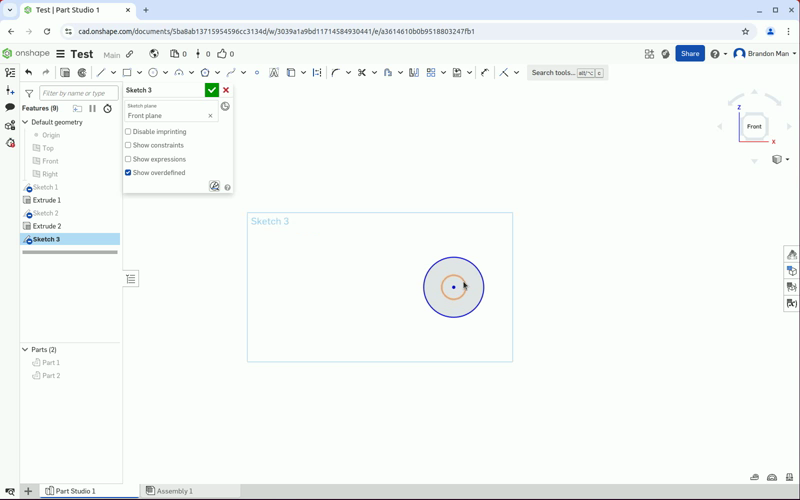
scroll(6)
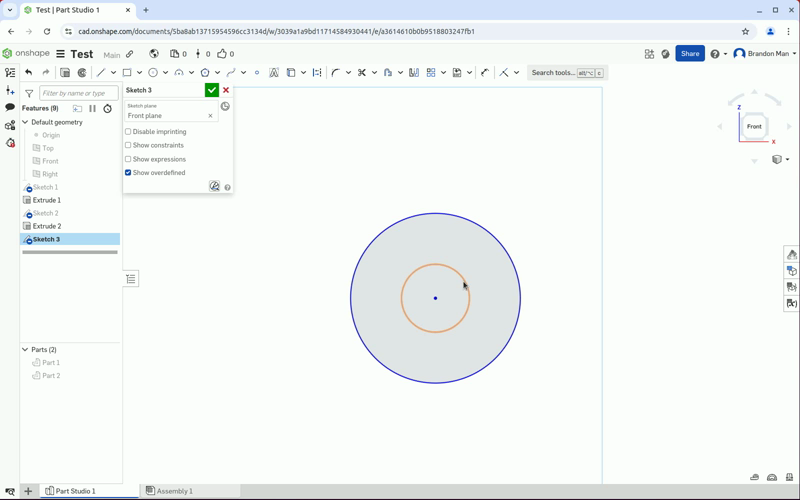
click(463, 281)
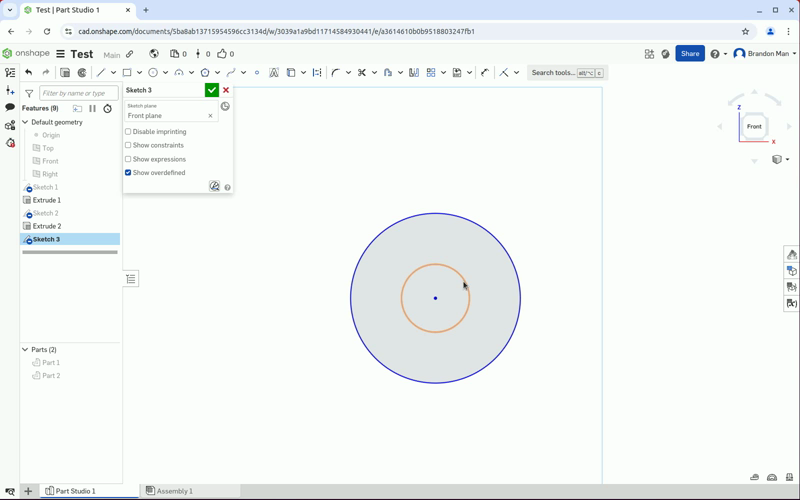
scroll(-6)
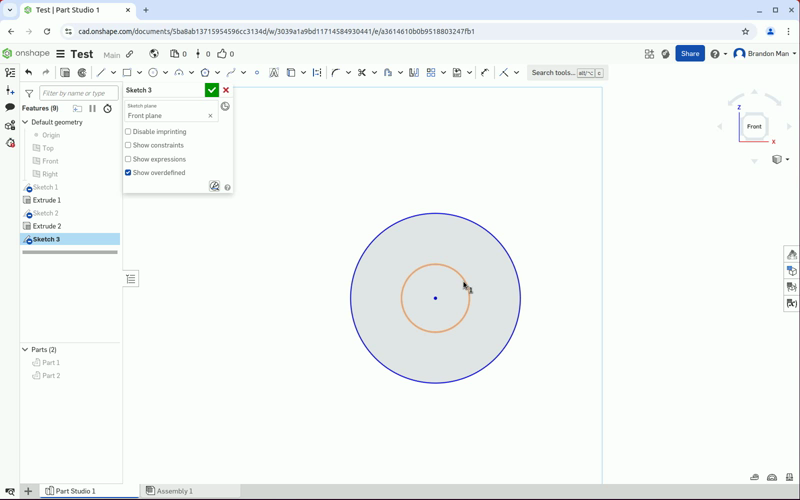
scroll(-6)
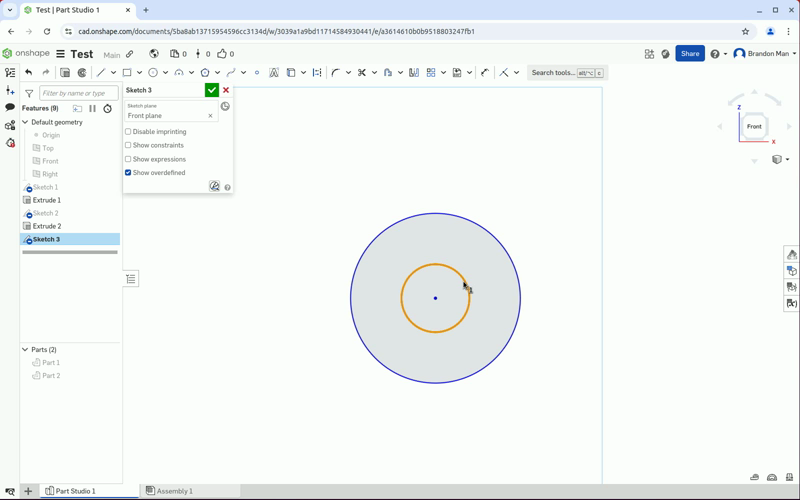
scroll(-6)
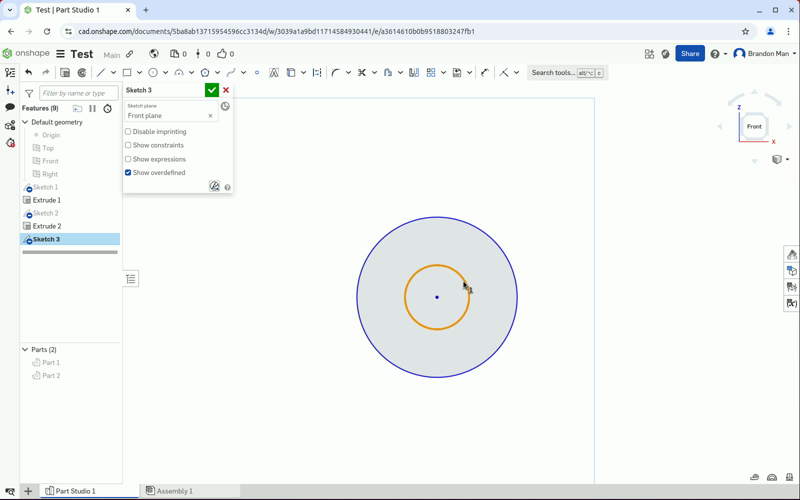
scroll(-6)
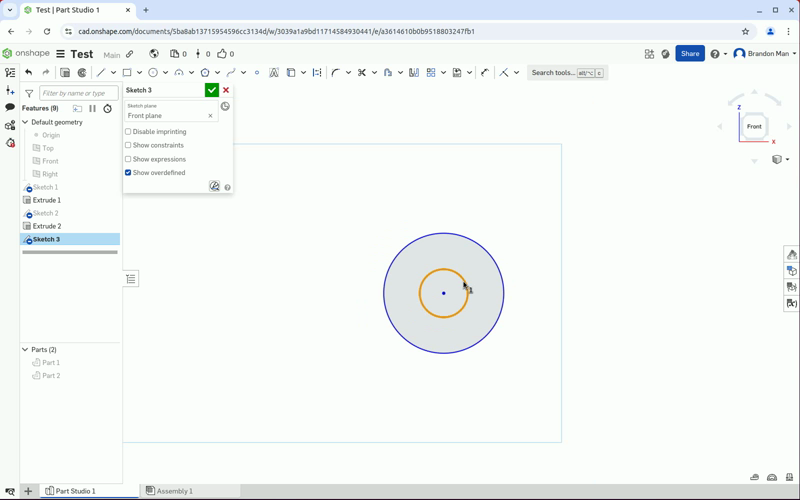
scroll(-6)
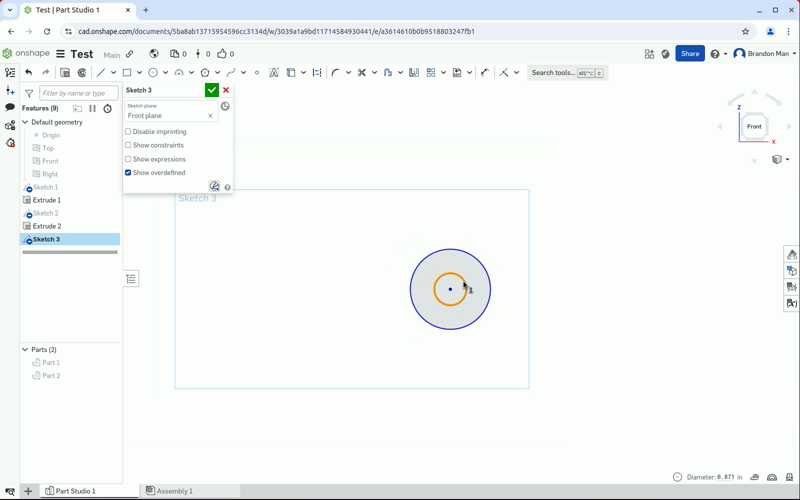
scroll(-6)
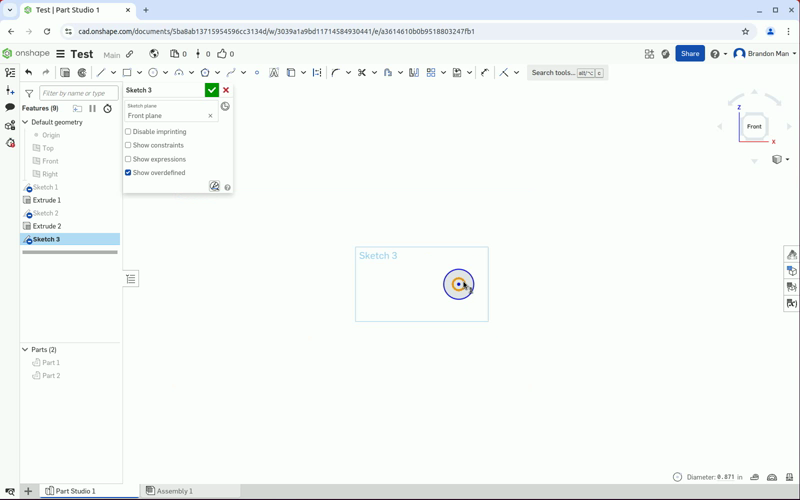
scroll(-6)
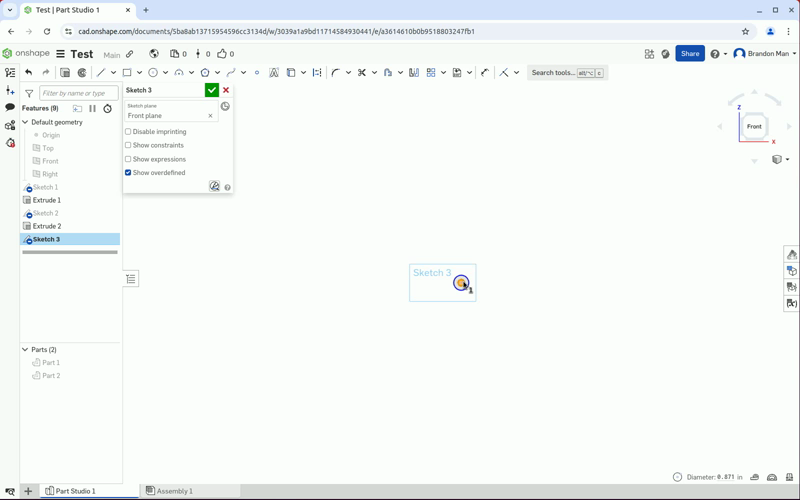
mouse_move(73, 352)
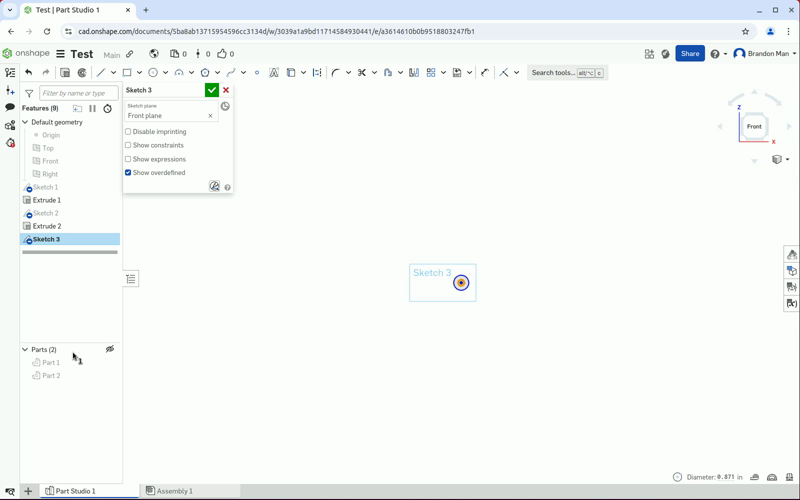
key(shift+y)
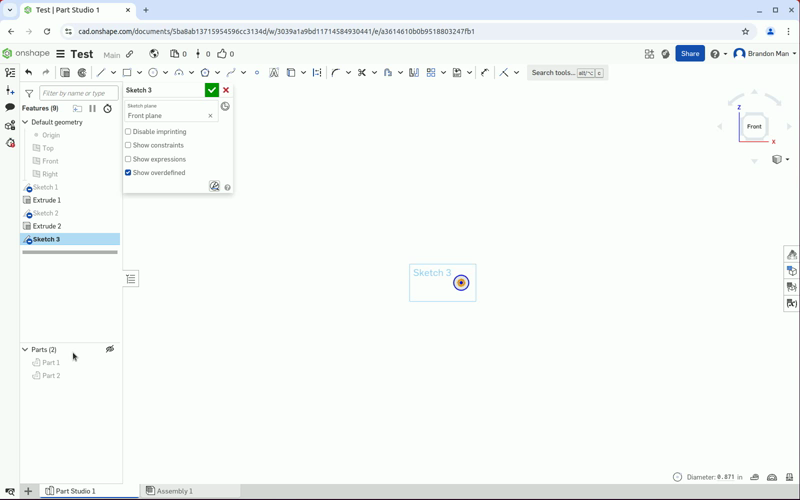
key(shift+e)
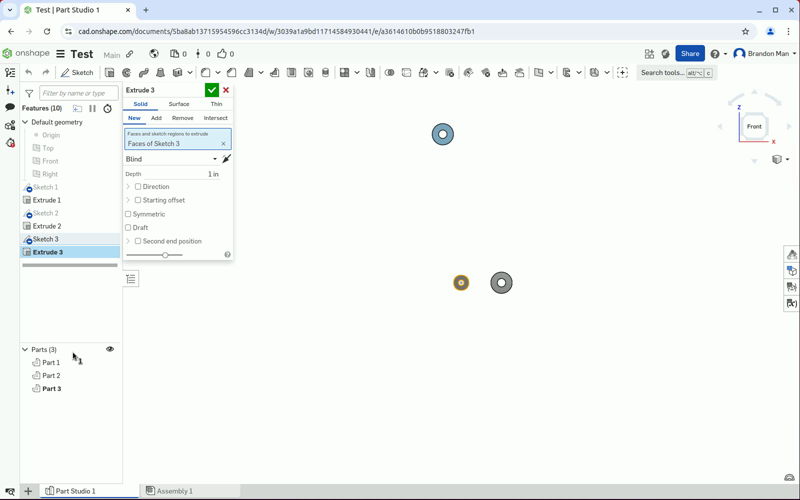
mouse_move(143, 106)
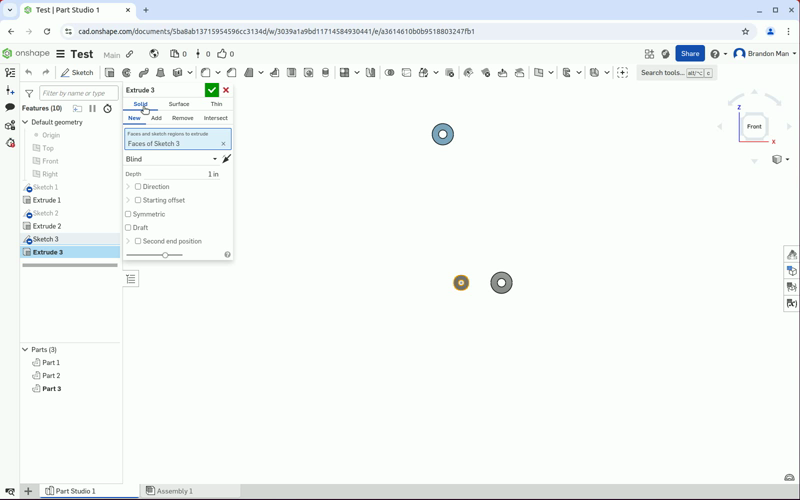
click(143, 106)
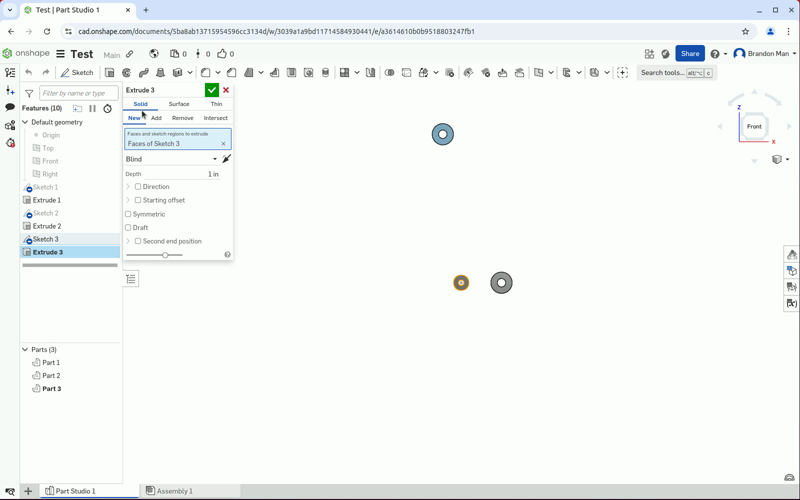
mouse_move(137, 120)
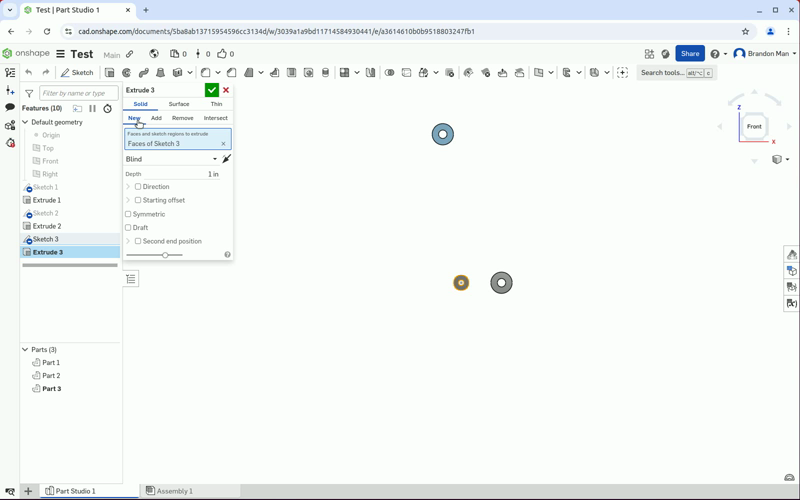
click(137, 120)
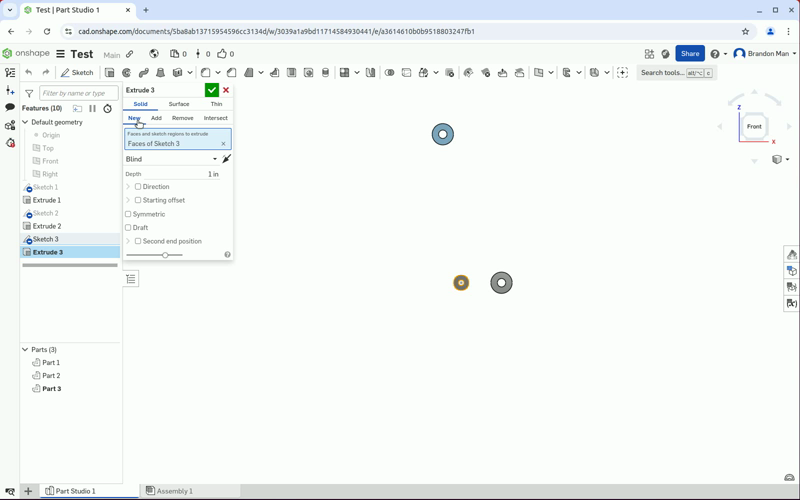
key(tab, 4)
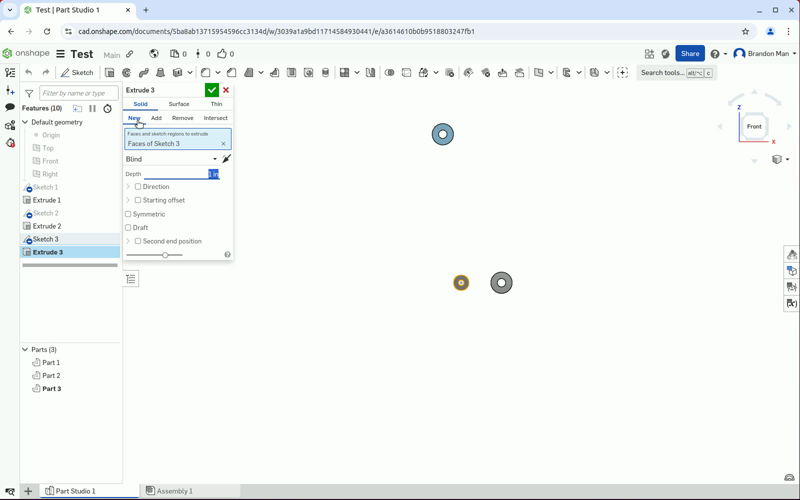
text(0.481)
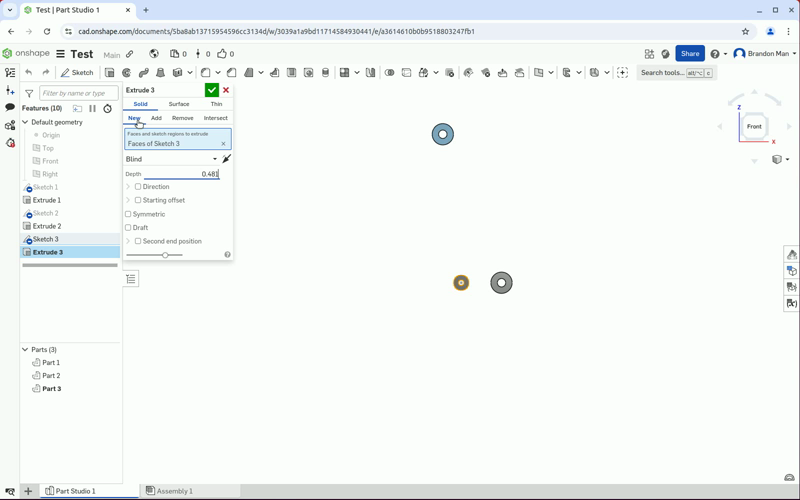
key(enter)
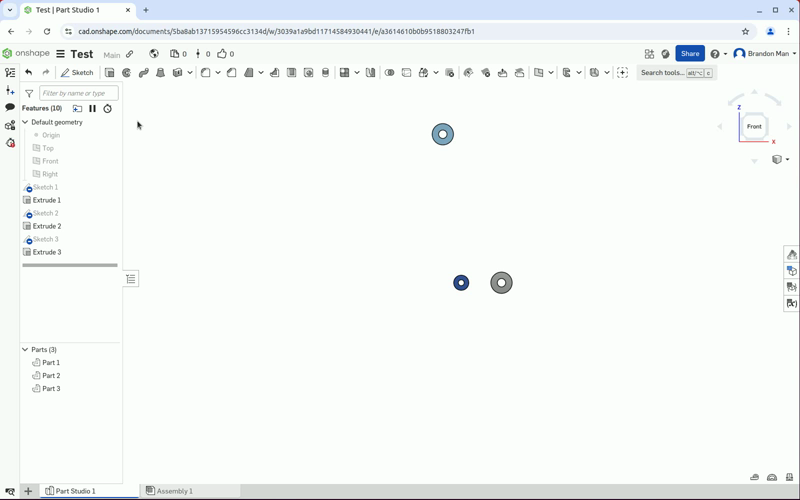
key(shift+h)
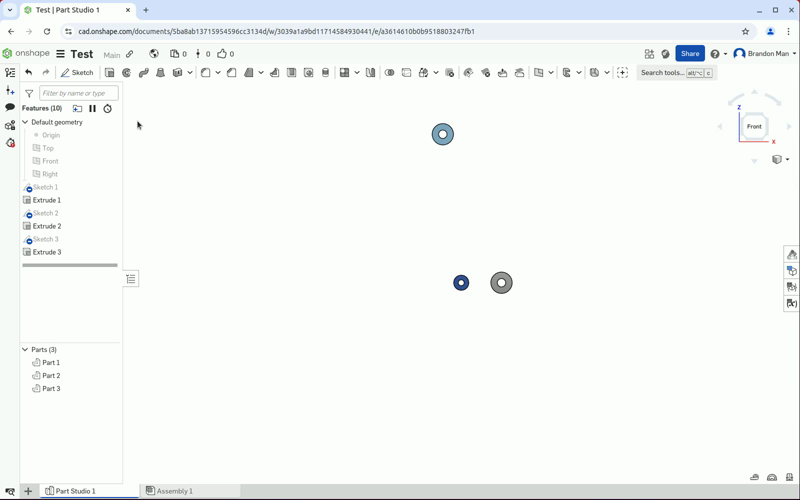
key(shift+h)
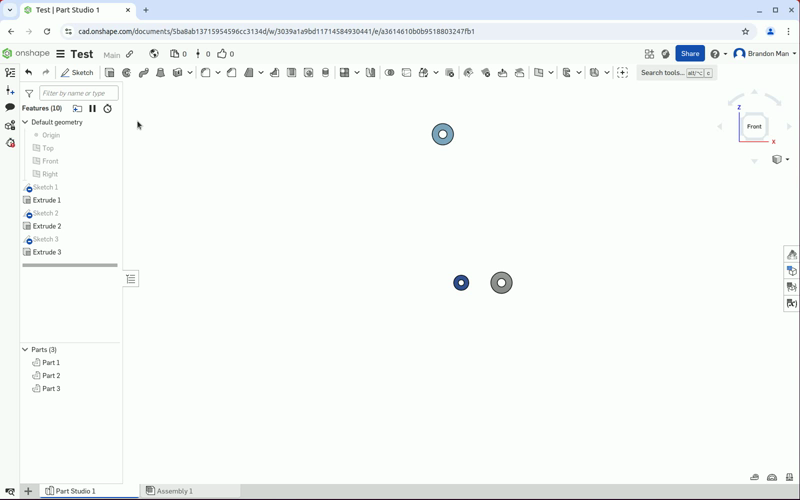
mouse_move(73, 189)
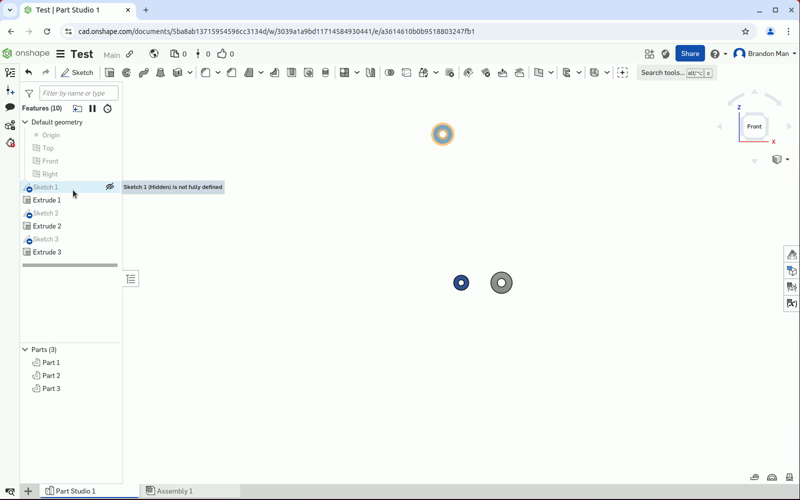
click(73, 189)
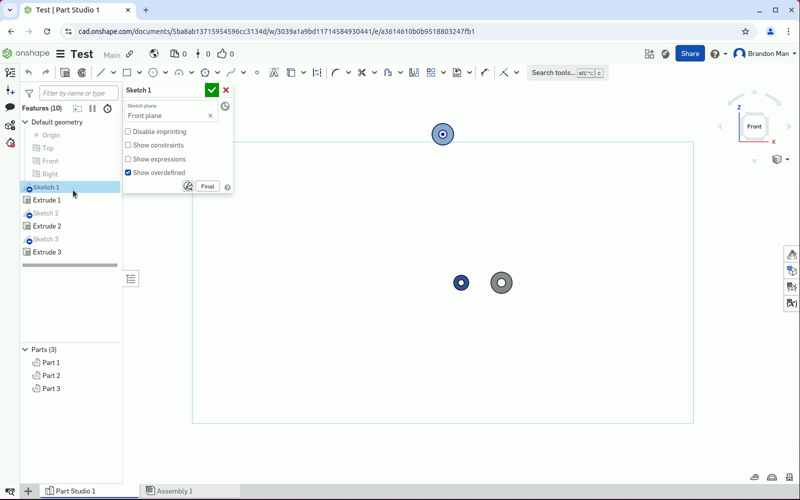
mouse_move(229, 92)
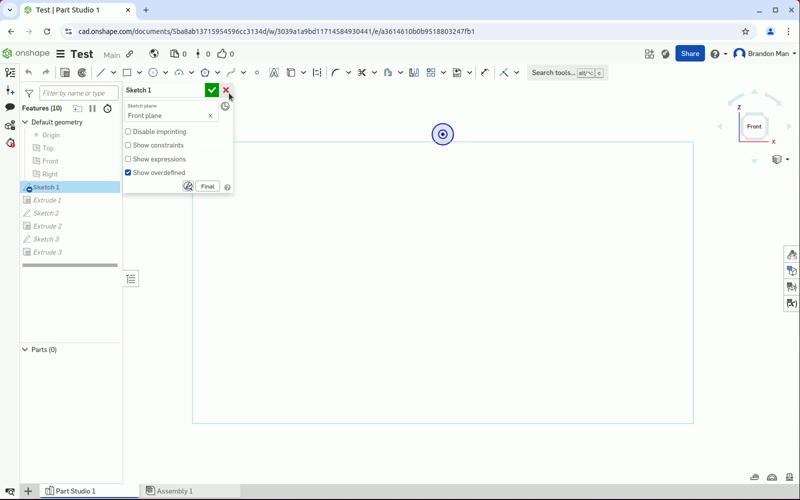
click(229, 92)
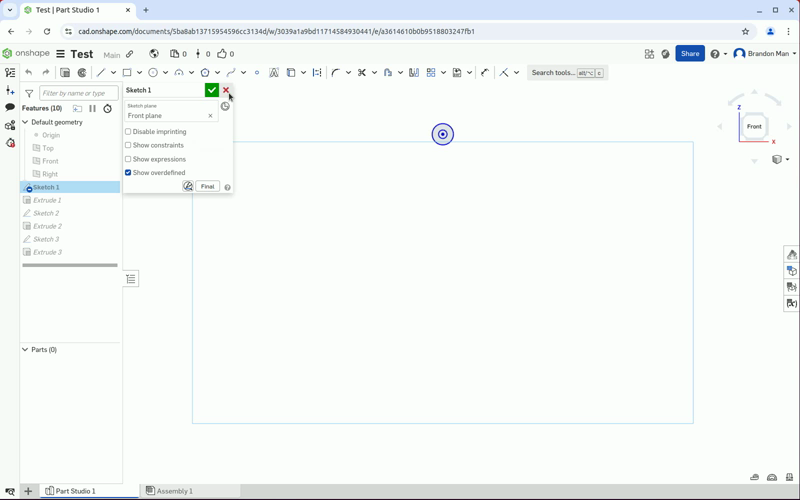
key(shift+s)
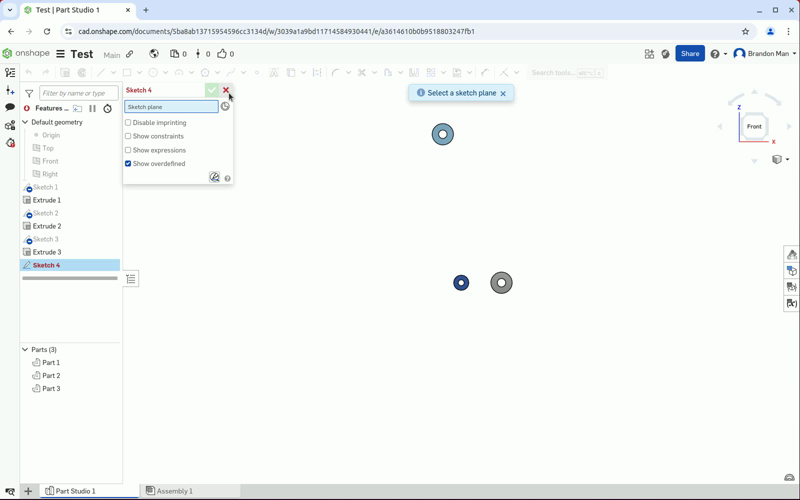
mouse_move(73, 163)
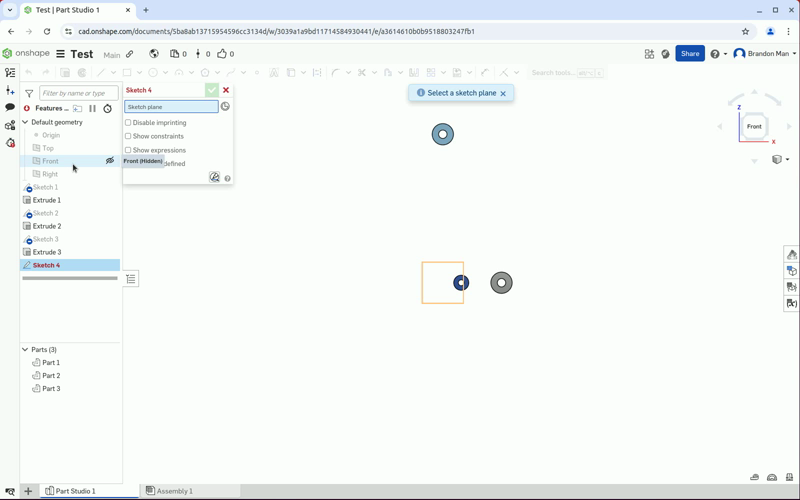
click(73, 163)
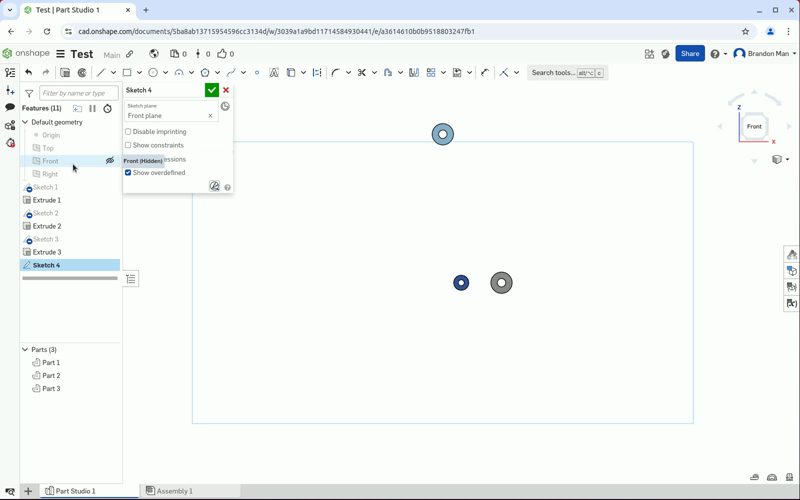
mouse_move(73, 352)
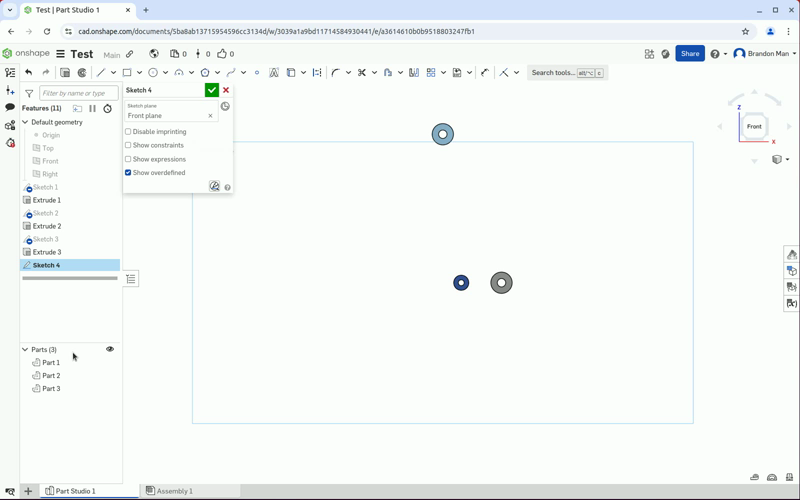
key(y)
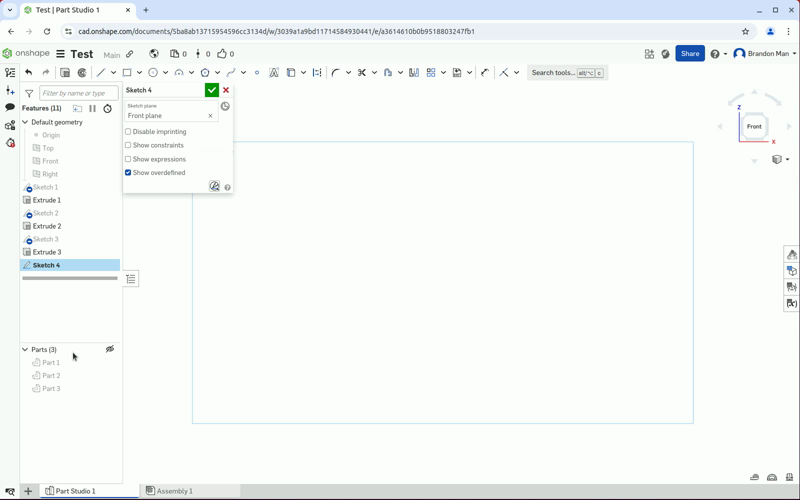
key(a)
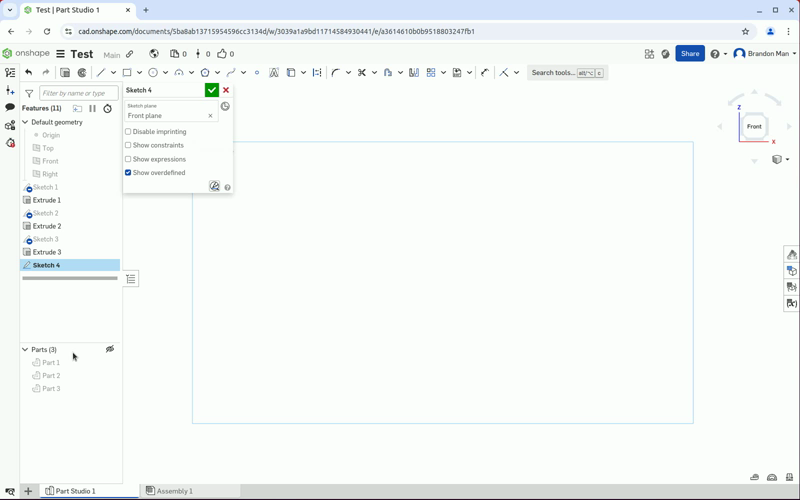
key_down(shift)
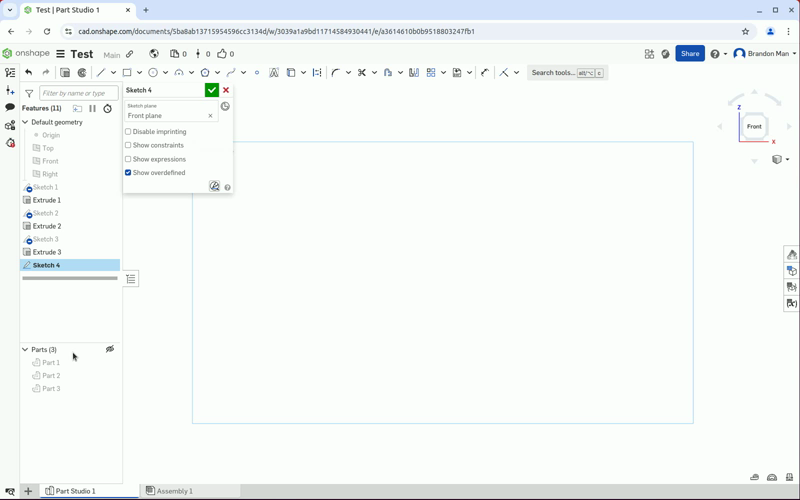
mouse_move(446, 222)
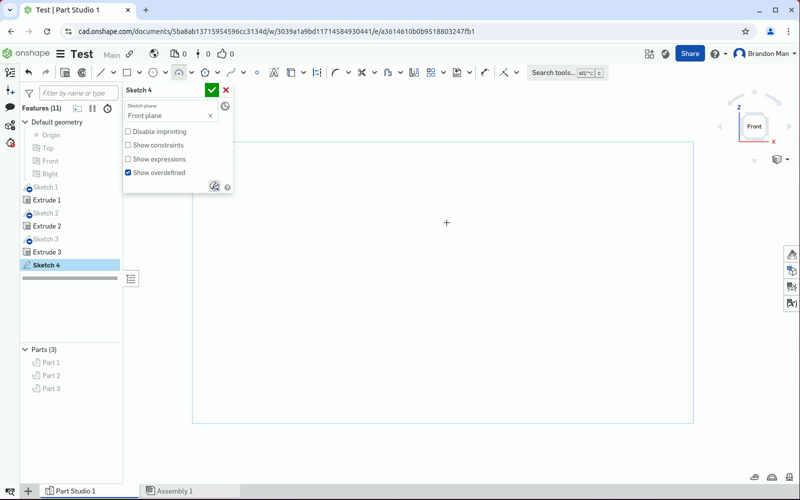
click(446, 222)
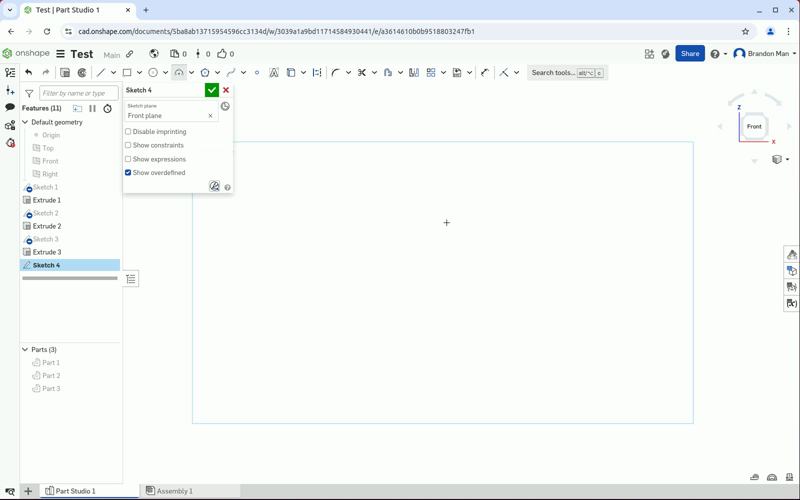
key_up(shift)
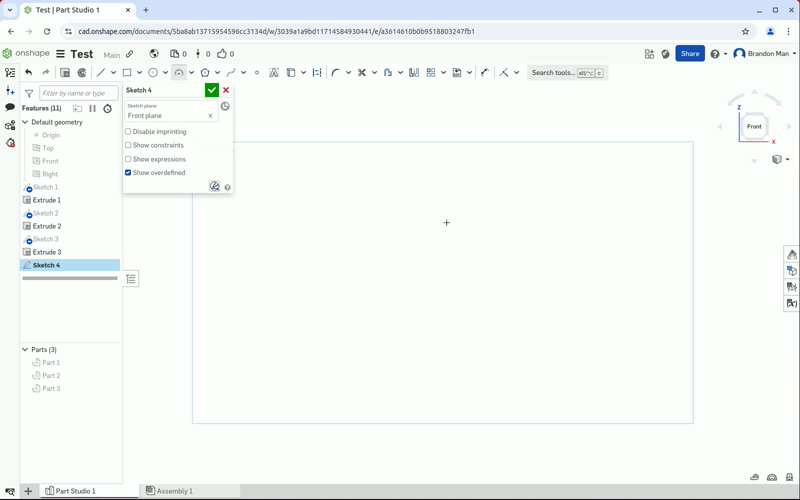
key_down(shift)
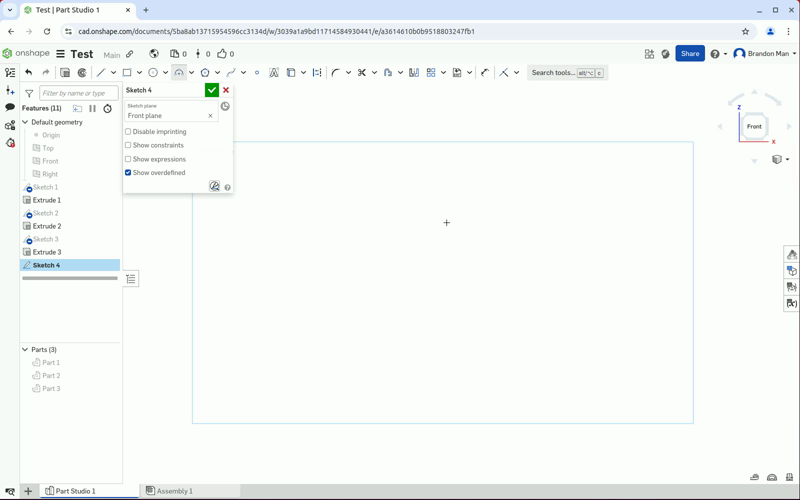
mouse_move(476, 222)
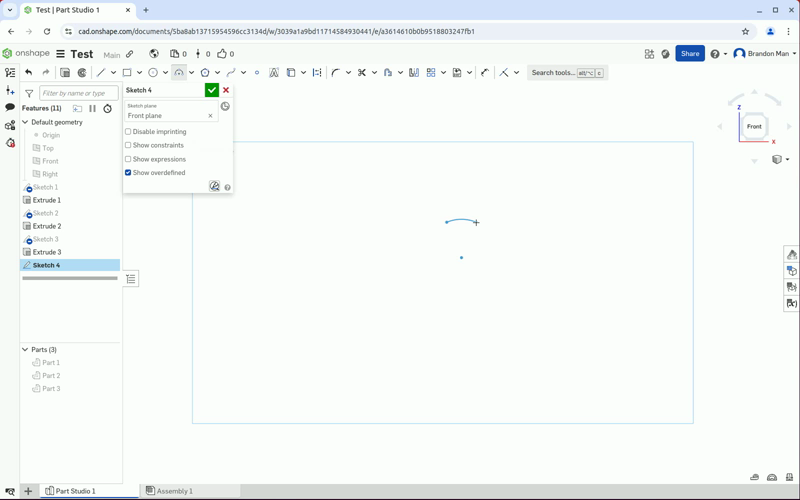
click(476, 222)
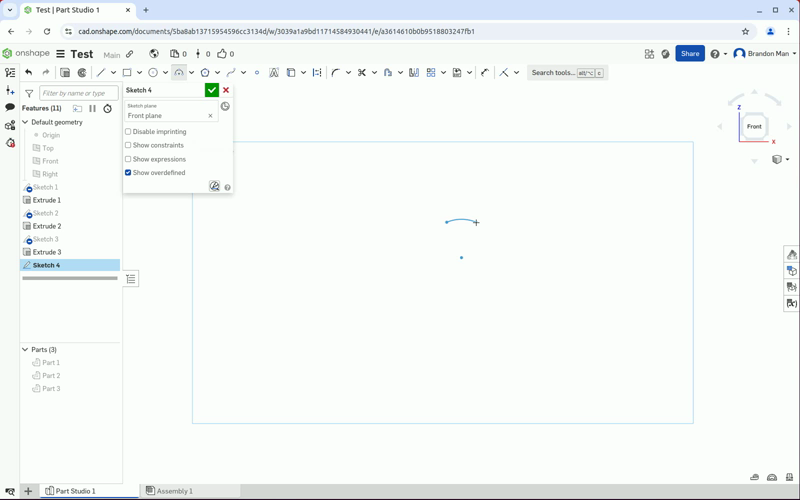
mouse_move(461, 209)
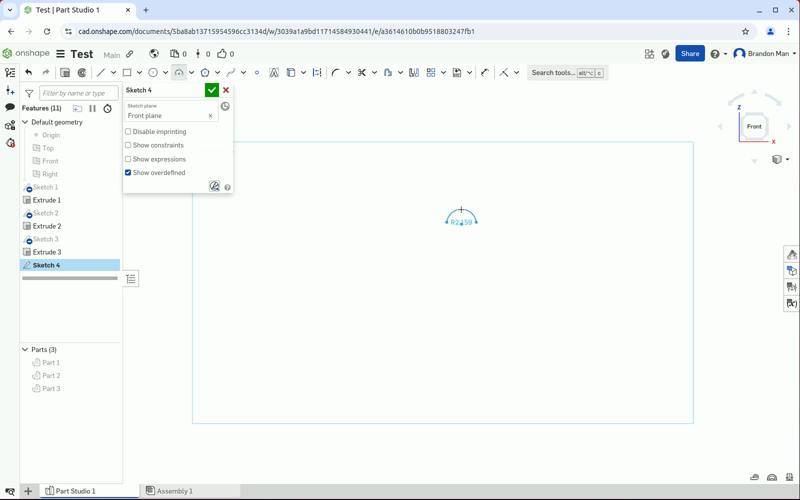
click(461, 209)
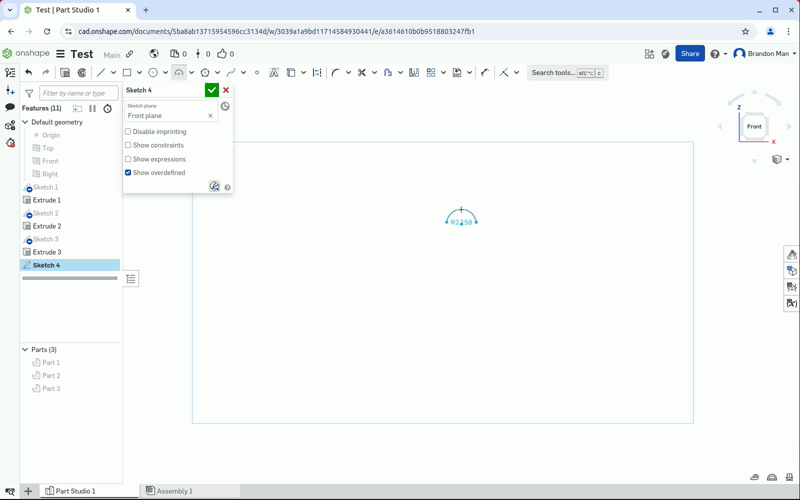
key_up(shift)
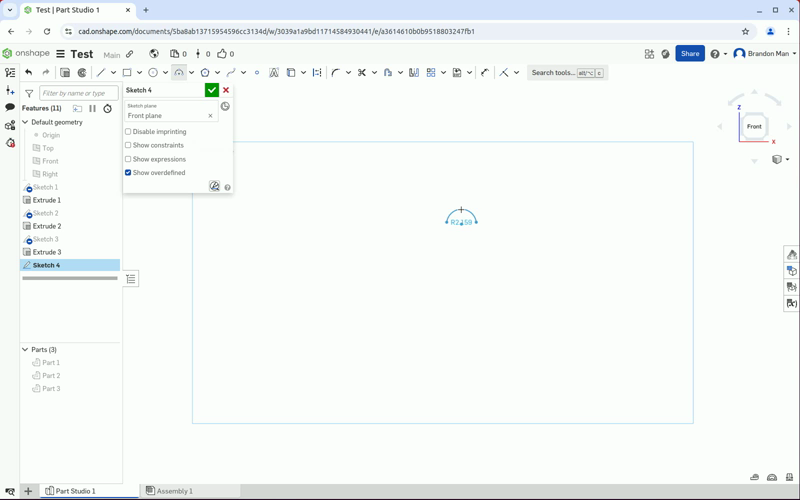
key(esc)
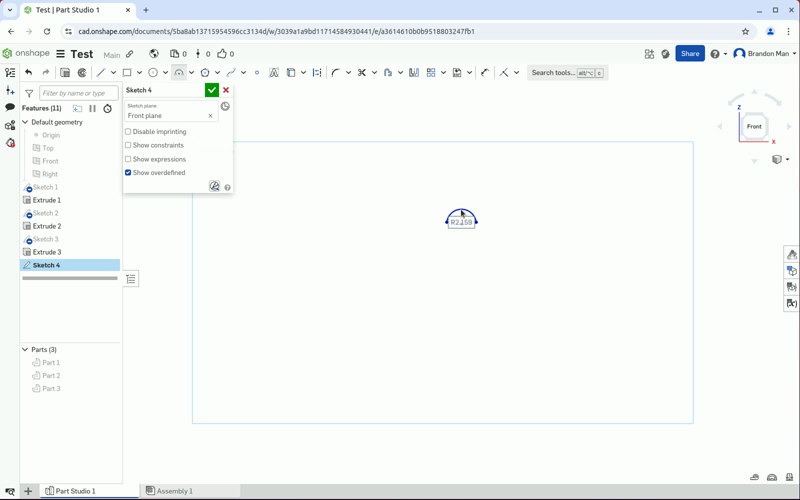
key(l)
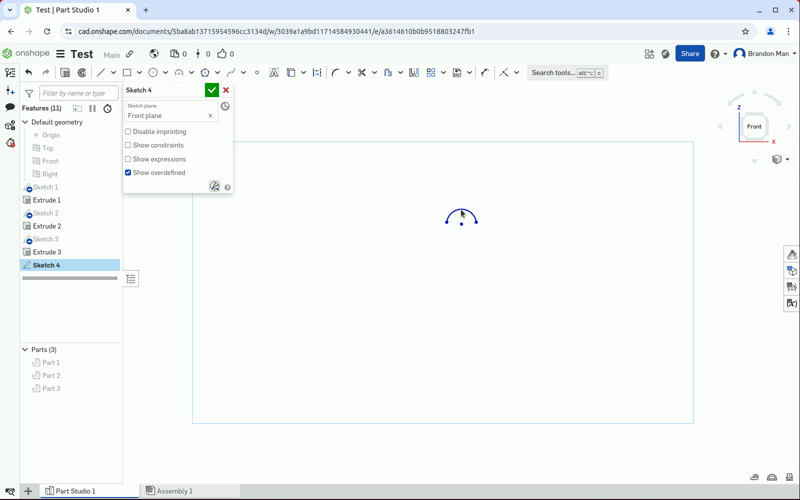
mouse_move(476, 222)
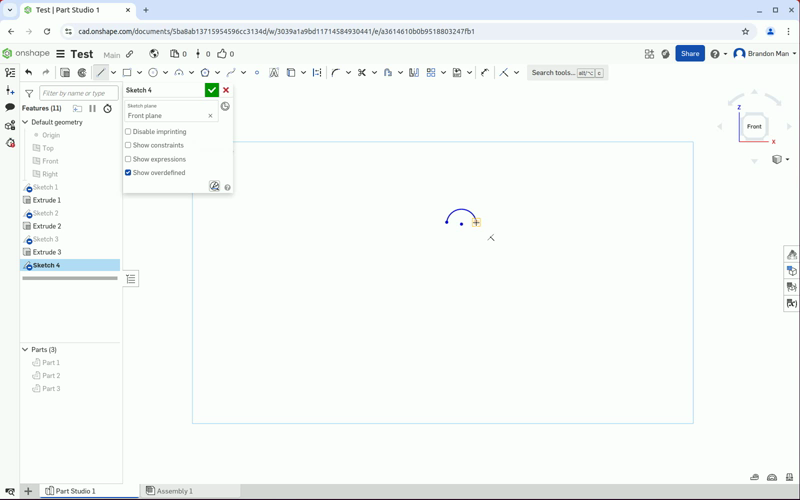
click(476, 222)
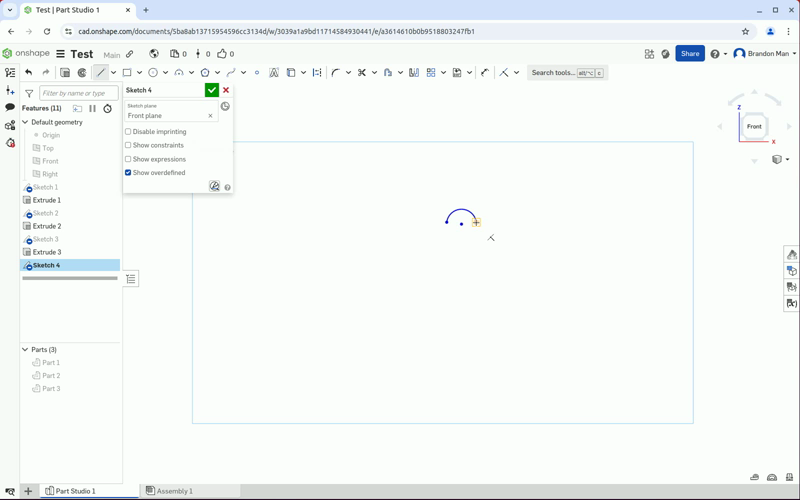
key_down(shift)
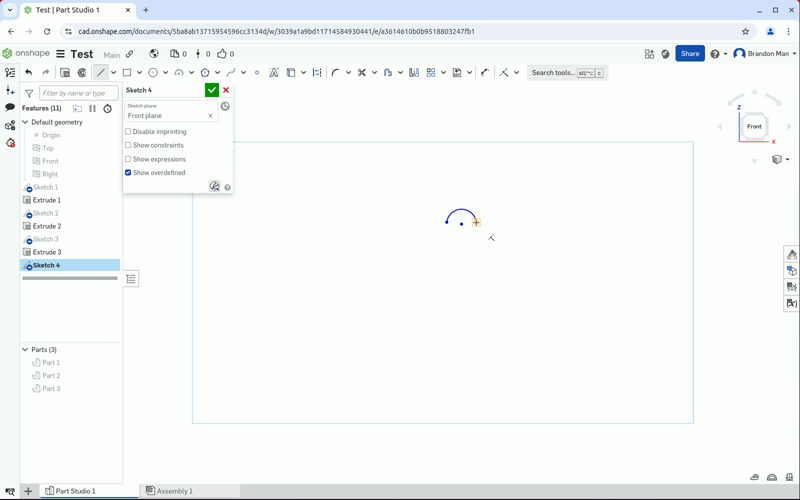
mouse_move(506, 222)
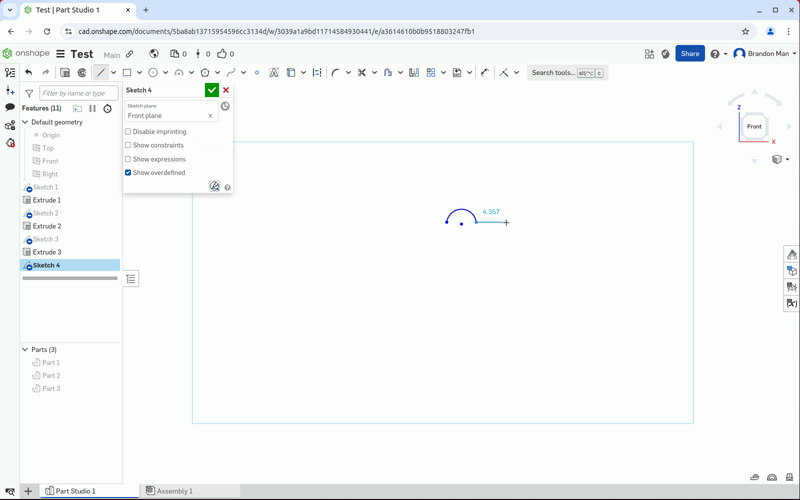
mouse_move(468, 176)
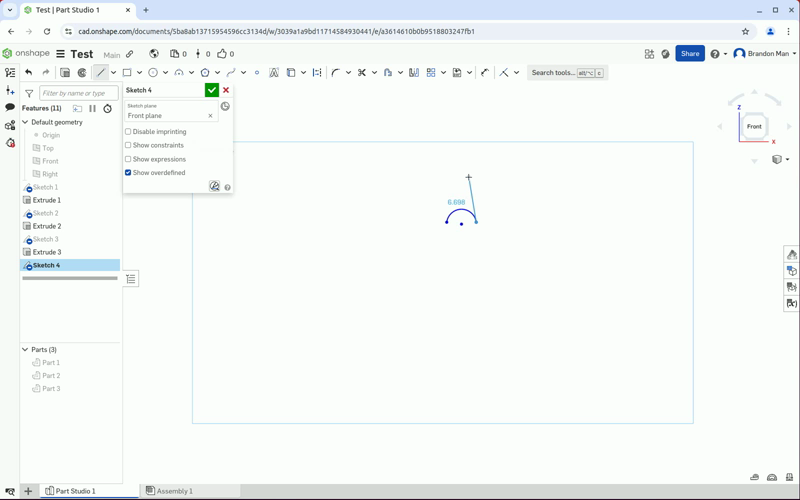
click(468, 176)
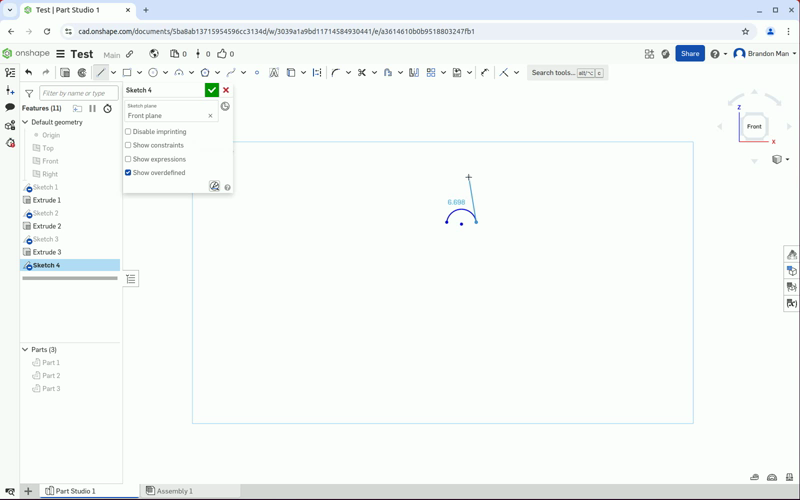
key_up(shift)
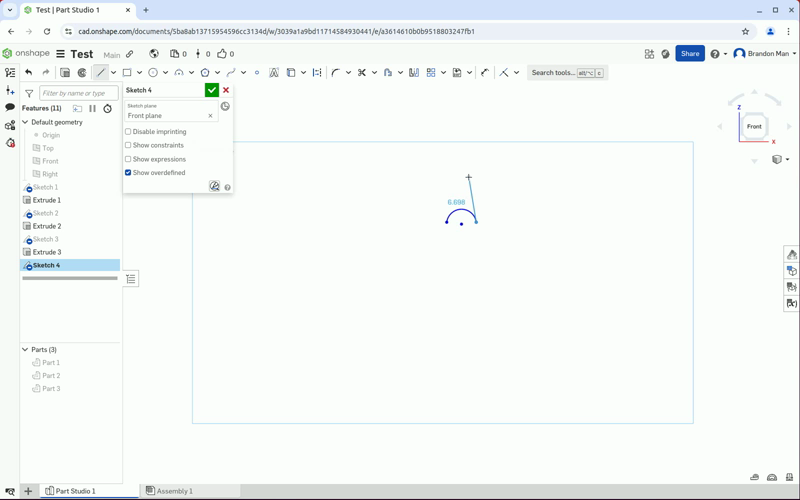
key(esc)
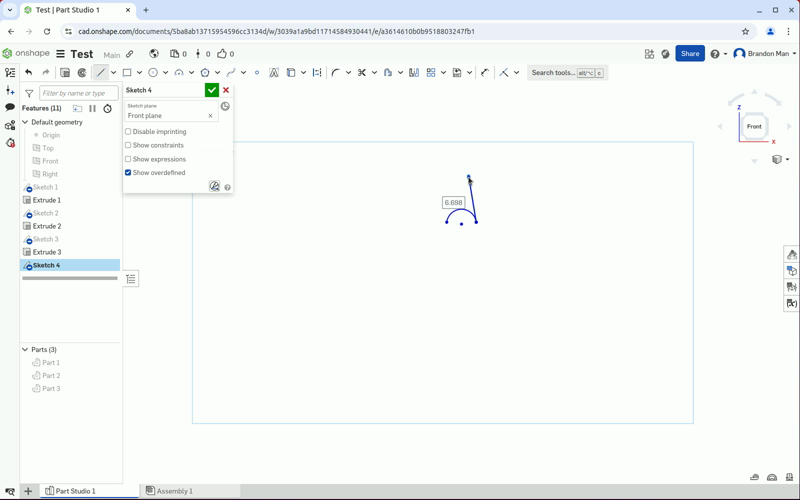
key(a)
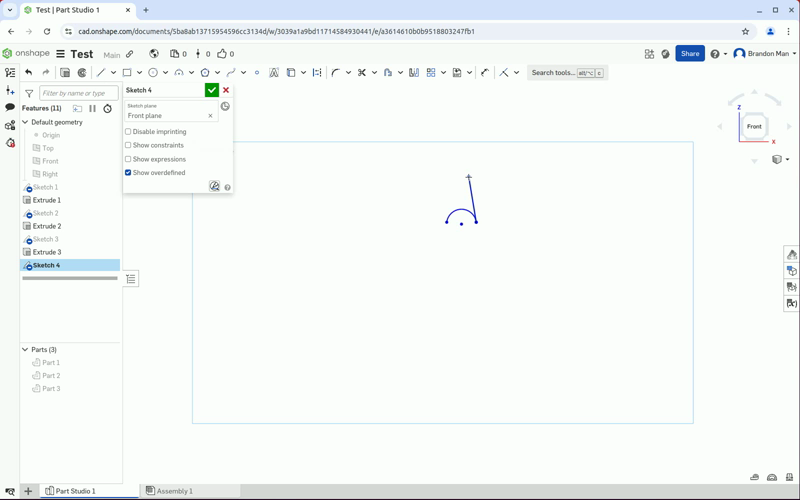
mouse_move(468, 176)
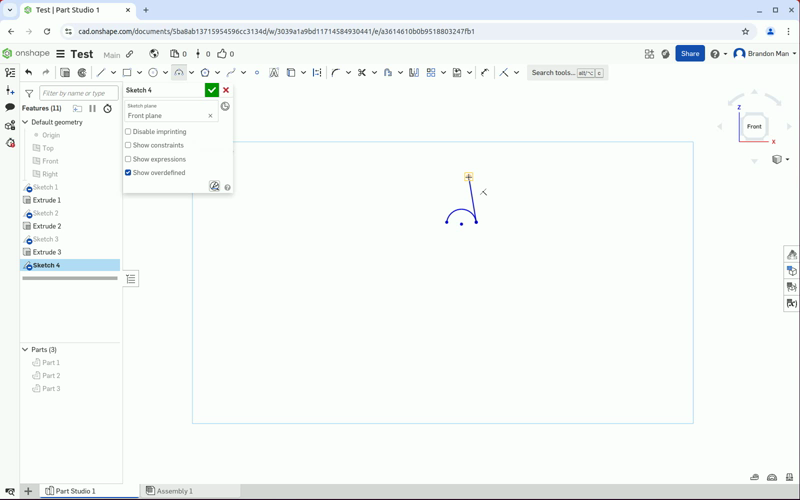
click(468, 176)
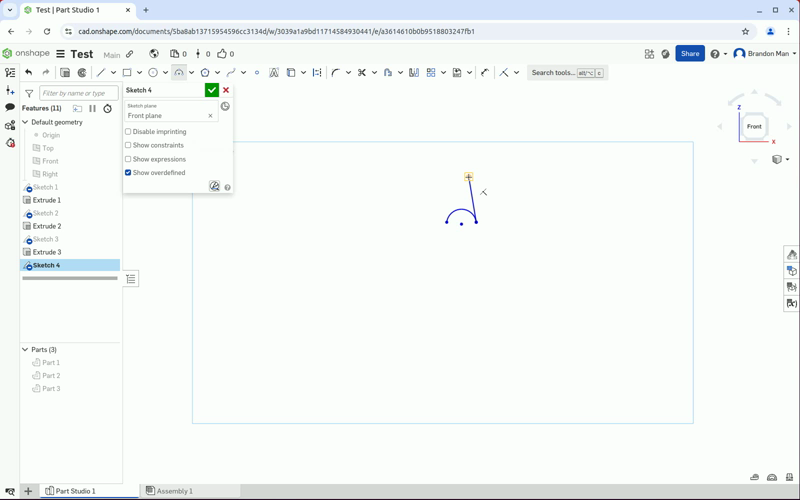
key_down(shift)
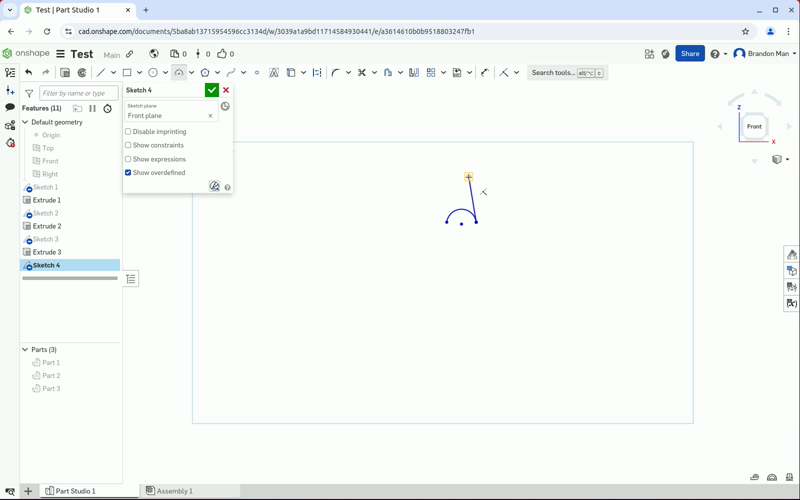
mouse_move(453, 176)
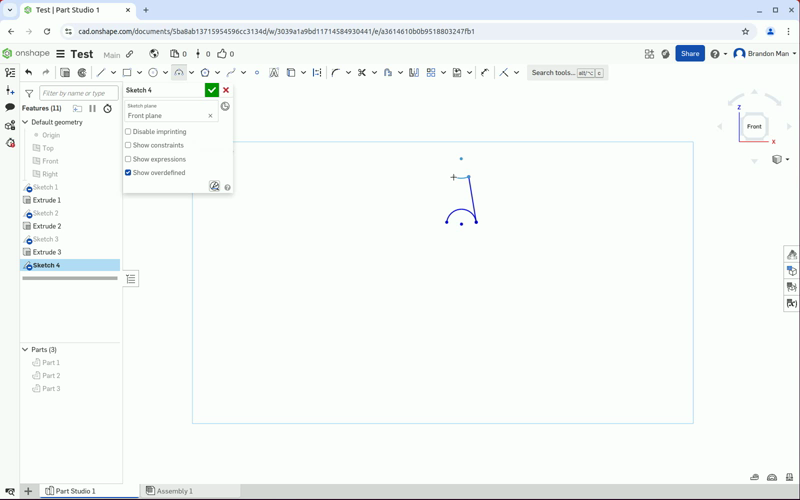
click(453, 176)
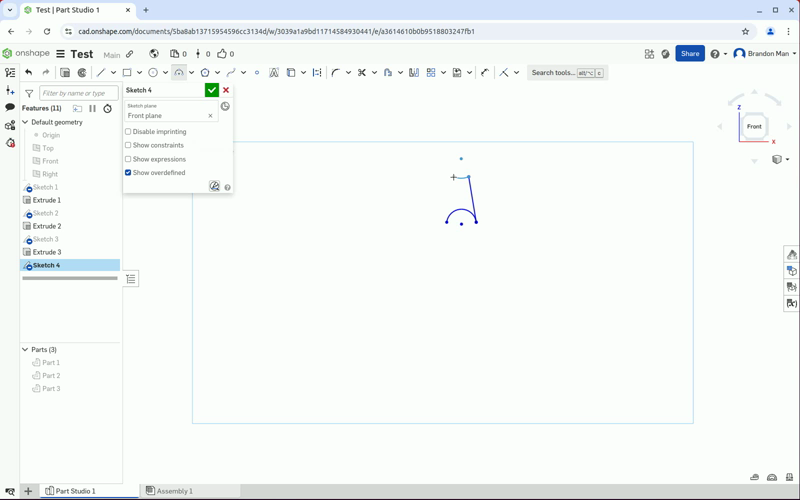
mouse_move(461, 184)
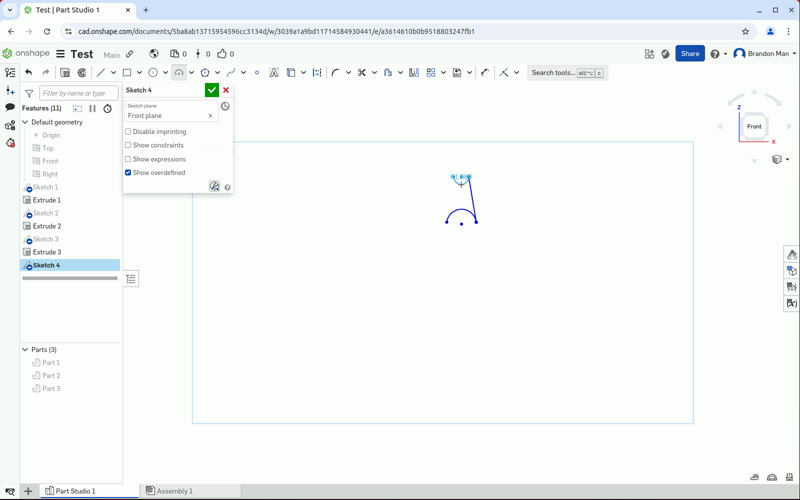
click(461, 184)
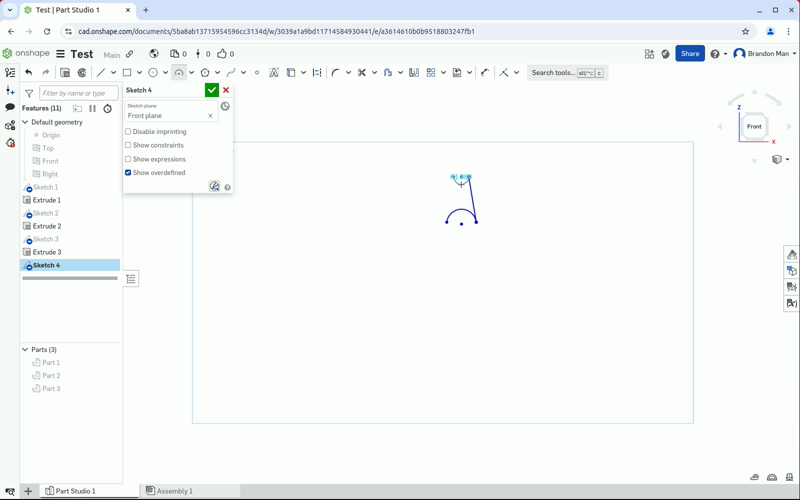
key_up(shift)
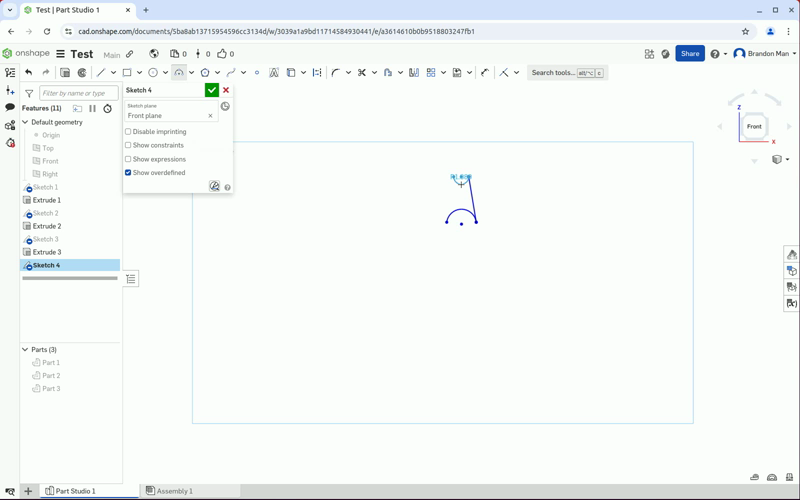
key(esc)
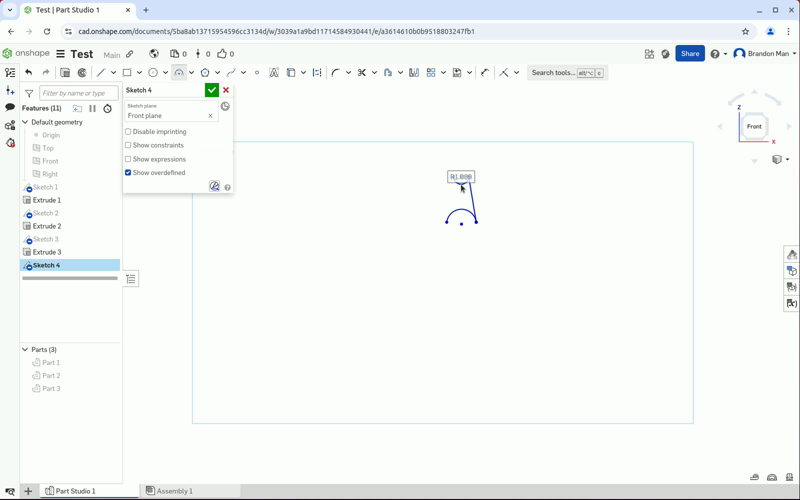
key(l)
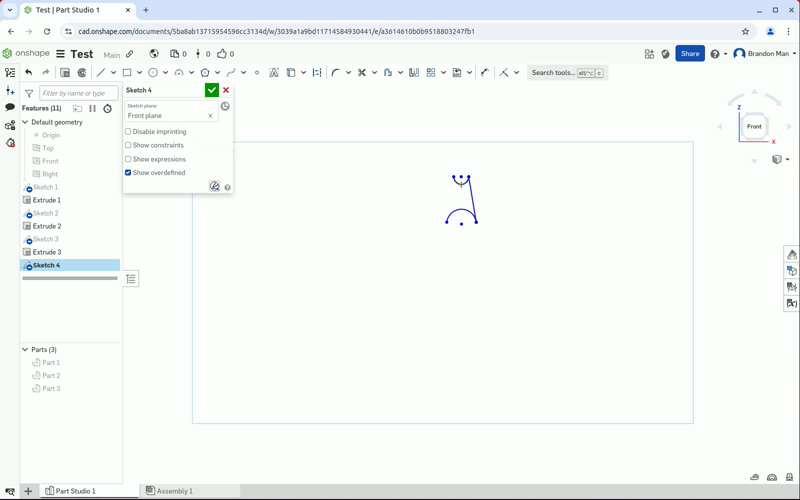
mouse_move(453, 176)
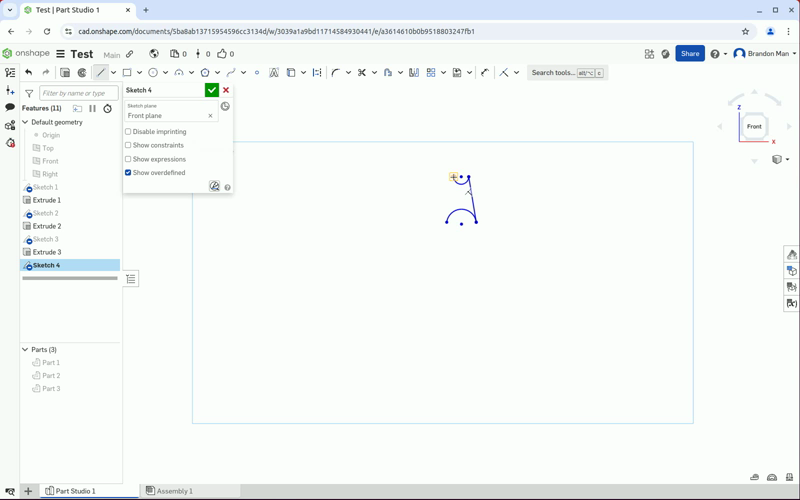
click(453, 176)
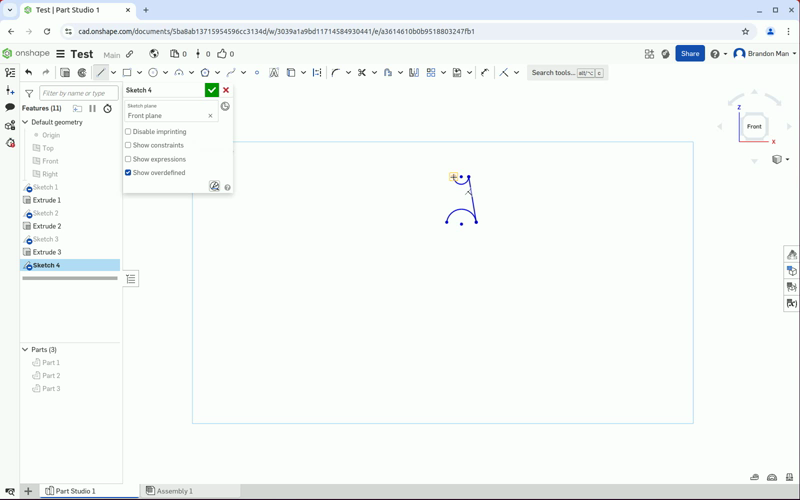
mouse_move(483, 176)
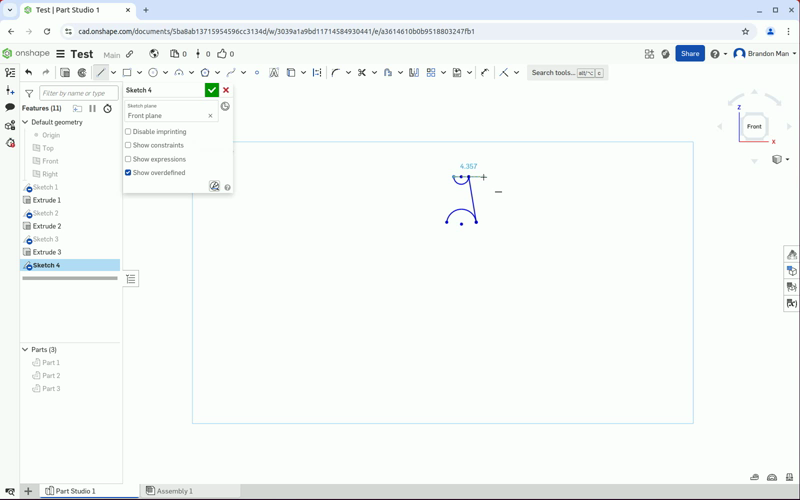
key_down(shift)
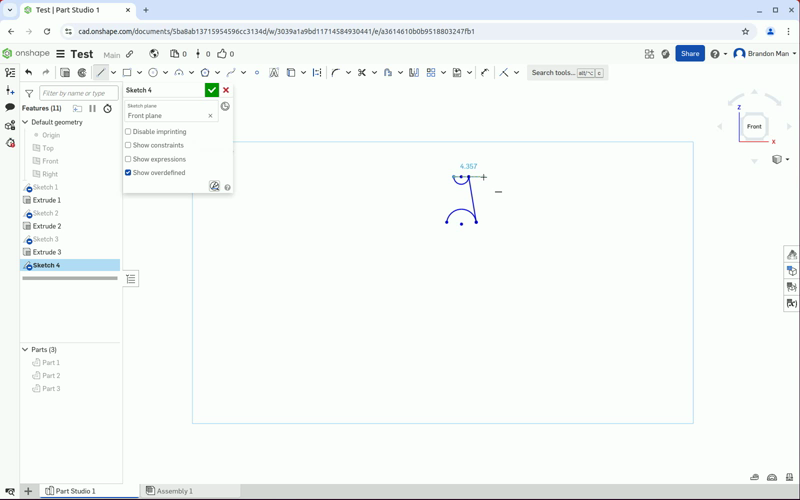
mouse_move(446, 222)
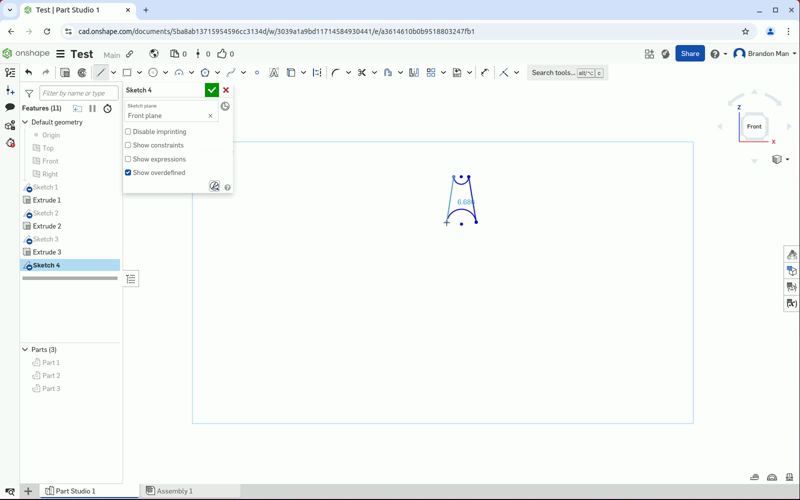
key_up(shift)
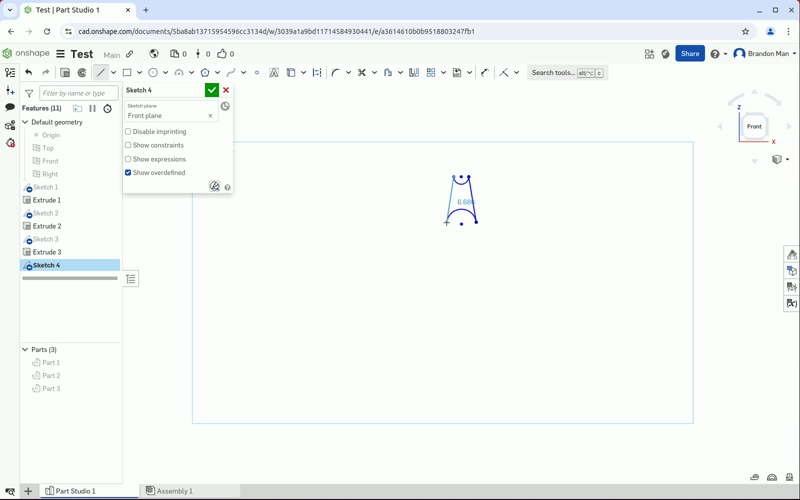
click(446, 222)
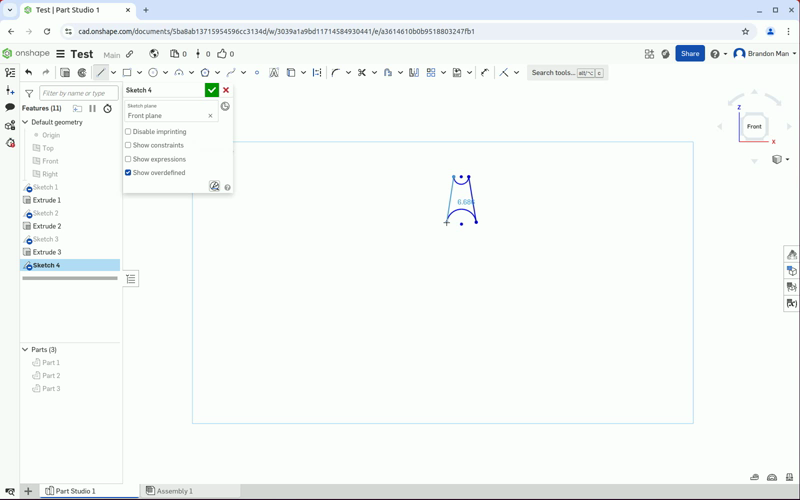
key(esc)
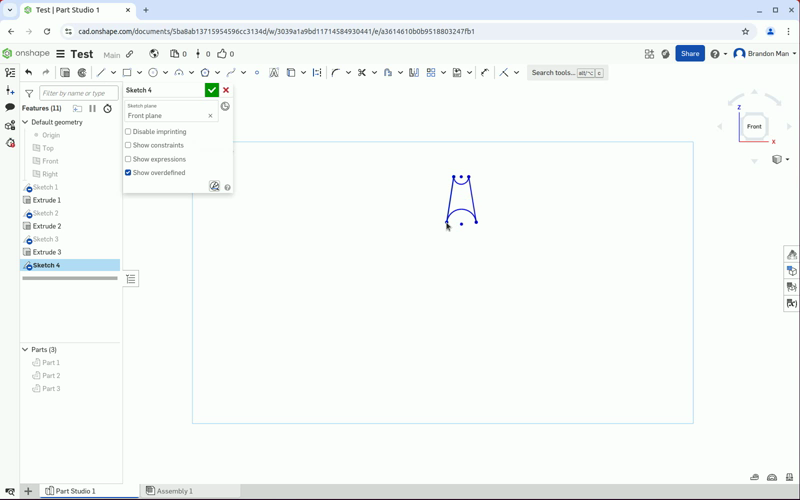
key(c)
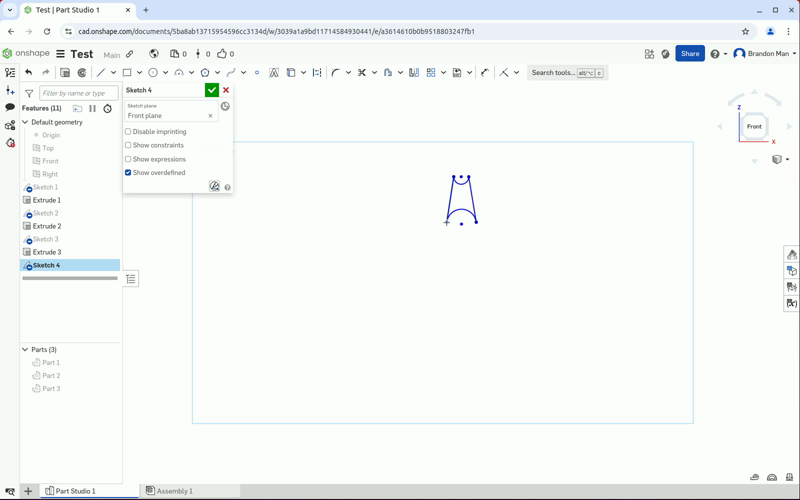
key_down(shift)
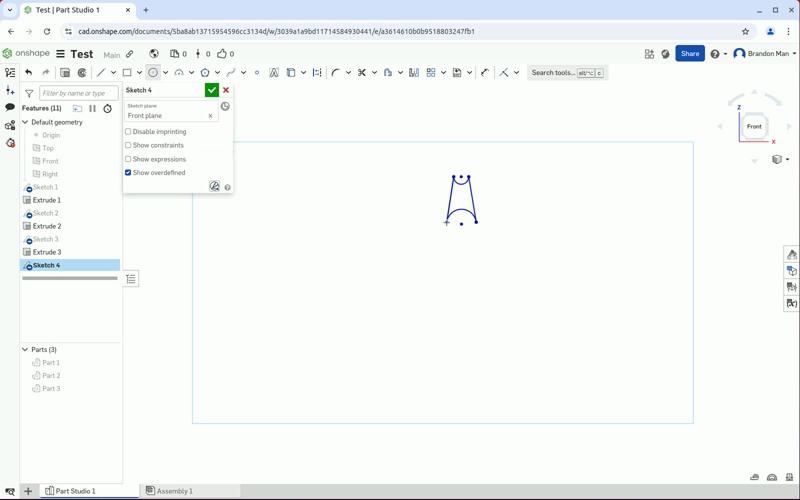
mouse_move(458, 190)
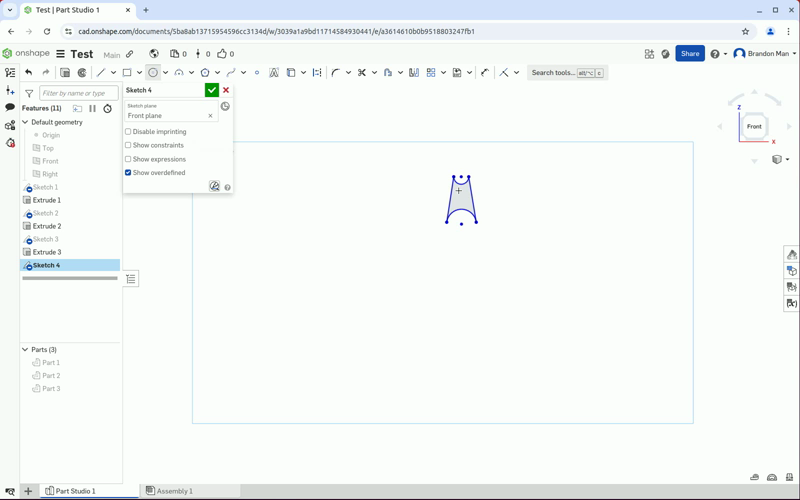
click(458, 190)
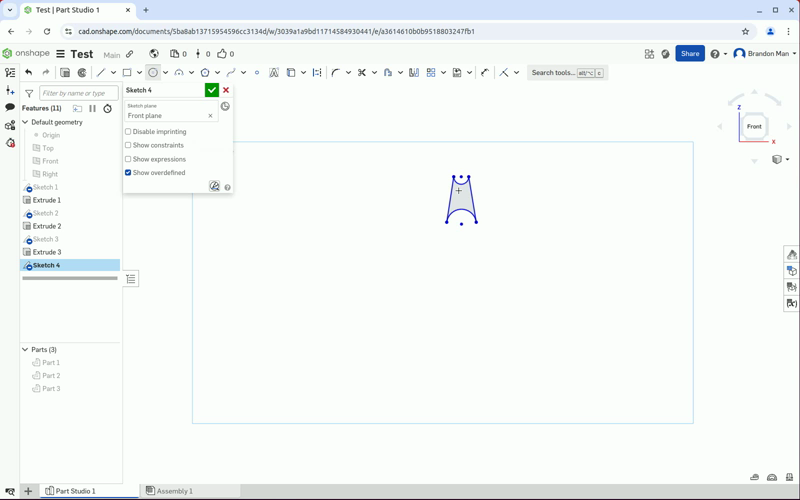
key_up(shift)
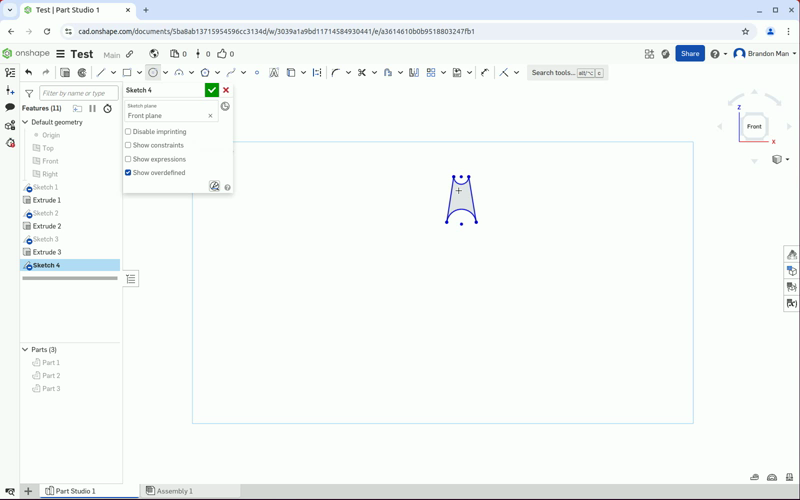
mouse_move(461, 190)
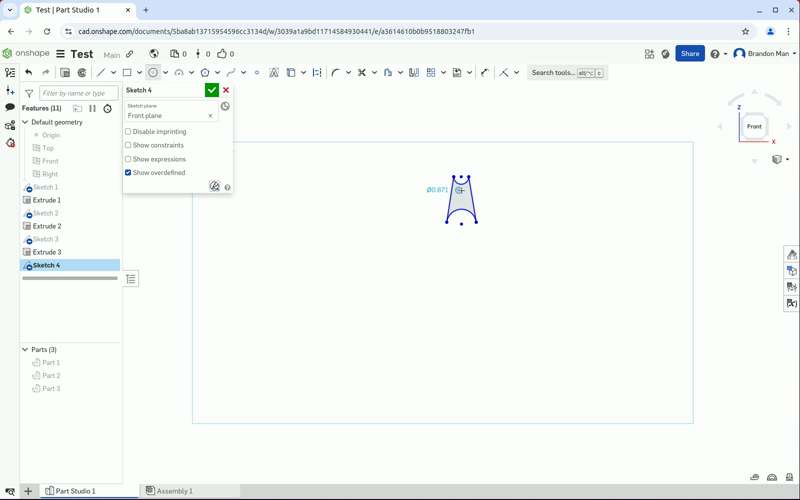
click(461, 190)
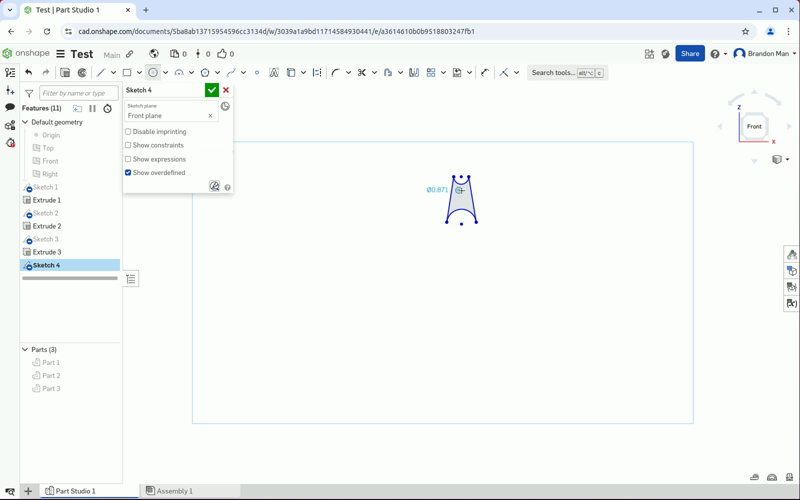
key(esc)
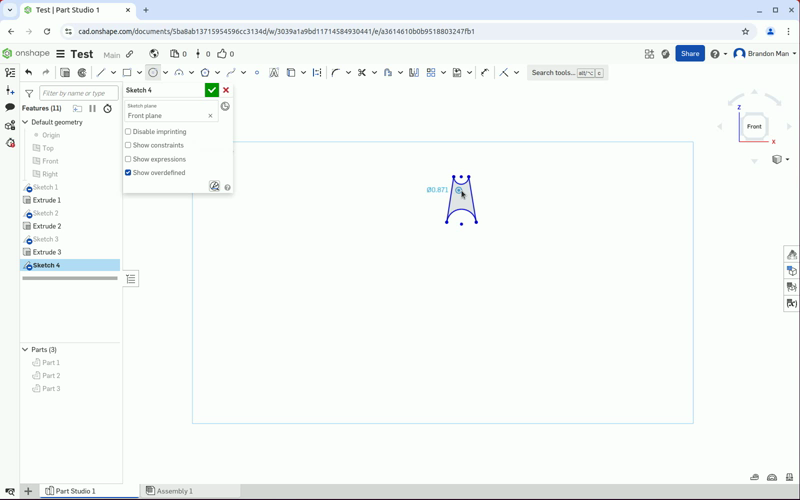
mouse_move(463, 203)
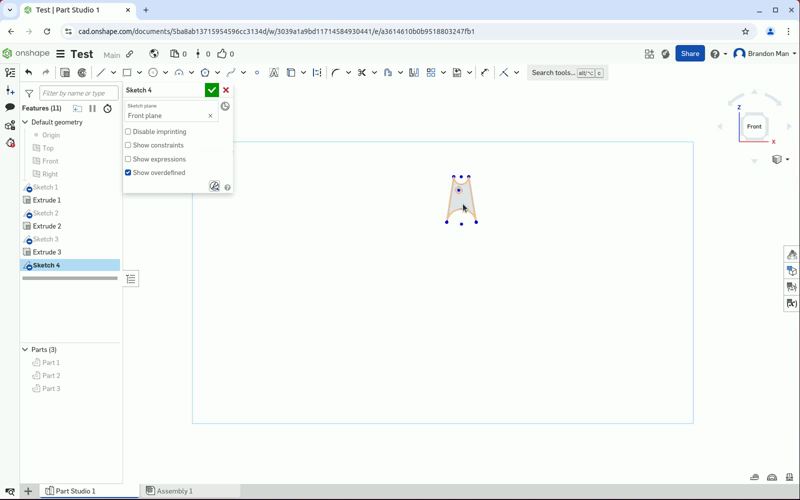
scroll(6)
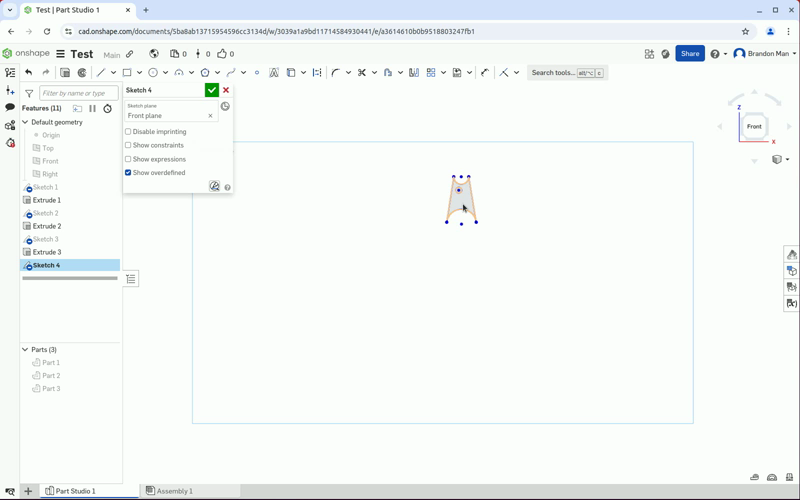
scroll(6)
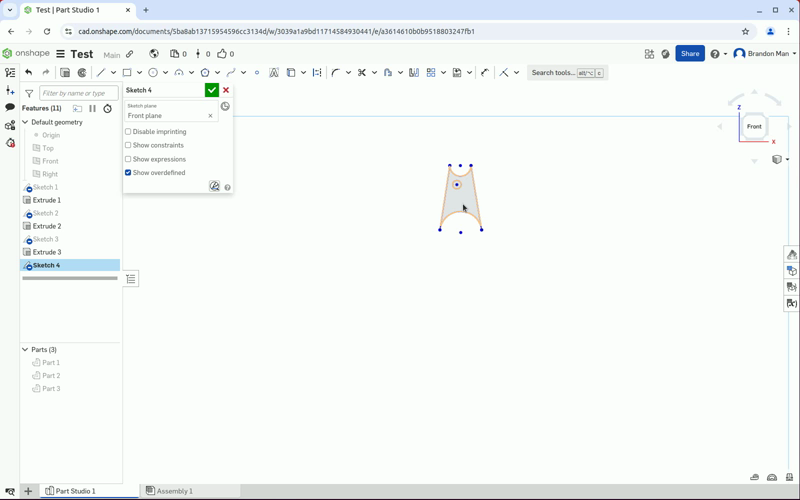
scroll(6)
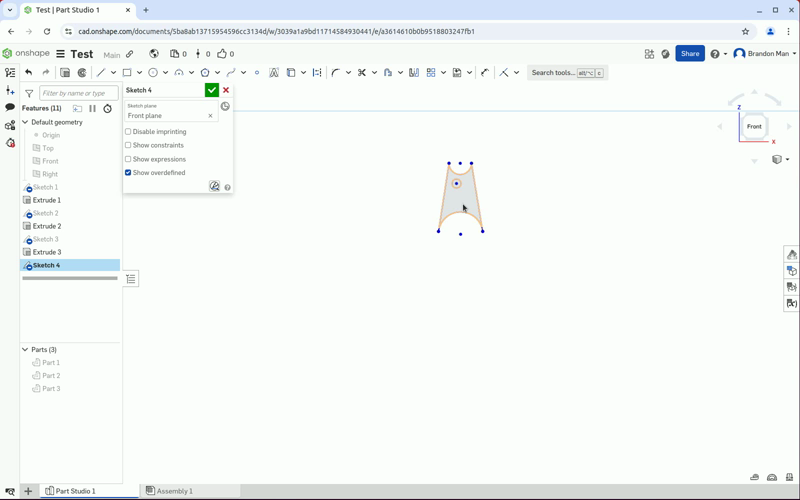
scroll(6)
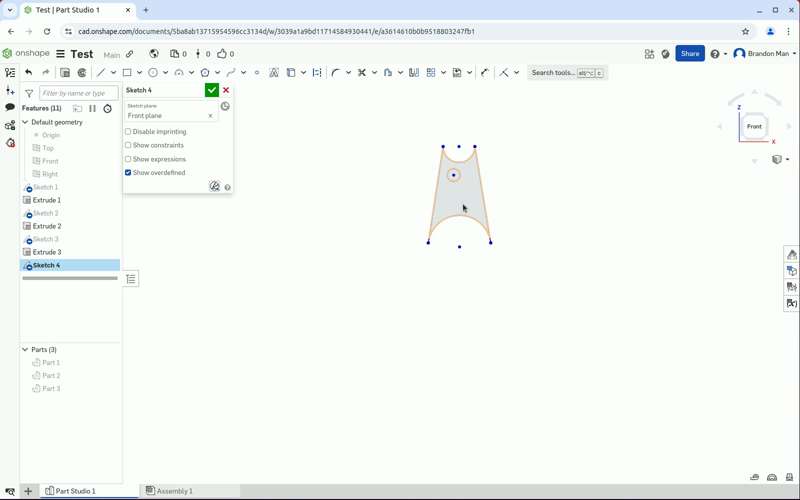
scroll(6)
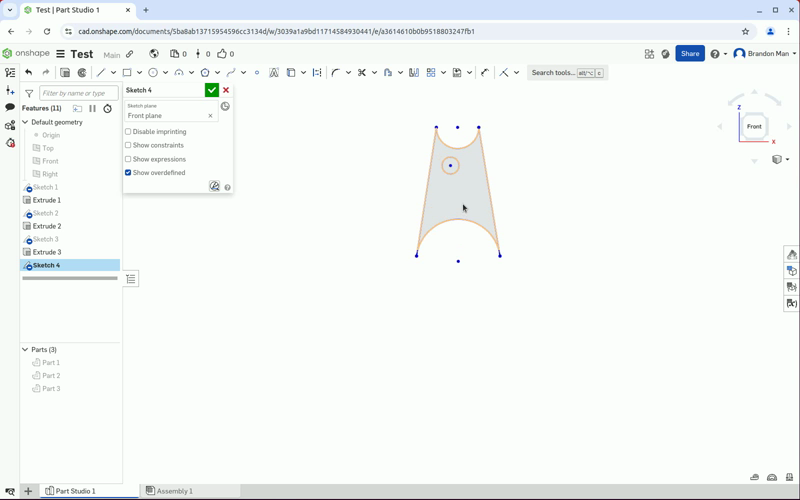
scroll(6)
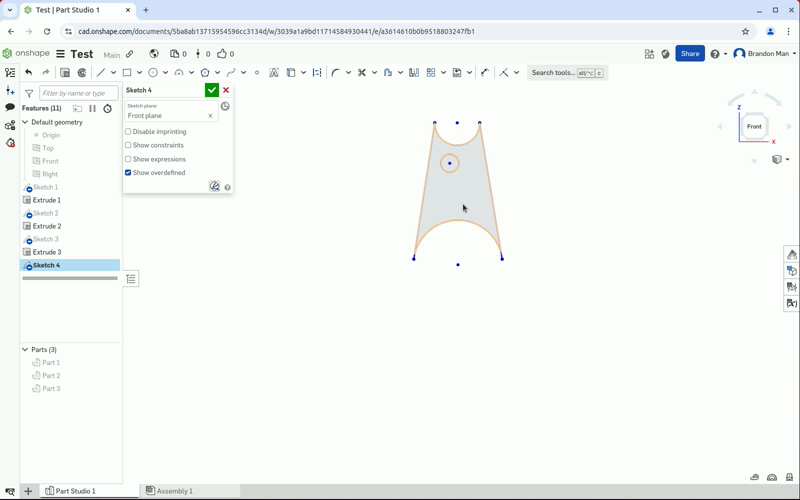
scroll(6)
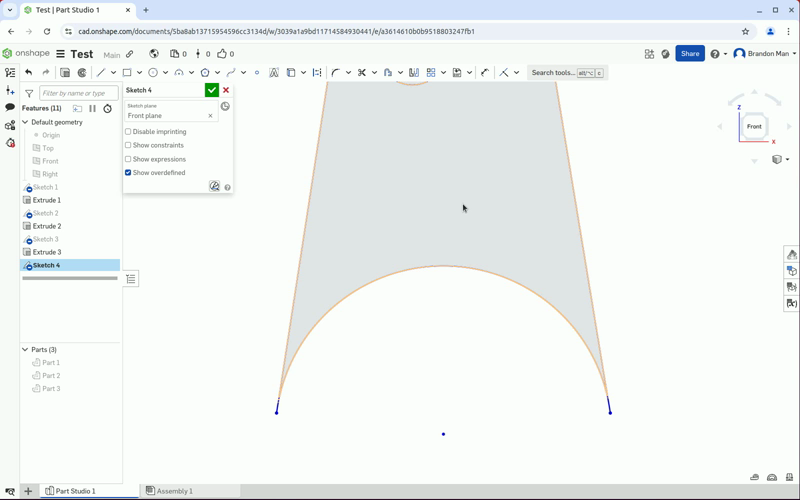
click(463, 203)
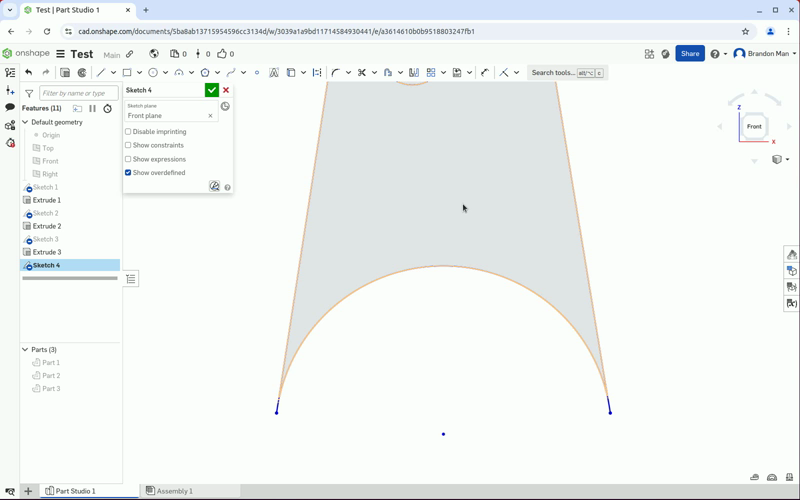
scroll(-6)
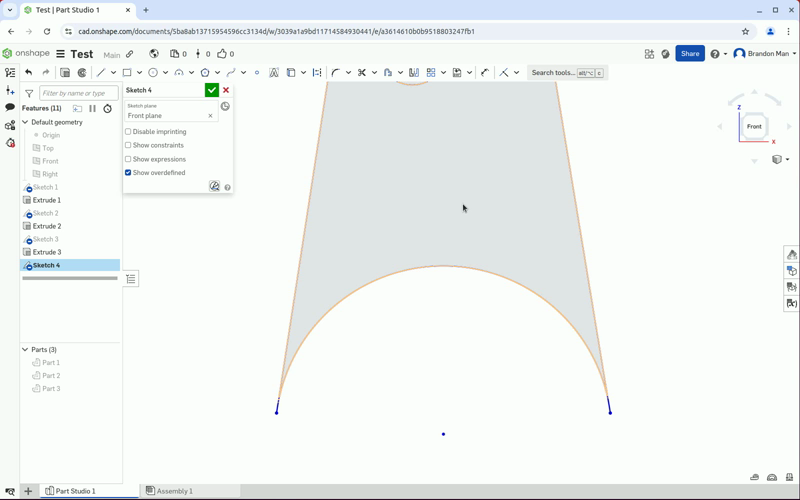
scroll(-6)
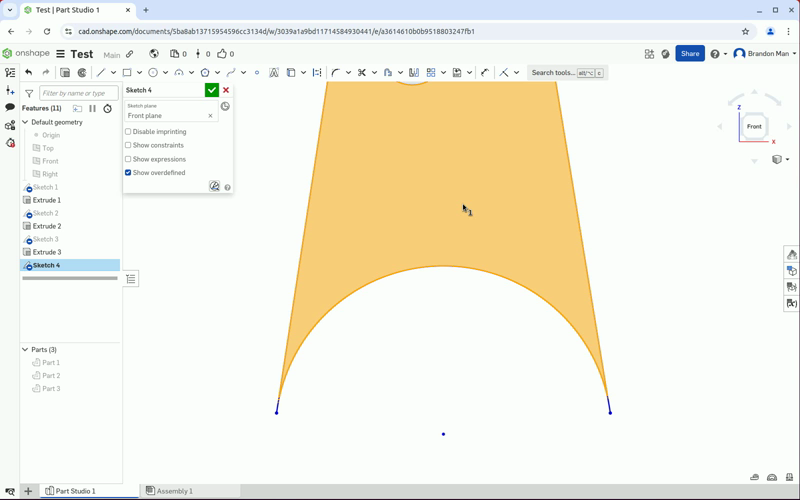
scroll(-6)
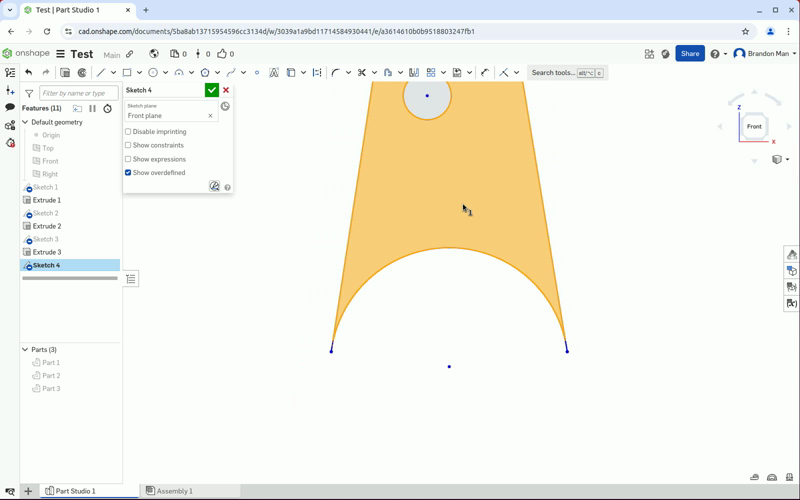
scroll(-6)
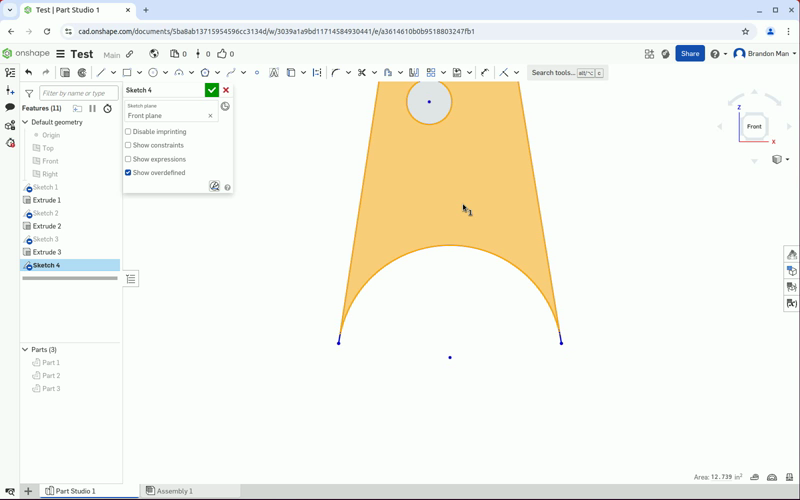
scroll(-6)
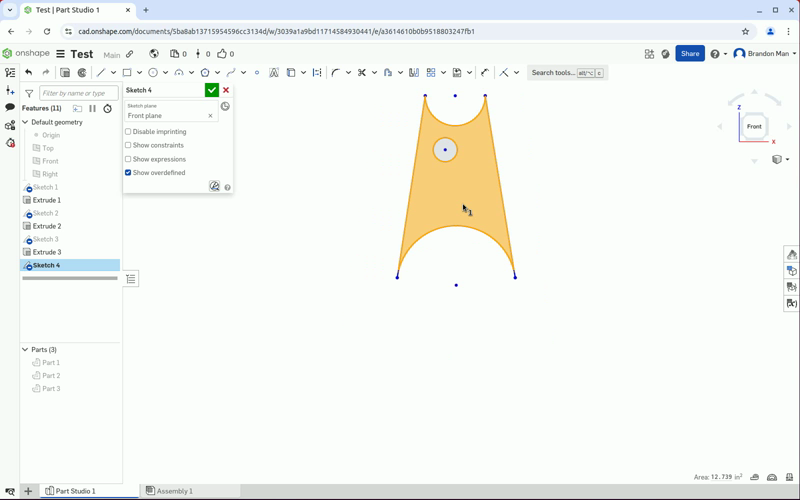
scroll(-6)
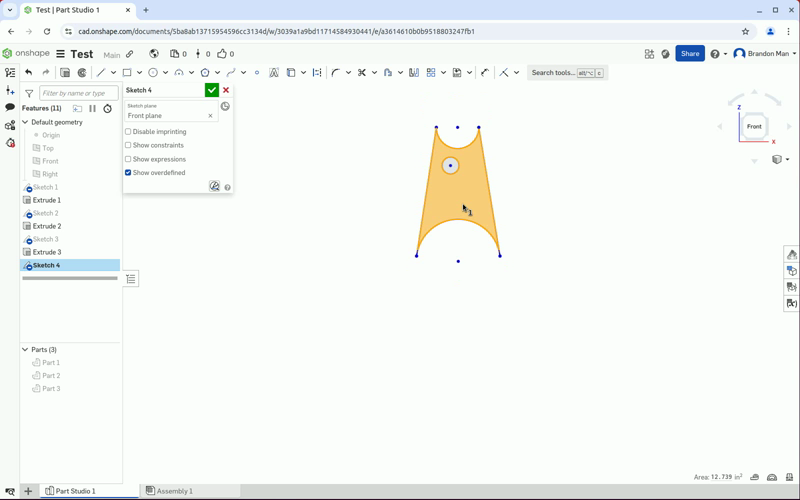
scroll(-6)
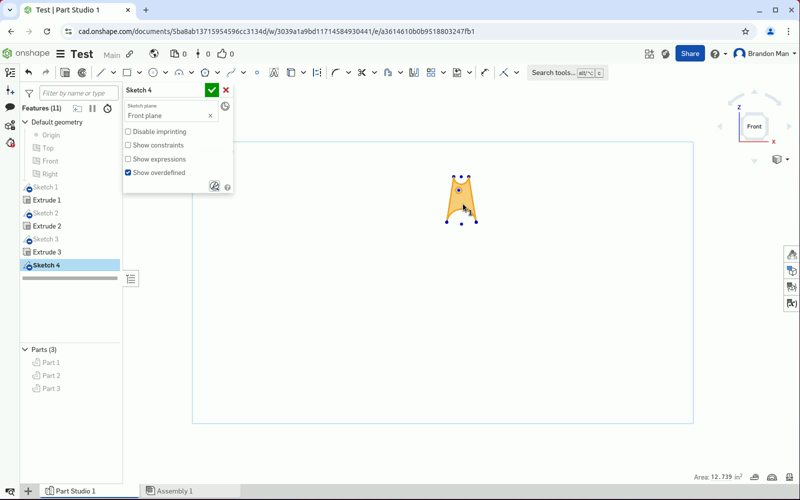
mouse_move(73, 352)
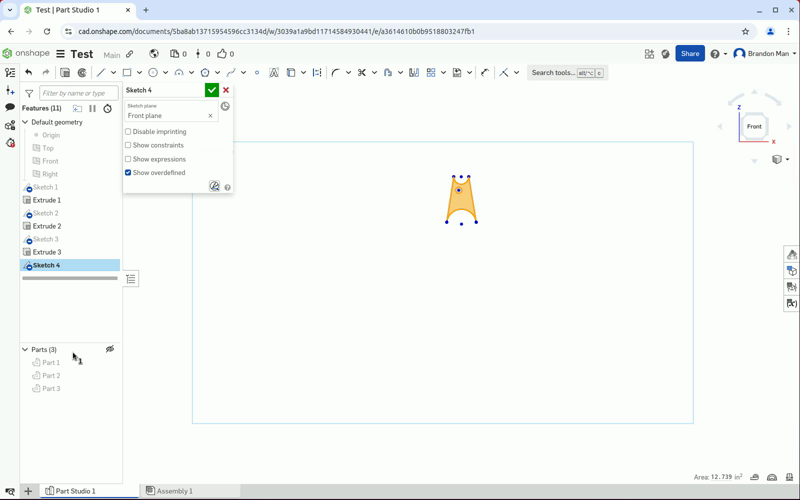
key(shift+y)
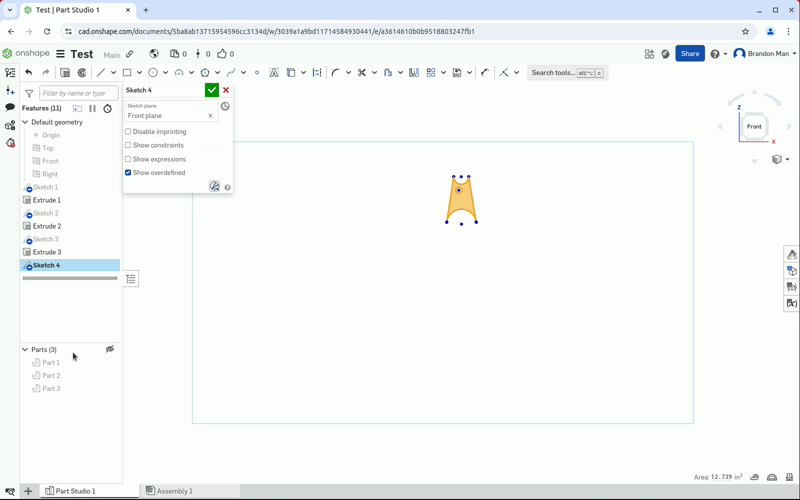
key(shift+e)
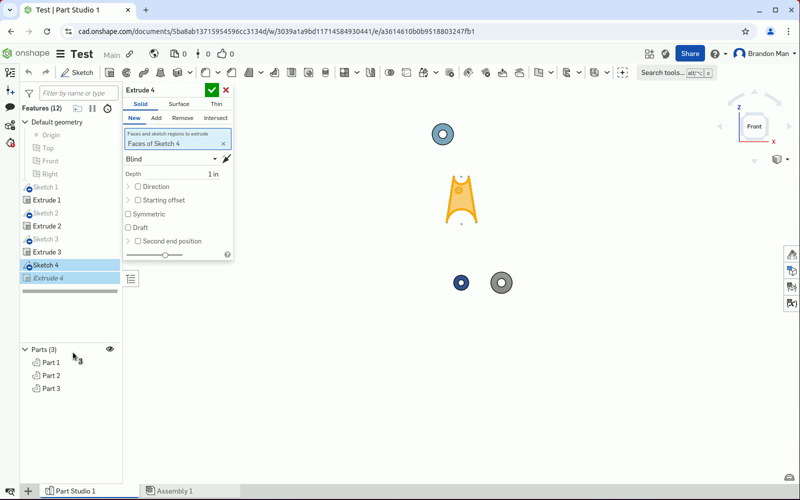
mouse_move(143, 106)
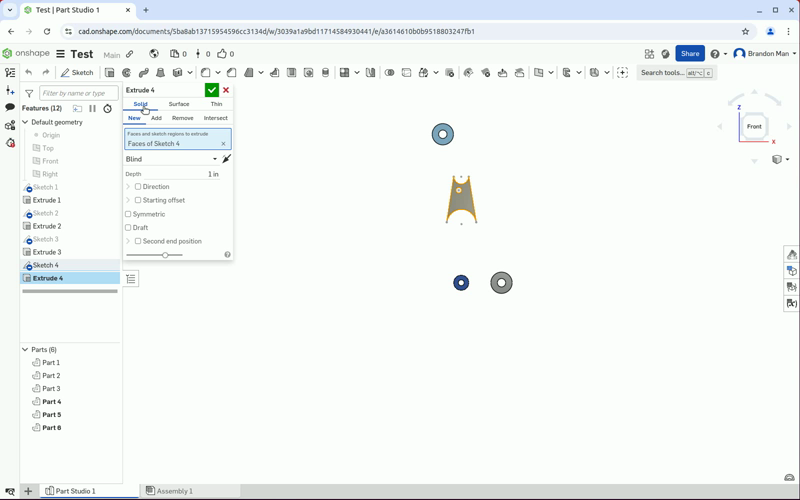
click(143, 106)
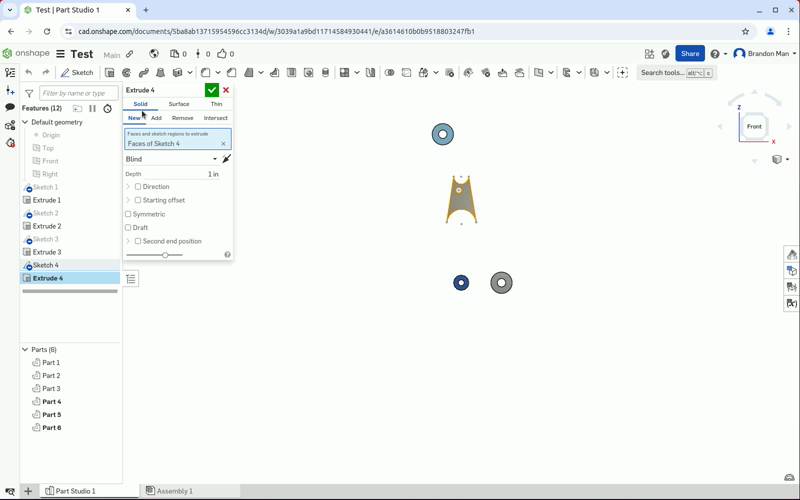
mouse_move(137, 120)
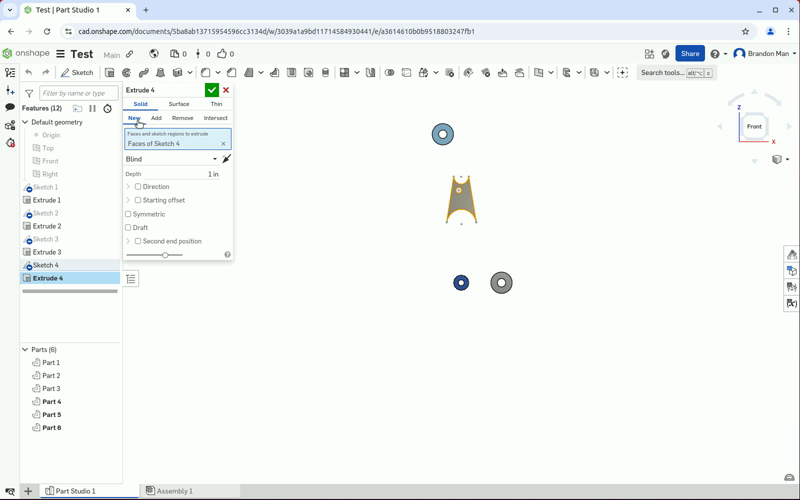
click(137, 120)
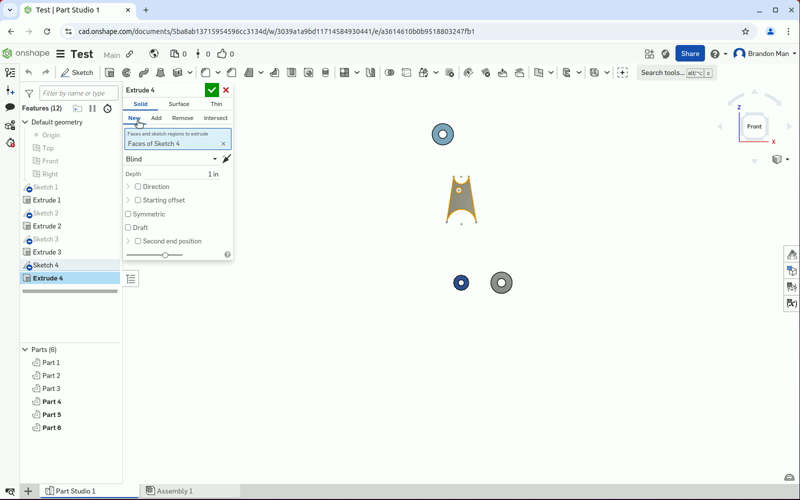
key(tab, 4)
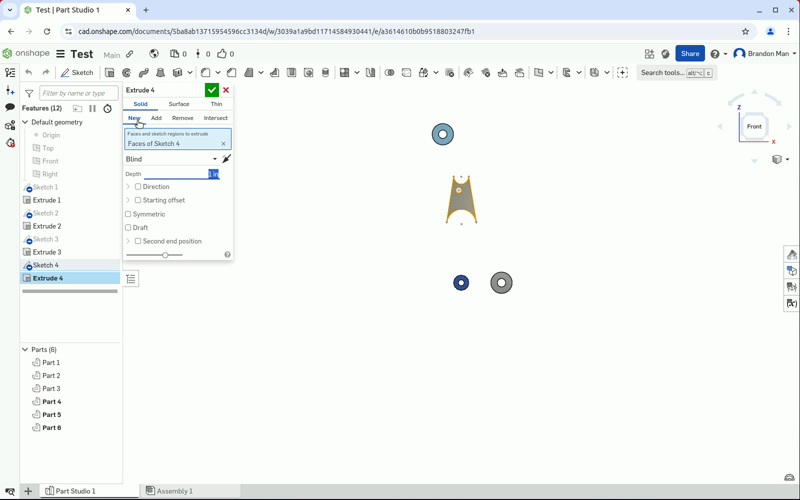
text(0.481)
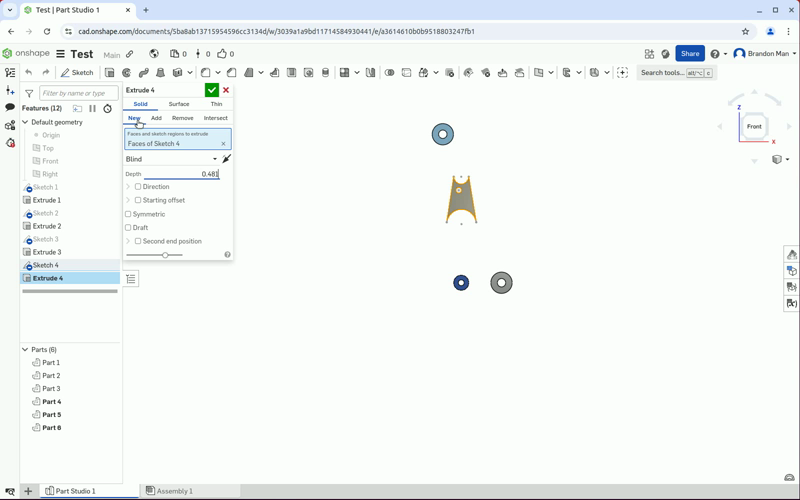
key(enter)
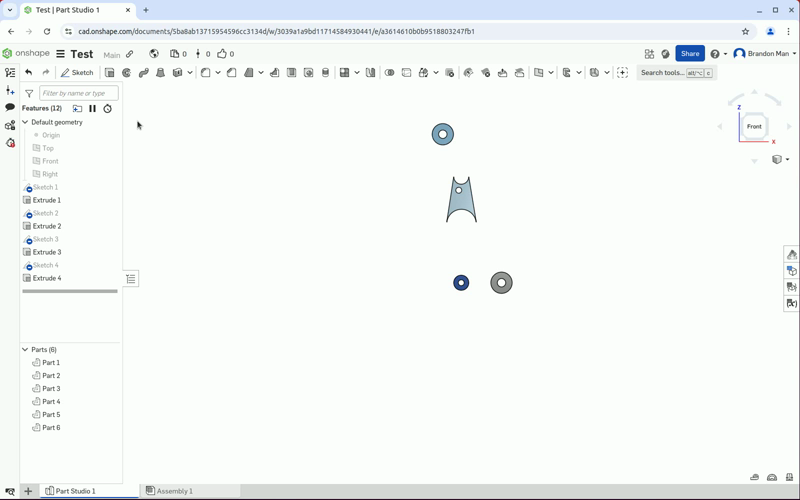
key(shift+h)
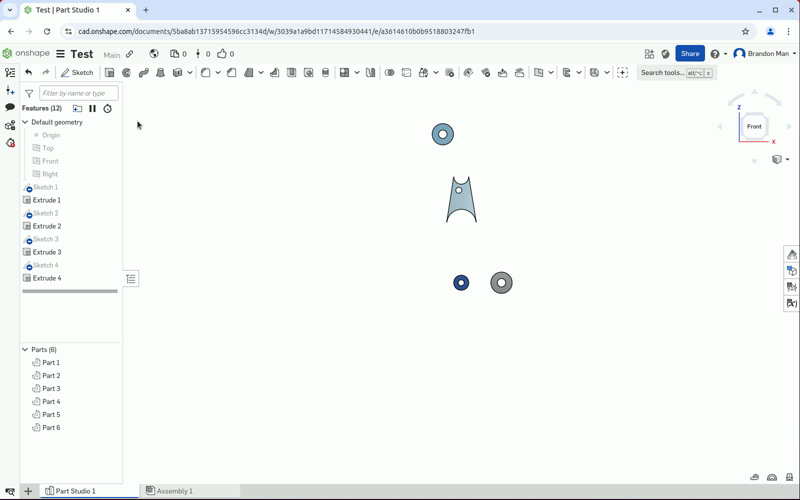
key(shift+h)
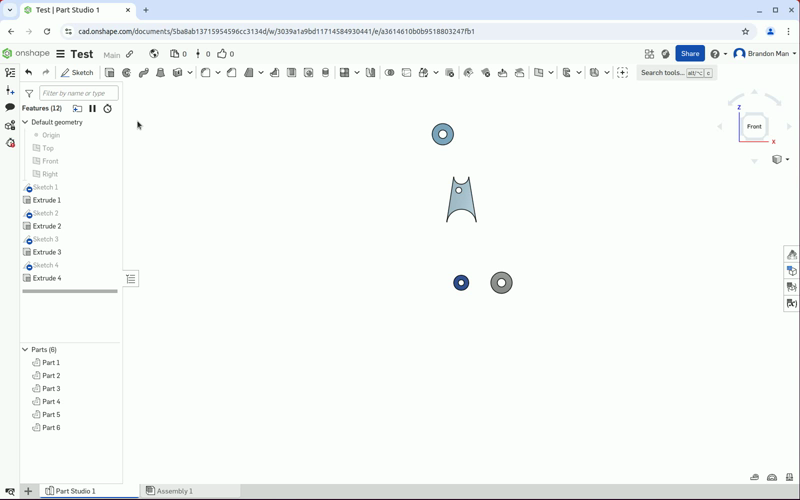
mouse_move(73, 189)
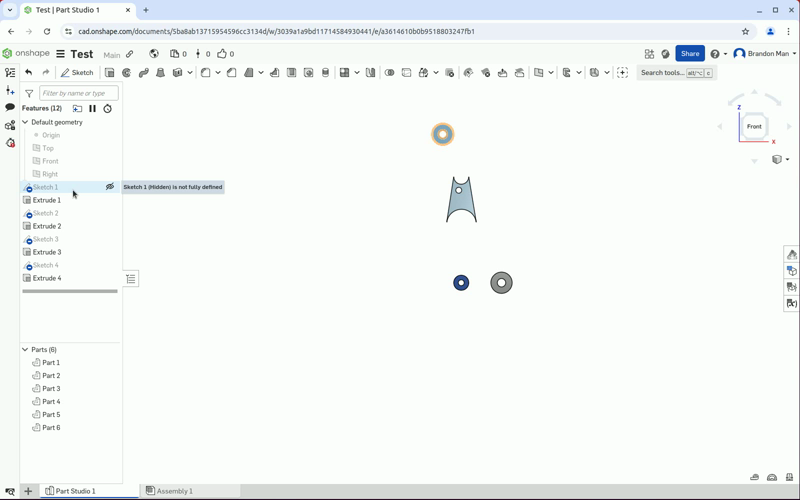
click(73, 189)
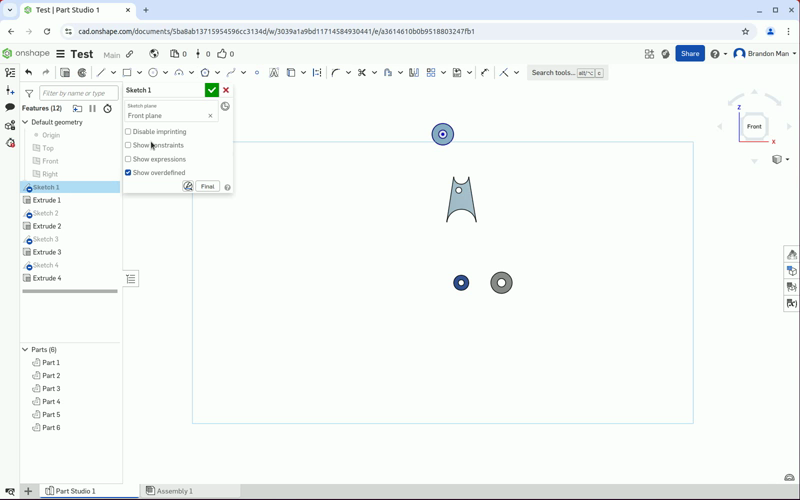
mouse_move(229, 92)
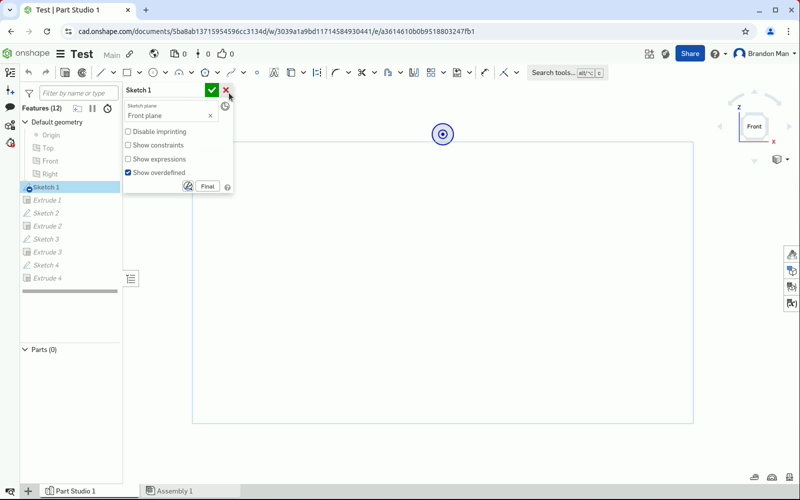
click(229, 92)
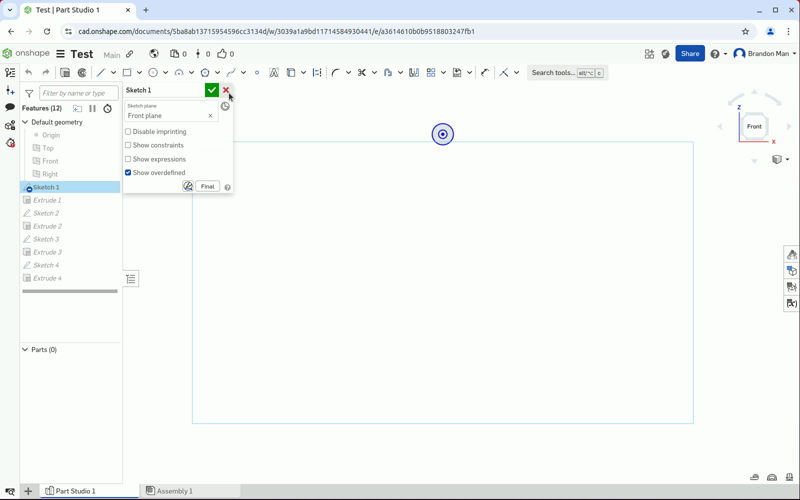
key(shift+s)
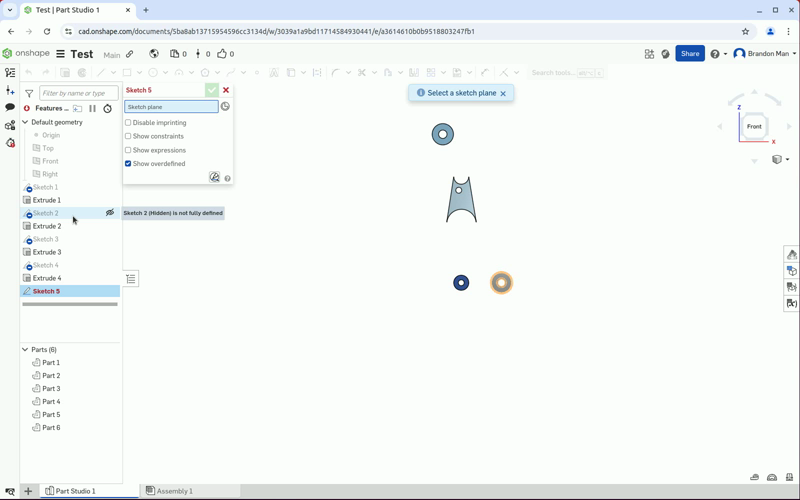
scroll(3)
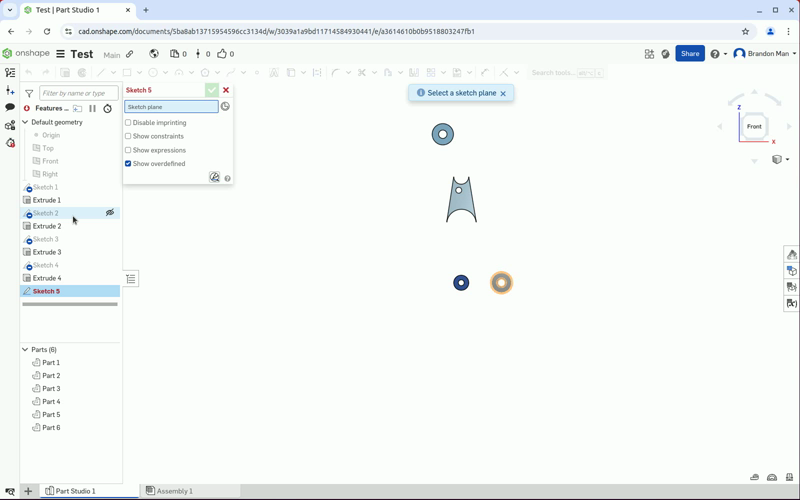
mouse_move(73, 163)
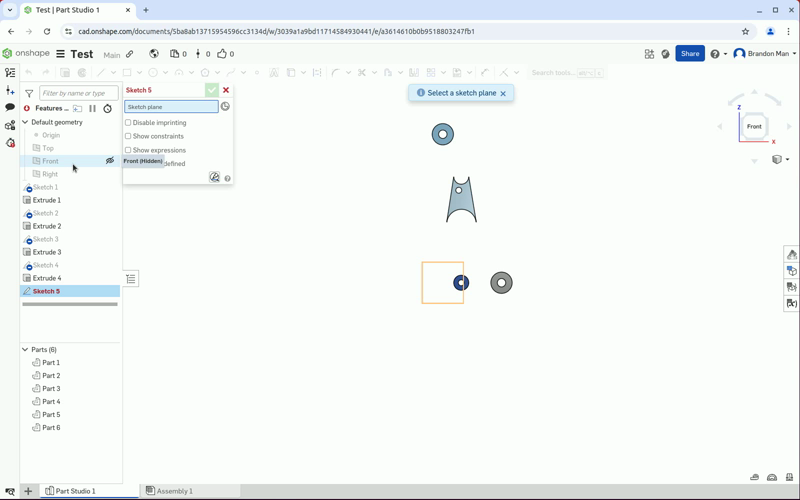
click(73, 163)
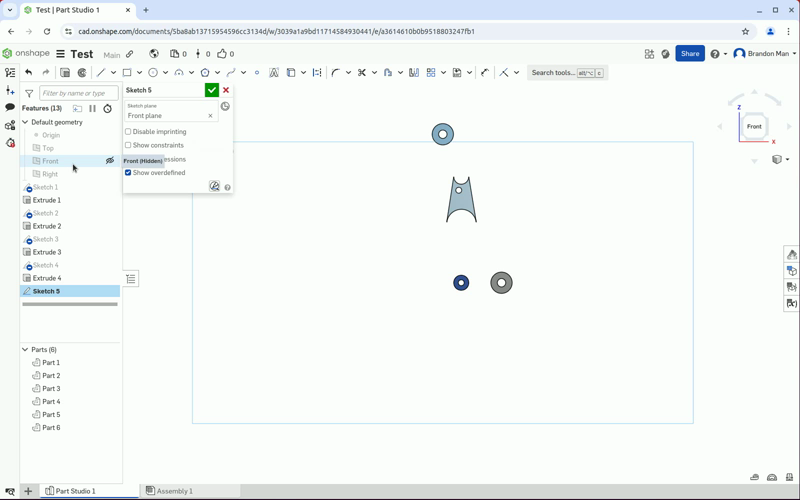
mouse_move(73, 352)
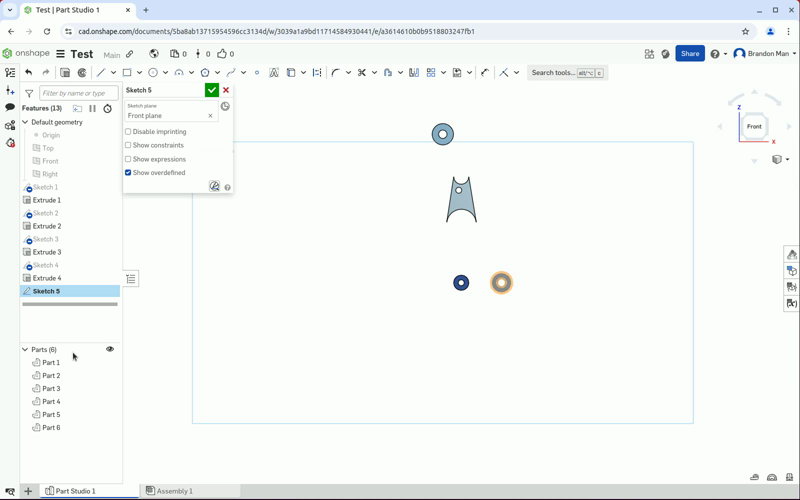
key(y)
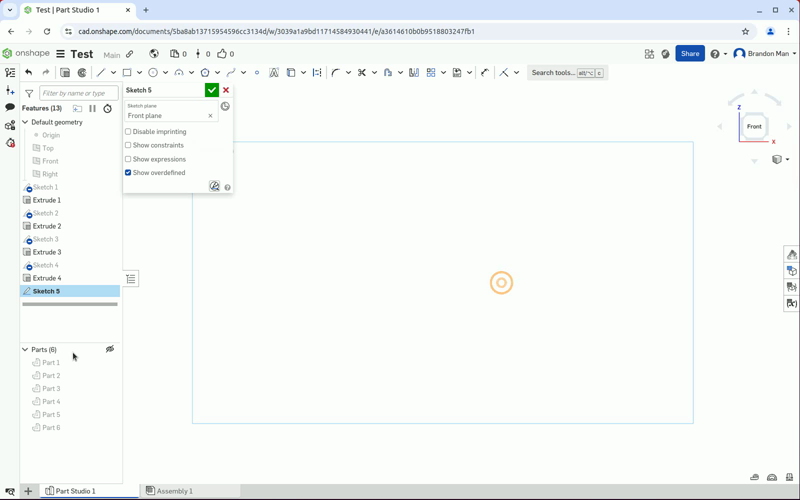
key(l)
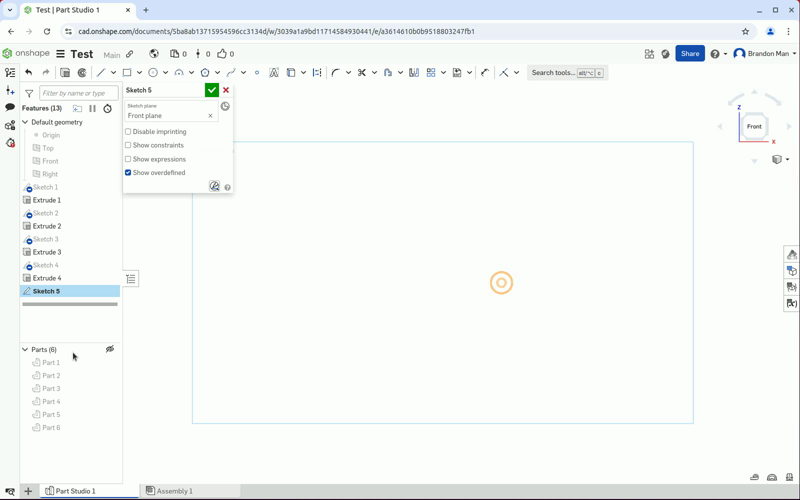
key_down(shift)
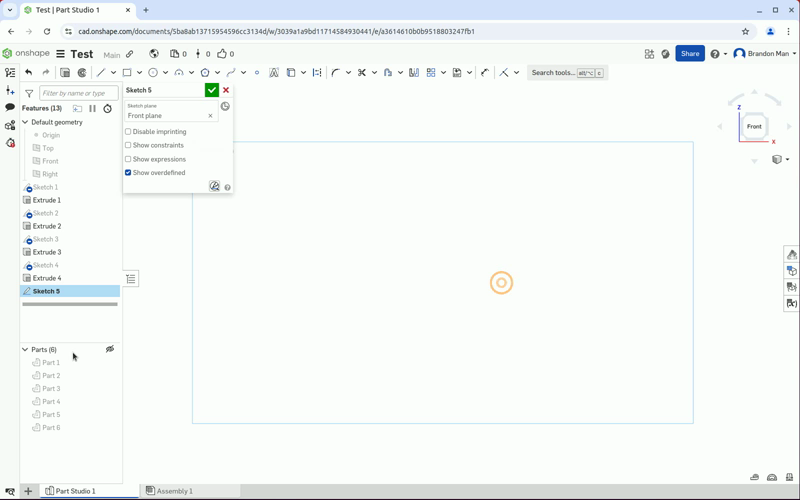
mouse_move(446, 226)
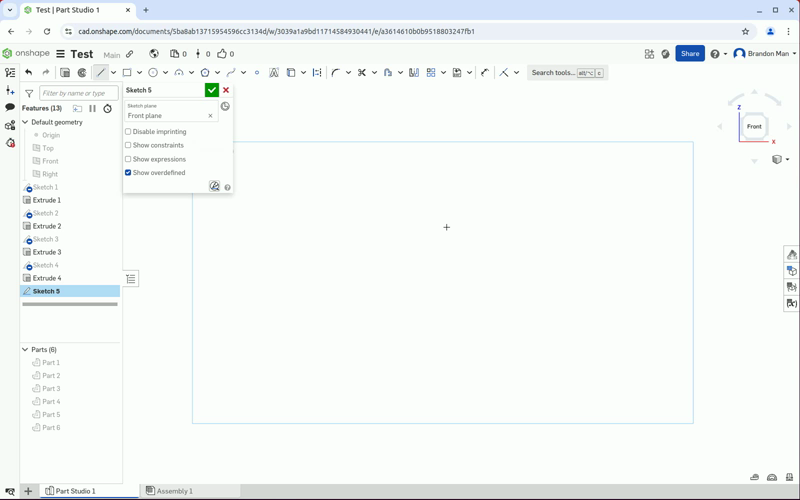
click(446, 226)
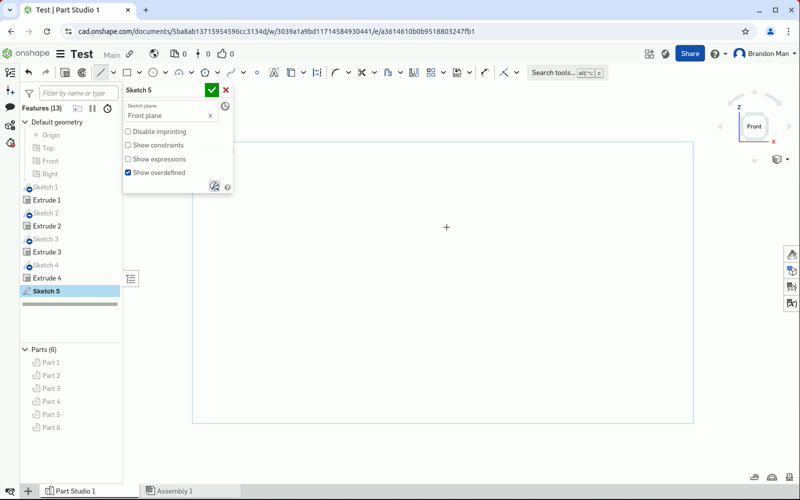
key_up(shift)
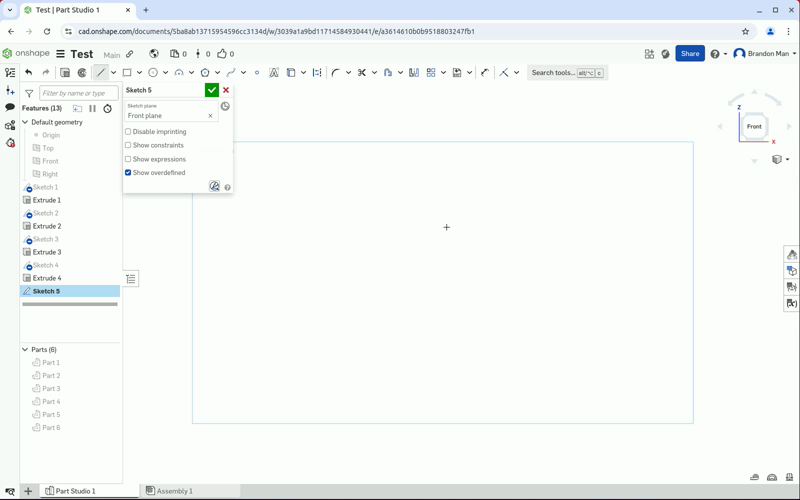
key_down(shift)
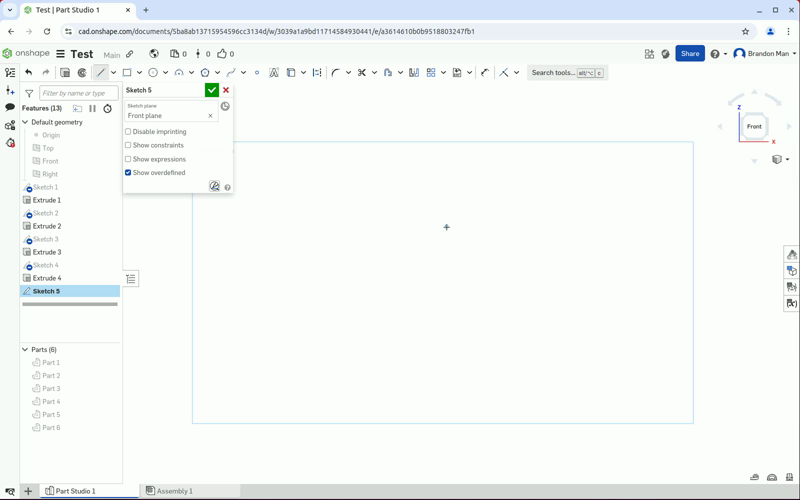
mouse_move(476, 226)
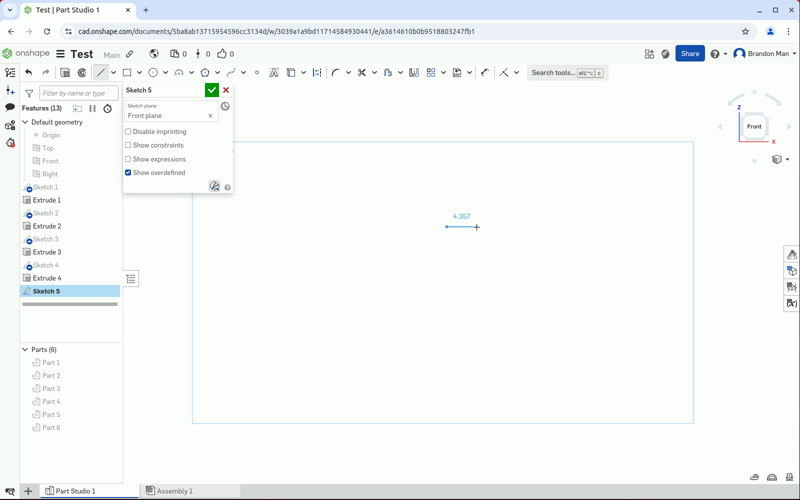
mouse_move(454, 285)
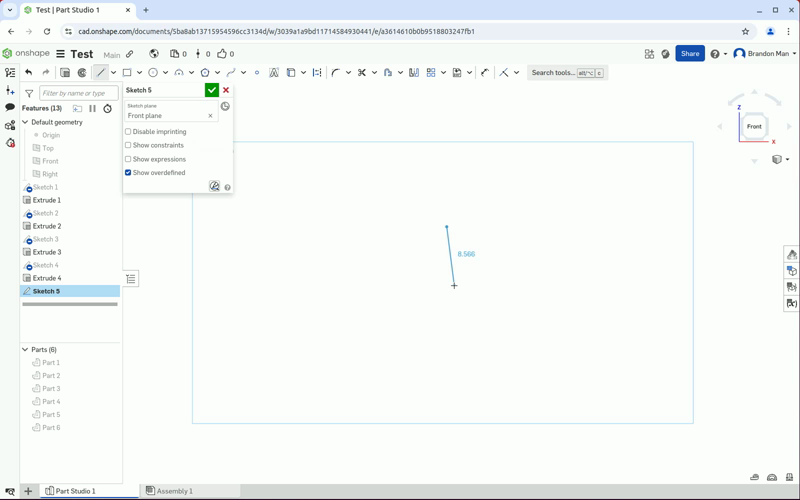
click(454, 285)
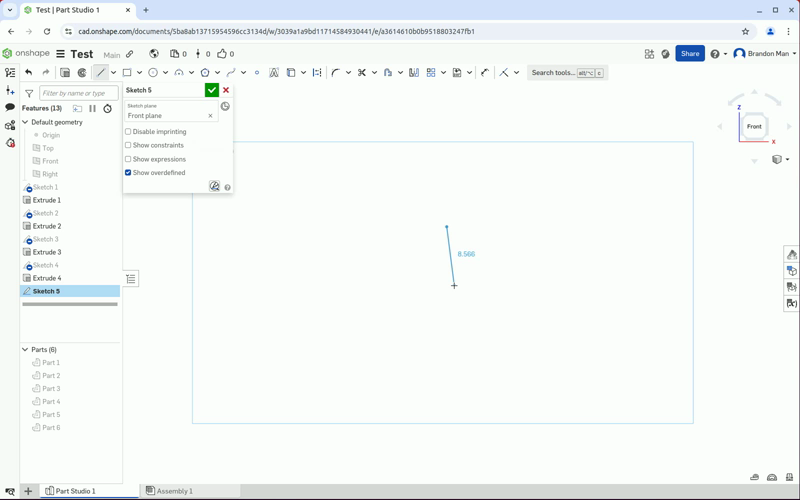
key_up(shift)
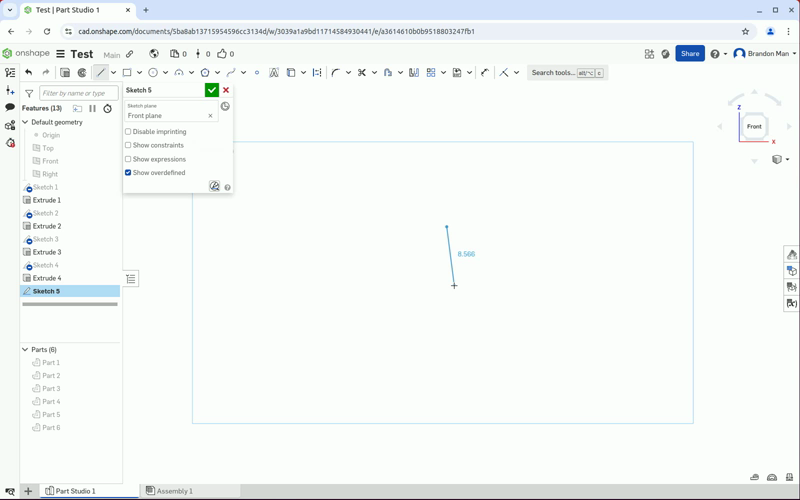
key(esc)
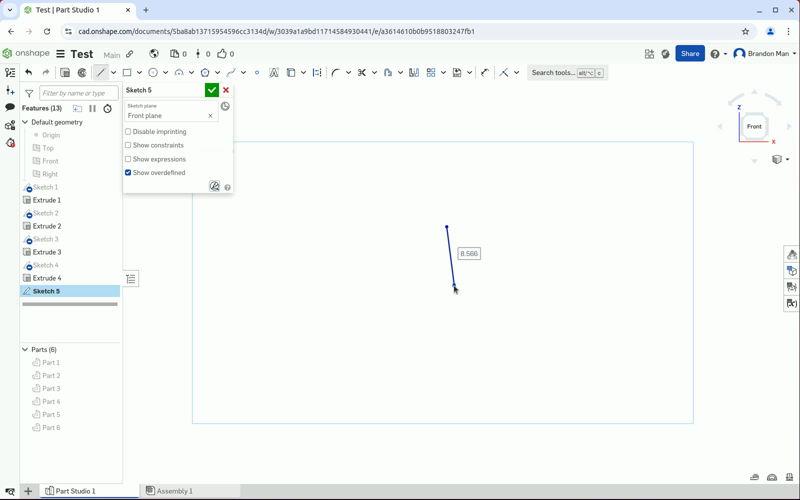
key(a)
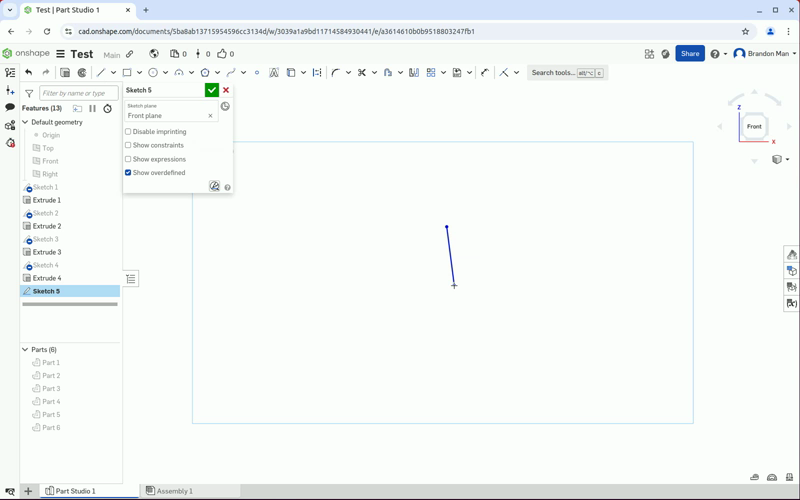
mouse_move(454, 285)
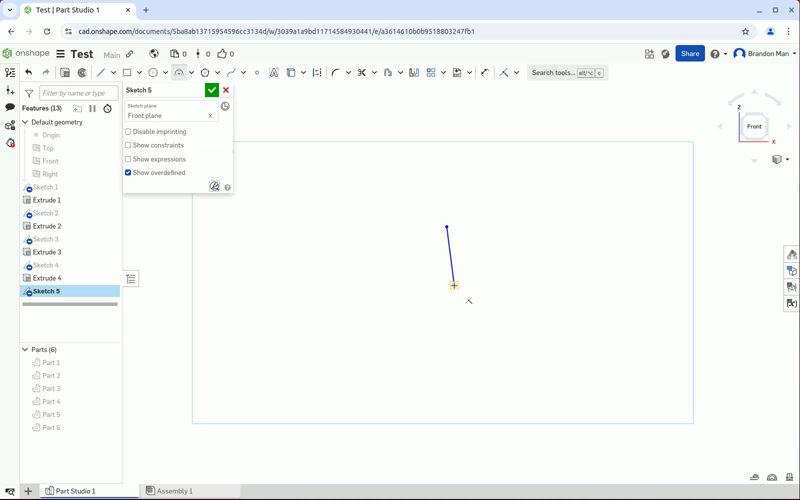
click(454, 285)
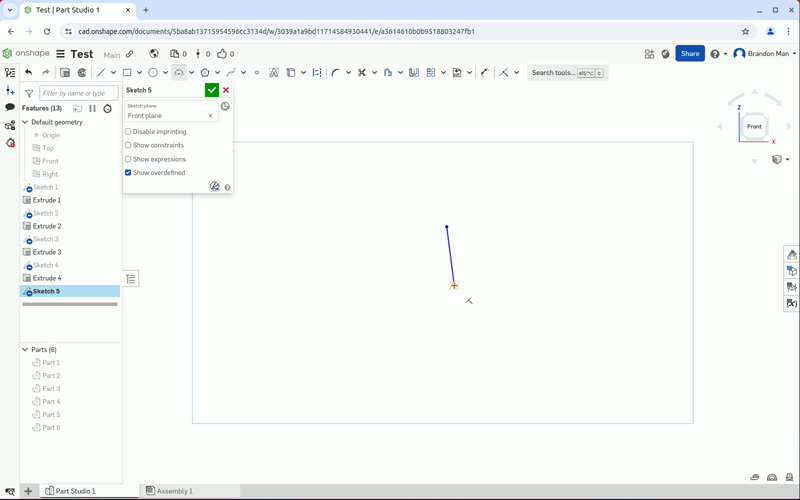
key_down(shift)
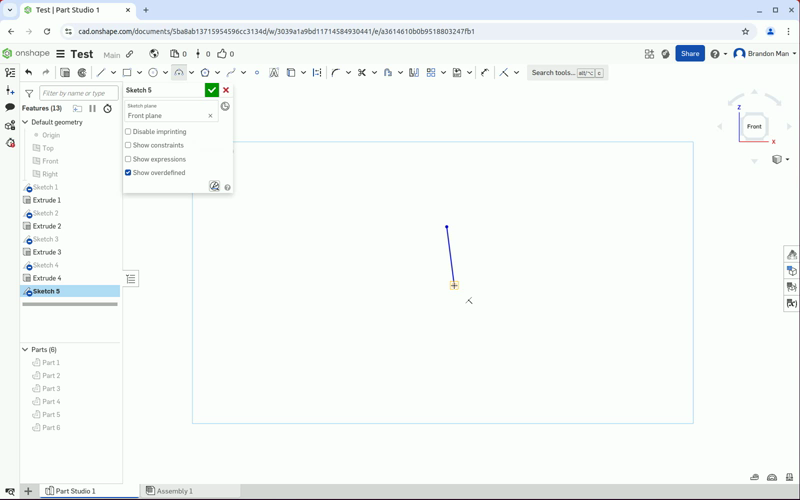
mouse_move(461, 291)
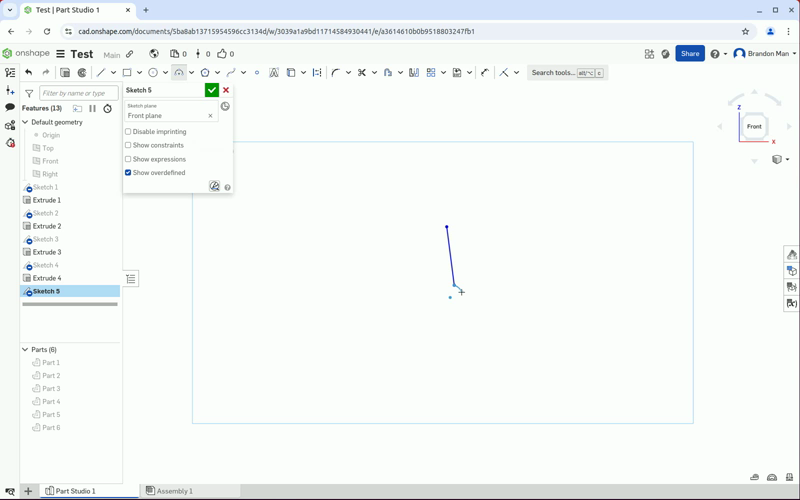
click(461, 291)
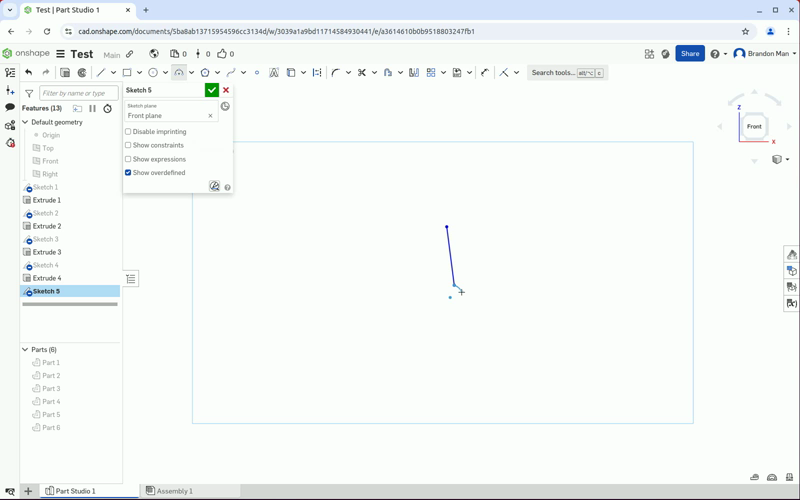
mouse_move(466, 278)
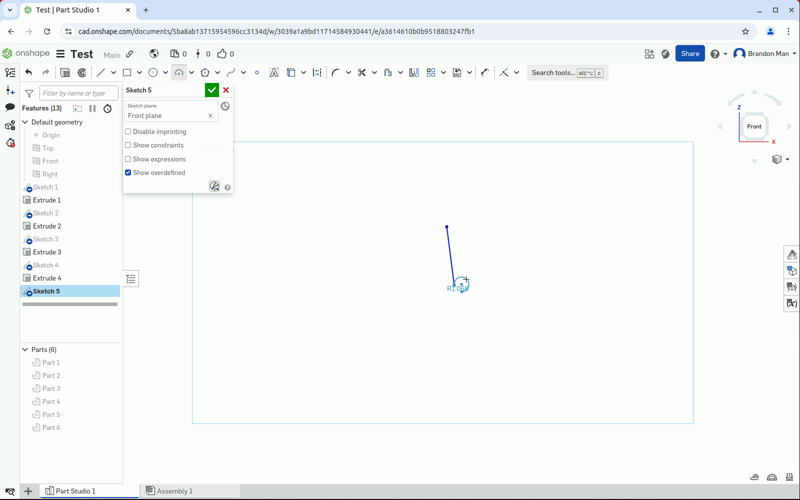
click(466, 278)
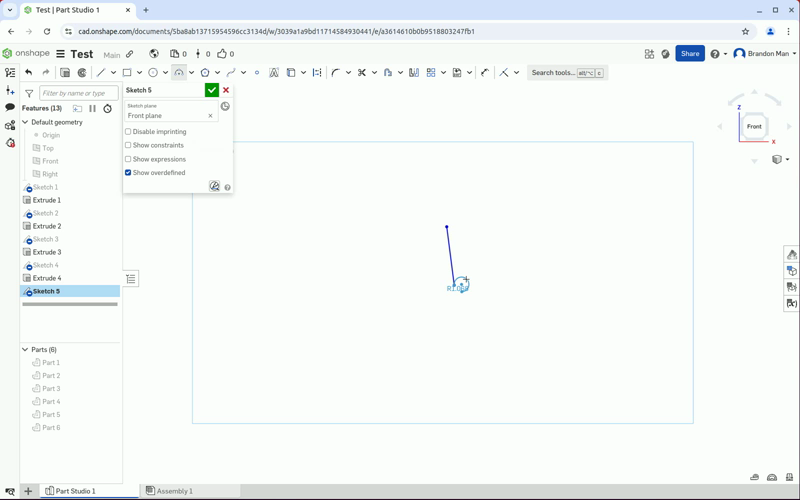
key_up(shift)
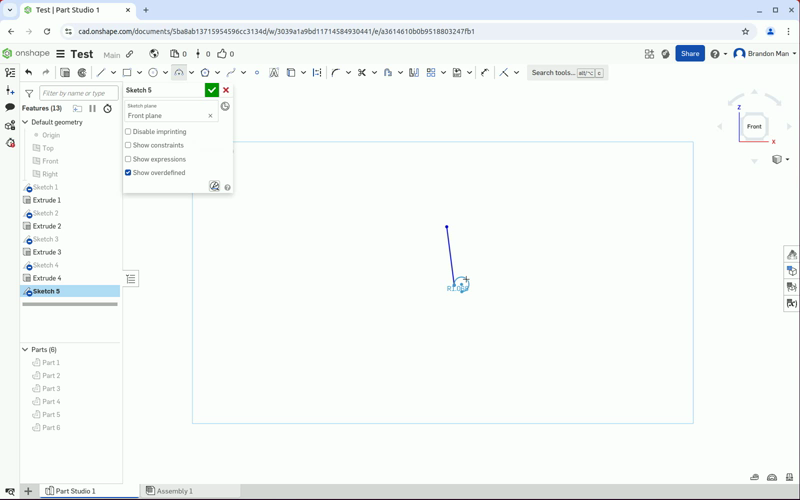
key(esc)
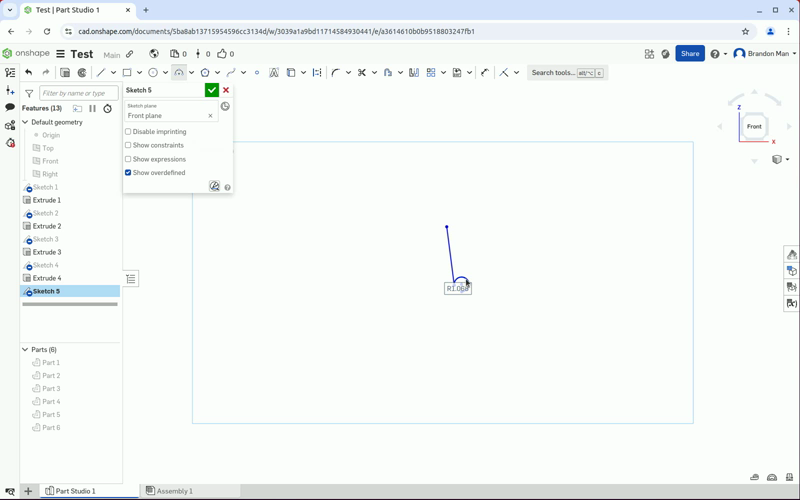
key(l)
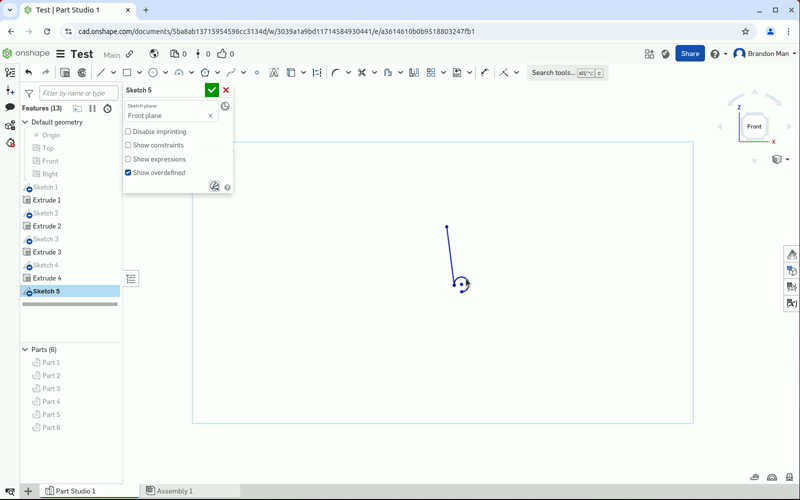
mouse_move(461, 291)
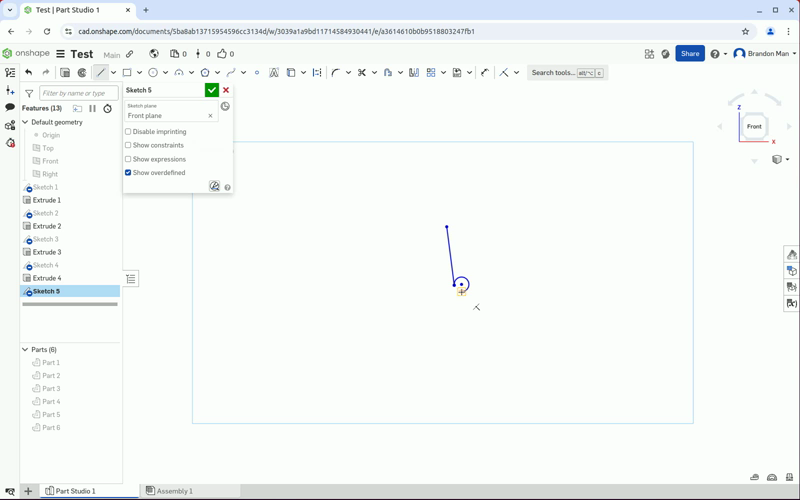
click(461, 291)
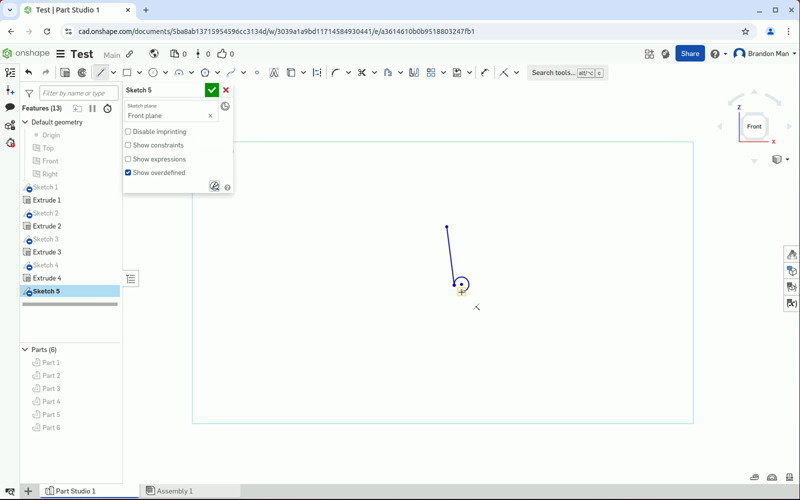
key_down(shift)
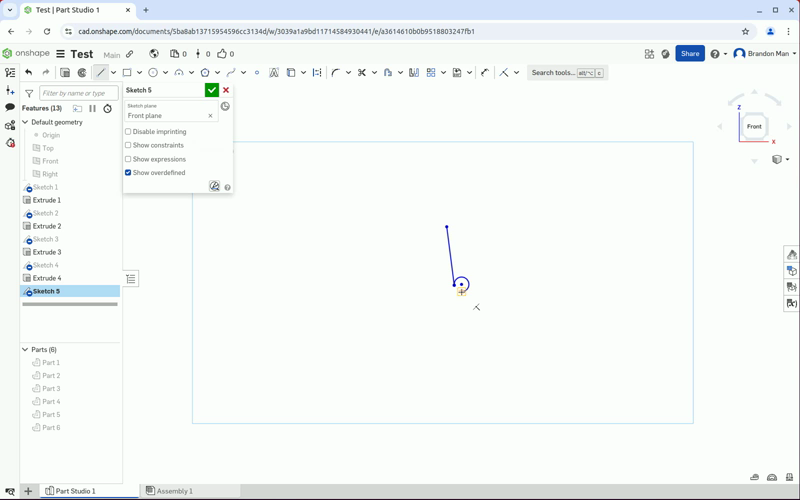
mouse_move(491, 291)
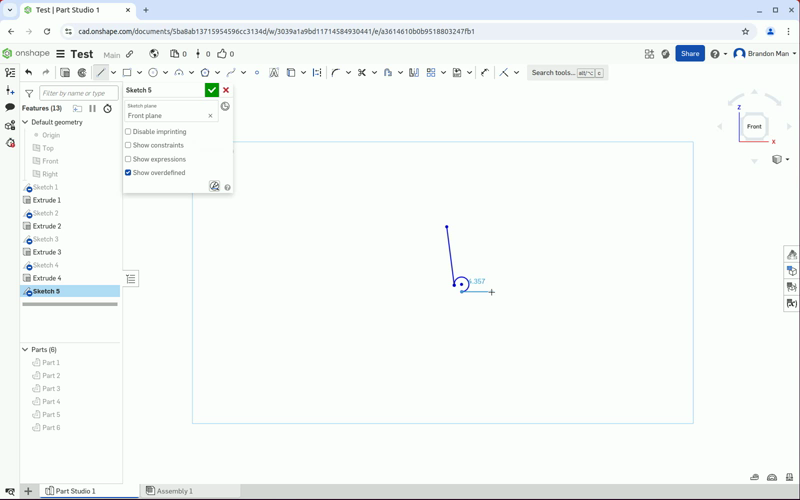
mouse_move(502, 291)
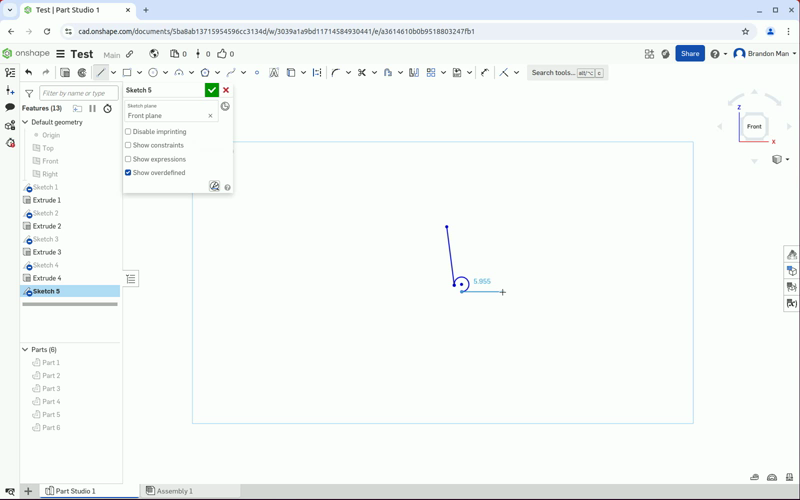
click(502, 291)
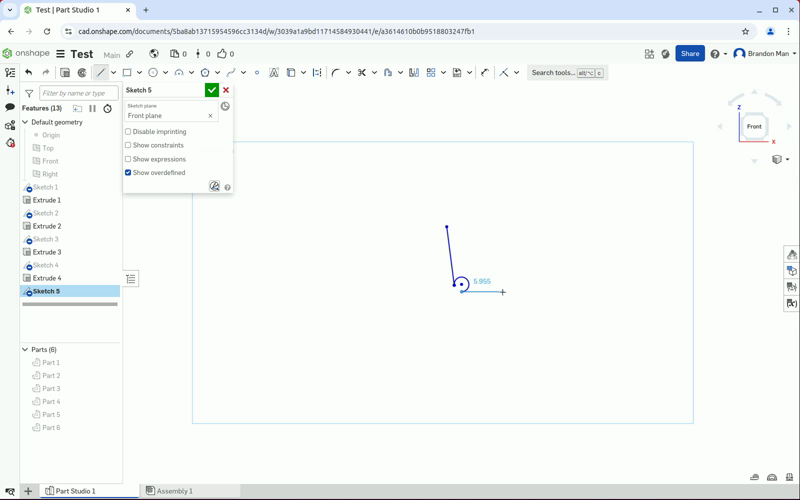
key_up(shift)
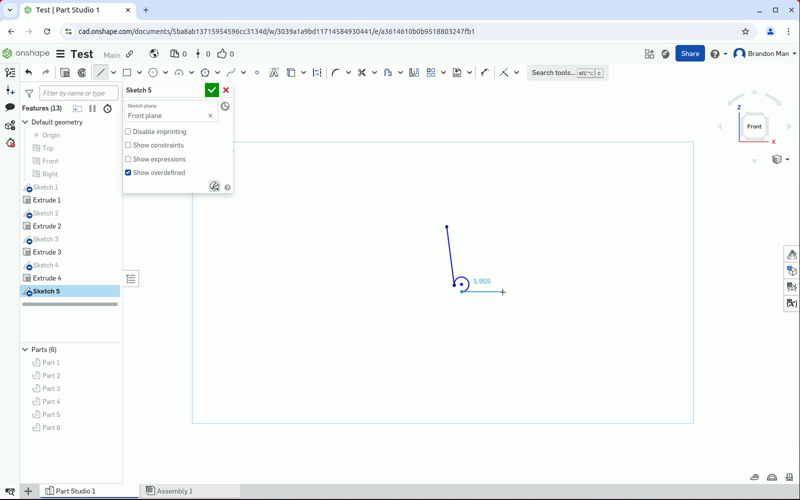
key(esc)
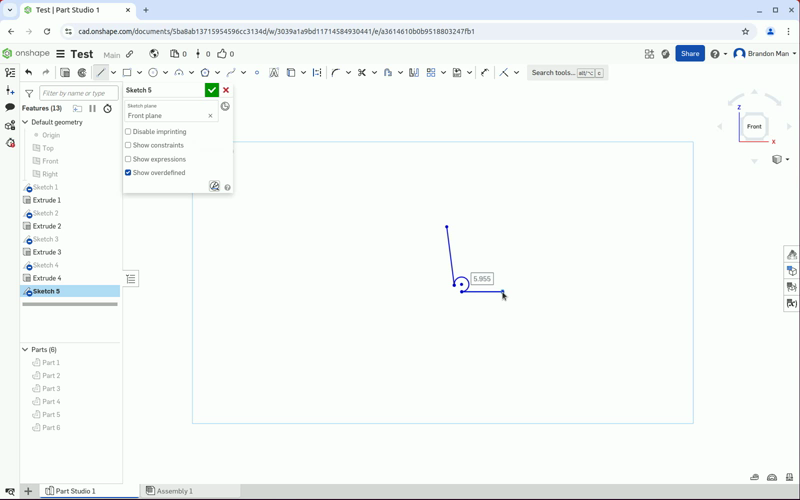
key(a)
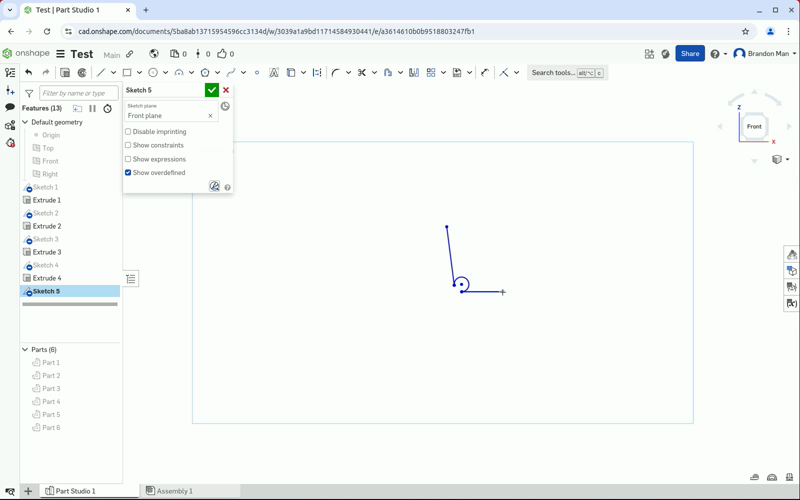
mouse_move(502, 291)
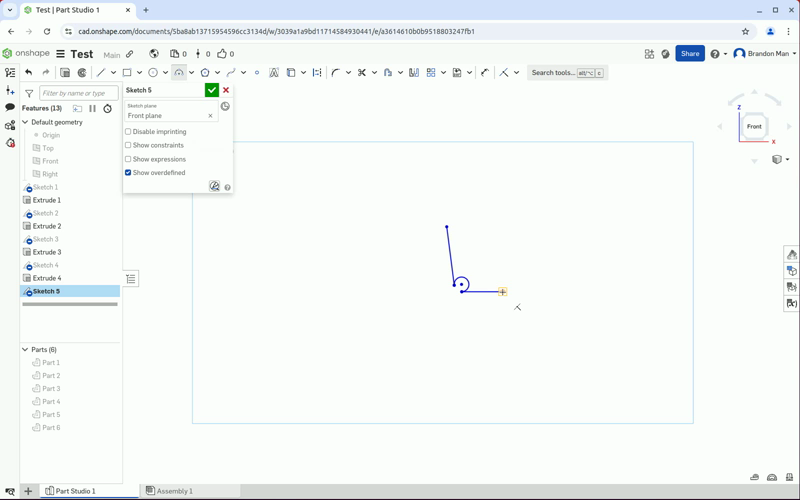
click(502, 291)
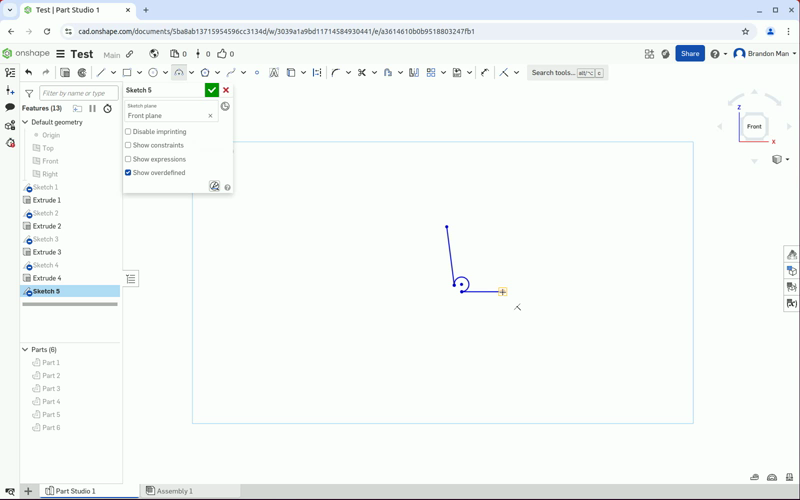
key_down(shift)
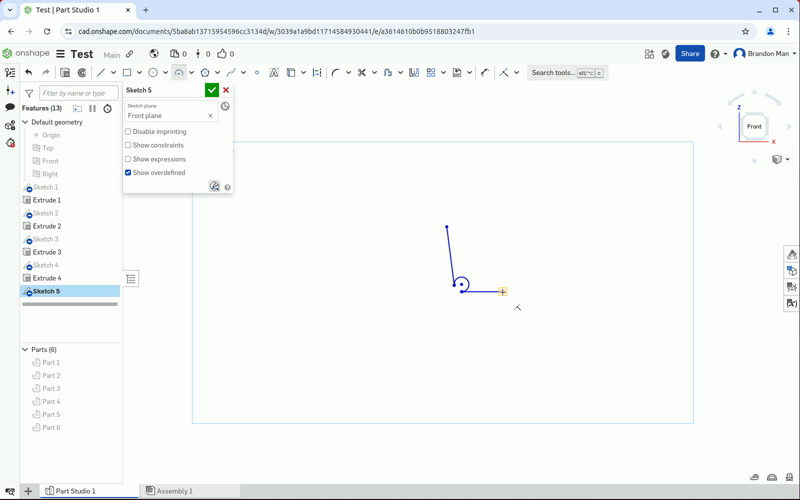
mouse_move(502, 276)
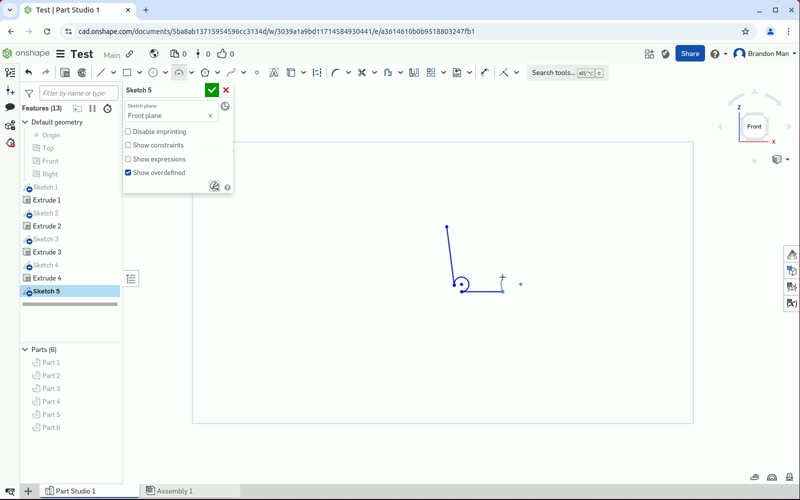
click(502, 276)
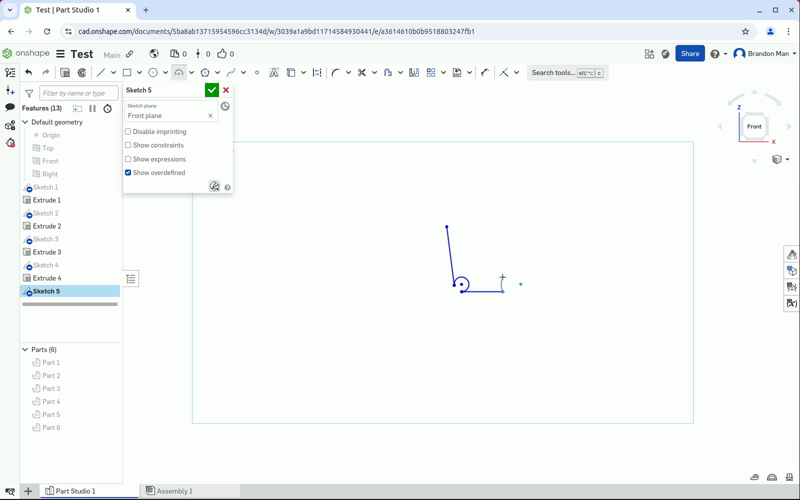
mouse_move(495, 284)
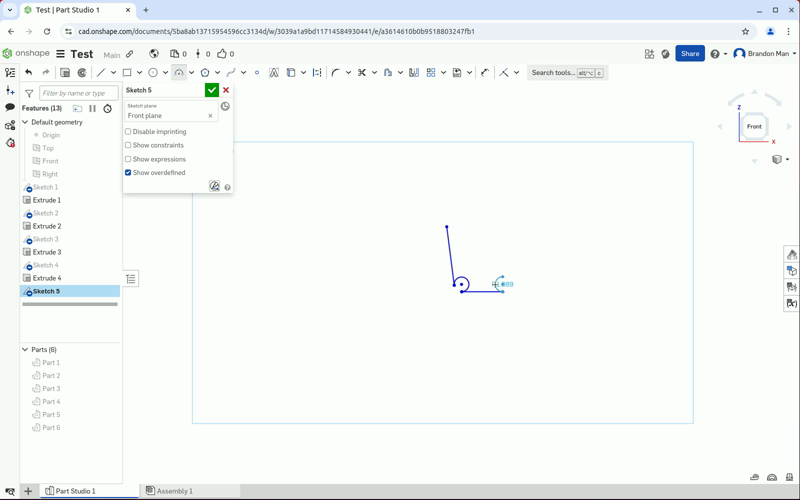
click(495, 284)
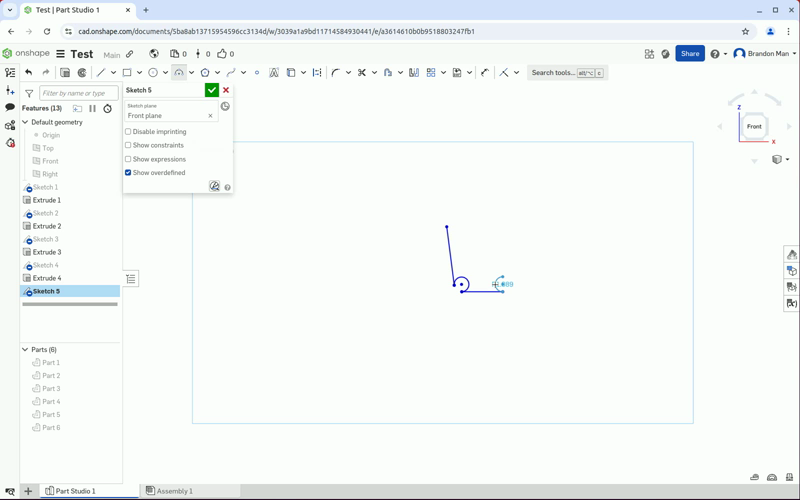
key_up(shift)
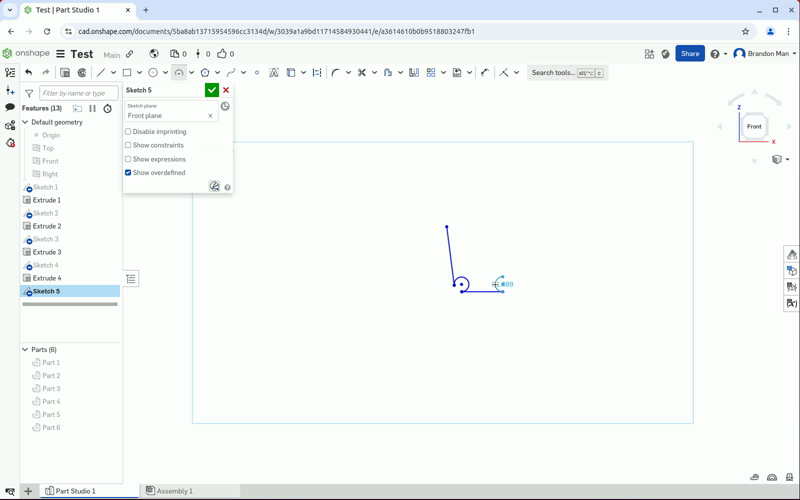
key(esc)
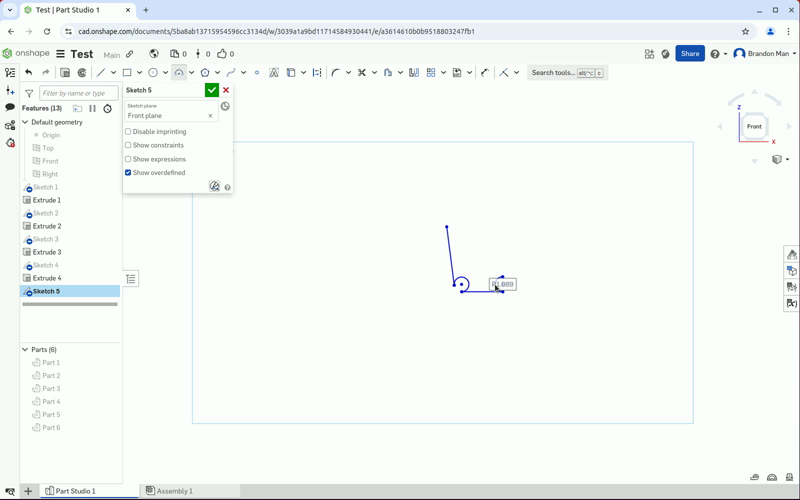
key(l)
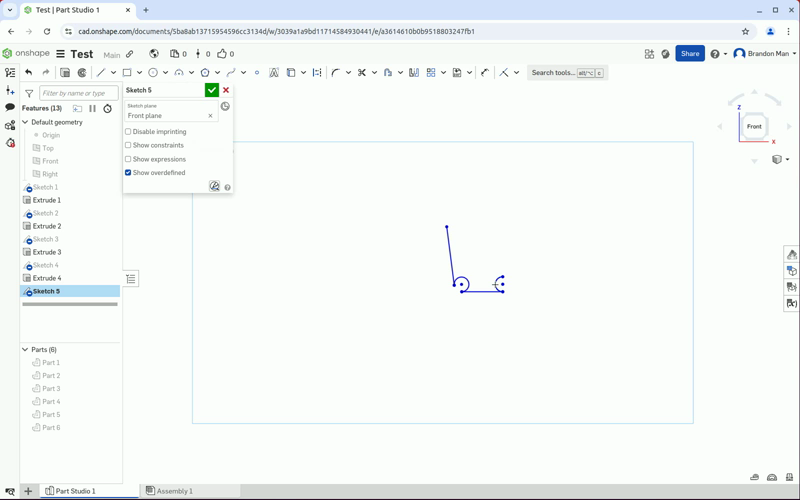
mouse_move(502, 276)
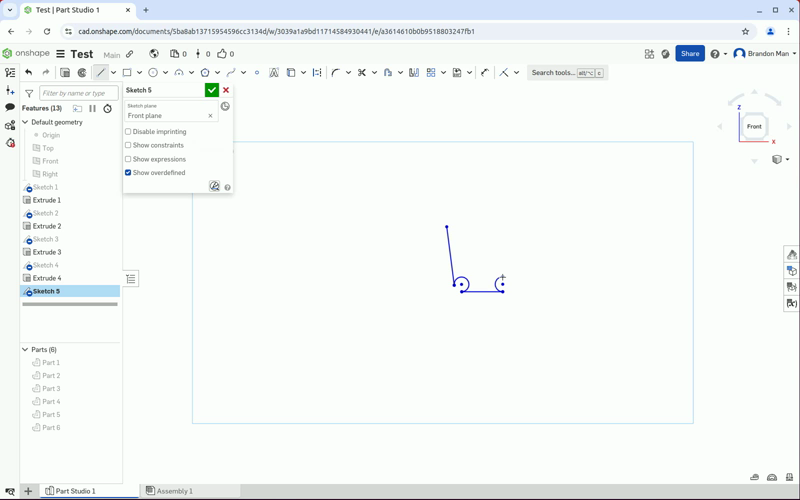
click(502, 276)
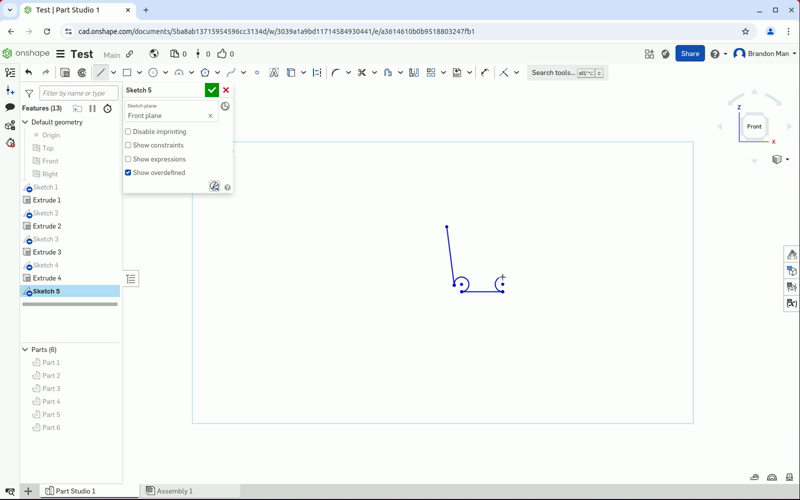
key_down(shift)
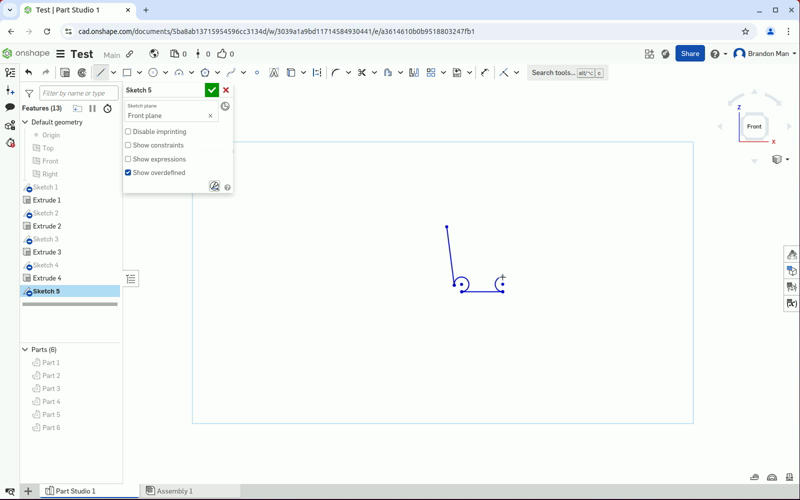
mouse_move(532, 276)
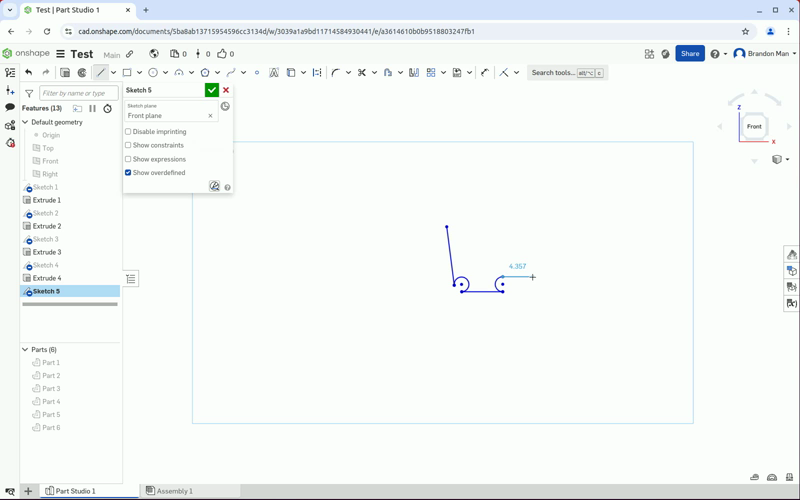
mouse_move(478, 276)
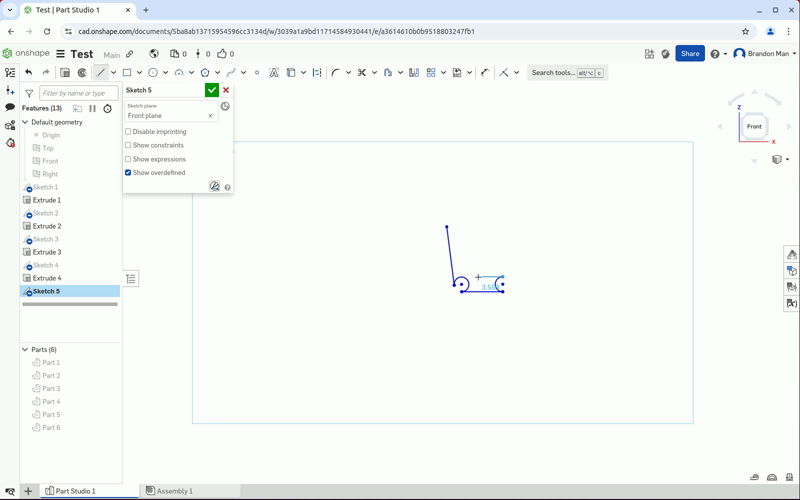
click(478, 276)
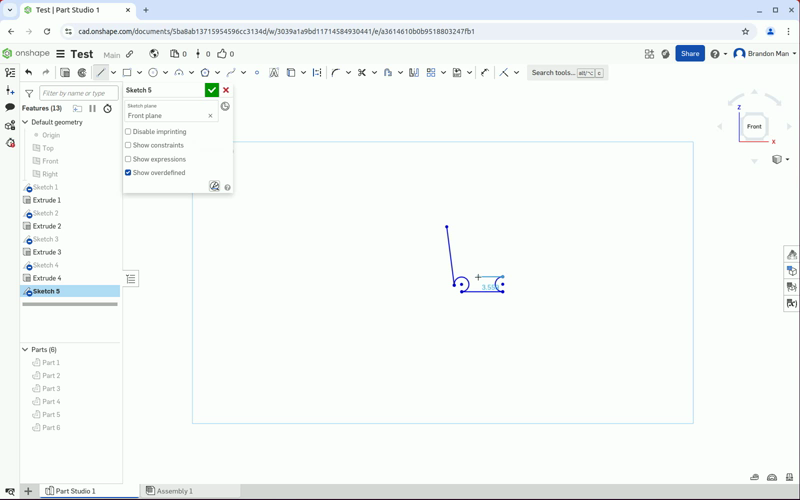
key_up(shift)
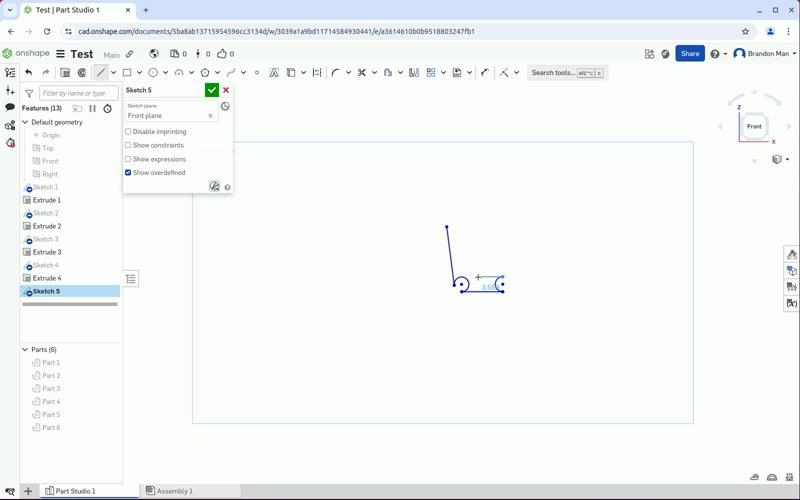
key(esc)
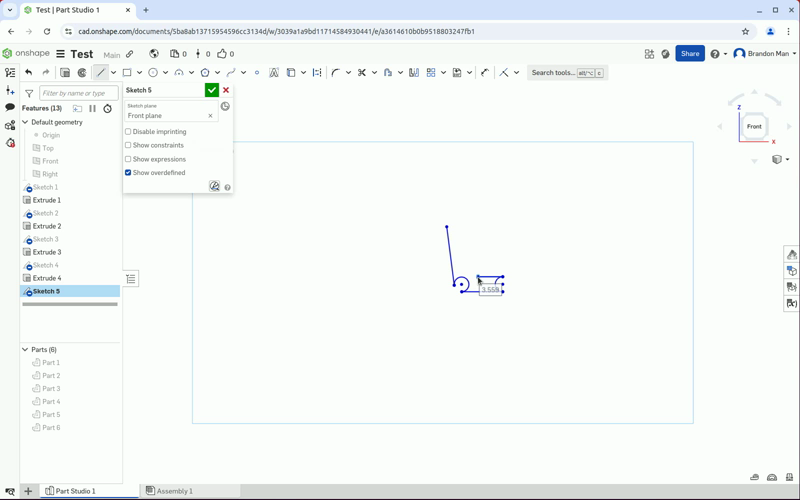
key(a)
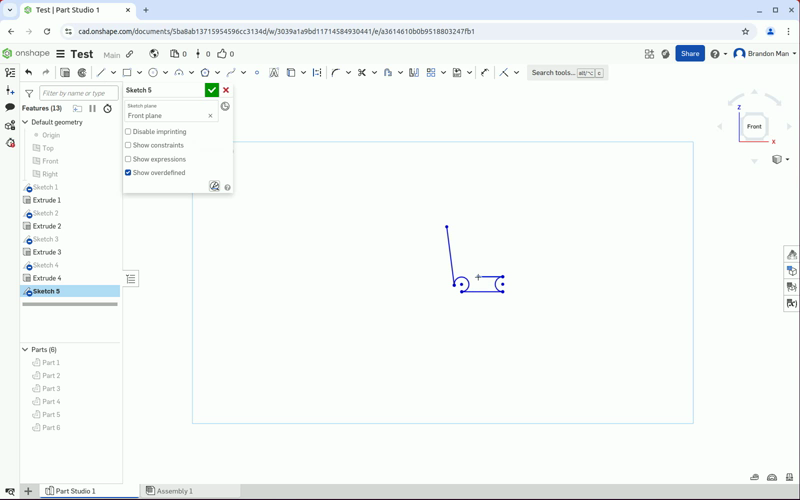
mouse_move(478, 276)
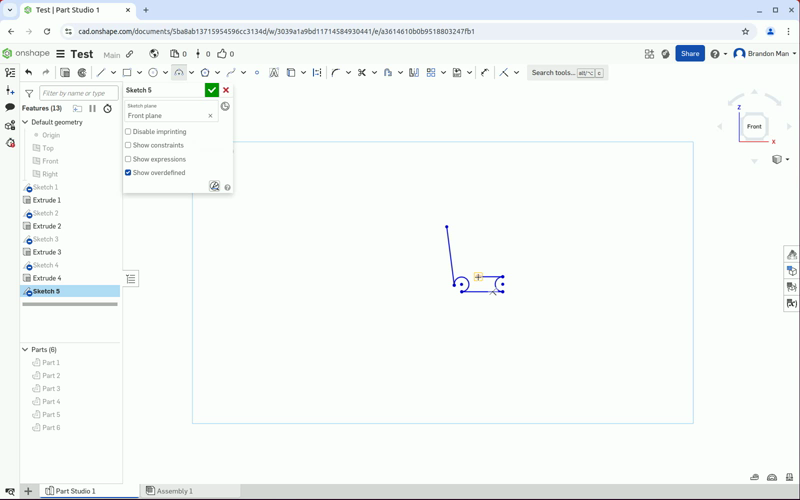
click(478, 276)
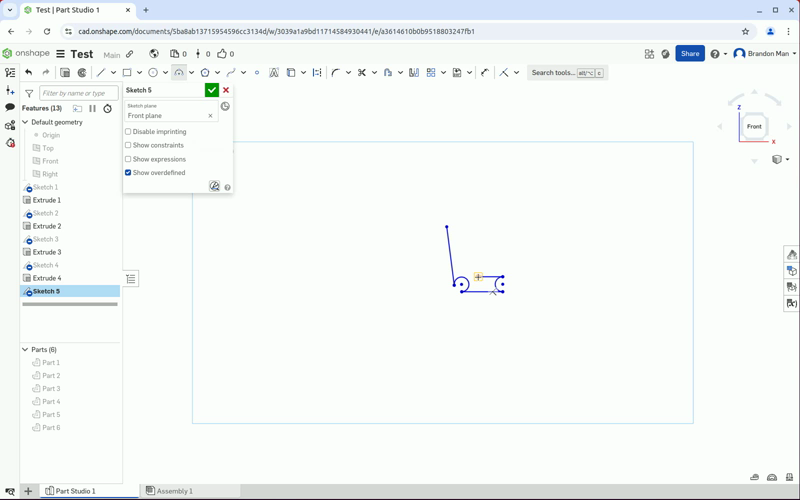
key_down(shift)
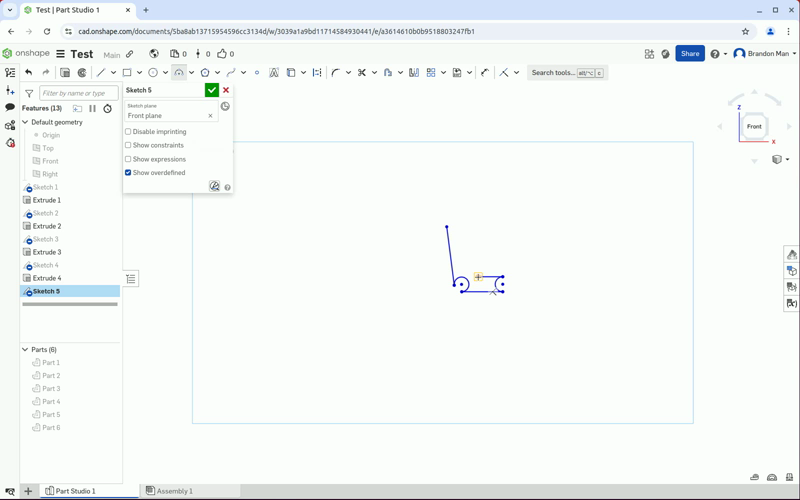
mouse_move(470, 268)
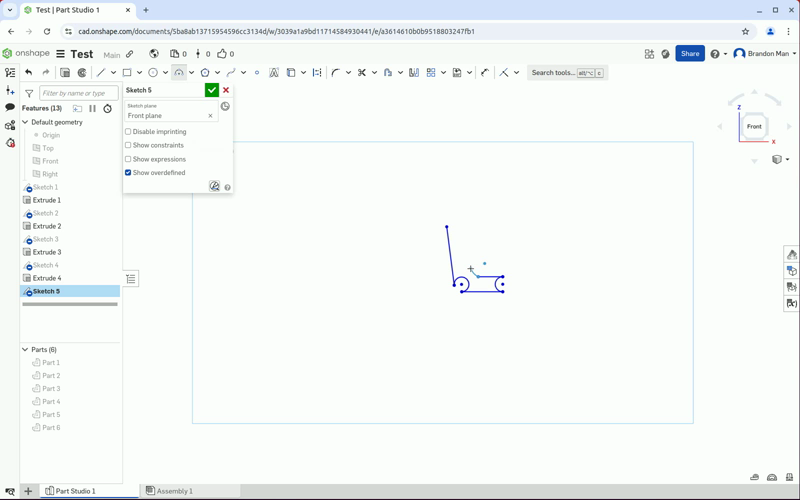
click(470, 268)
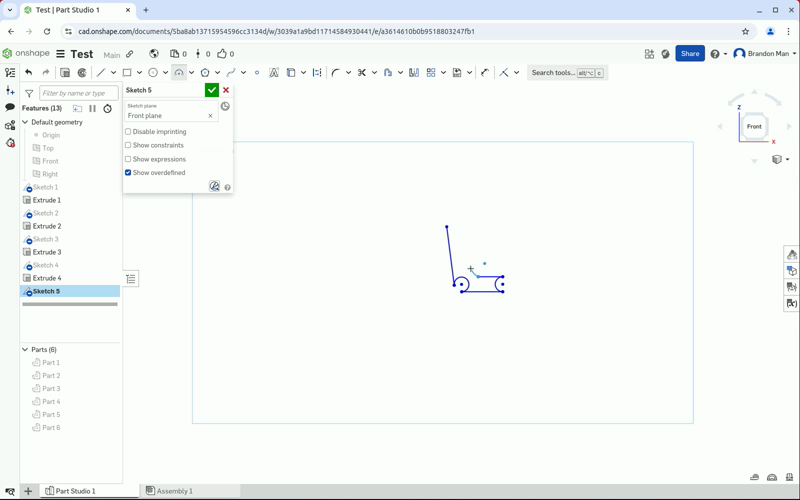
mouse_move(472, 274)
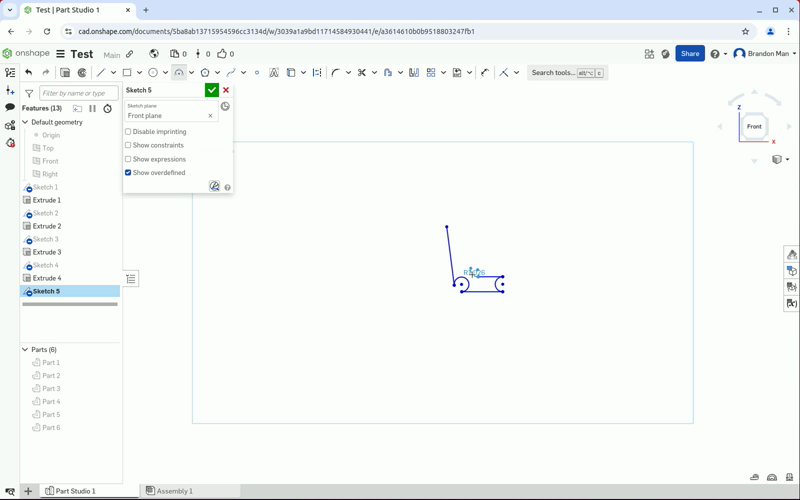
click(472, 274)
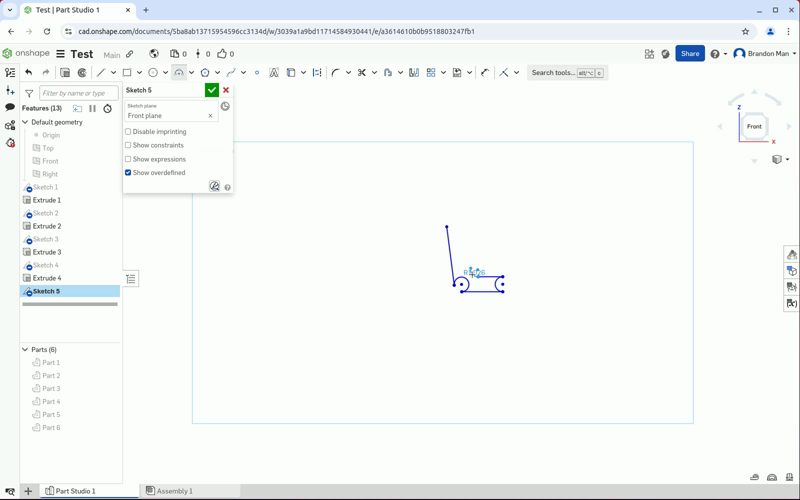
key_up(shift)
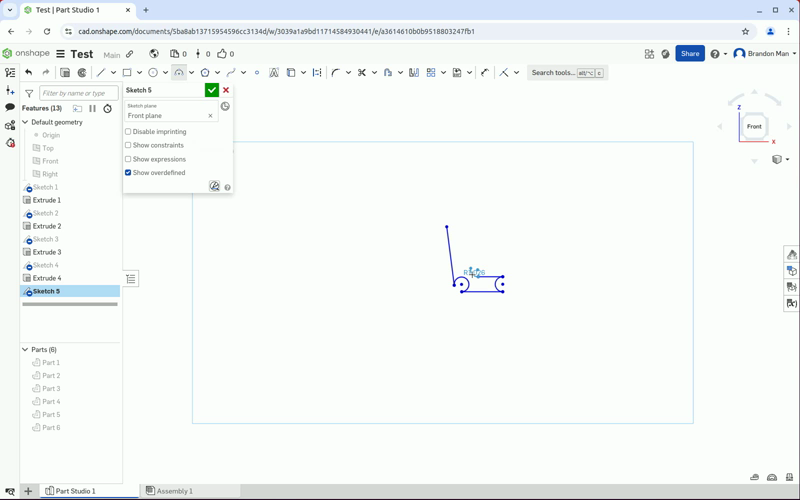
key(esc)
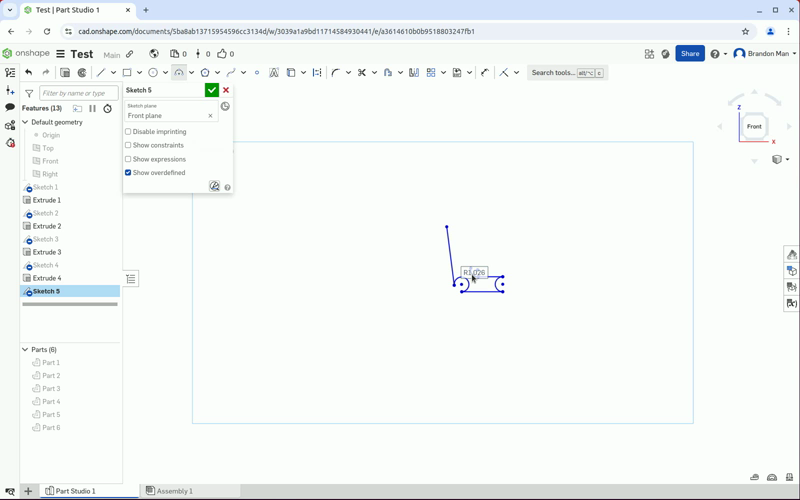
key(l)
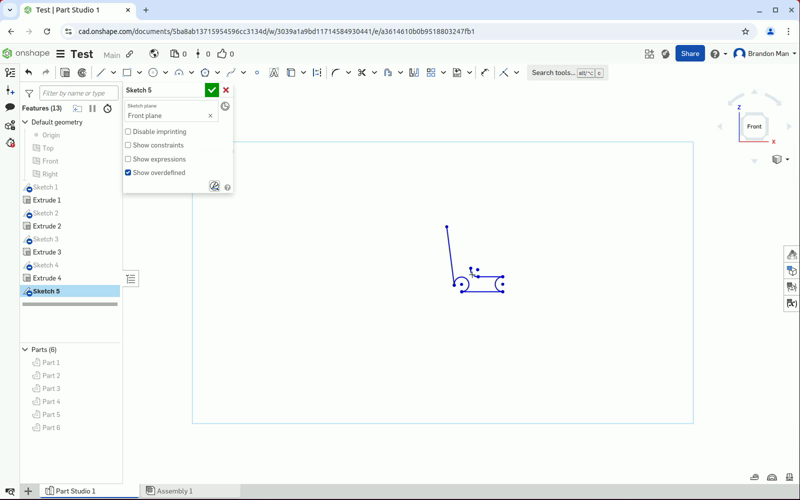
mouse_move(470, 268)
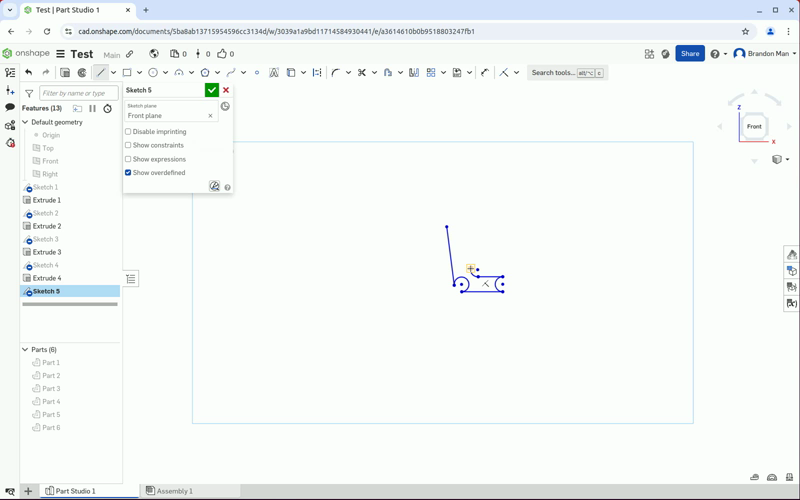
click(470, 268)
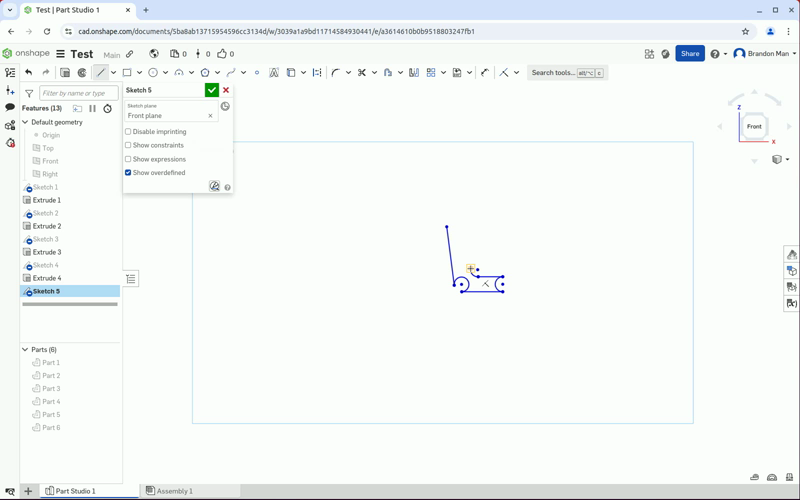
key_down(shift)
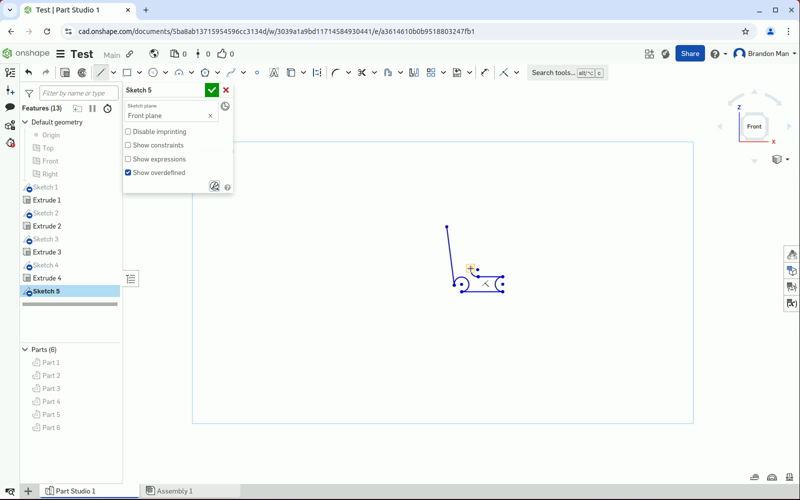
mouse_move(500, 268)
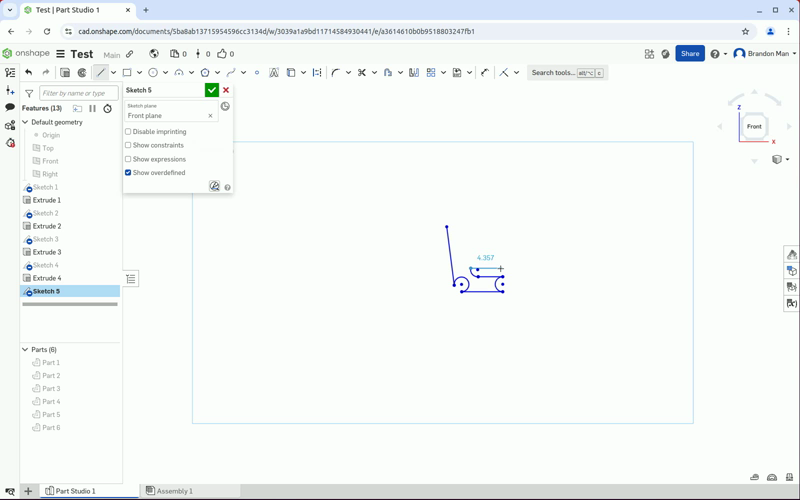
mouse_move(476, 226)
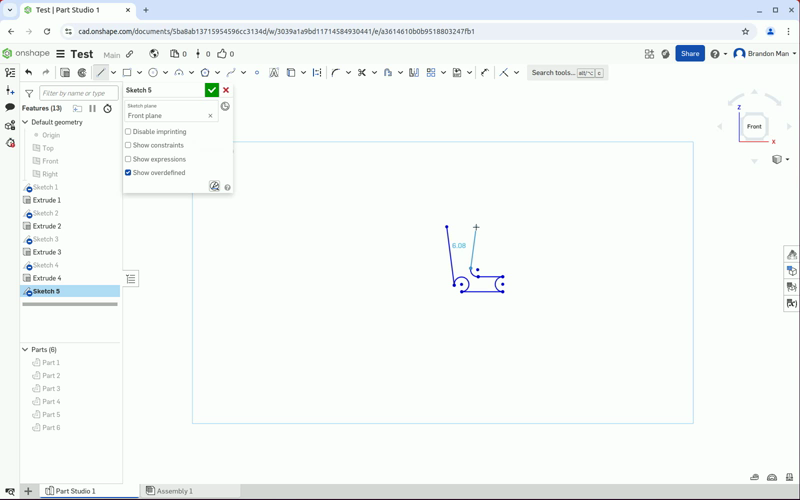
click(476, 226)
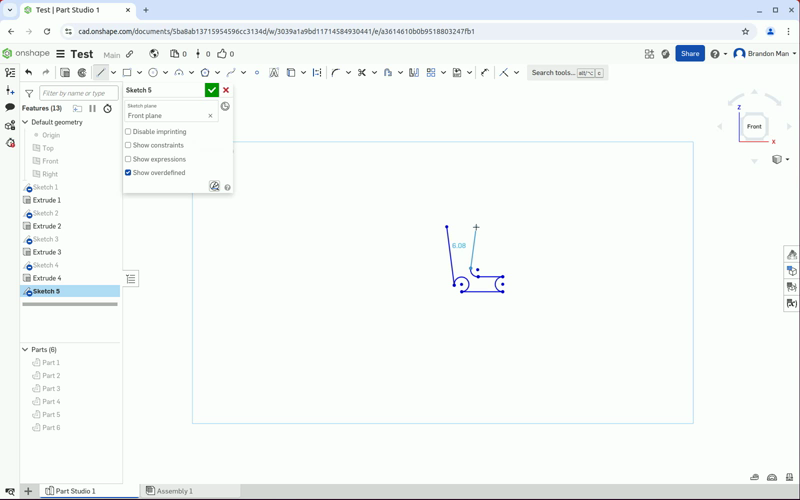
key_up(shift)
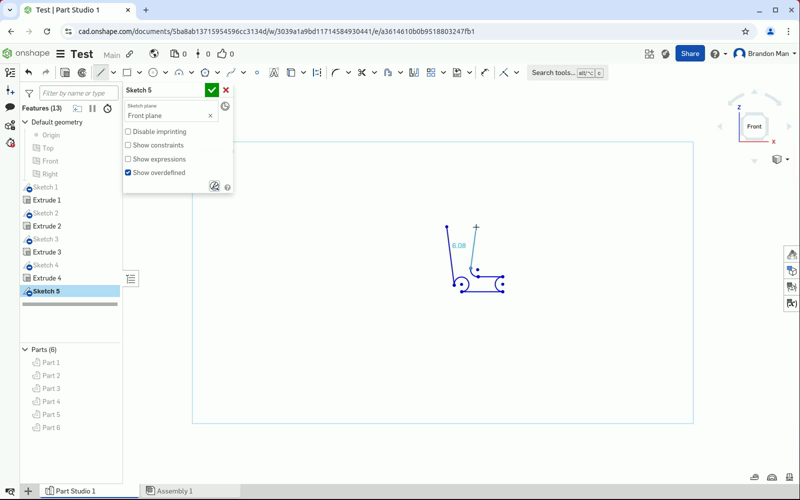
key(esc)
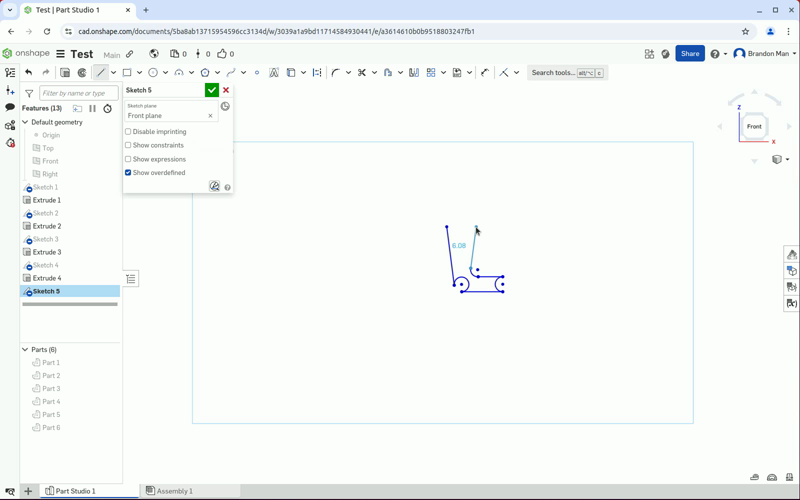
key(a)
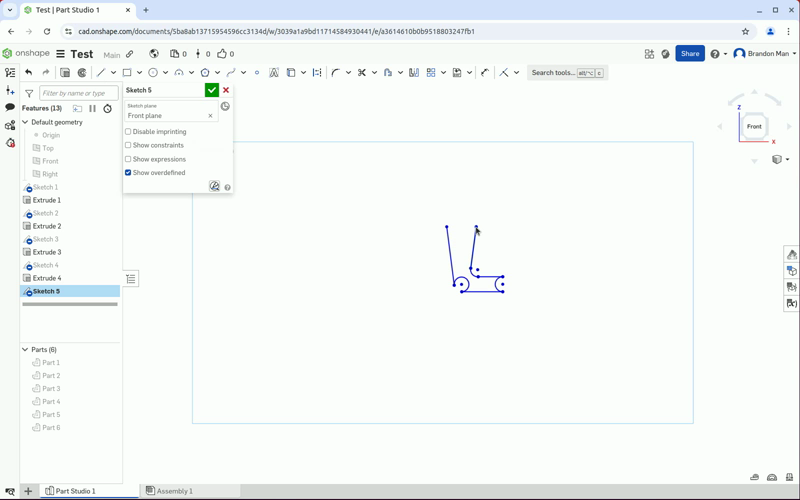
mouse_move(476, 226)
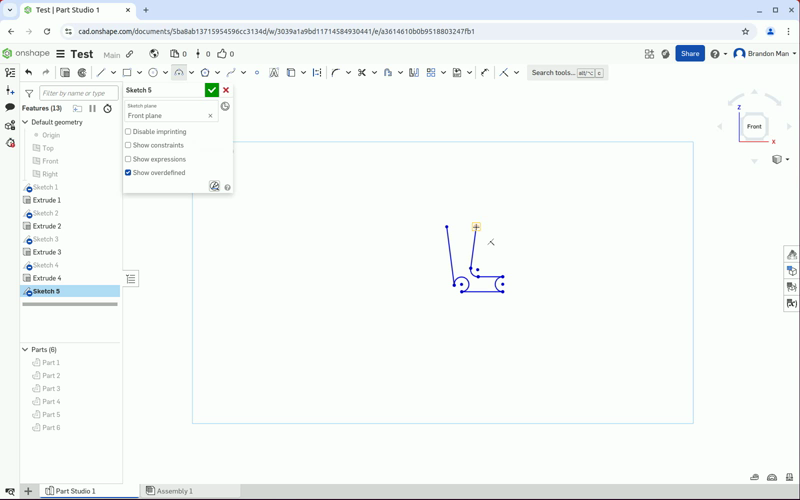
click(476, 226)
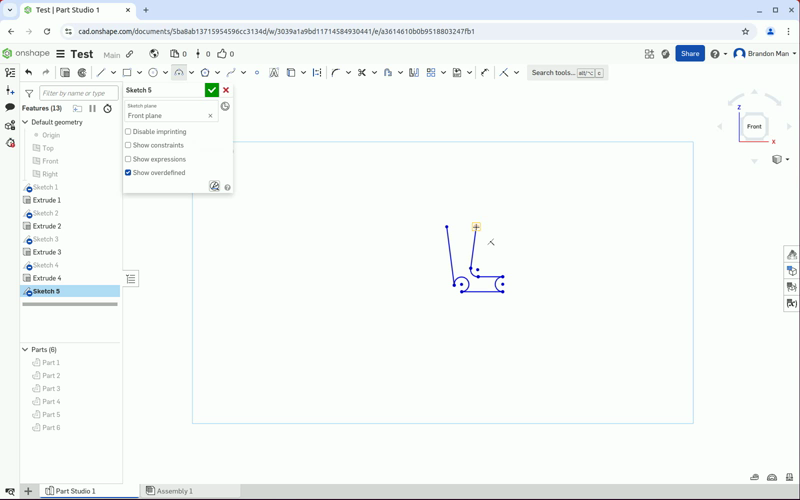
mouse_move(446, 226)
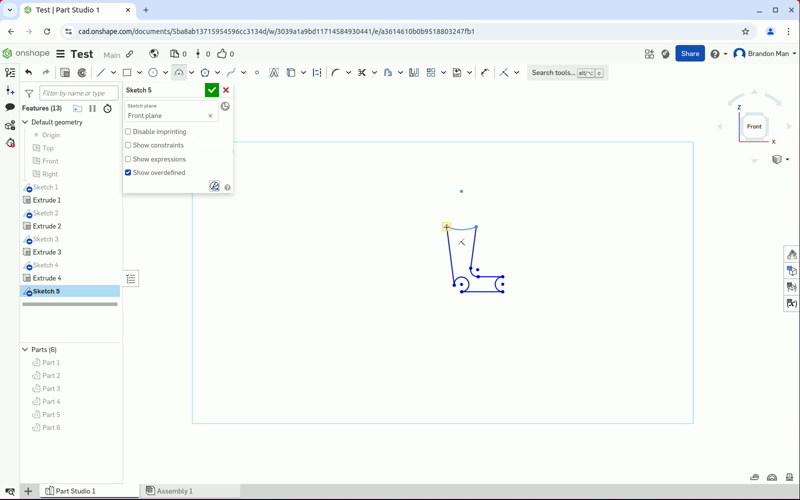
click(446, 226)
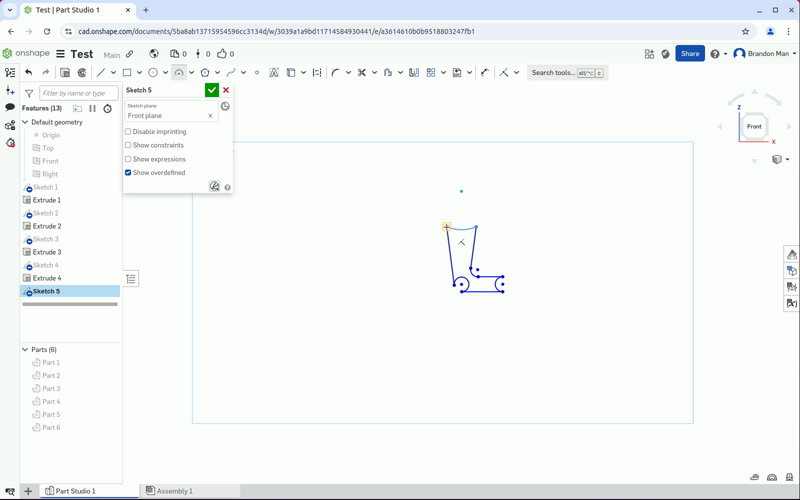
key_down(shift)
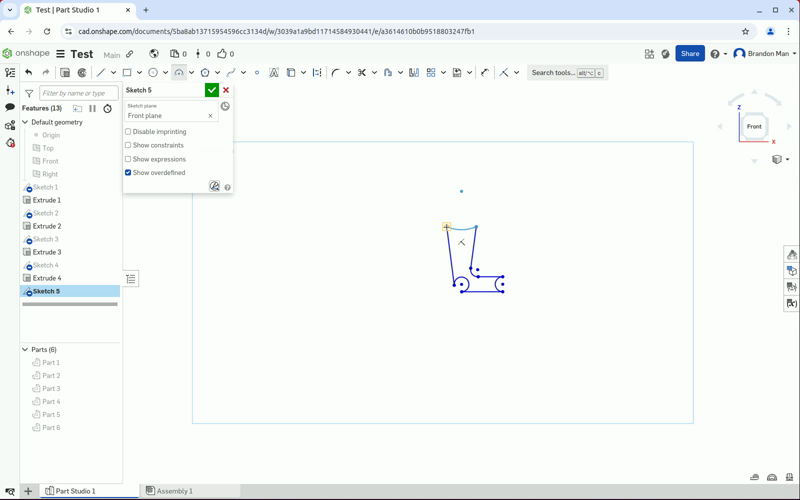
mouse_move(461, 239)
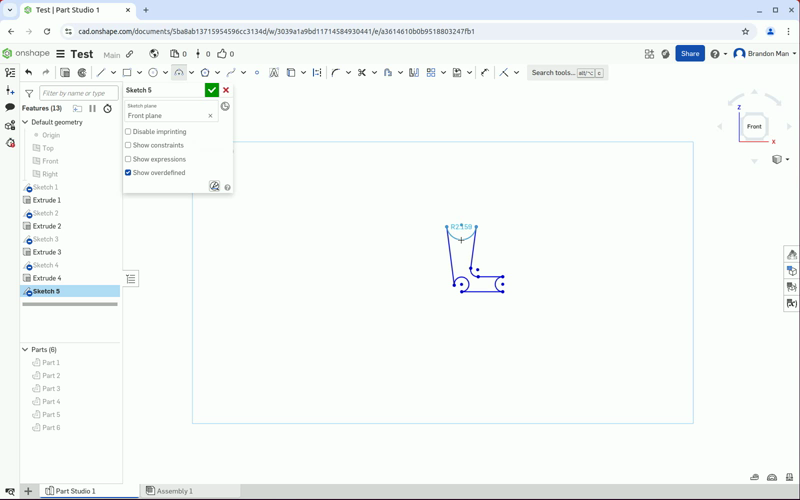
click(461, 239)
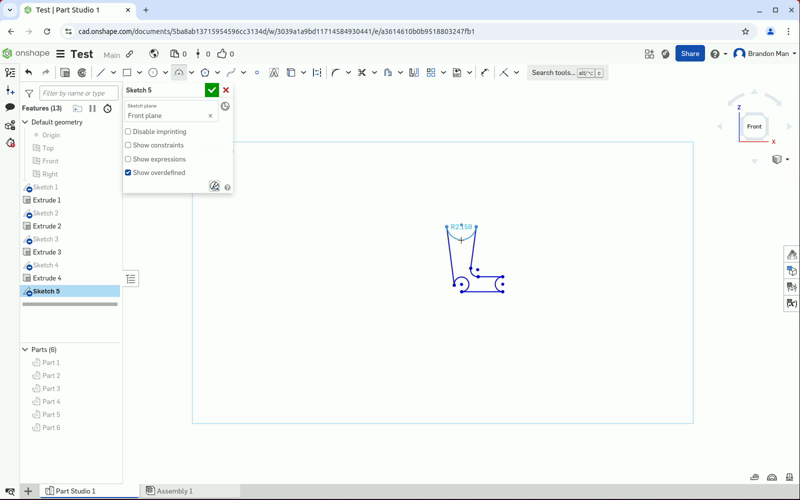
key_up(shift)
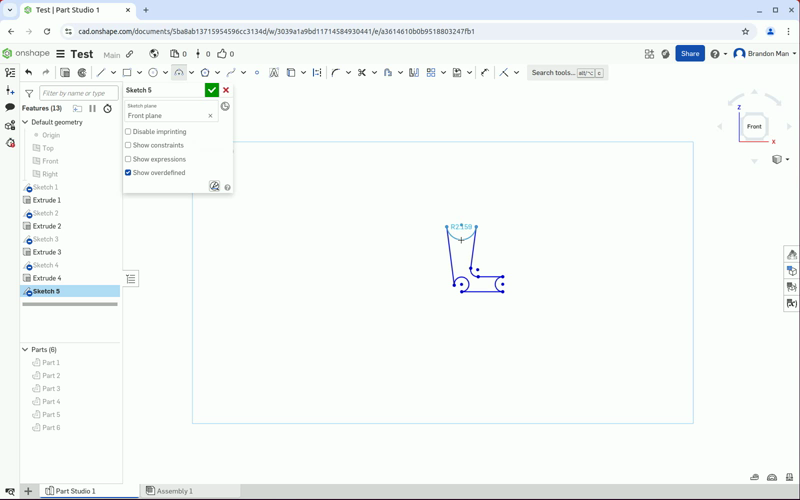
key(esc)
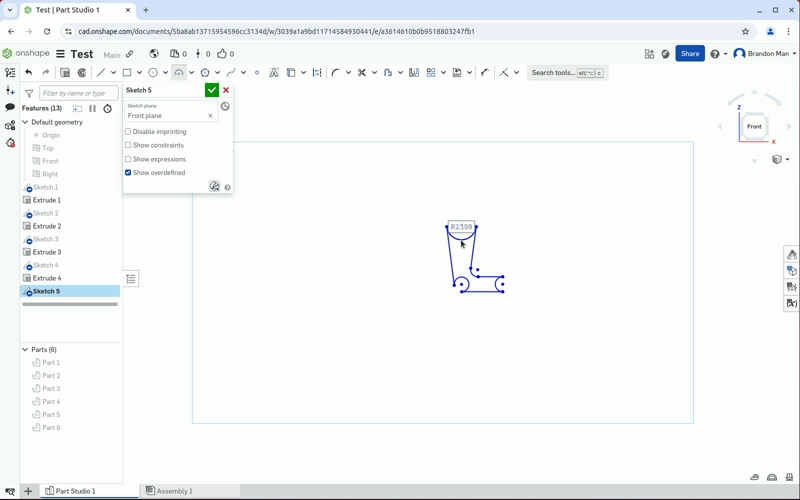
mouse_move(480, 282)
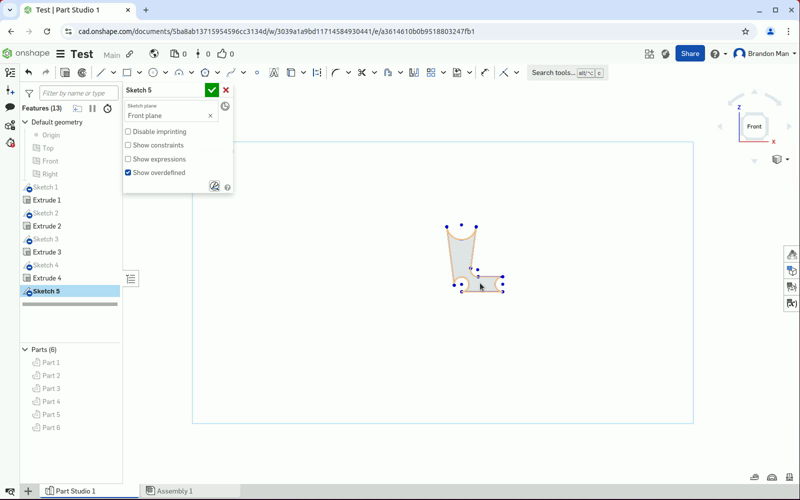
scroll(6)
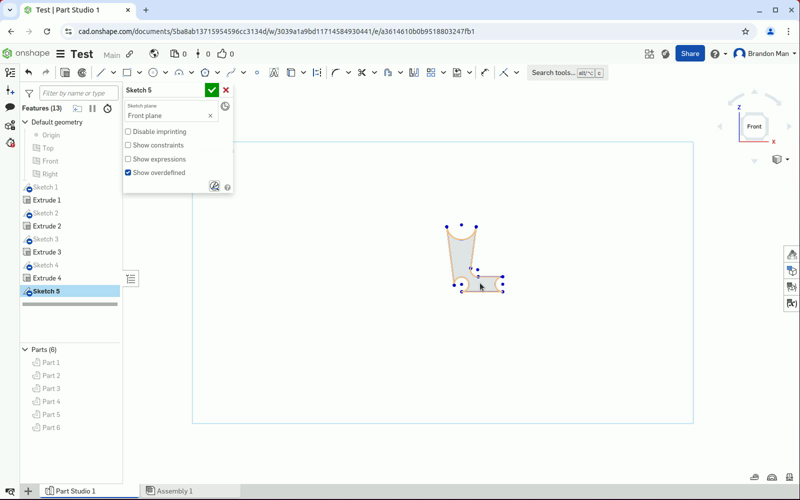
scroll(6)
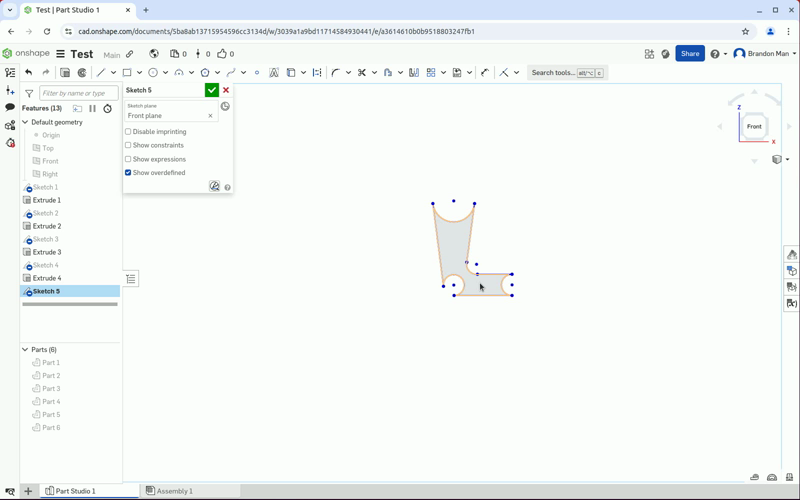
scroll(6)
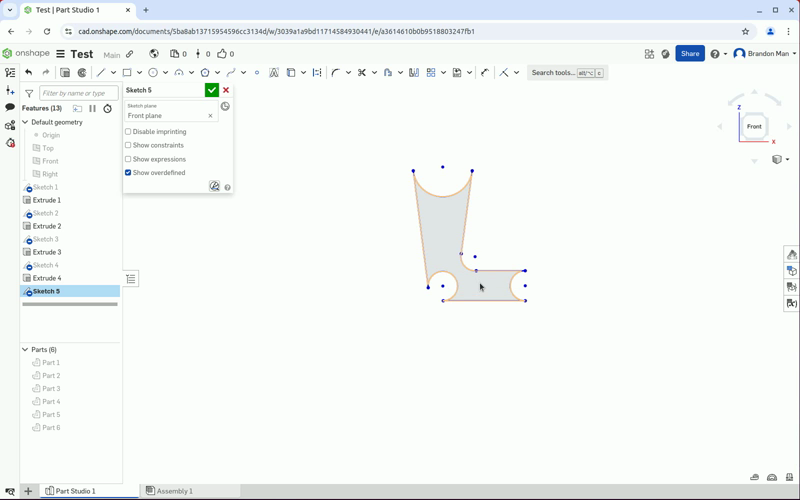
scroll(6)
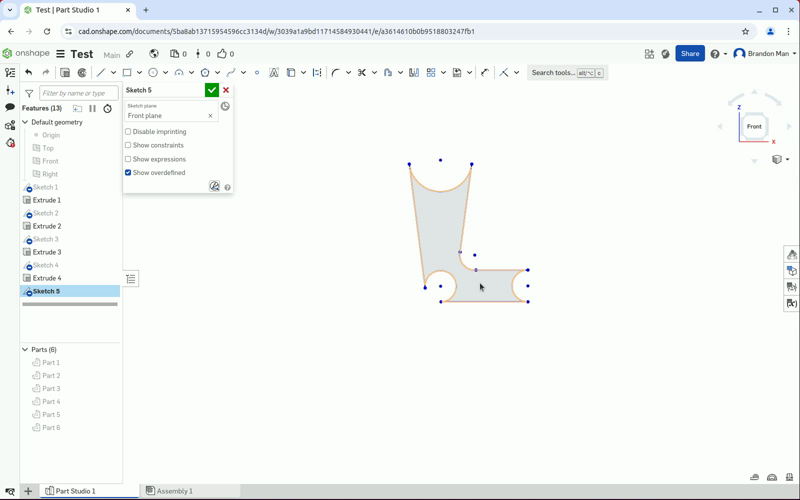
scroll(6)
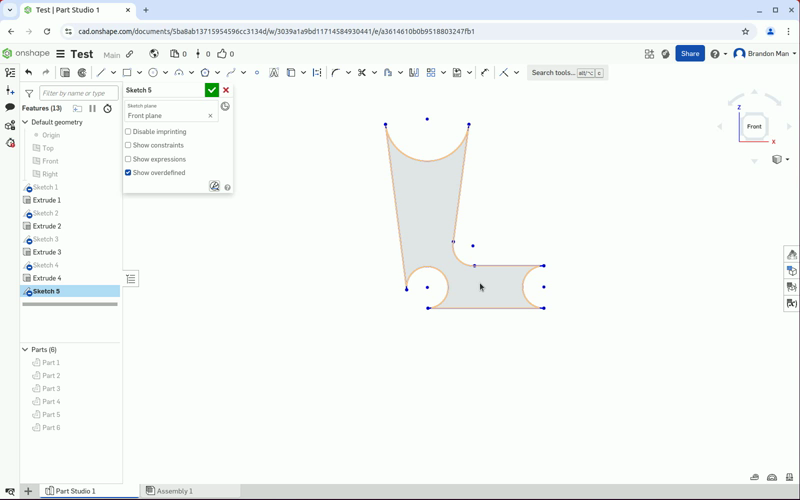
scroll(6)
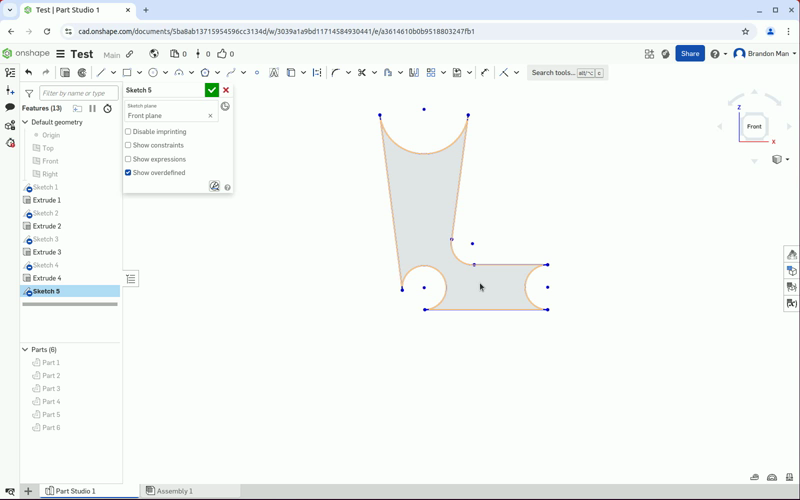
scroll(6)
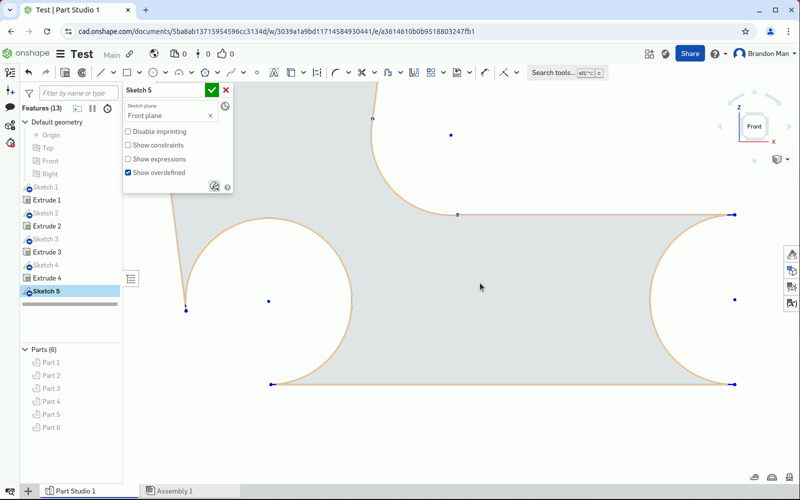
click(480, 282)
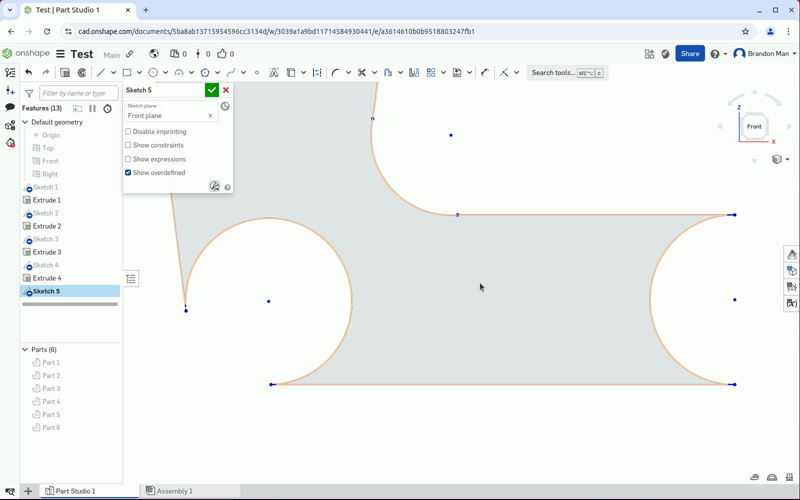
scroll(-6)
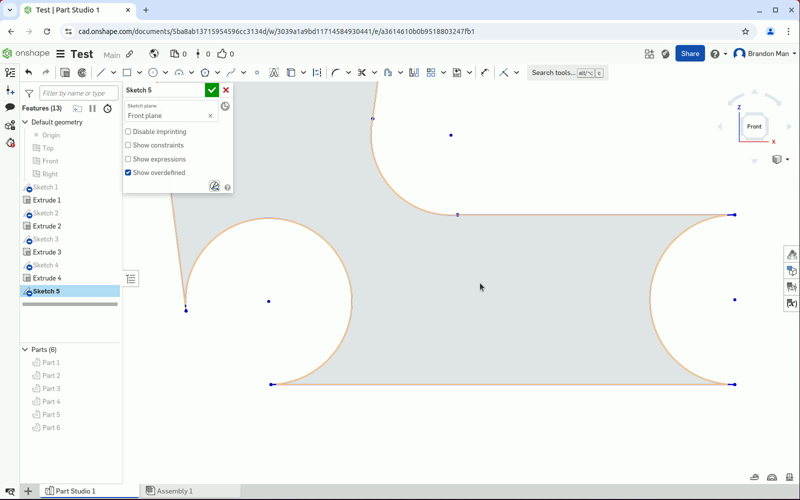
scroll(-6)
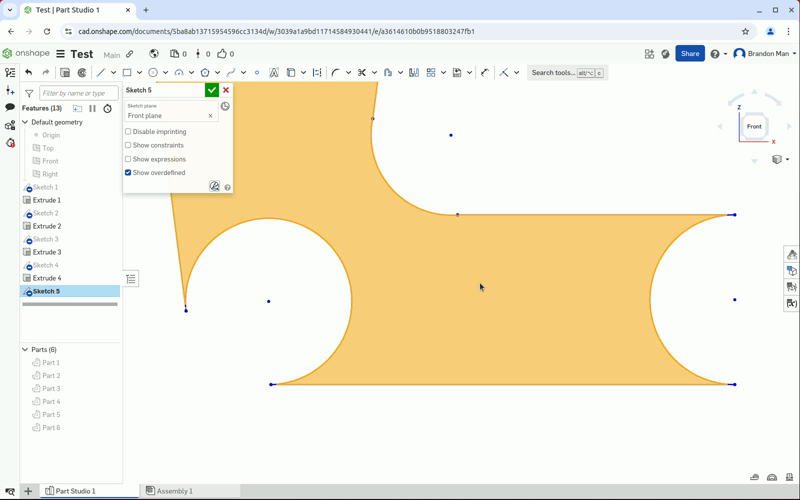
scroll(-6)
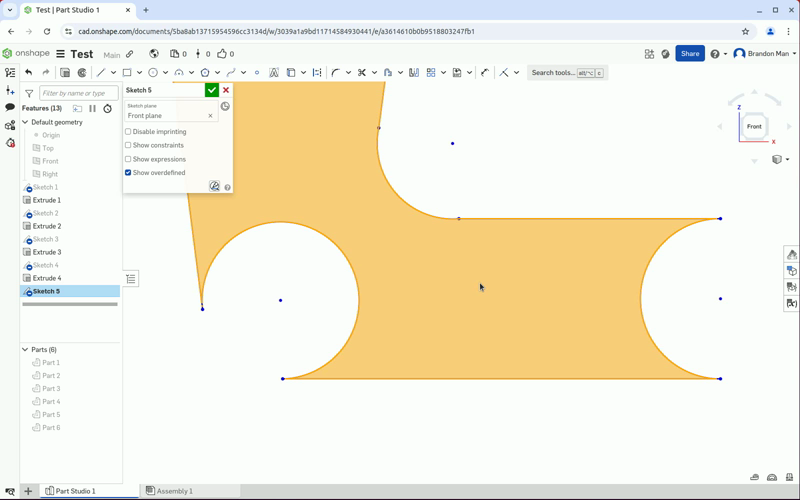
scroll(-6)
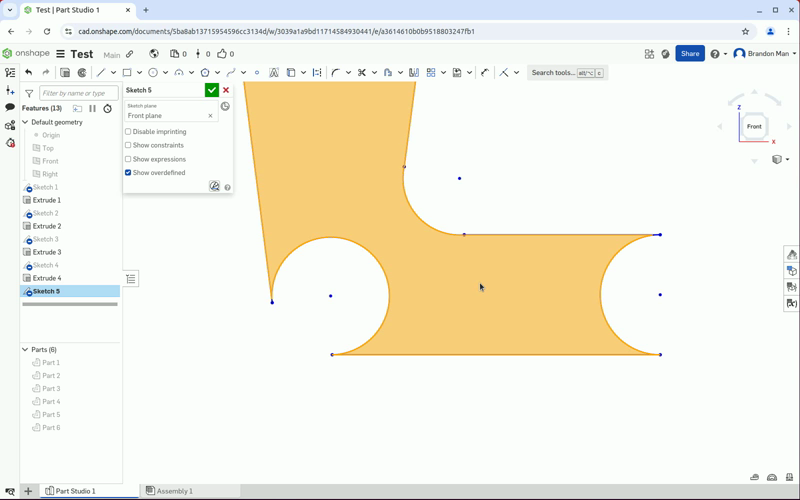
scroll(-6)
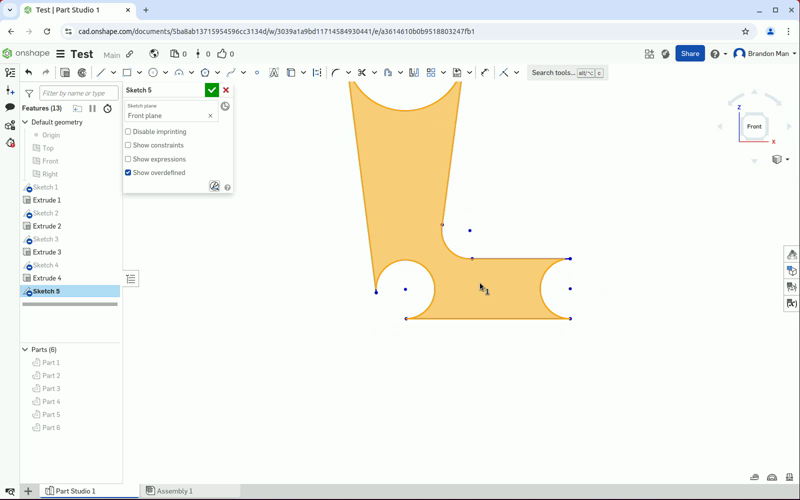
scroll(-6)
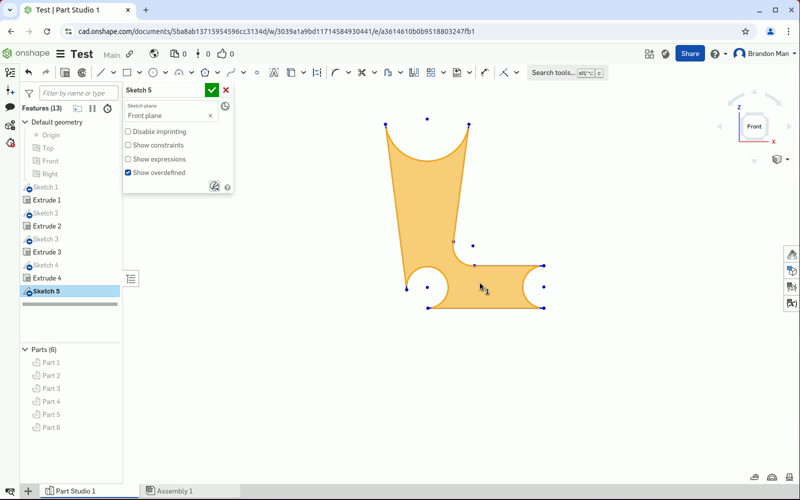
scroll(-6)
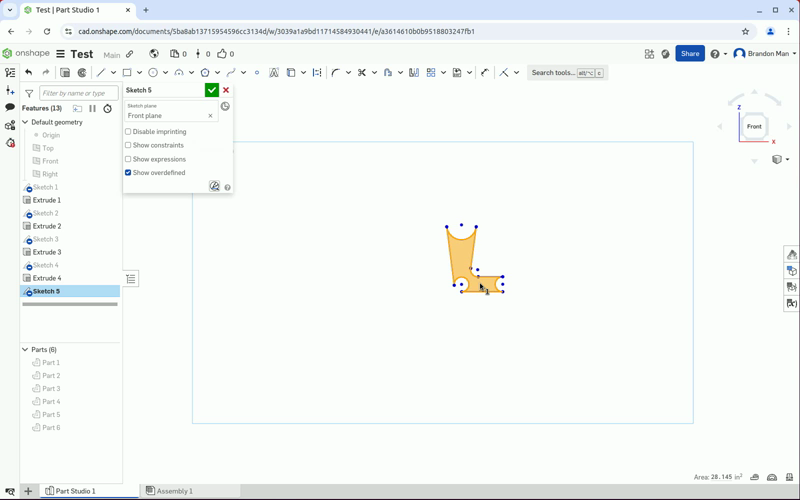
mouse_move(73, 352)
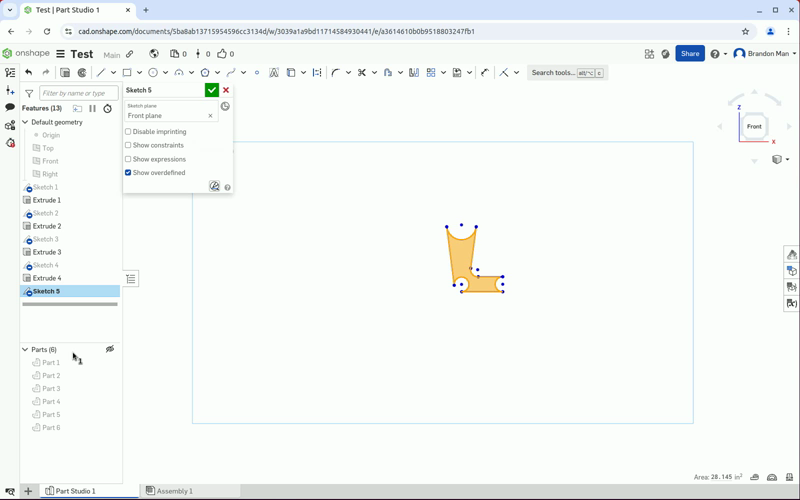
key(shift+y)
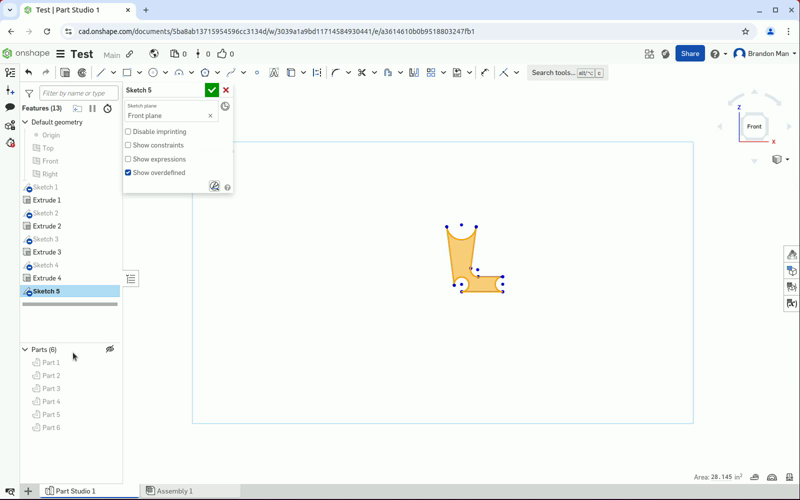
key(shift+e)
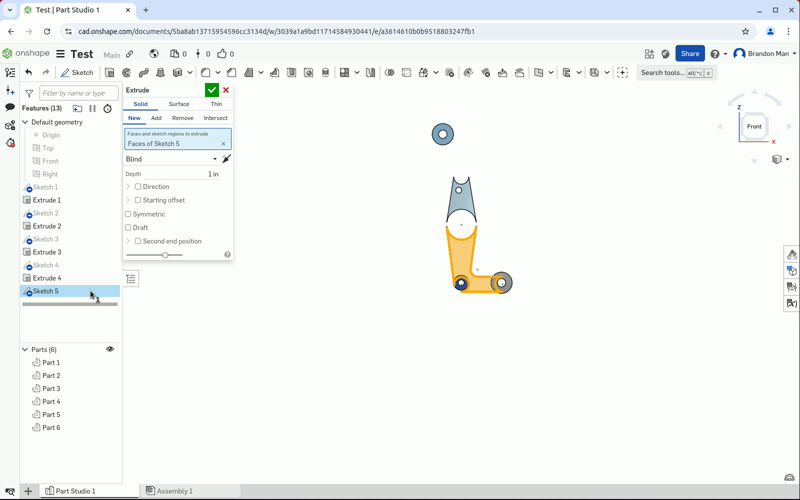
mouse_move(143, 106)
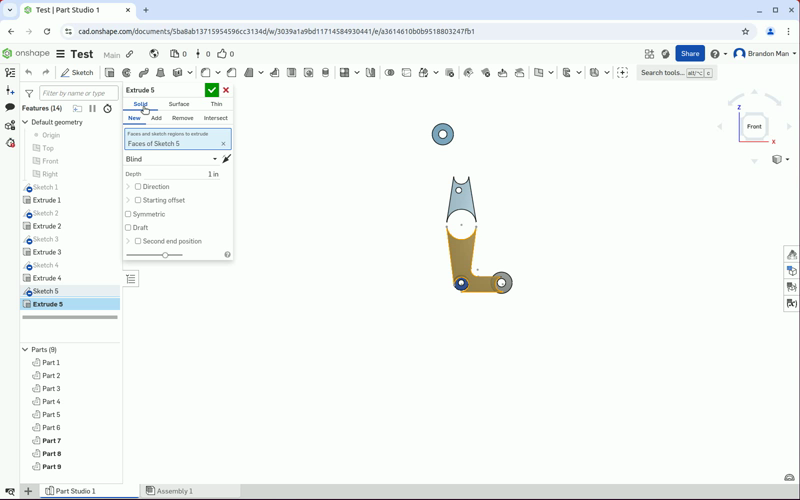
click(143, 106)
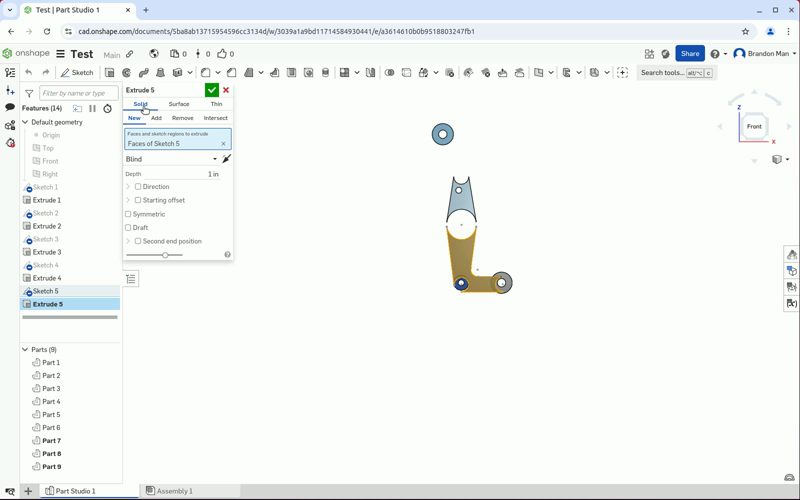
mouse_move(137, 120)
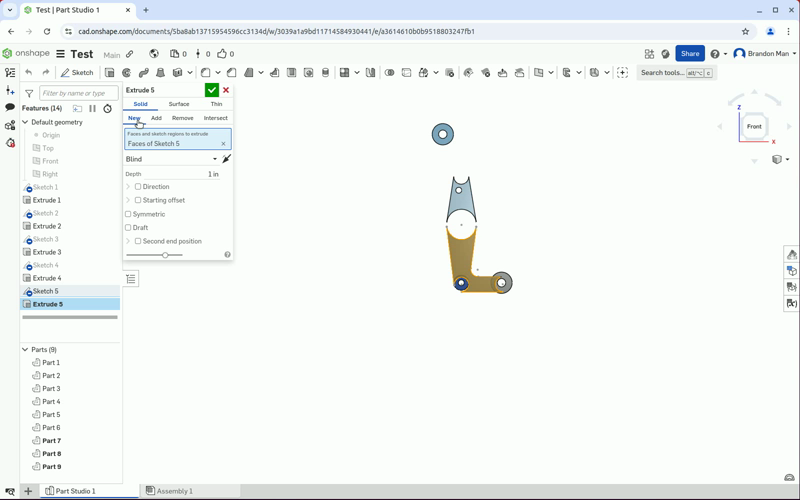
click(137, 120)
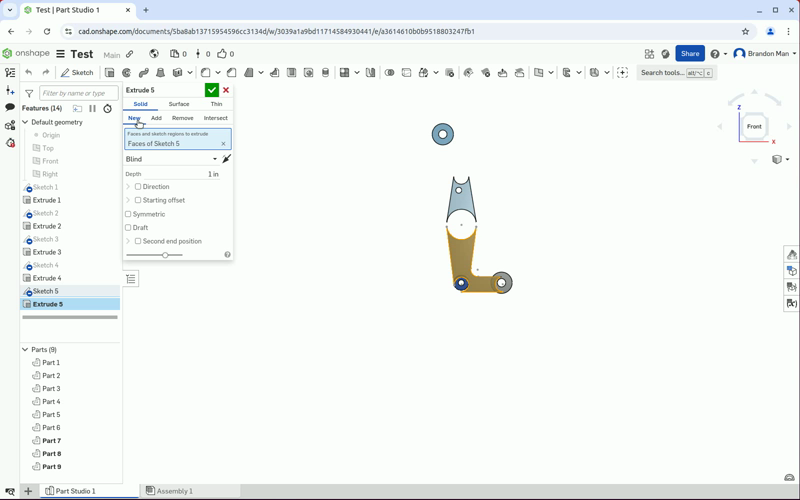
key(tab, 4)
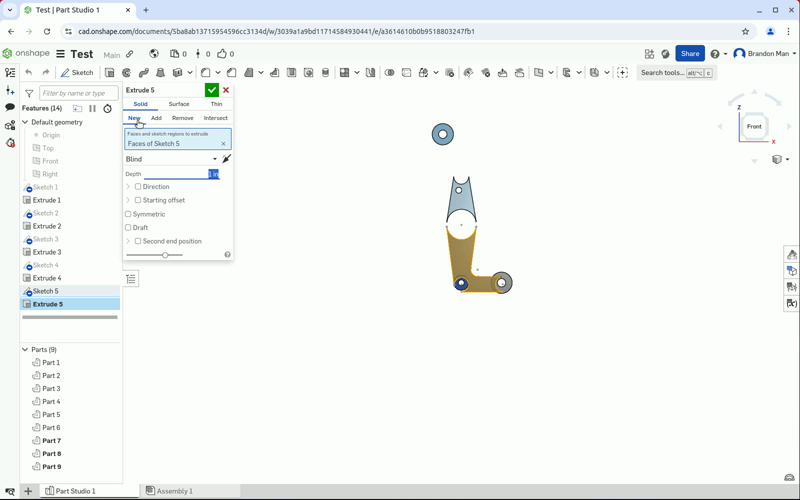
text(0.481)
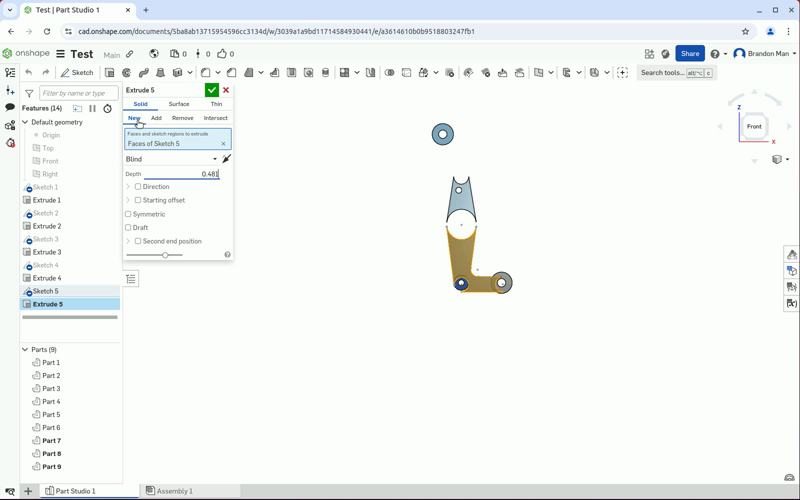
key(enter)
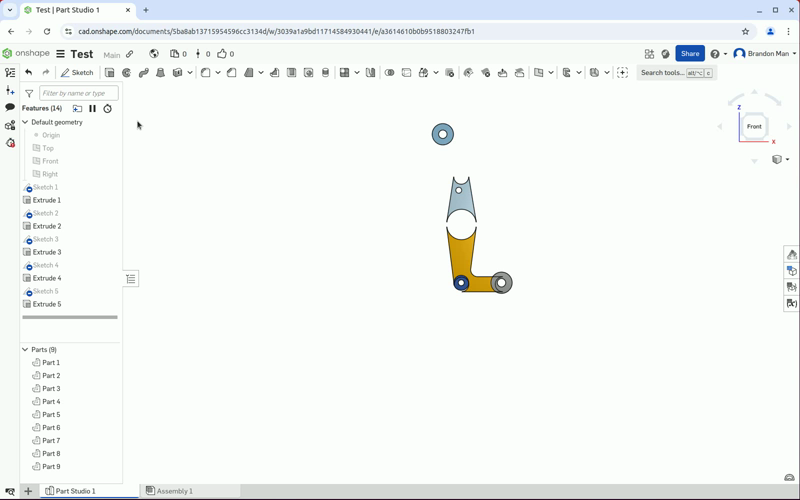
key(shift+h)
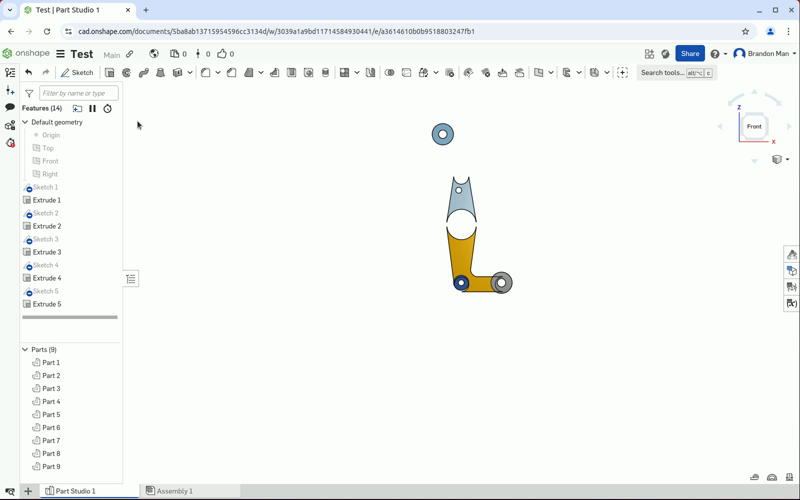
key(shift+h)
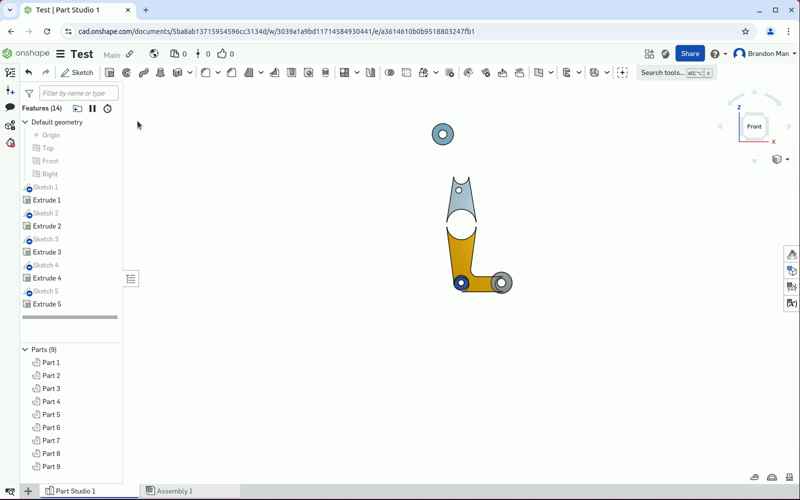
mouse_move(73, 189)
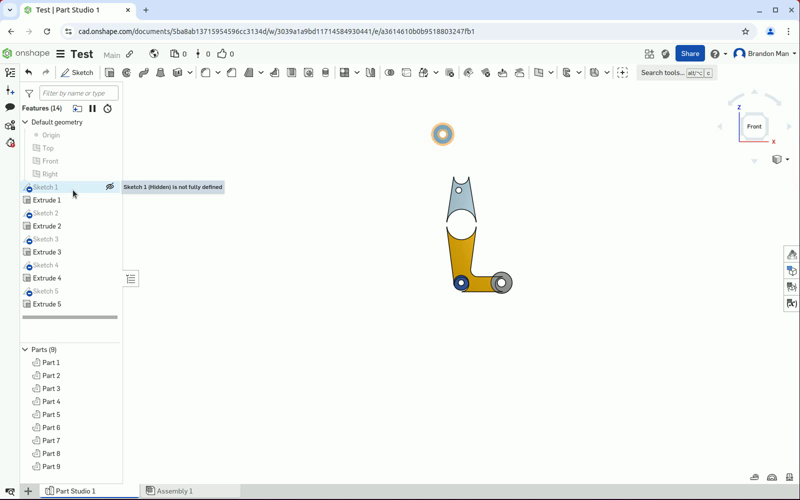
click(73, 189)
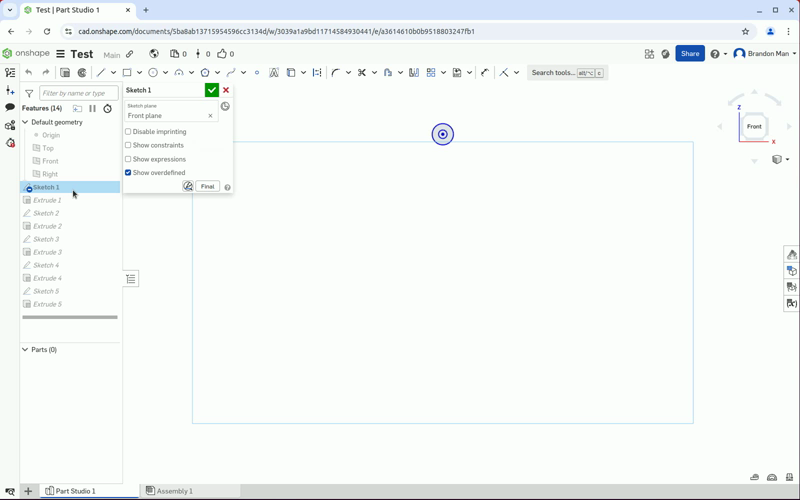
mouse_move(229, 92)
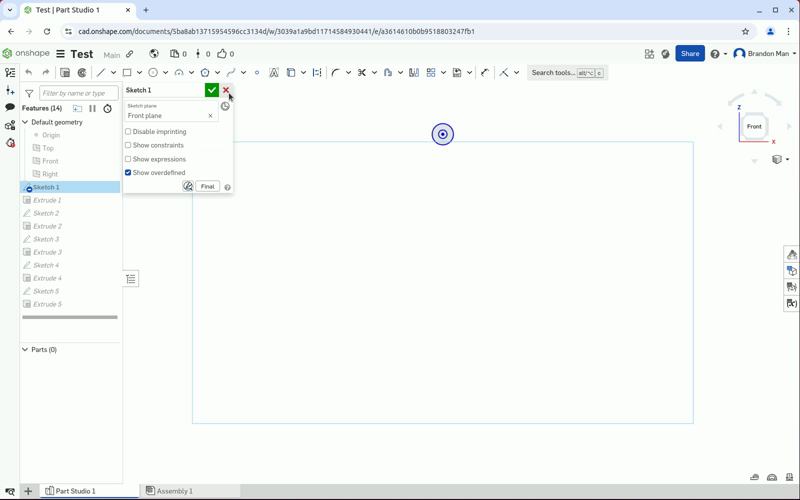
click(229, 92)
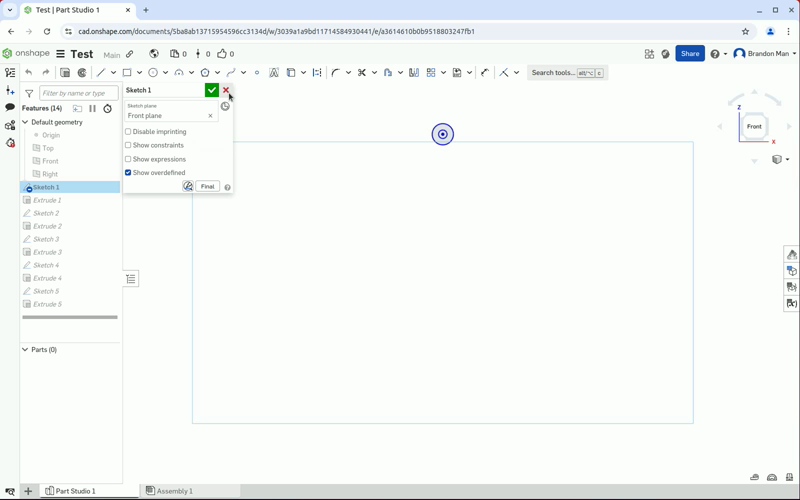
key(shift+s)
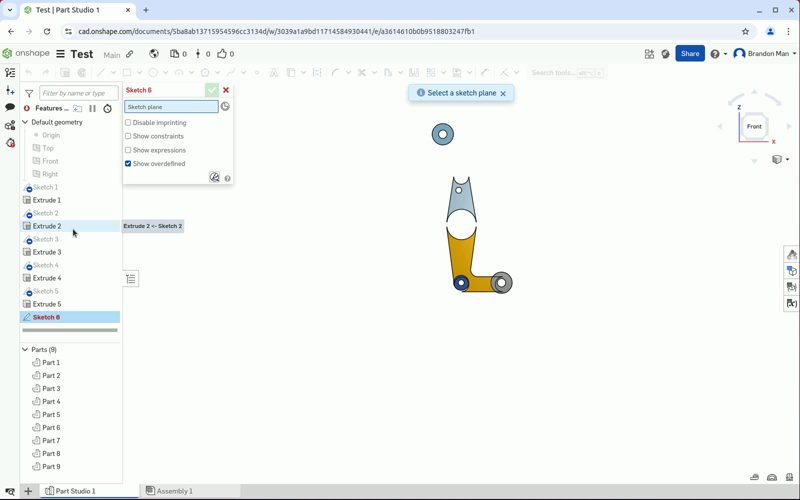
scroll(3)
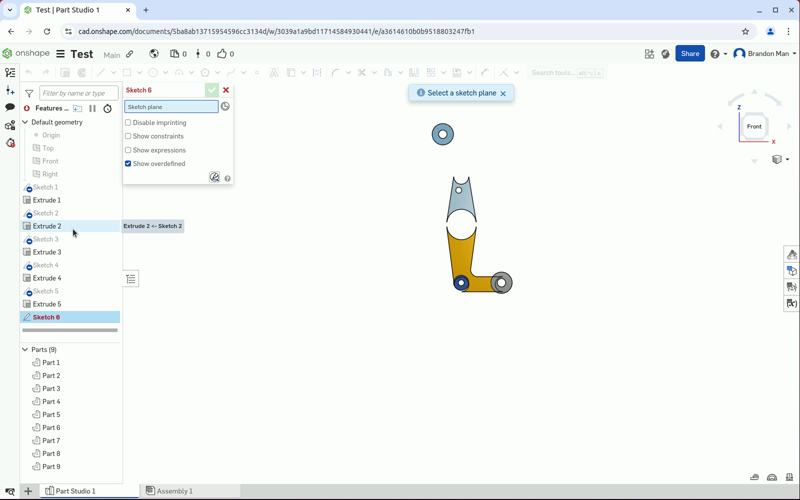
mouse_move(73, 163)
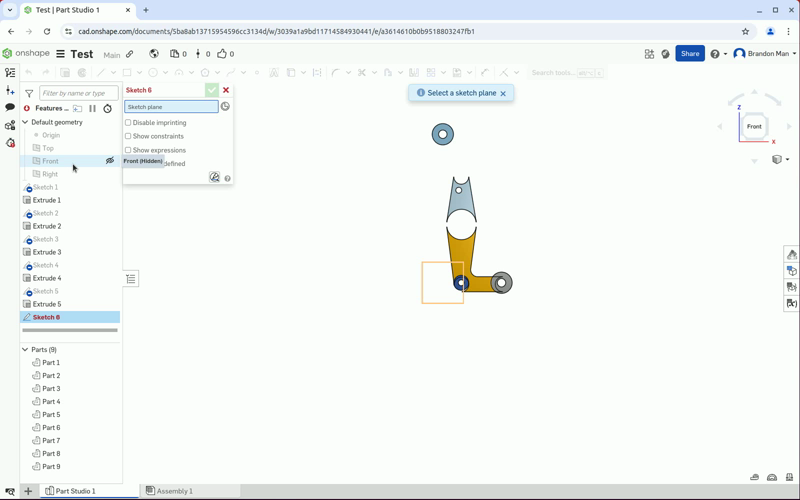
click(73, 163)
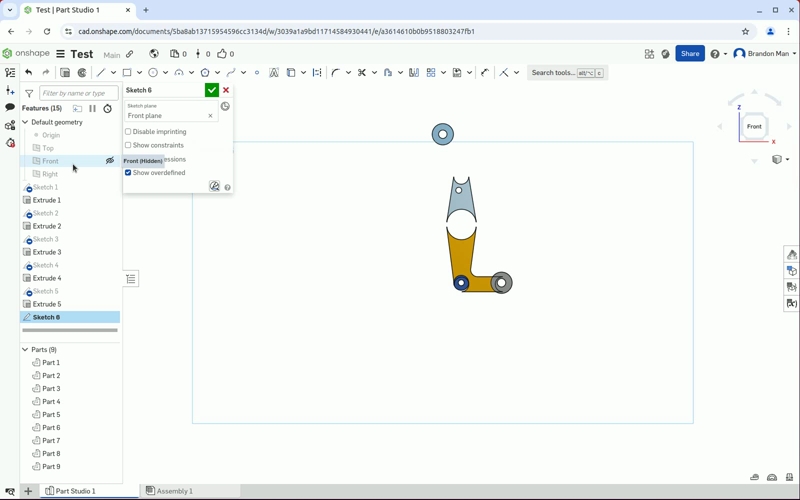
mouse_move(73, 352)
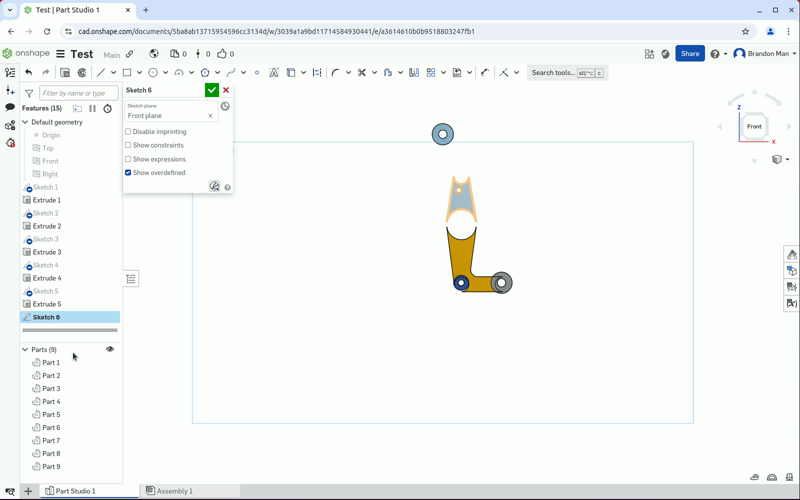
key(y)
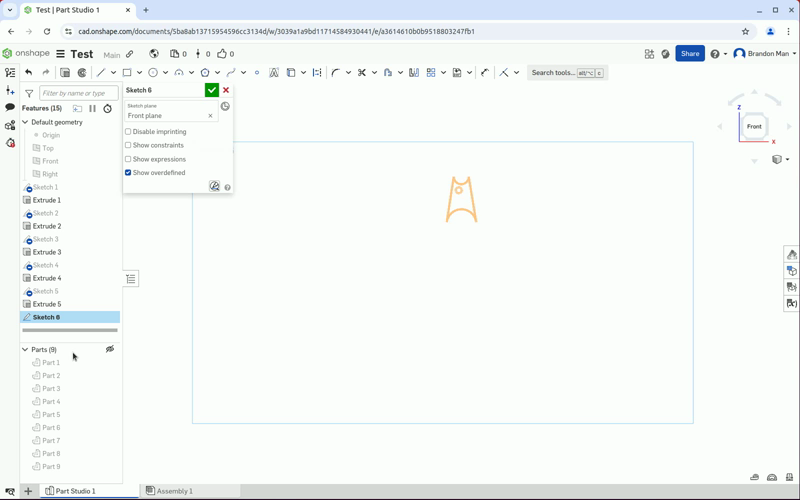
key(c)
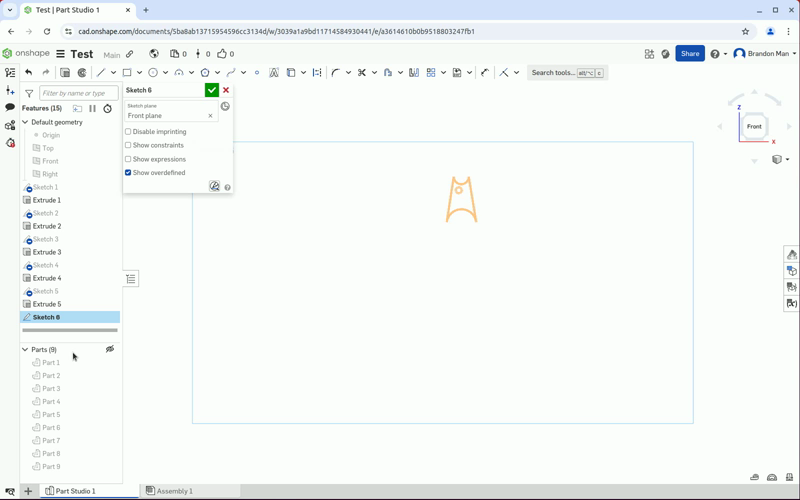
key_down(shift)
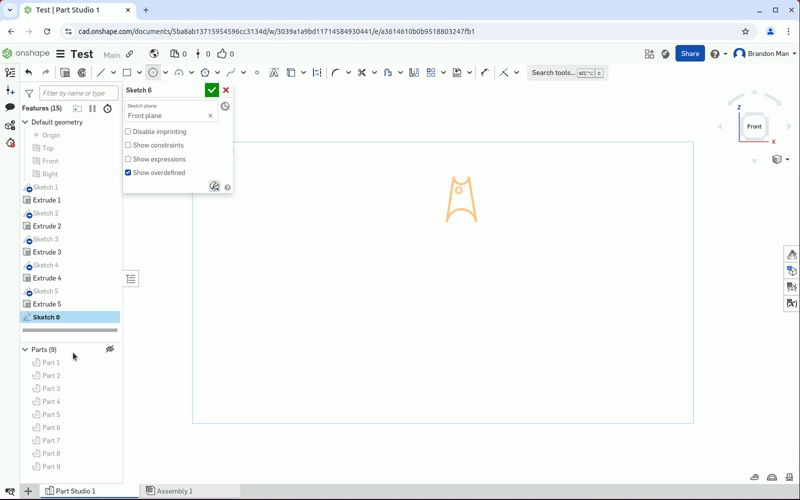
mouse_move(461, 224)
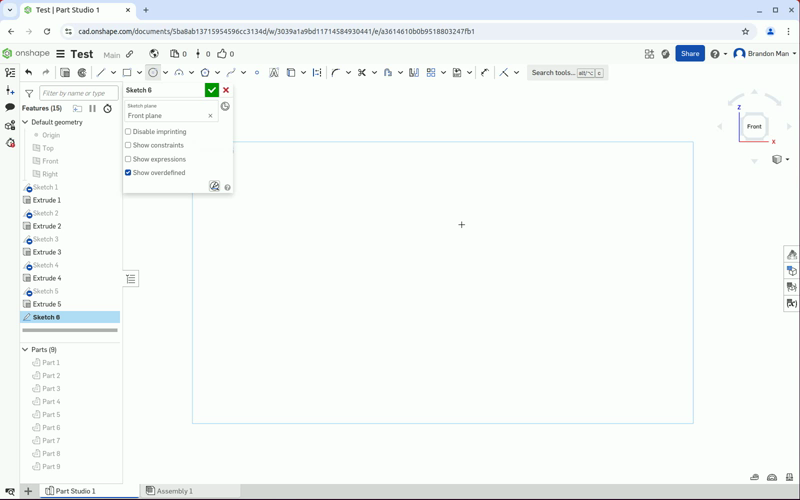
click(461, 224)
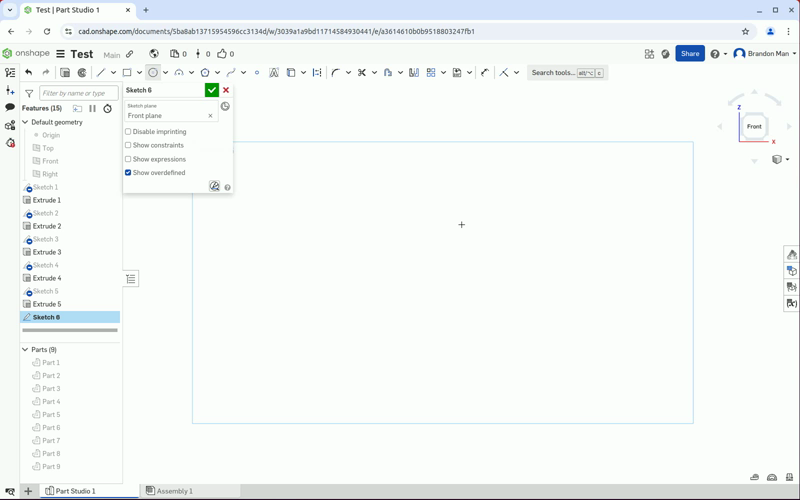
key_up(shift)
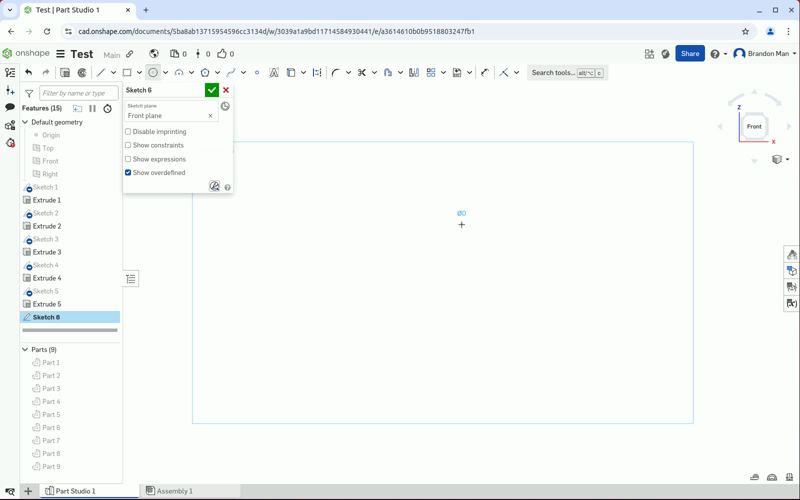
mouse_move(477, 224)
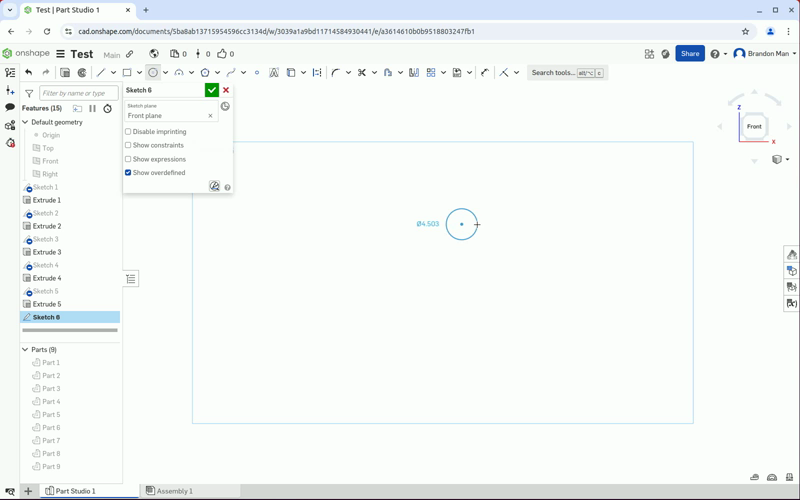
click(477, 224)
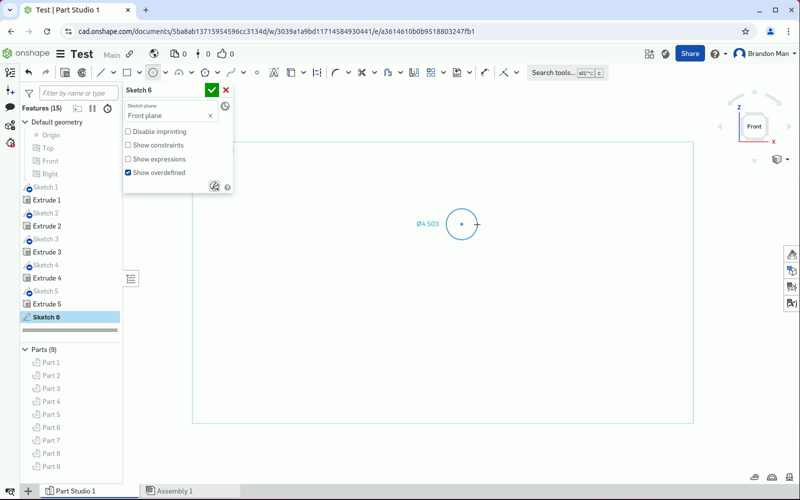
key(esc)
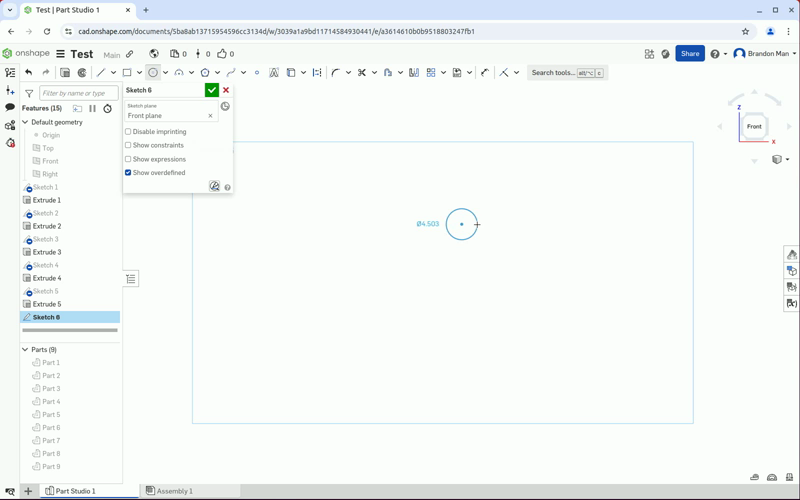
key(c)
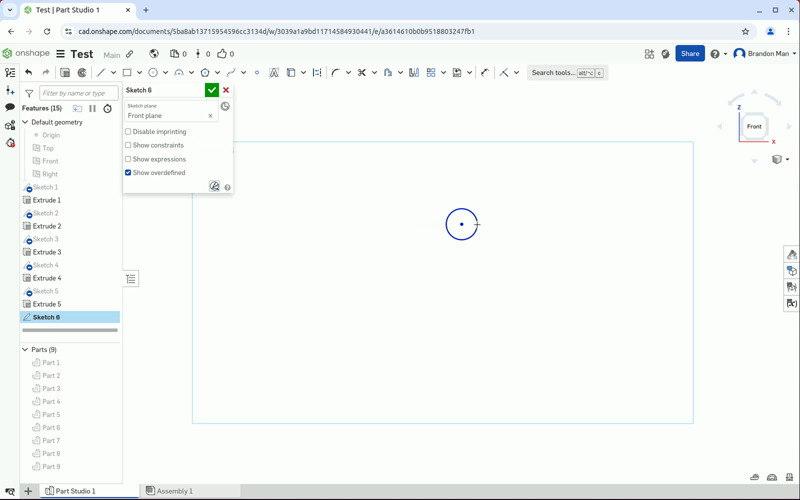
key_down(shift)
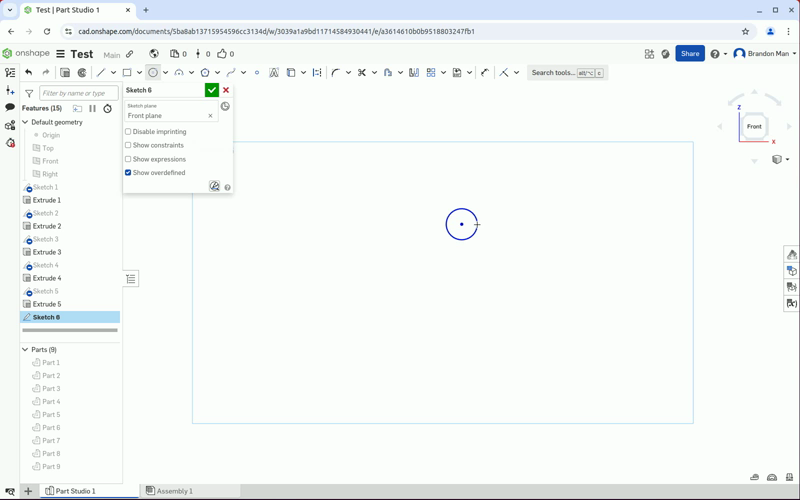
mouse_move(461, 224)
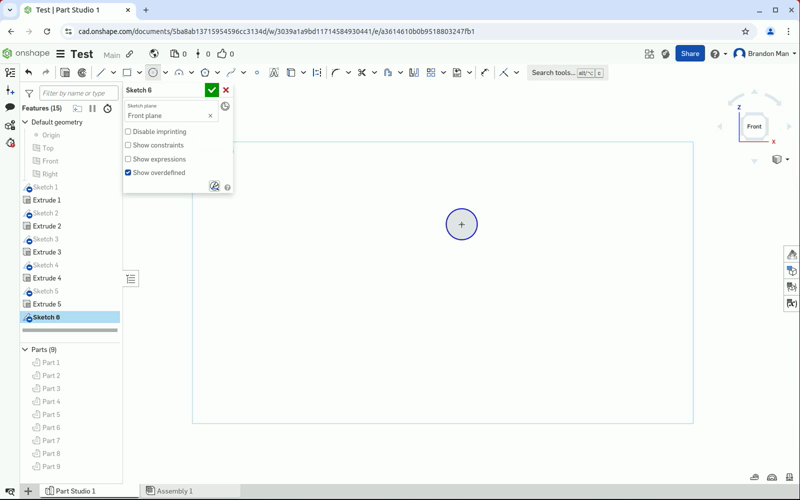
click(461, 224)
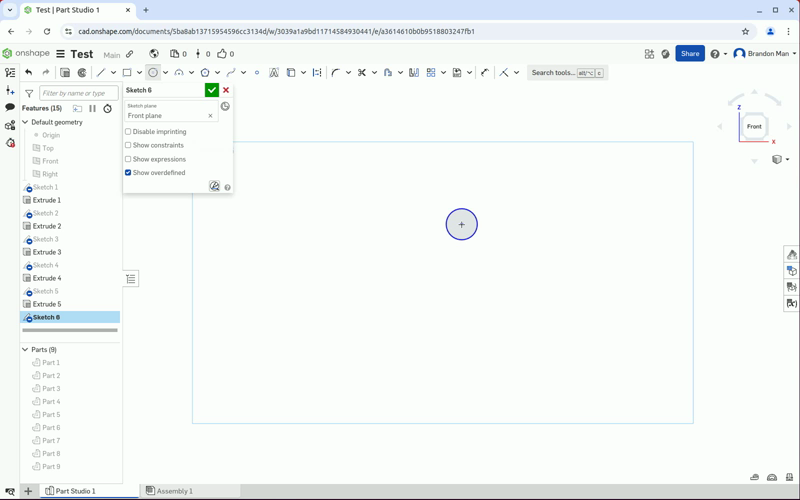
key_up(shift)
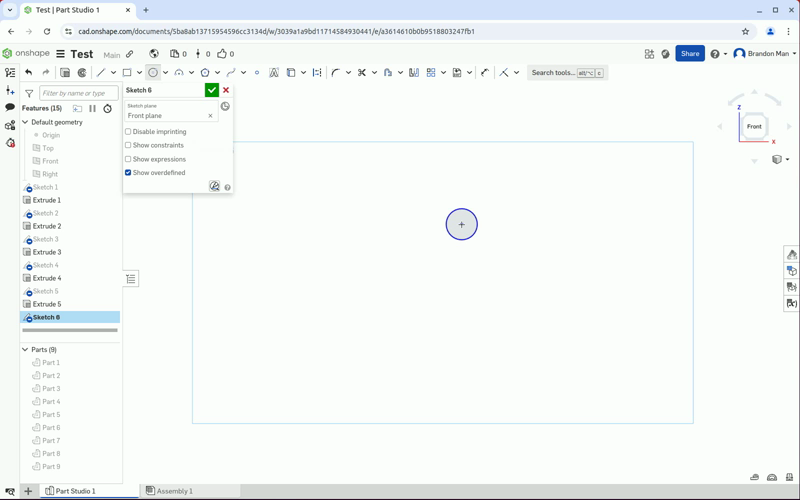
mouse_move(465, 224)
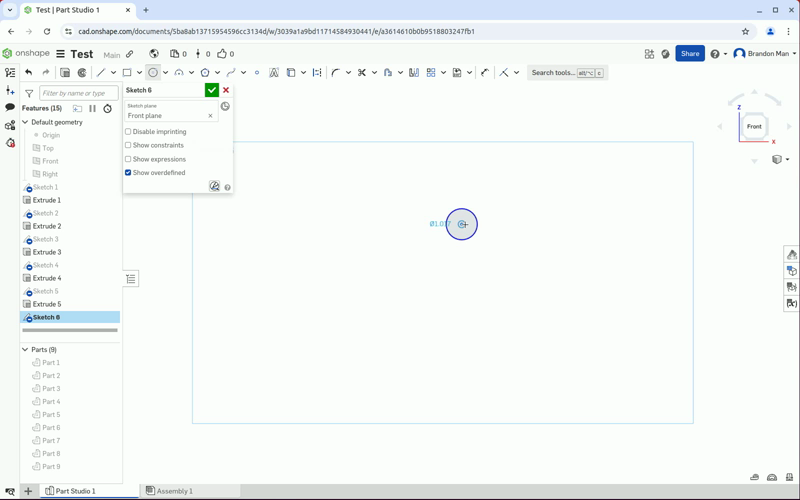
scroll(6)
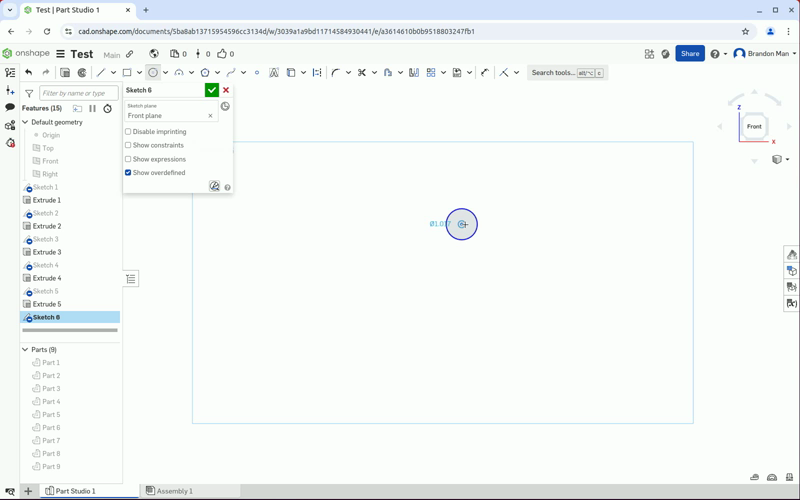
scroll(6)
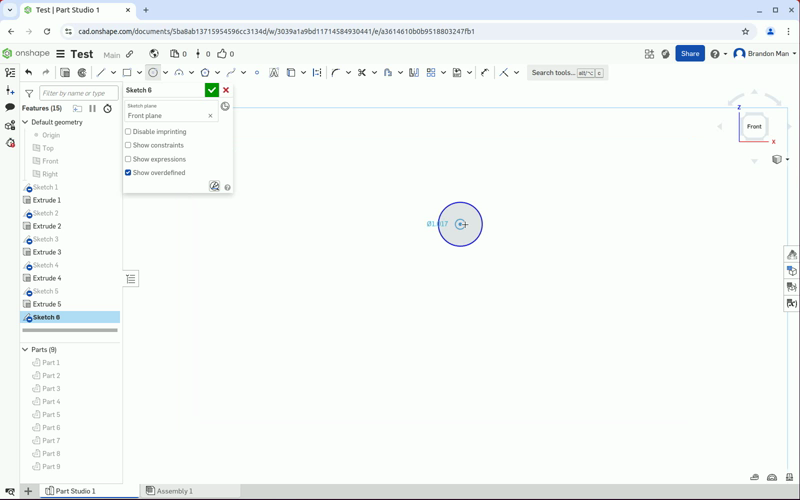
scroll(6)
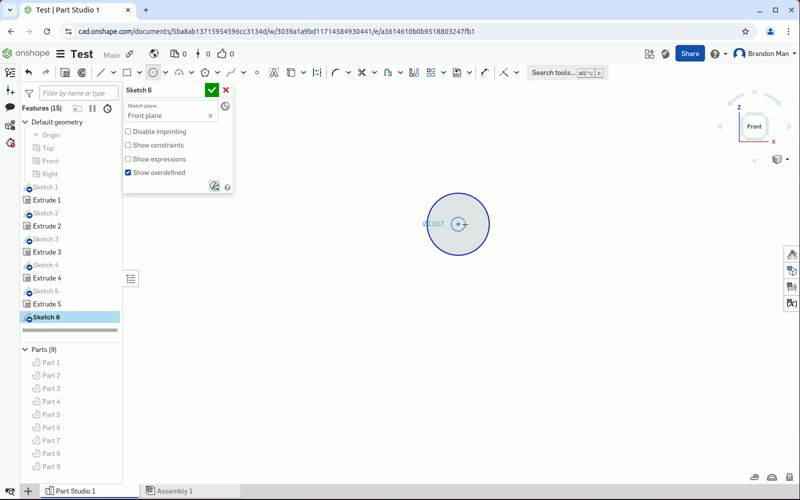
scroll(6)
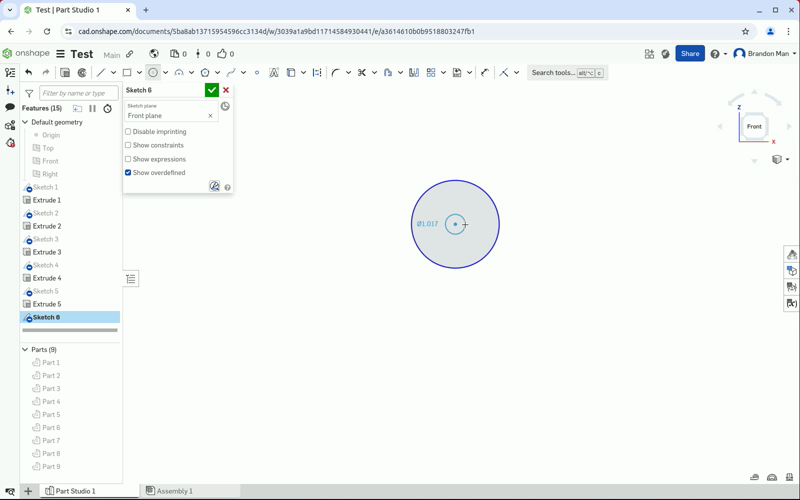
scroll(6)
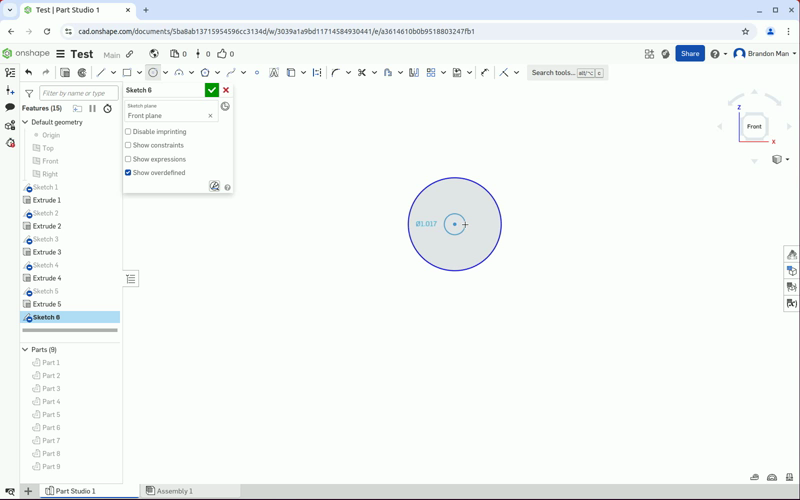
scroll(6)
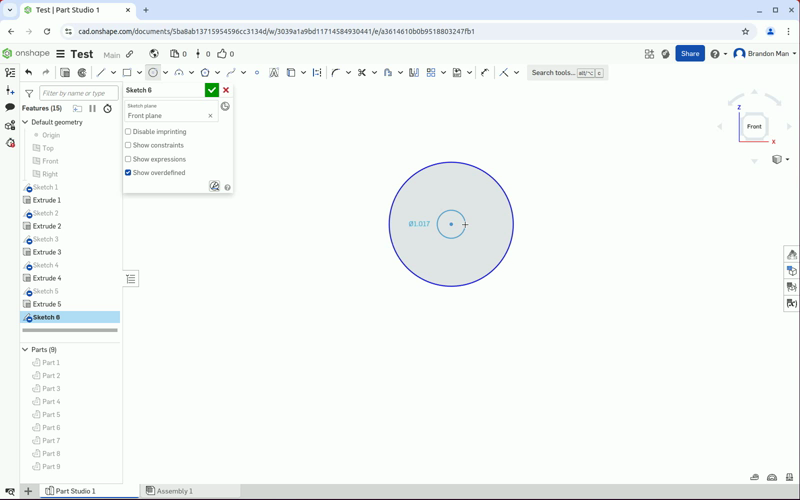
scroll(6)
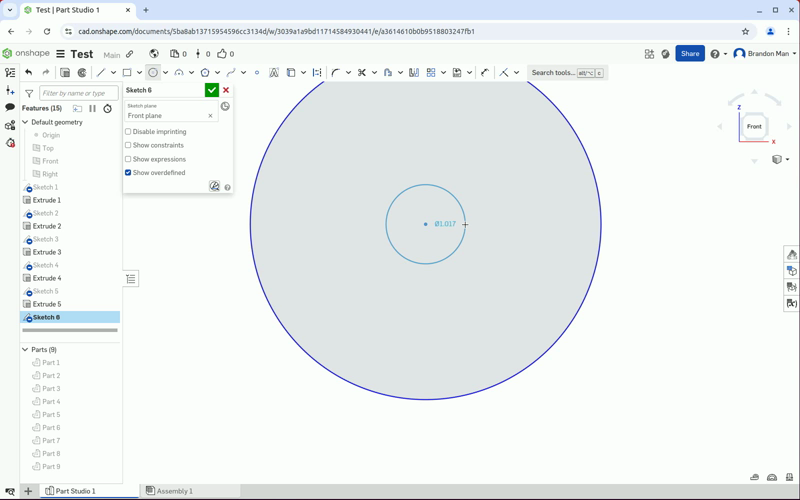
click(465, 224)
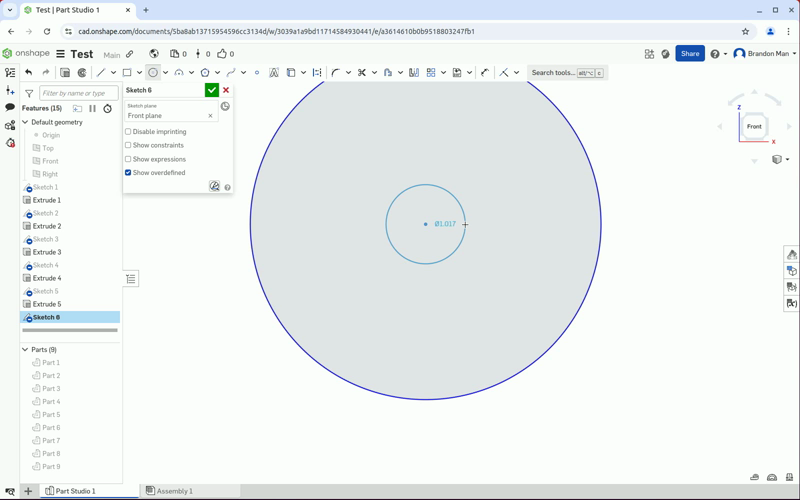
scroll(-6)
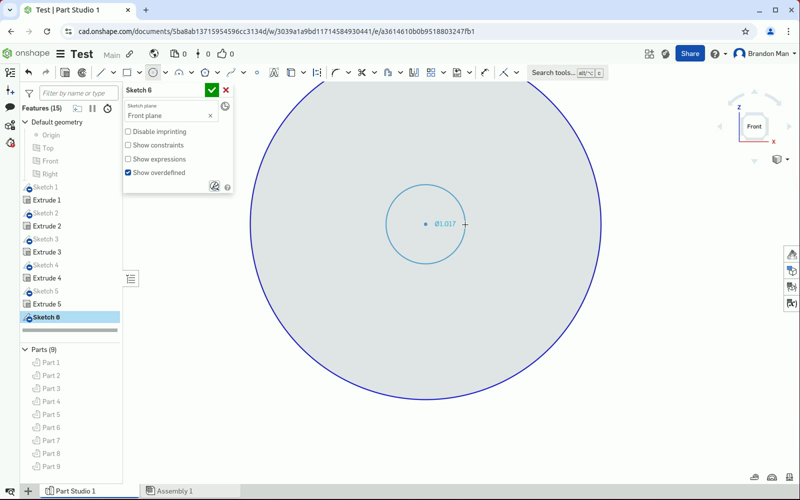
scroll(-6)
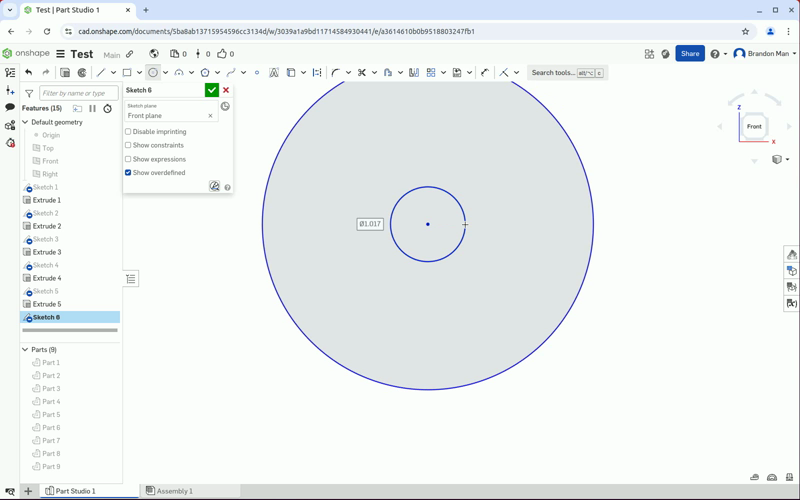
scroll(-6)
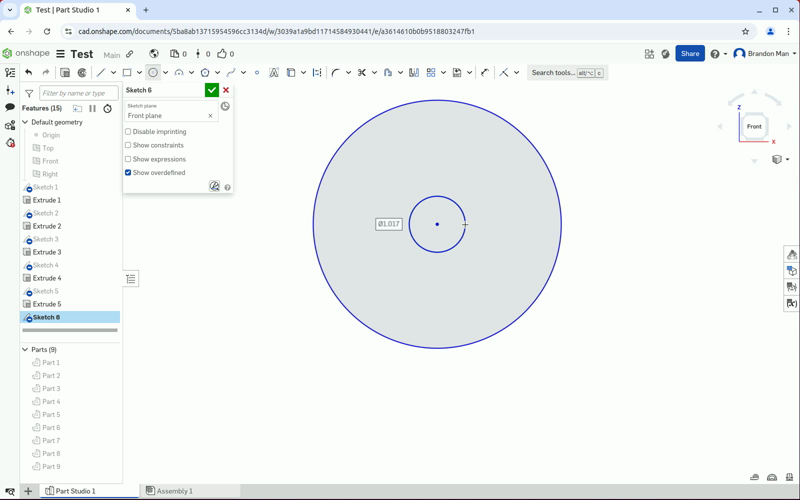
scroll(-6)
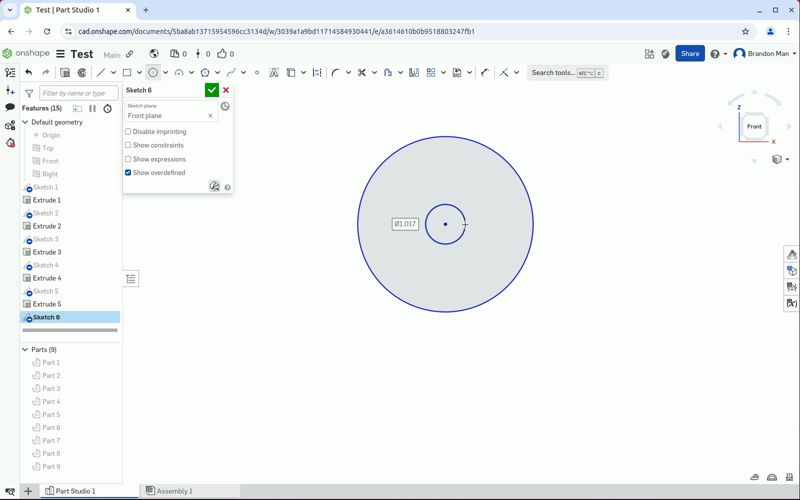
scroll(-6)
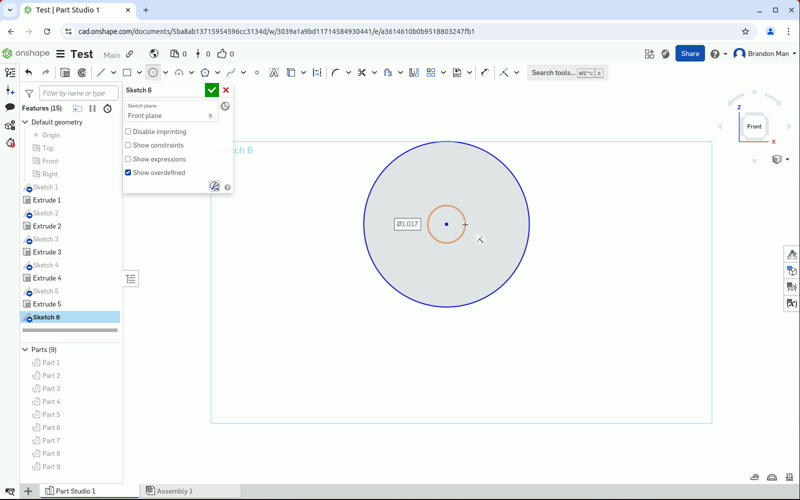
scroll(-6)
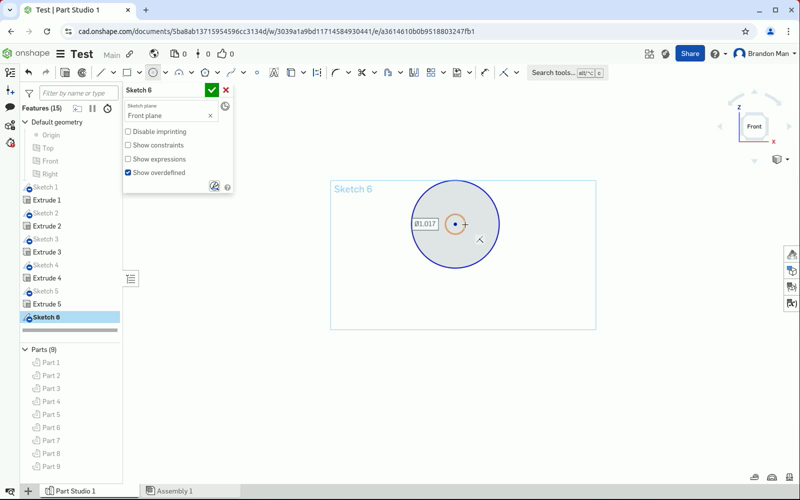
scroll(-6)
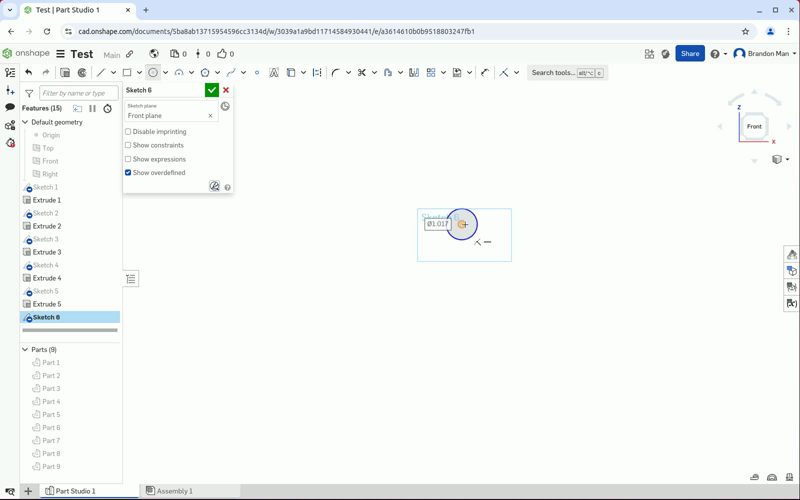
key(esc)
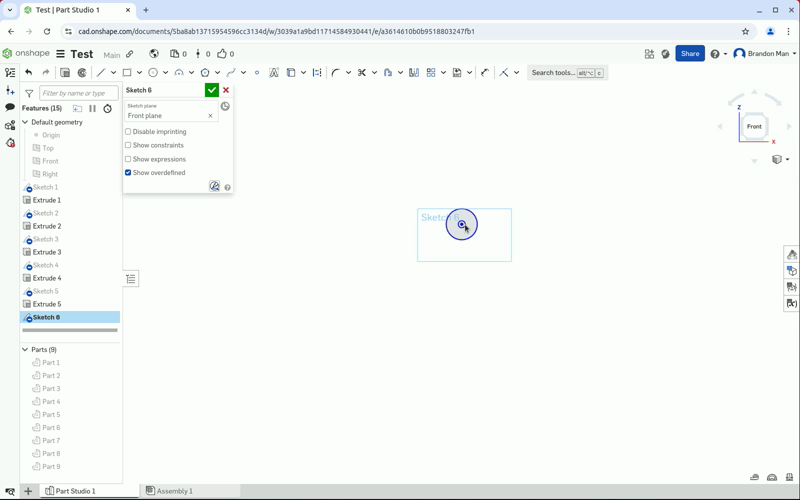
mouse_move(471, 217)
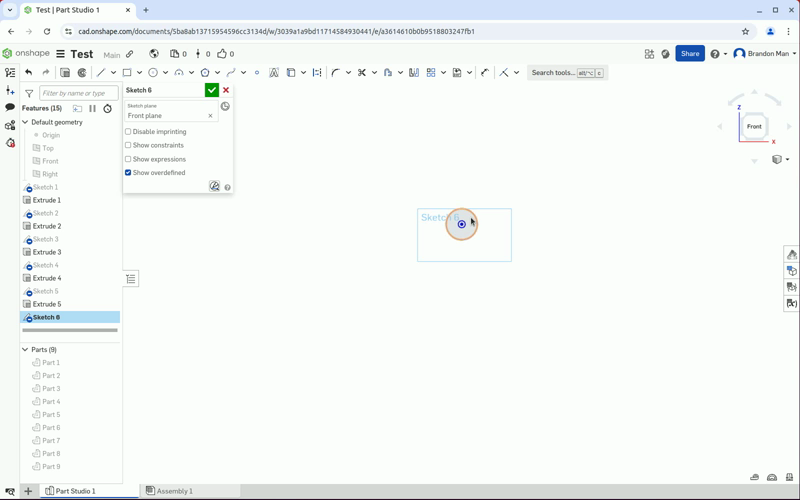
scroll(6)
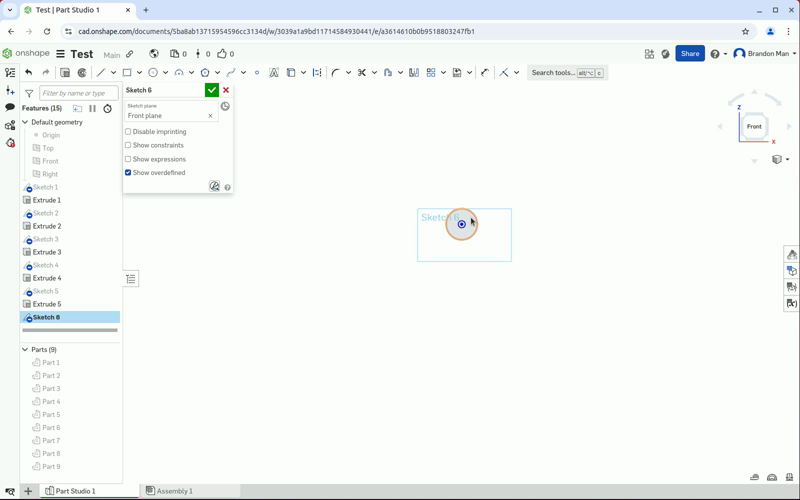
scroll(6)
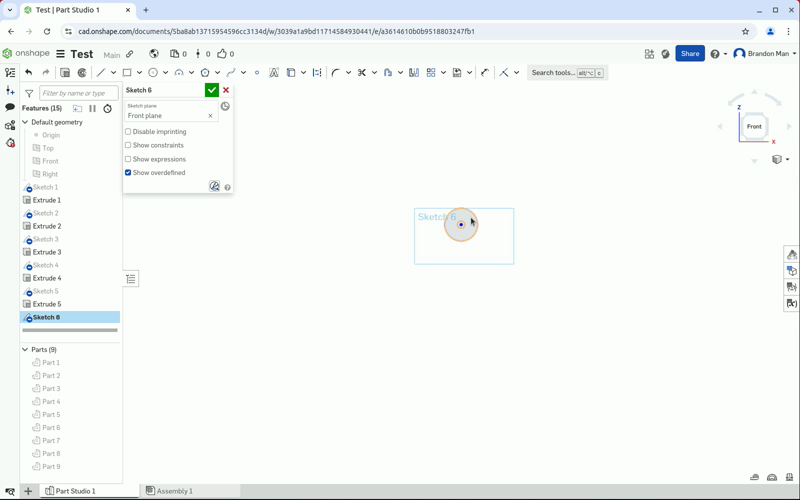
scroll(6)
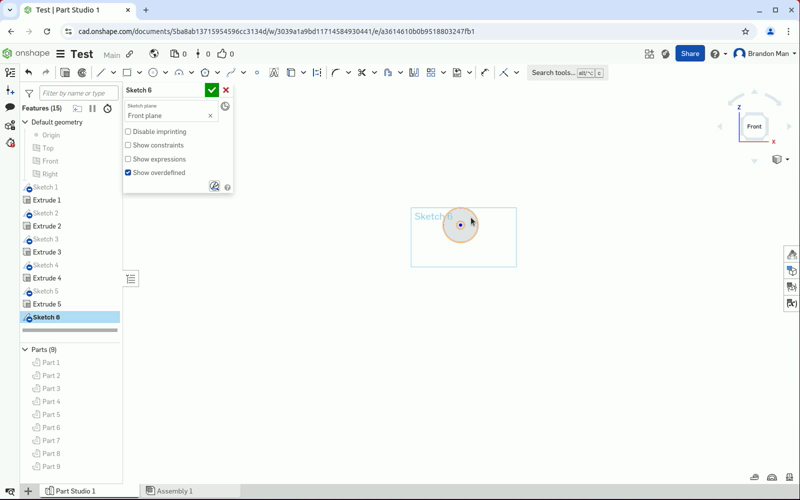
scroll(6)
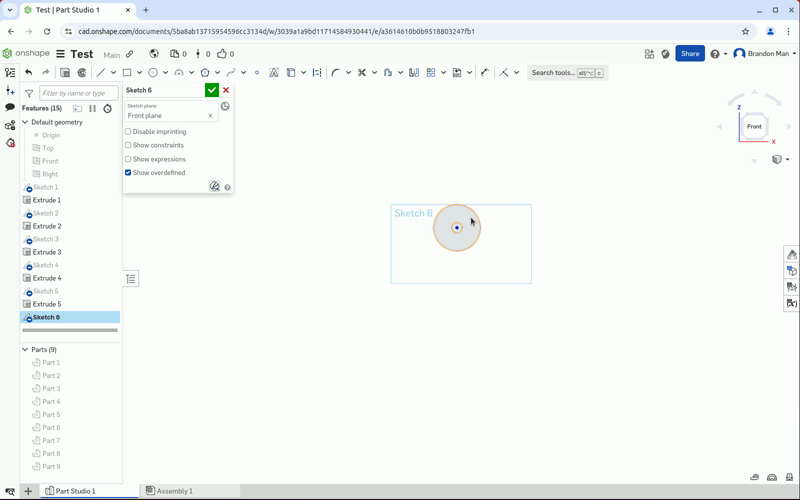
scroll(6)
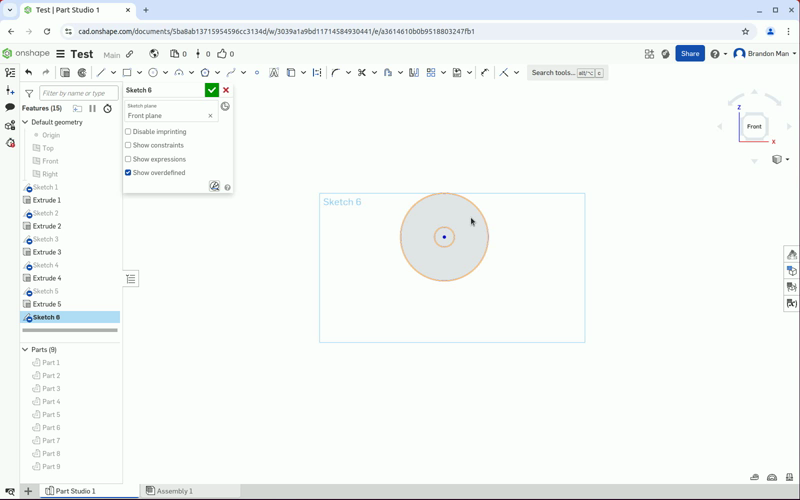
scroll(6)
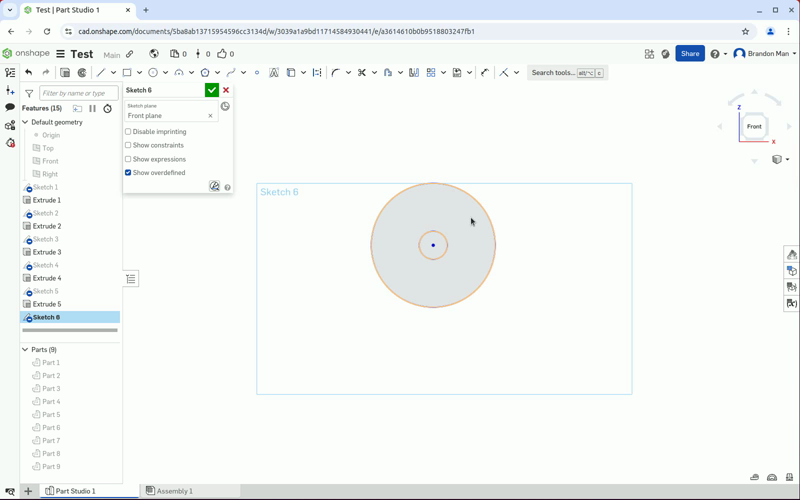
scroll(6)
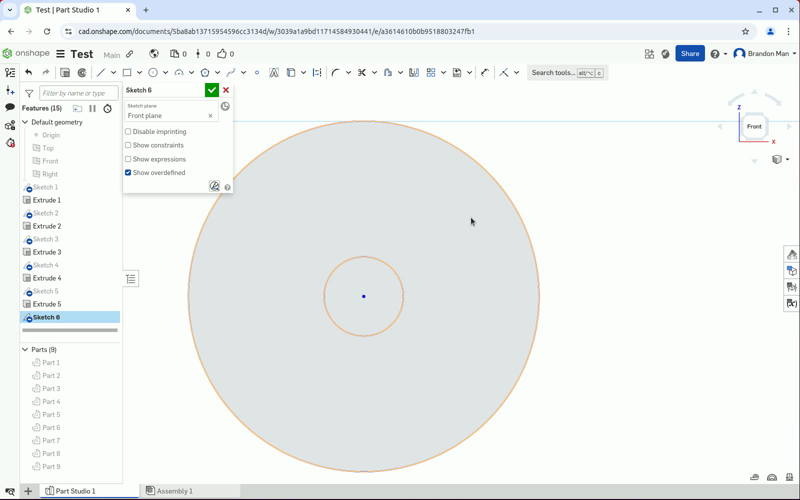
click(471, 217)
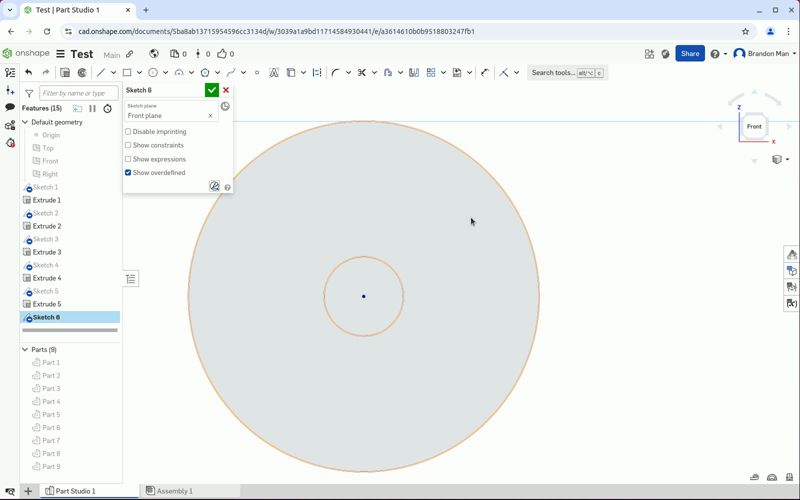
scroll(-6)
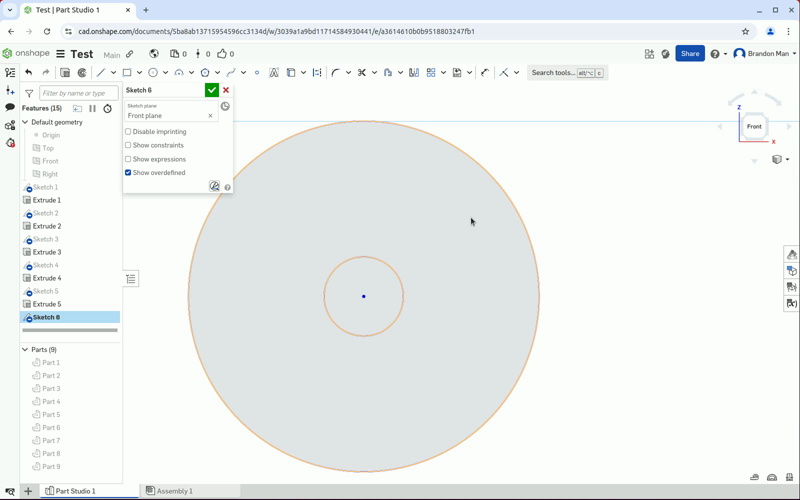
scroll(-6)
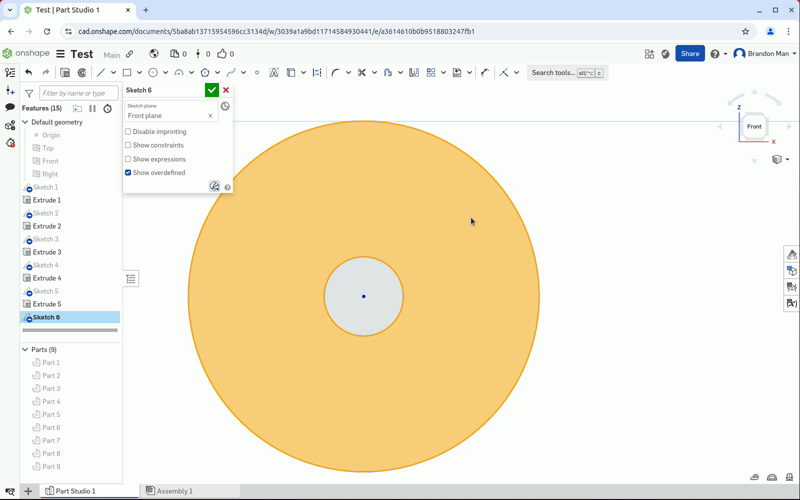
scroll(-6)
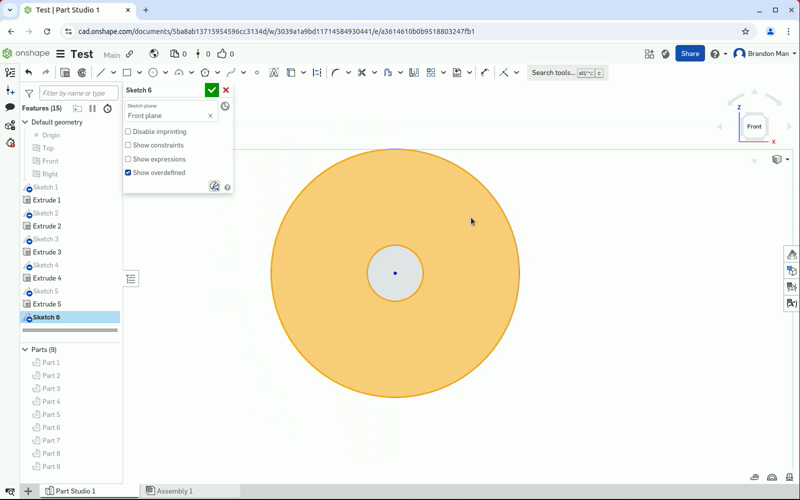
scroll(-6)
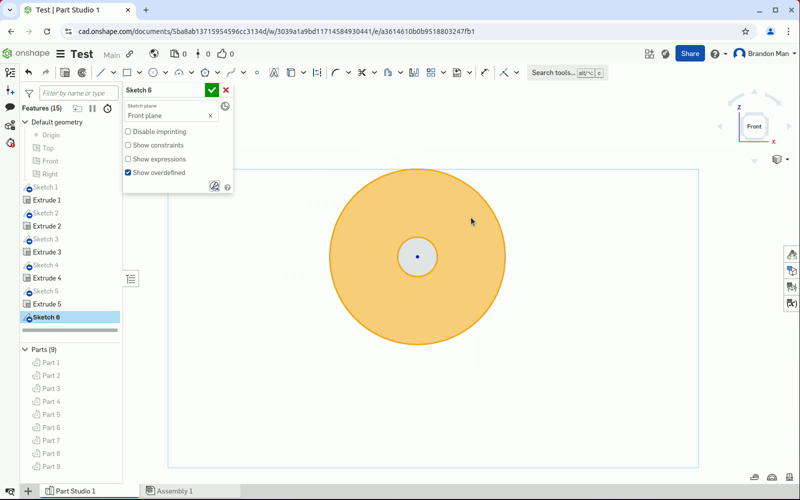
scroll(-6)
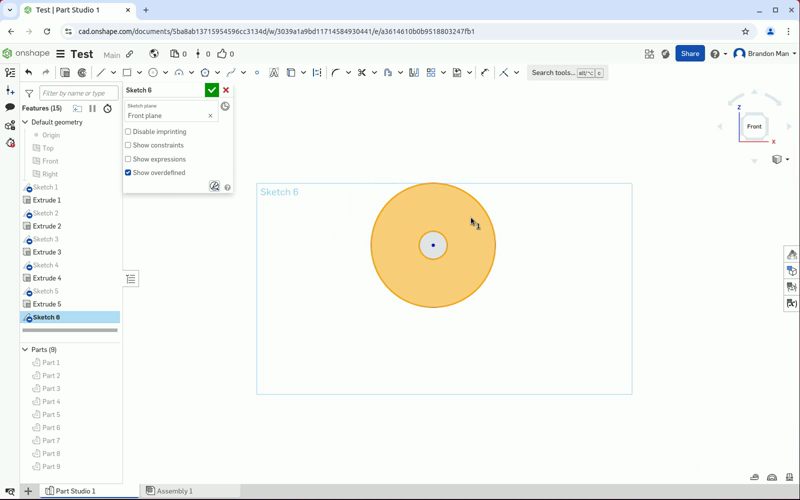
scroll(-6)
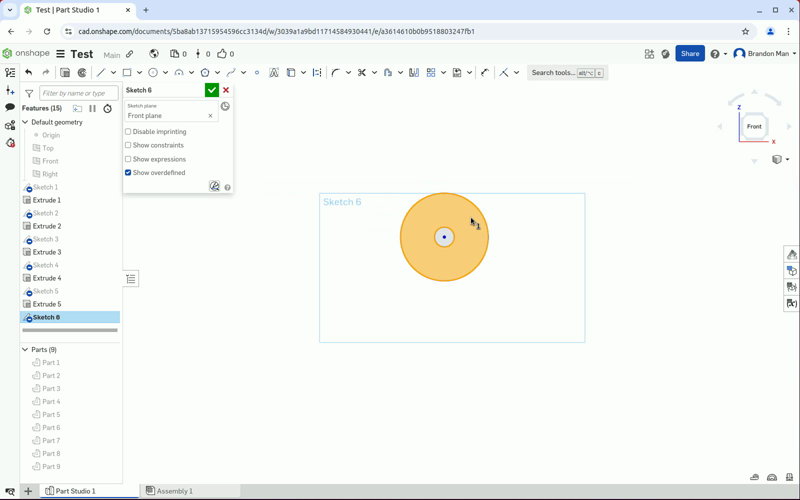
scroll(-6)
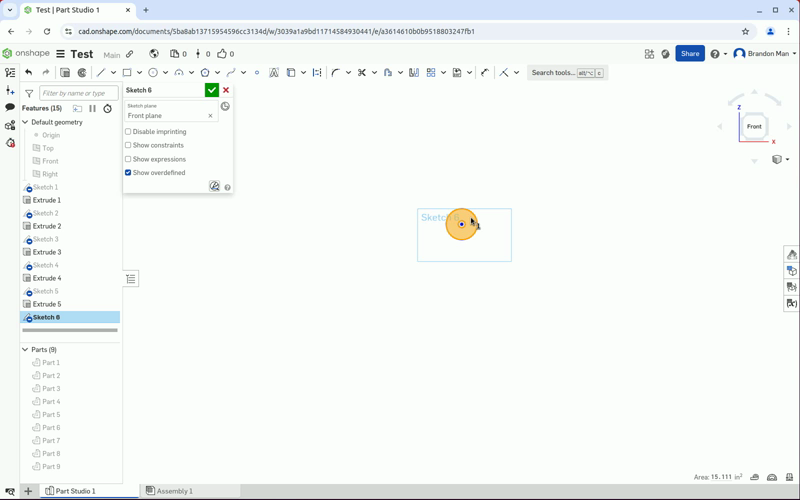
mouse_move(73, 352)
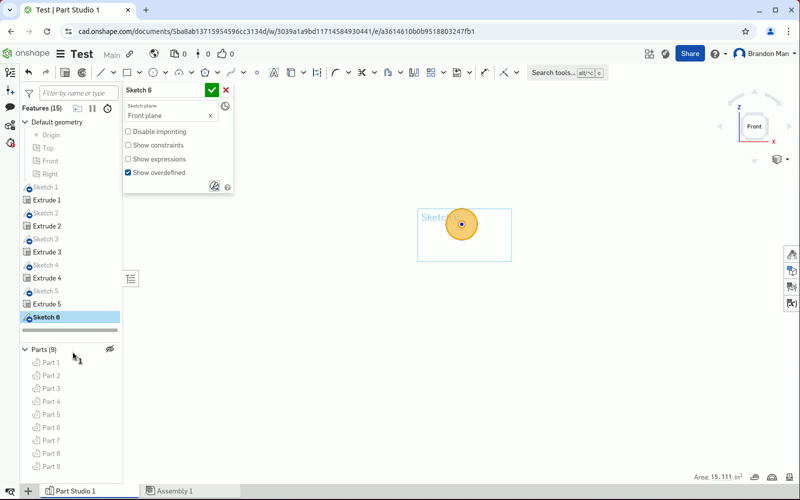
key(shift+y)
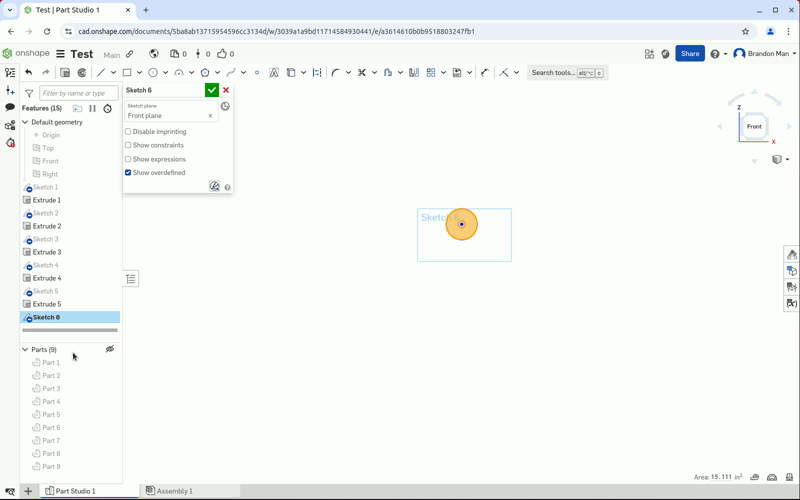
key(shift+e)
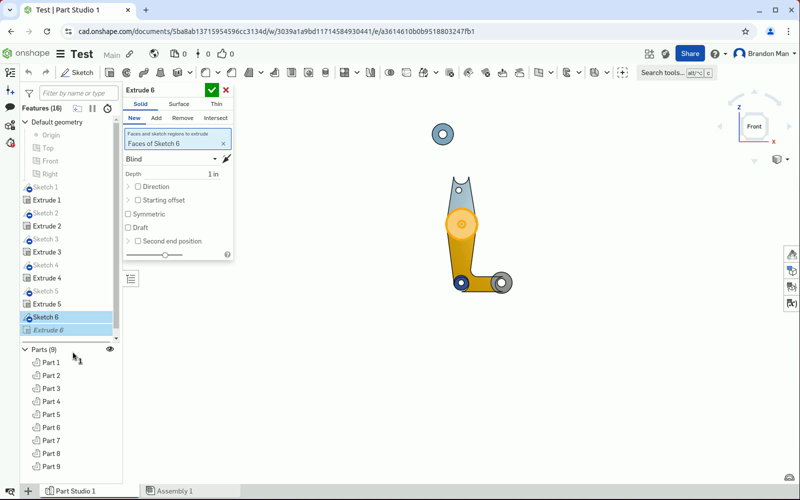
mouse_move(143, 106)
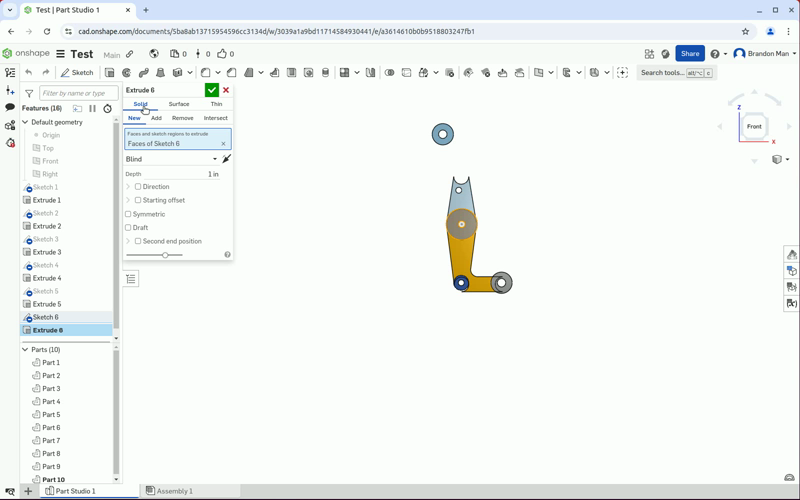
click(143, 106)
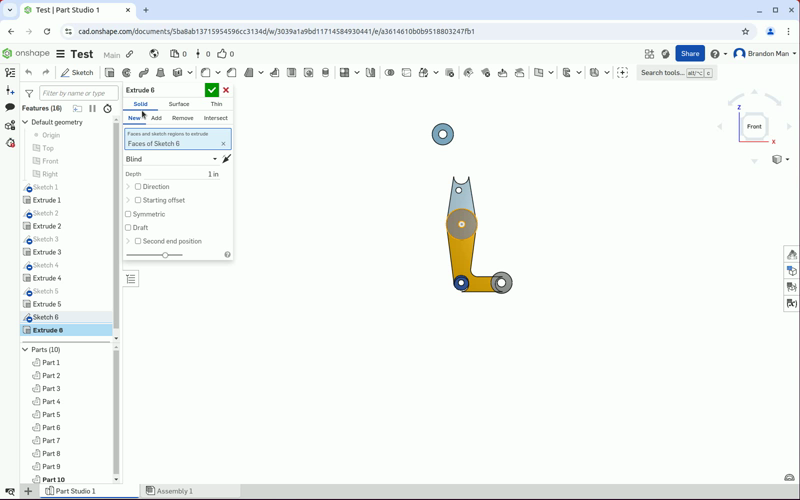
mouse_move(137, 120)
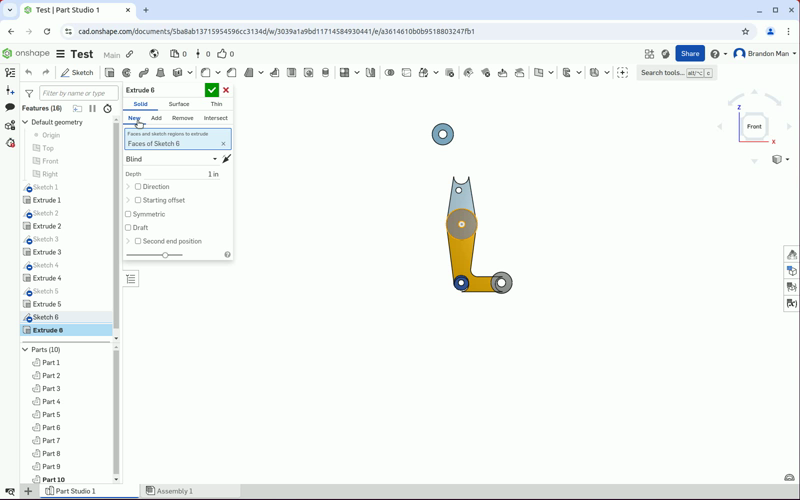
click(137, 120)
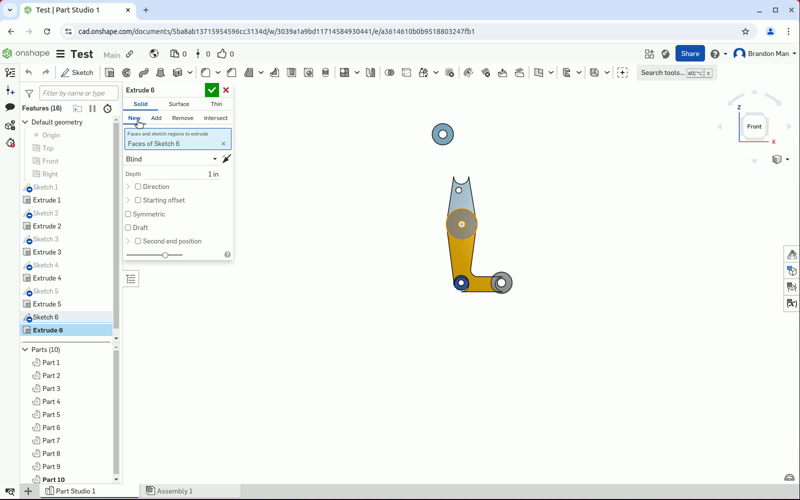
key(tab, 4)
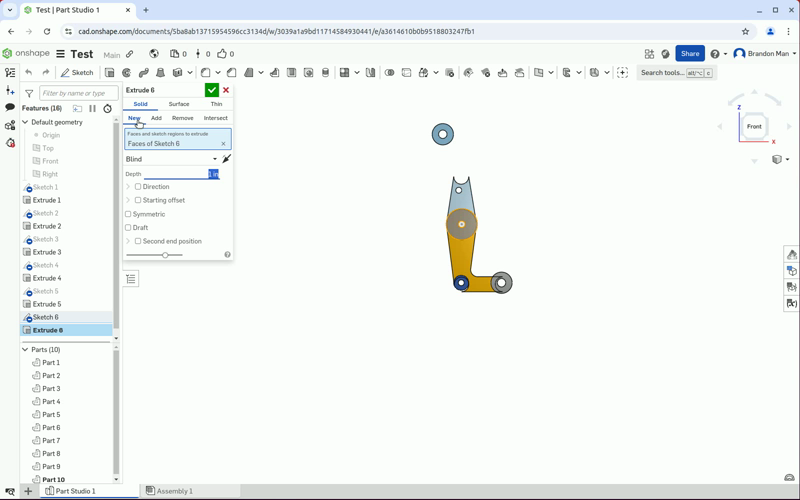
text(0.481)
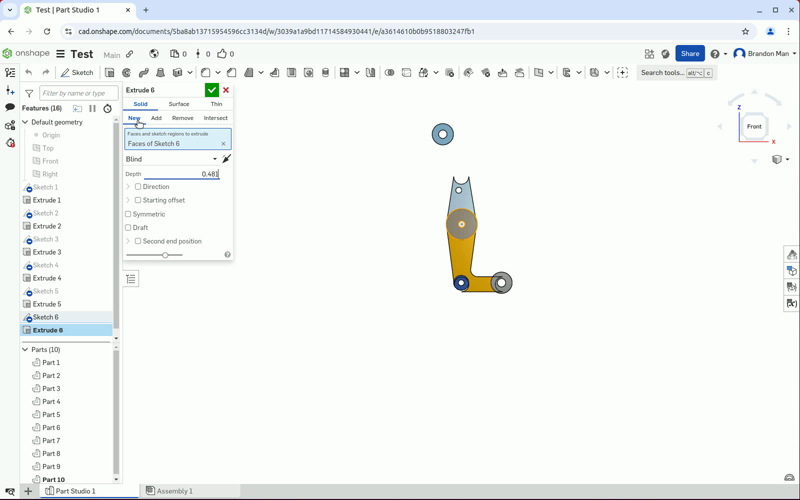
key(enter)
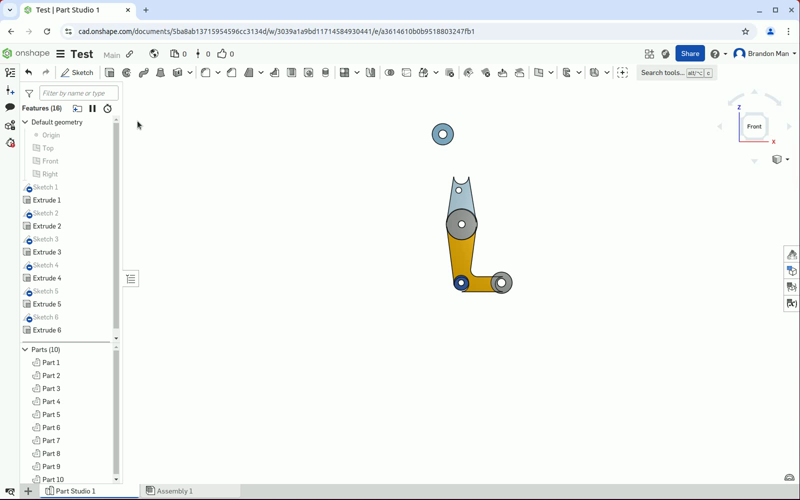
key(shift+h)
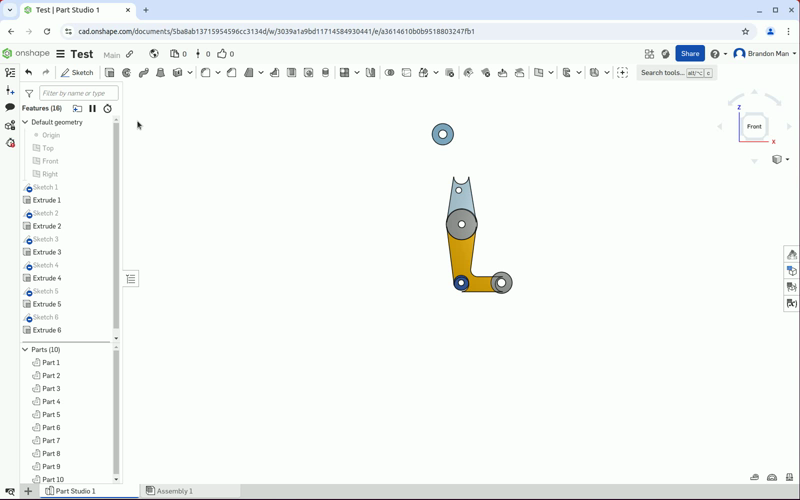
key(shift+h)
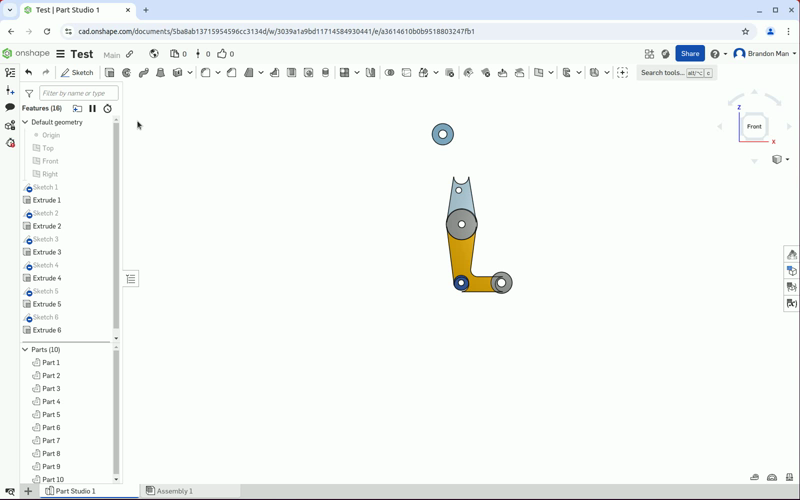
key(shift+7)
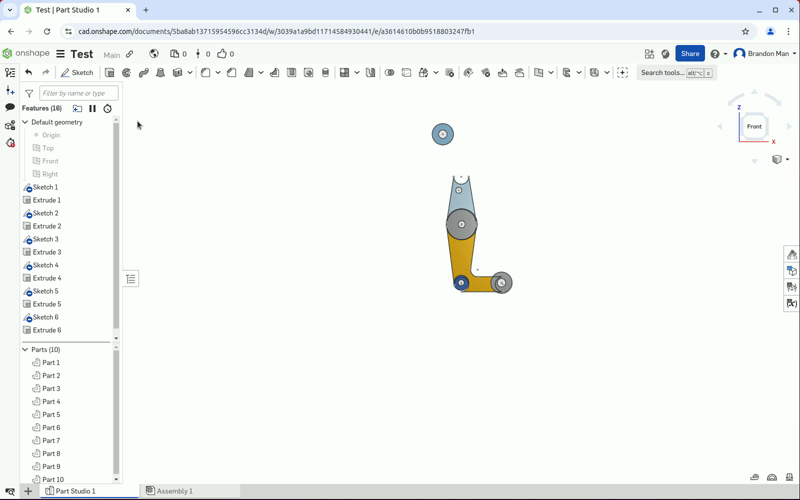
key(left, 2)
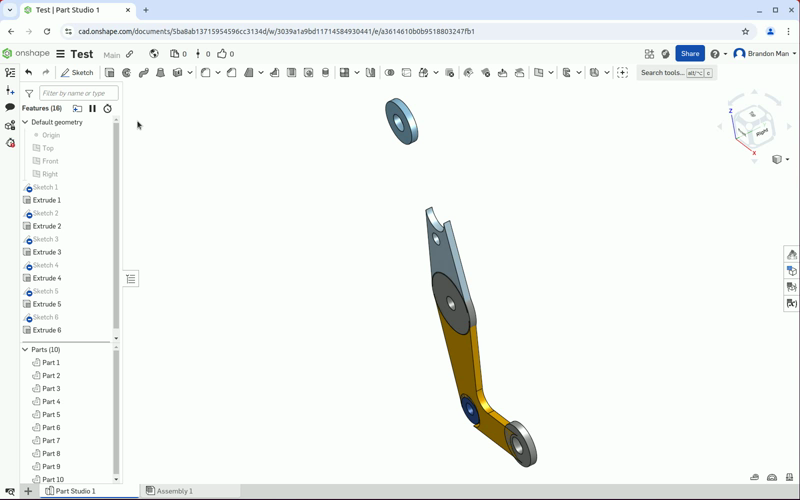
key(down, 2)
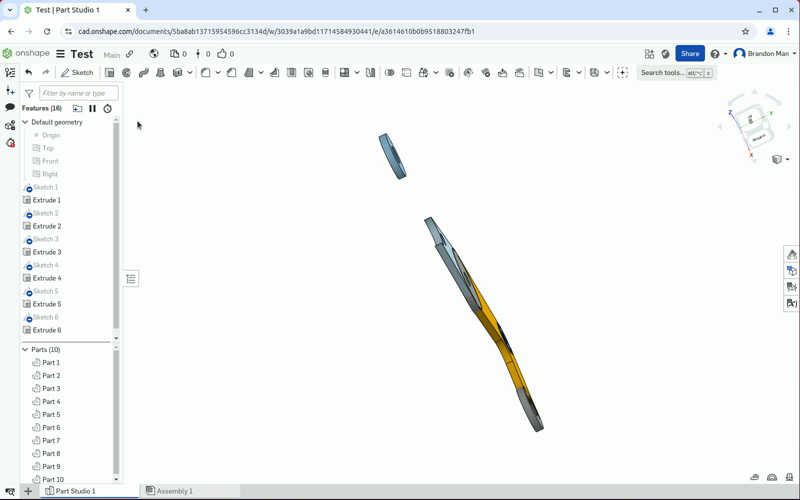
key(up, 2)
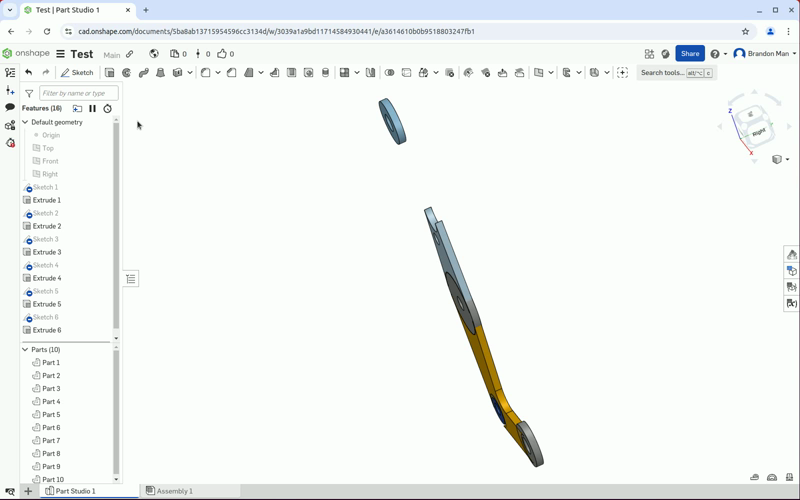
key(right, 2)
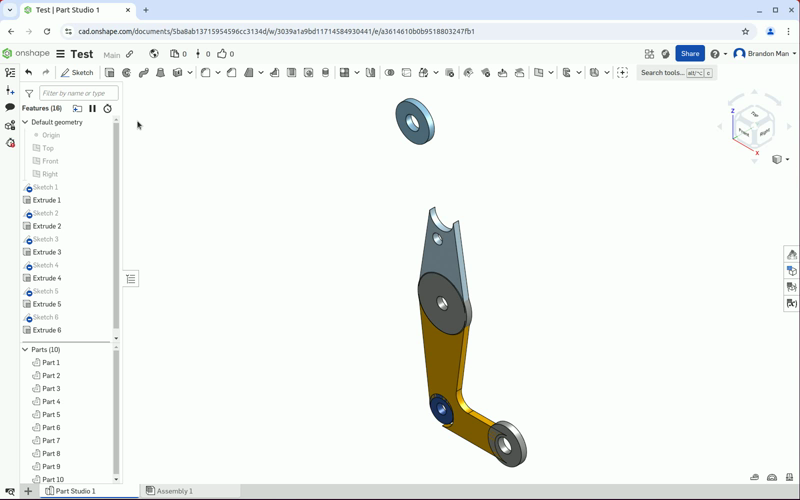
mouse_move(69, 189)
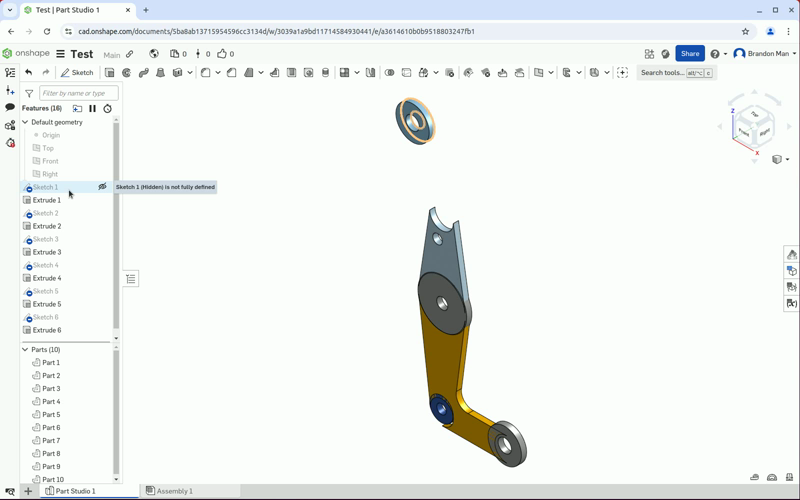
click(69, 189)